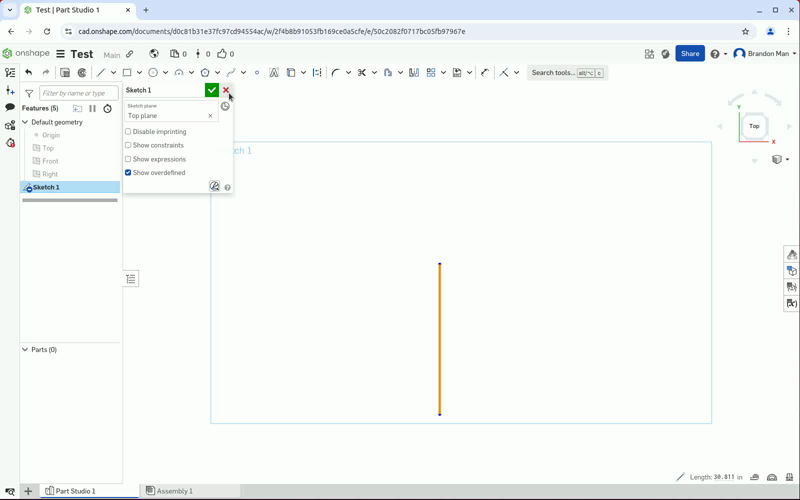
key(shift+h)
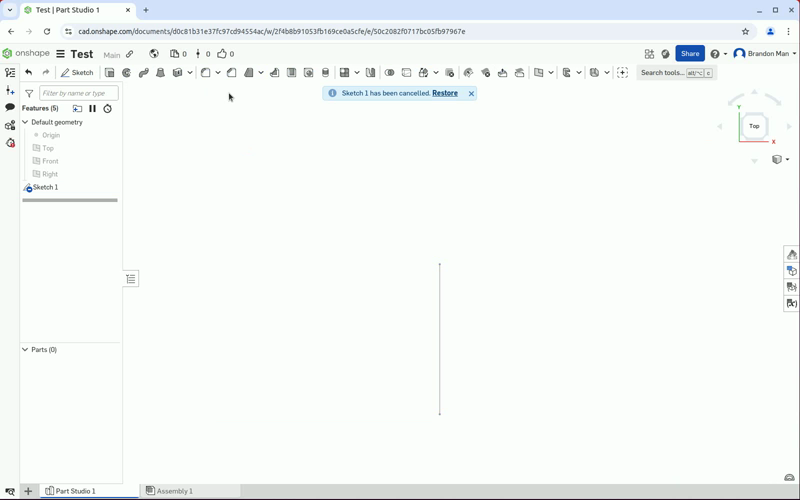
key(shift+s)
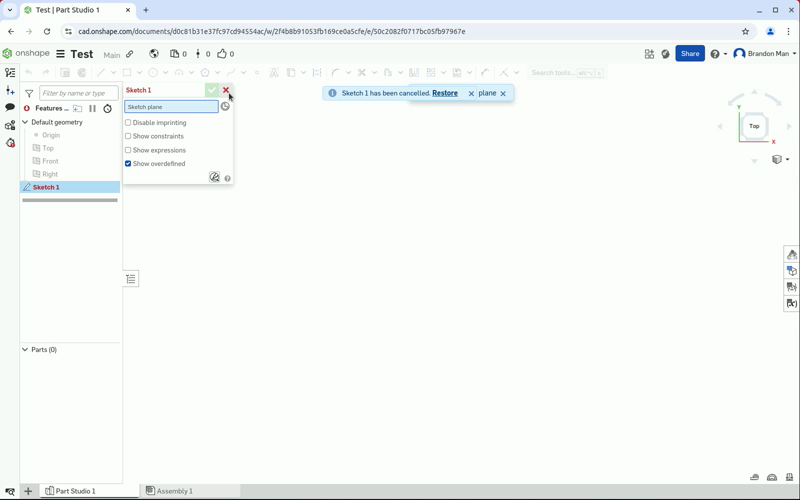
mouse_move(73, 150)
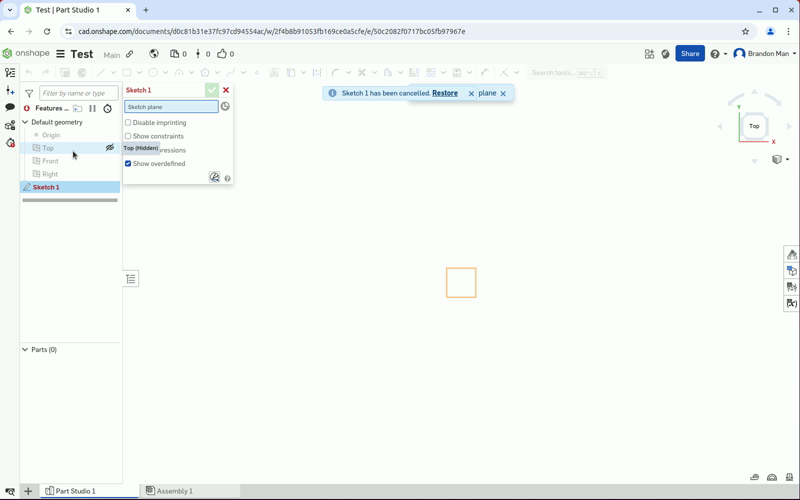
click(73, 150)
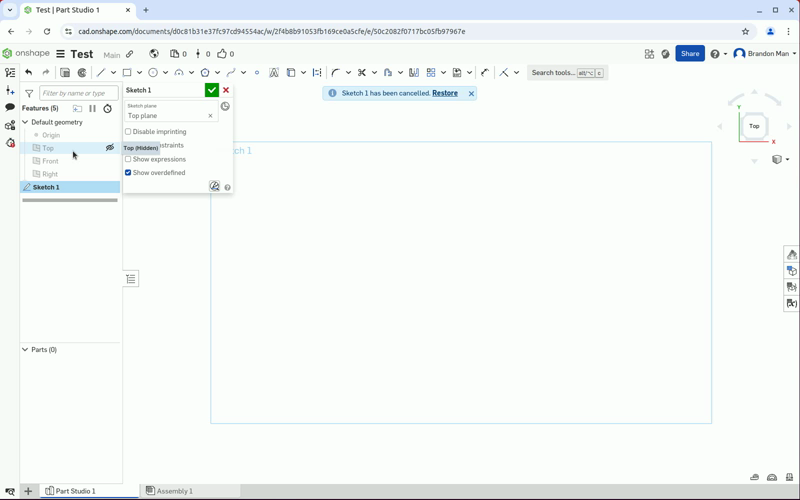
mouse_move(73, 352)
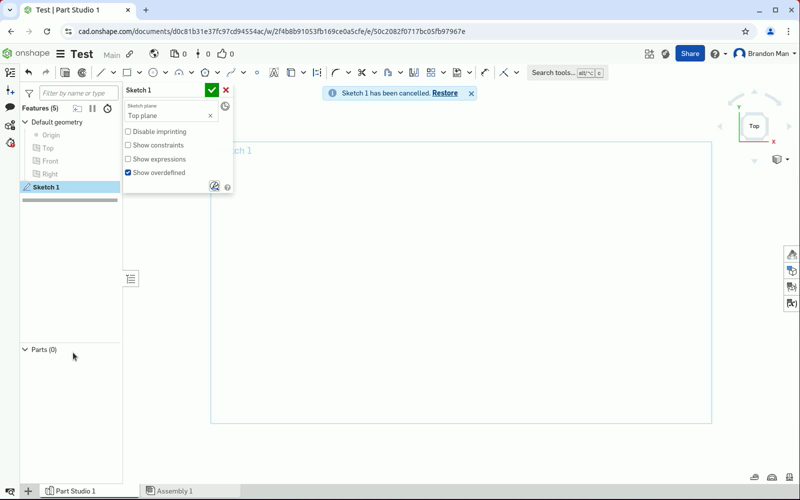
key(y)
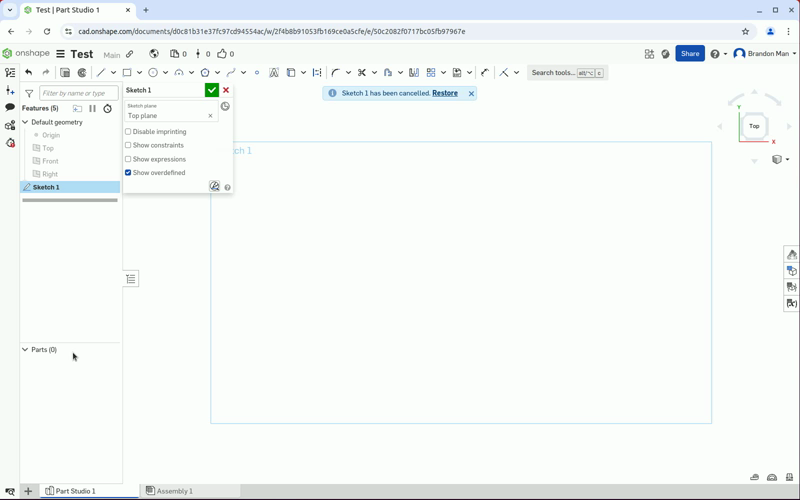
key(l)
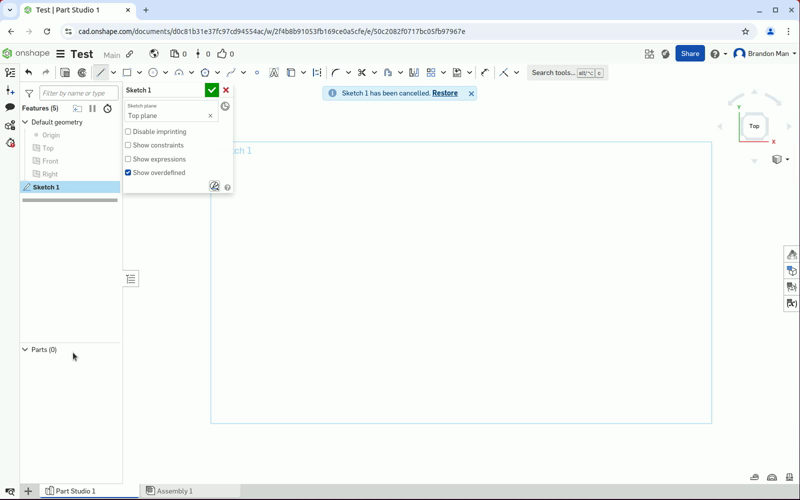
key_down(shift)
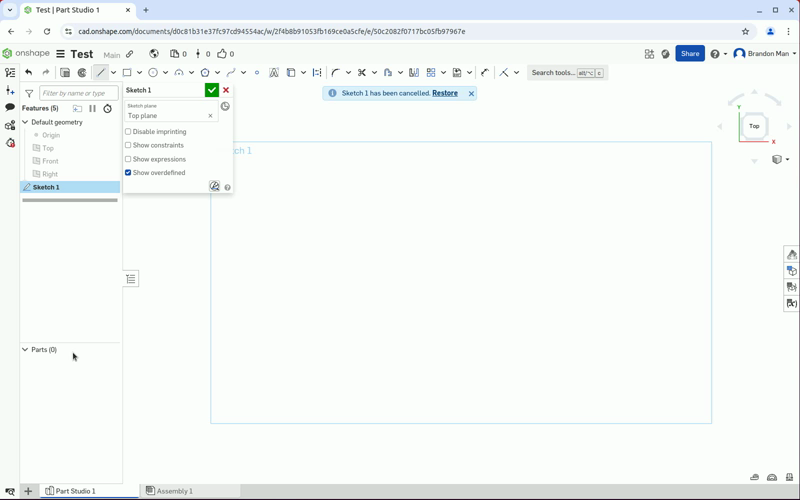
mouse_move(446, 250)
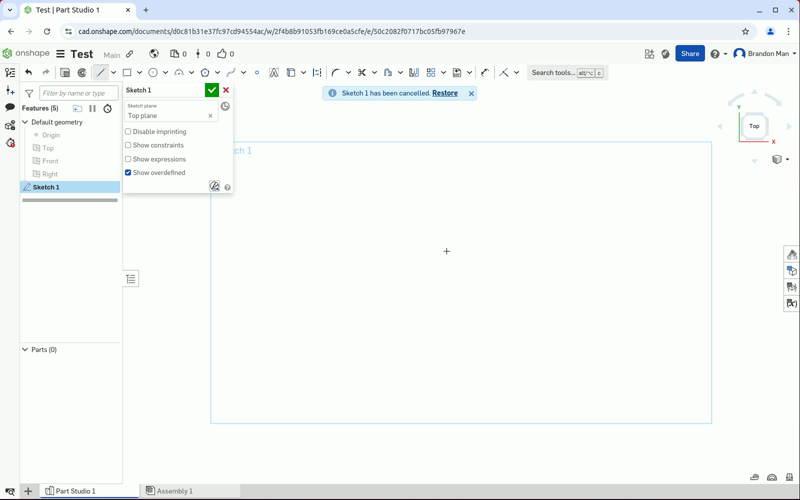
click(446, 250)
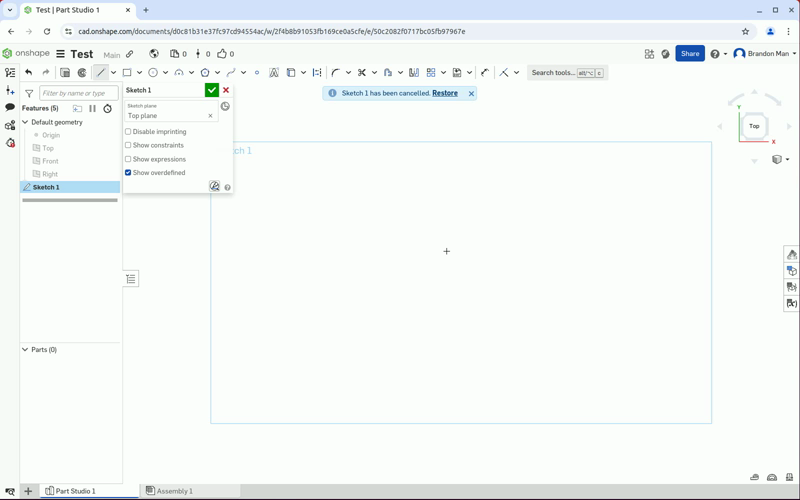
key_up(shift)
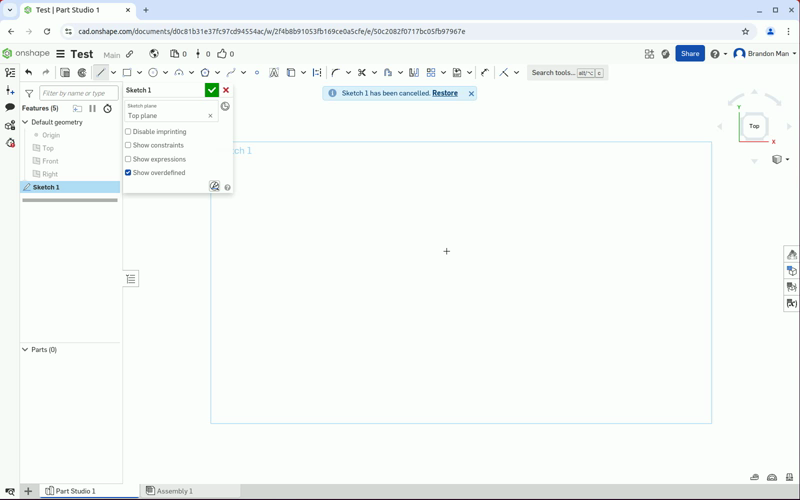
key_down(shift)
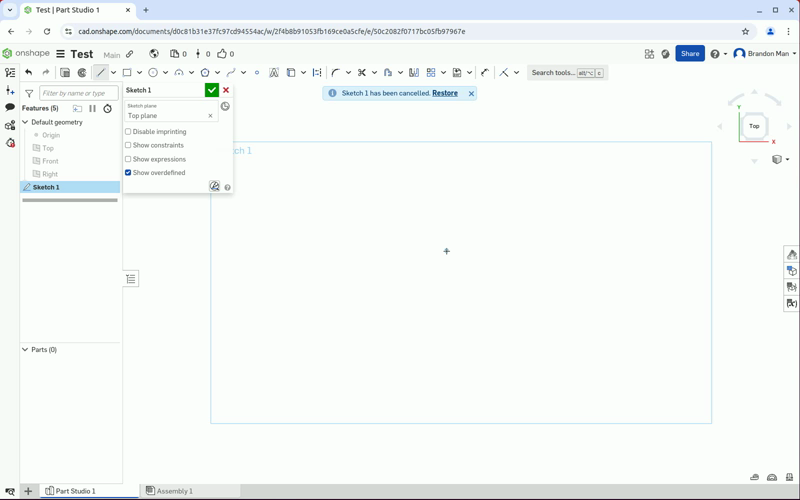
mouse_move(476, 250)
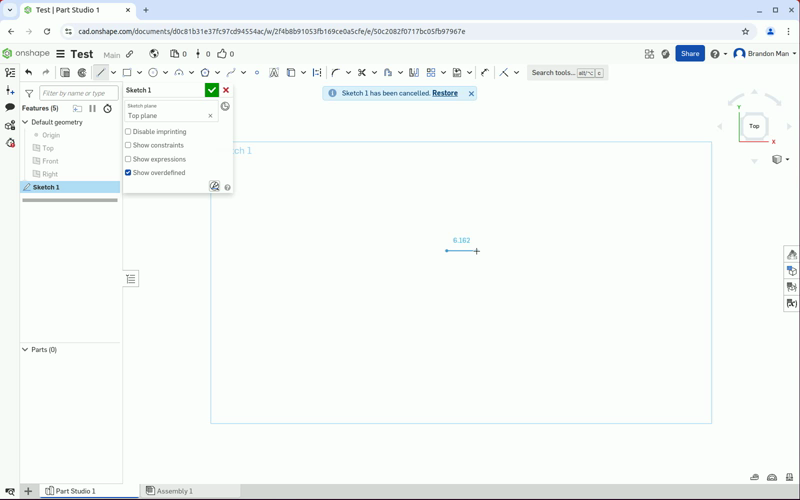
mouse_move(466, 250)
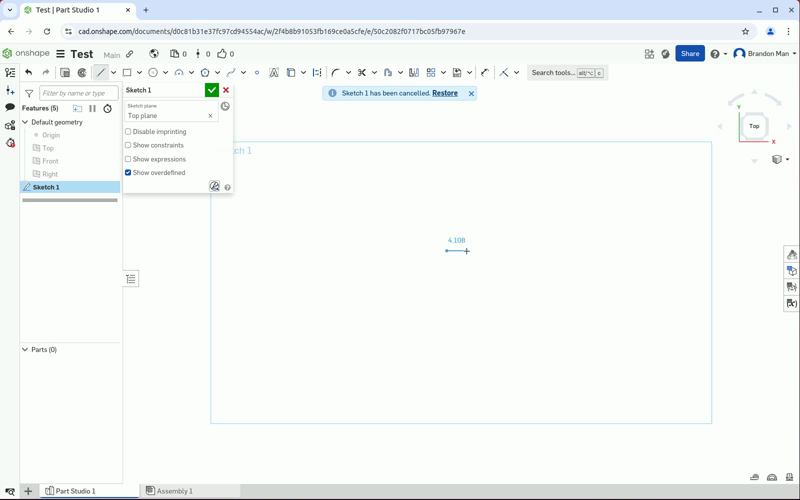
click(466, 250)
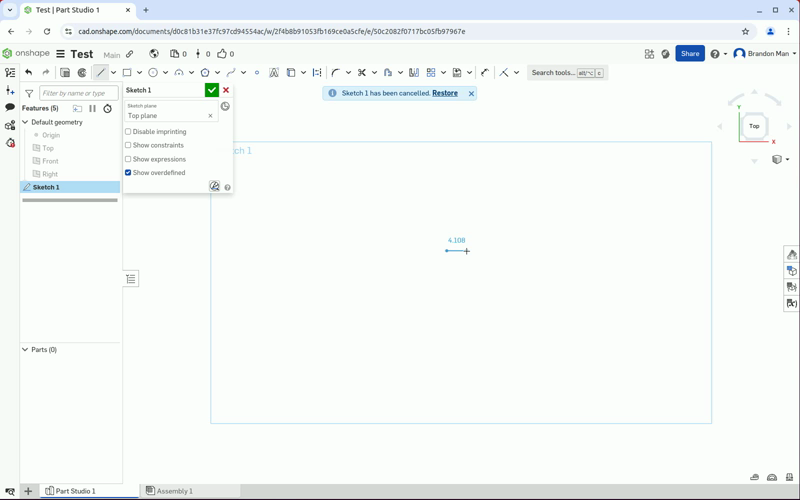
key_up(shift)
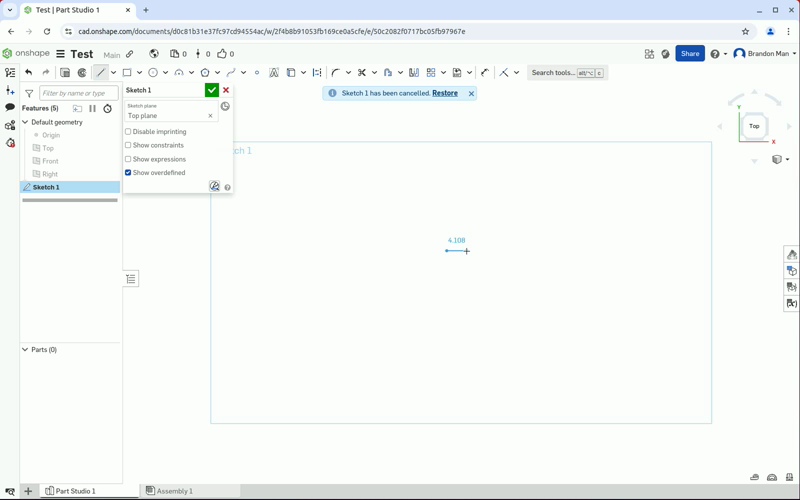
key_down(shift)
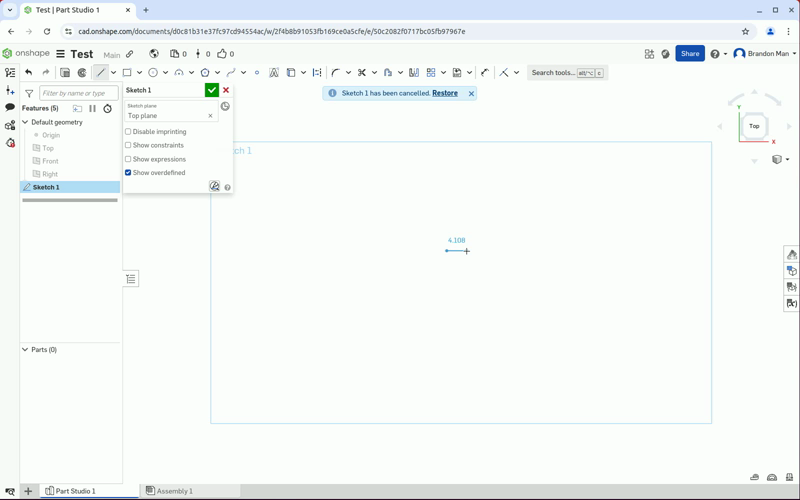
mouse_move(496, 250)
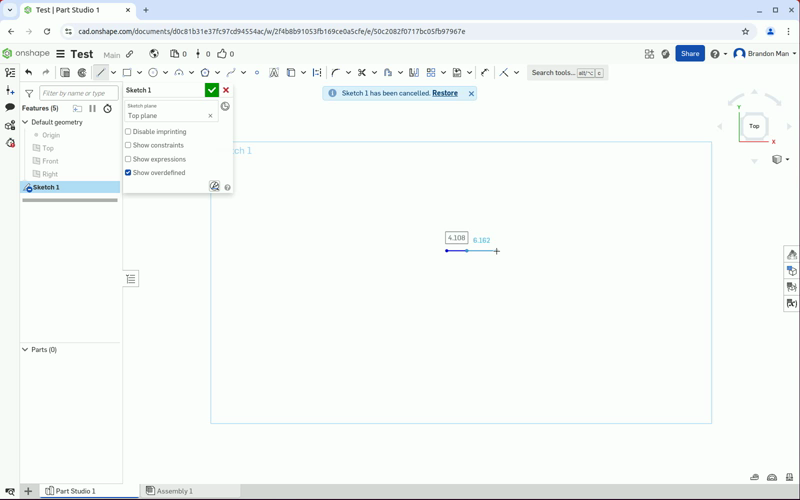
mouse_move(477, 250)
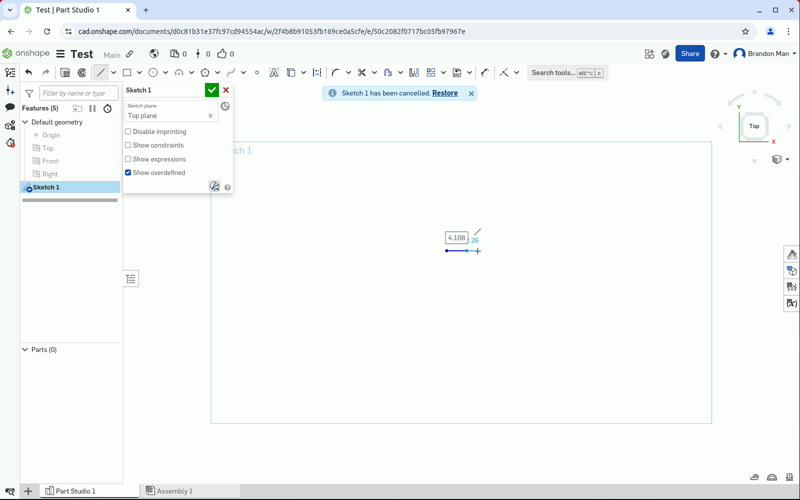
click(477, 250)
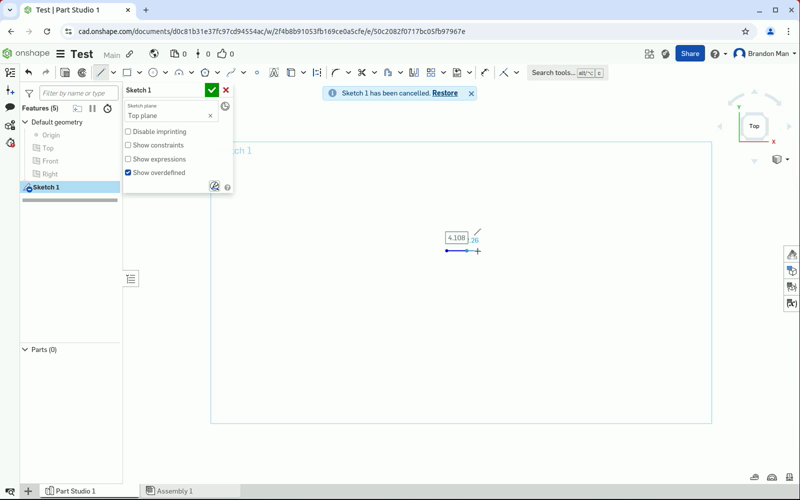
key_up(shift)
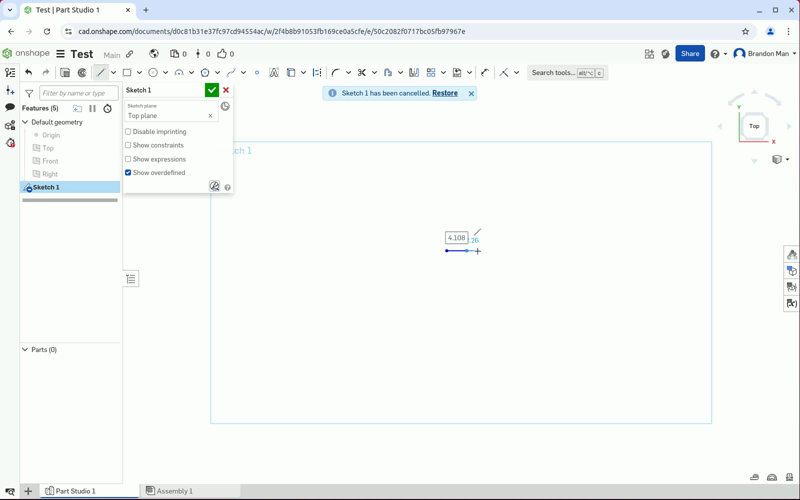
key_down(shift)
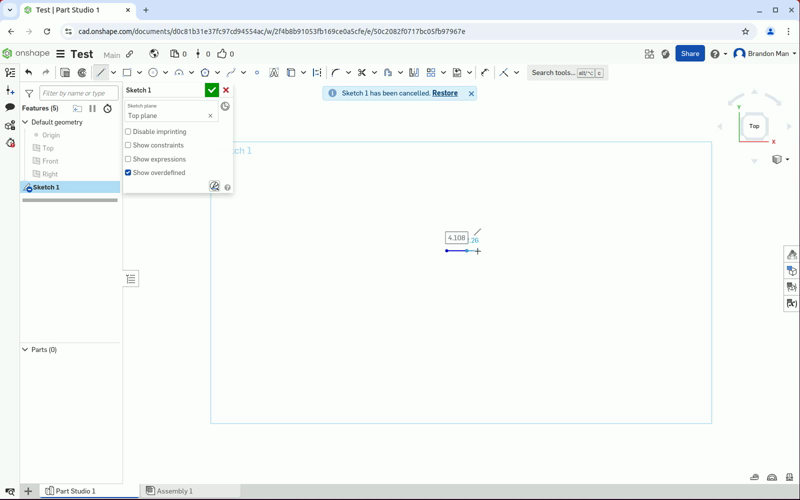
mouse_move(507, 250)
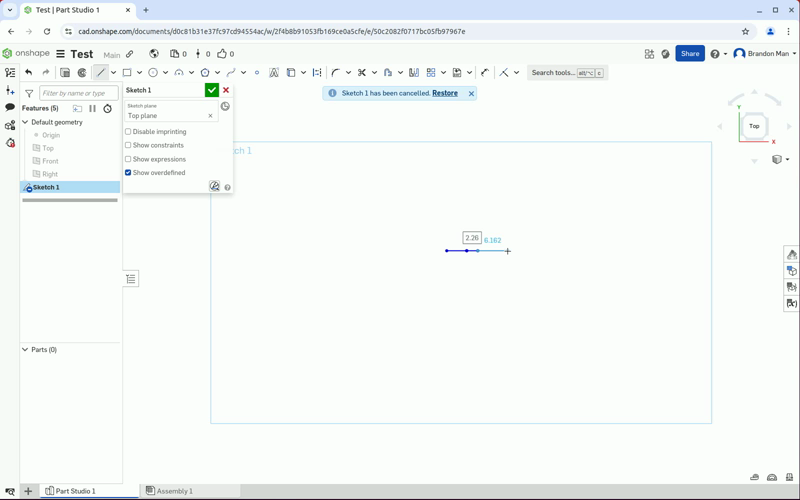
mouse_move(477, 218)
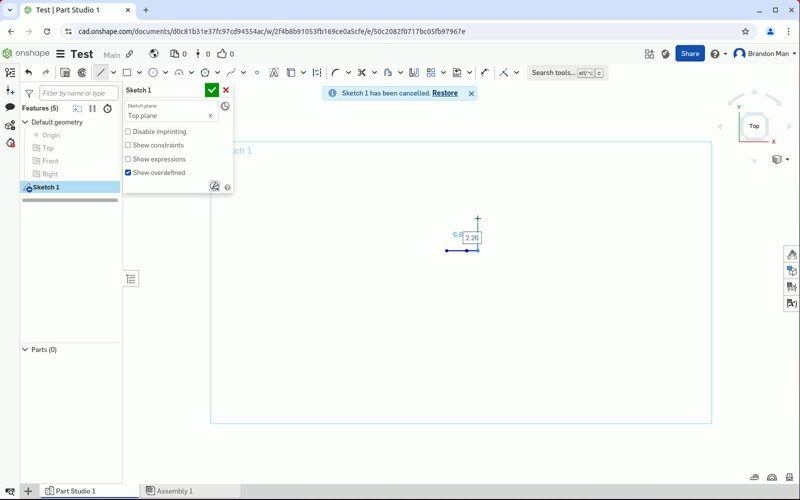
click(477, 218)
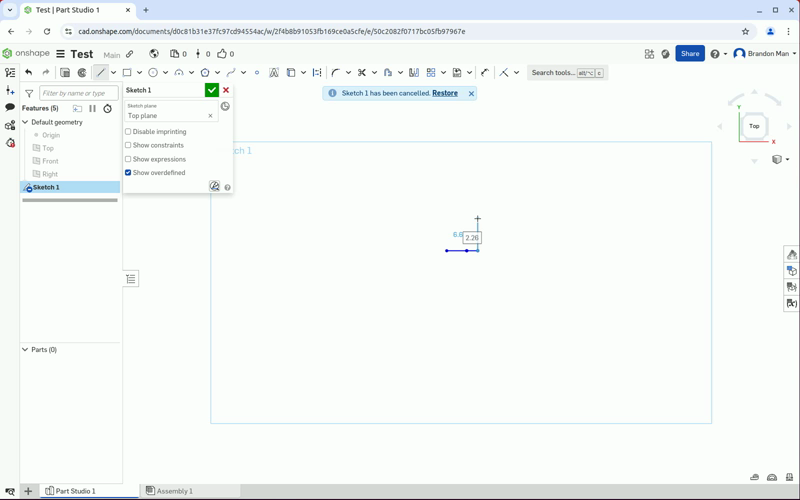
key_up(shift)
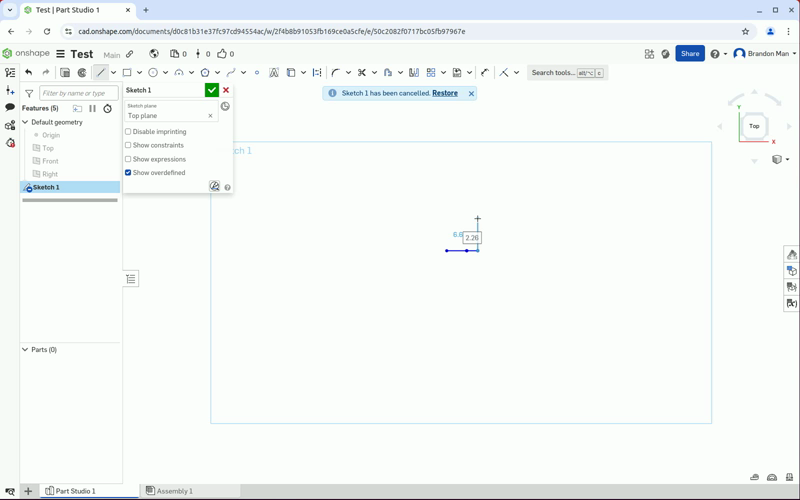
key_down(shift)
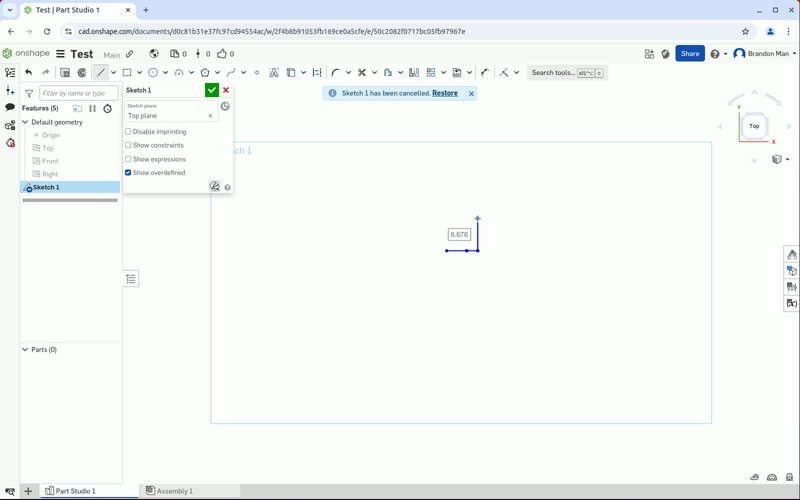
mouse_move(507, 218)
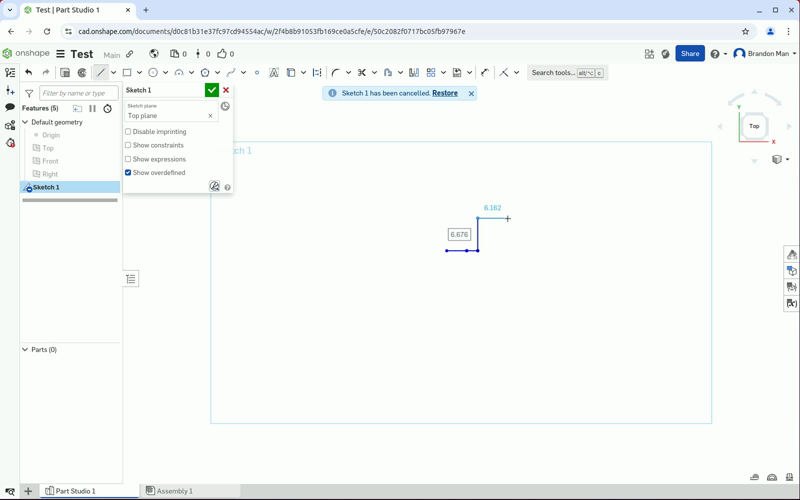
mouse_move(486, 209)
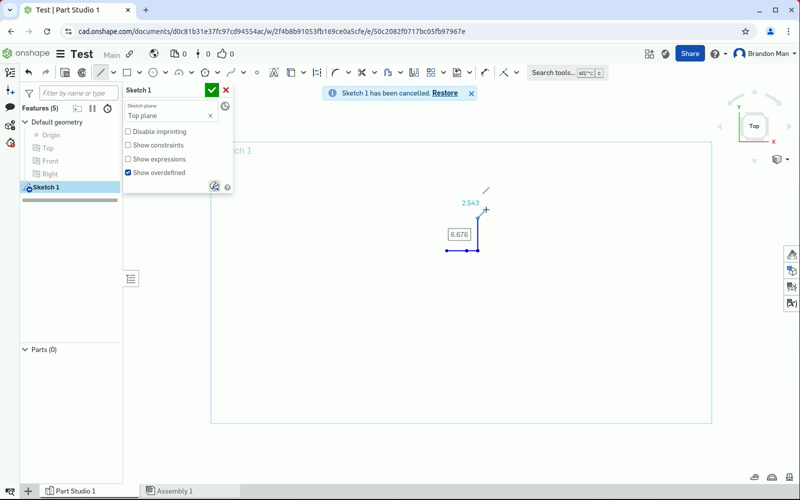
click(486, 209)
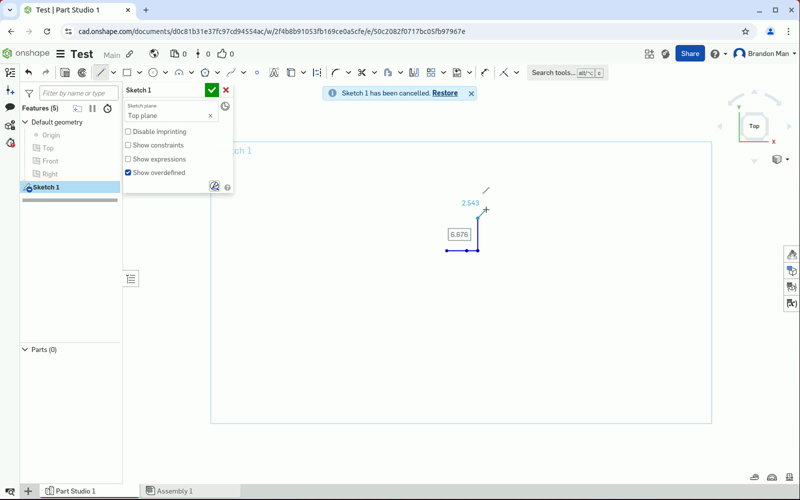
key_up(shift)
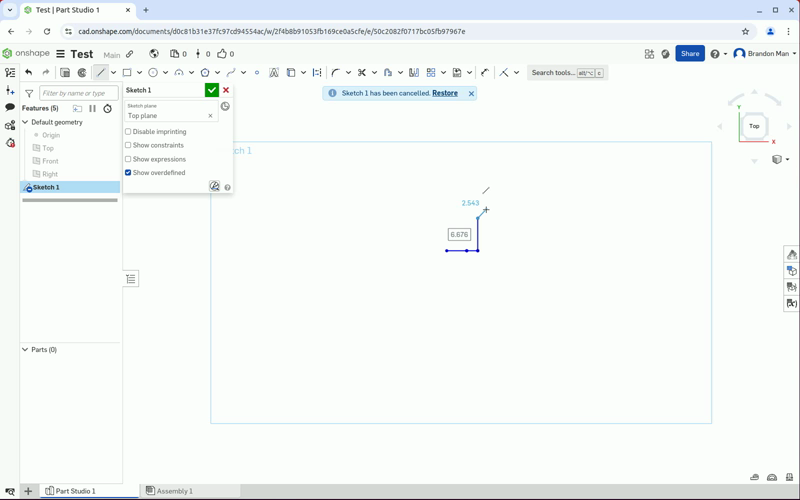
key_down(shift)
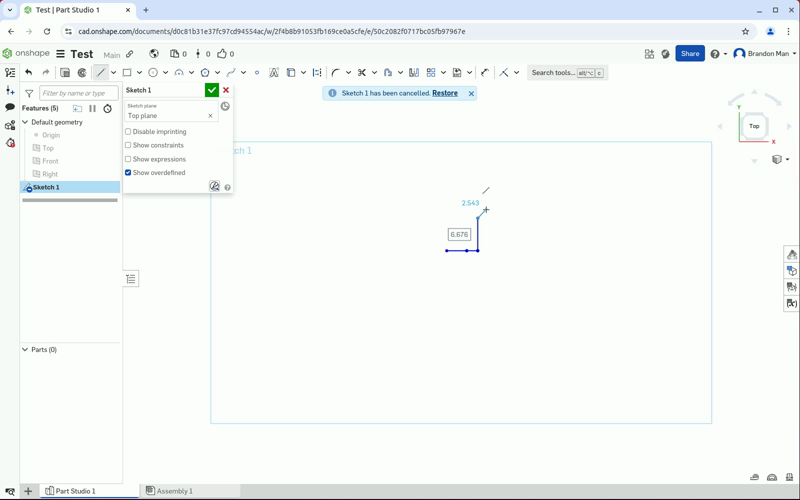
mouse_move(516, 209)
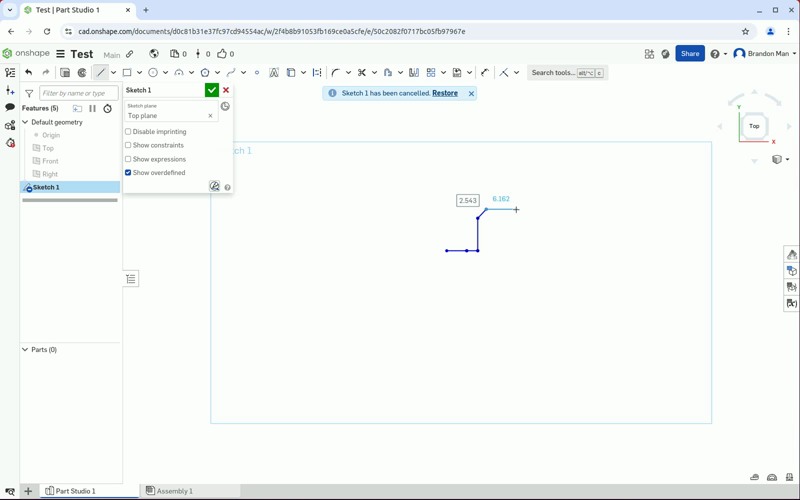
mouse_move(486, 170)
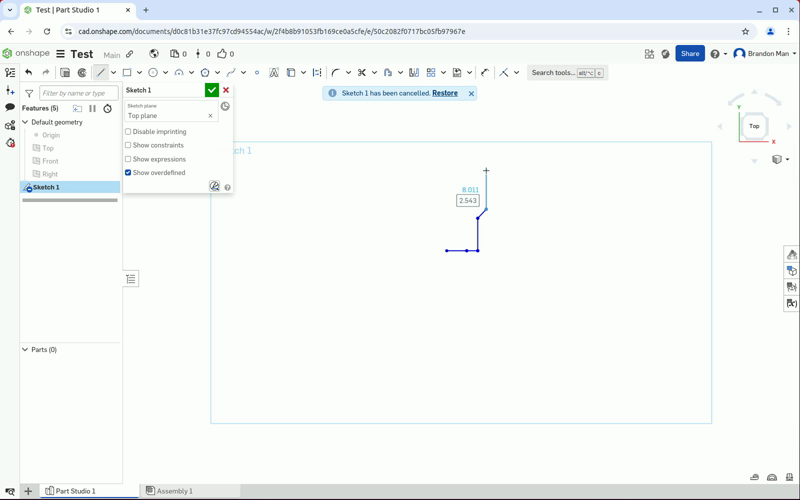
click(486, 170)
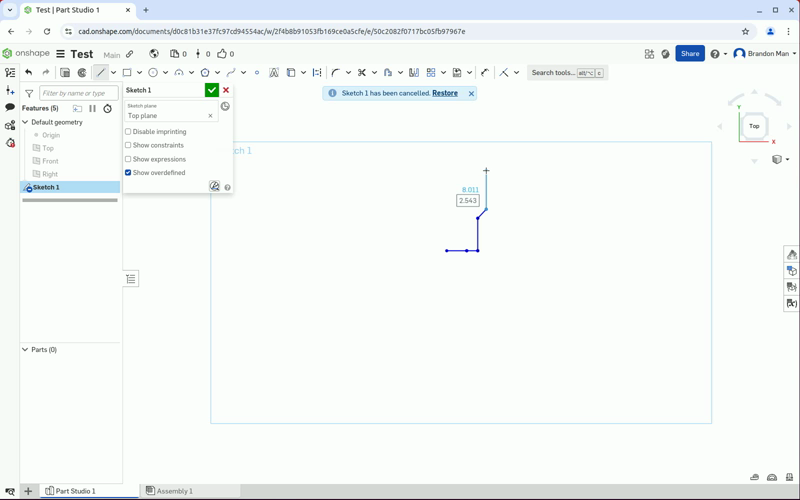
key_up(shift)
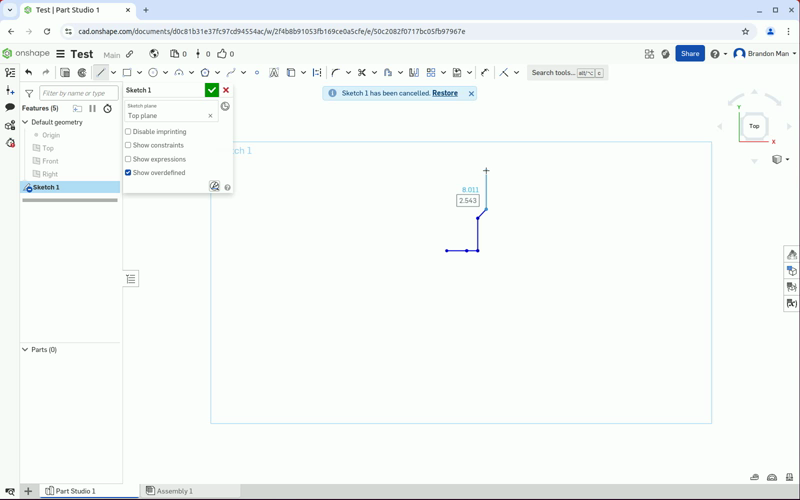
key_down(shift)
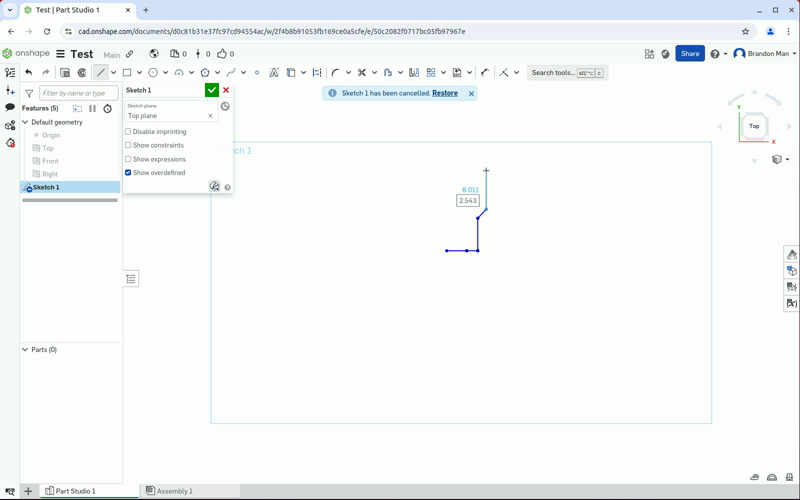
mouse_move(516, 170)
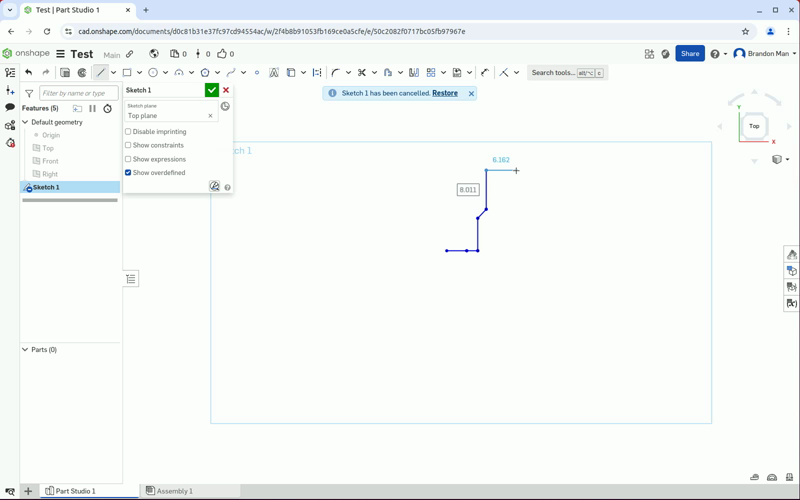
mouse_move(466, 170)
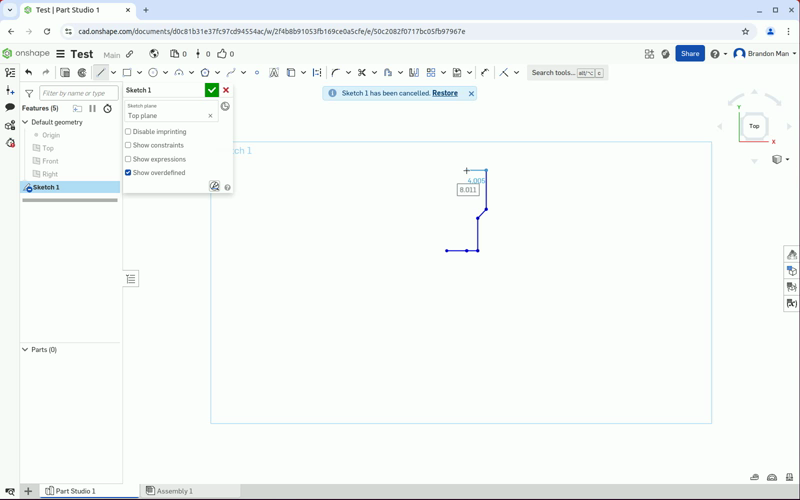
click(466, 170)
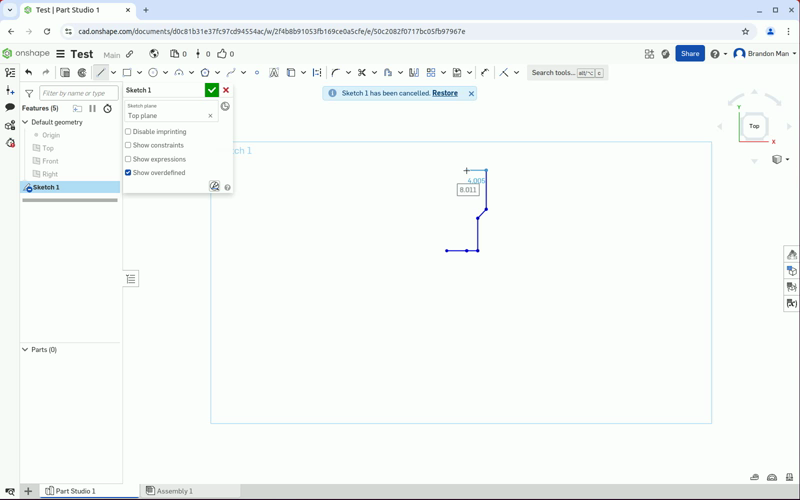
key_up(shift)
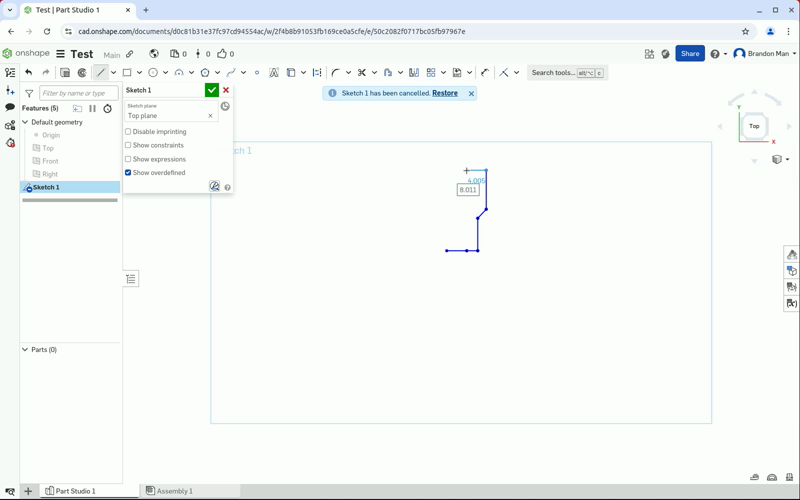
key_down(shift)
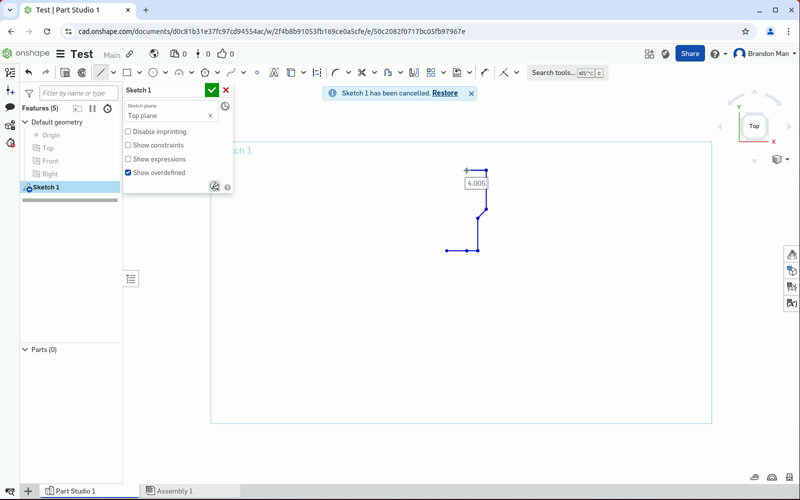
mouse_move(496, 170)
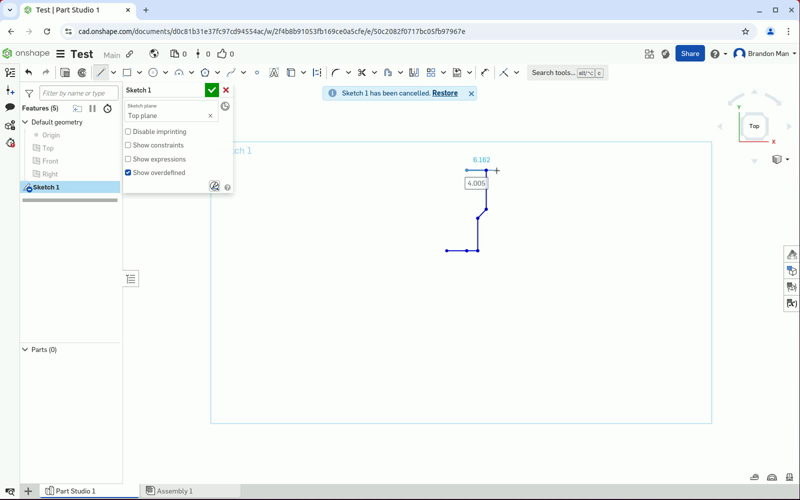
mouse_move(446, 170)
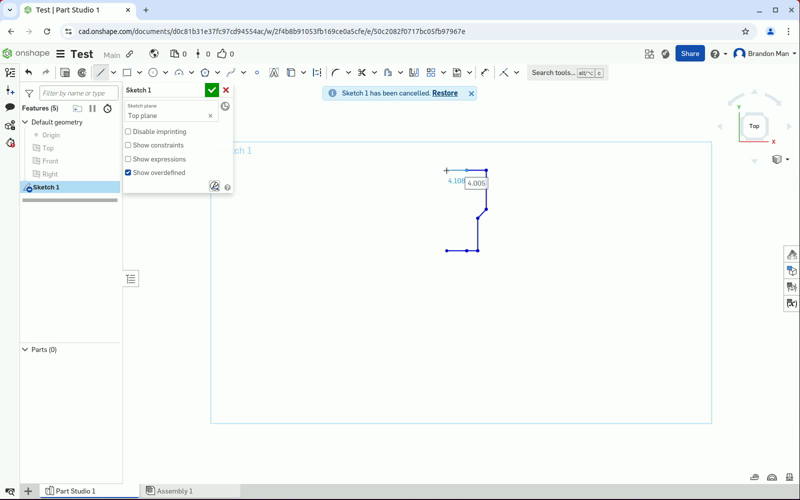
click(446, 170)
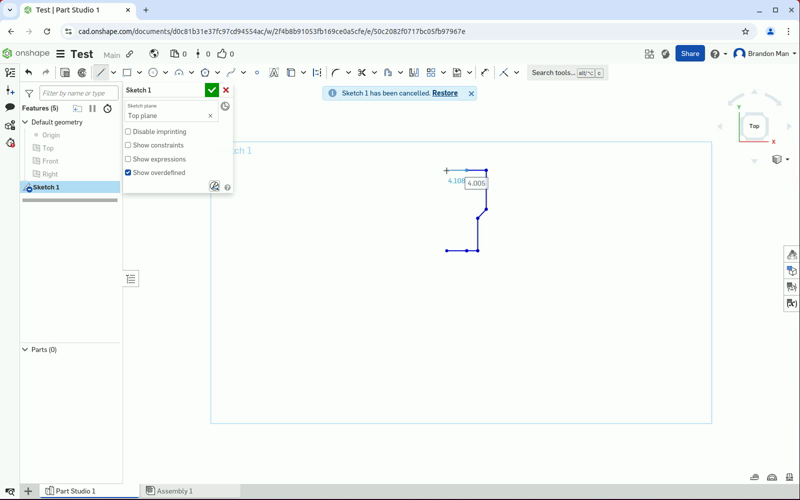
key_up(shift)
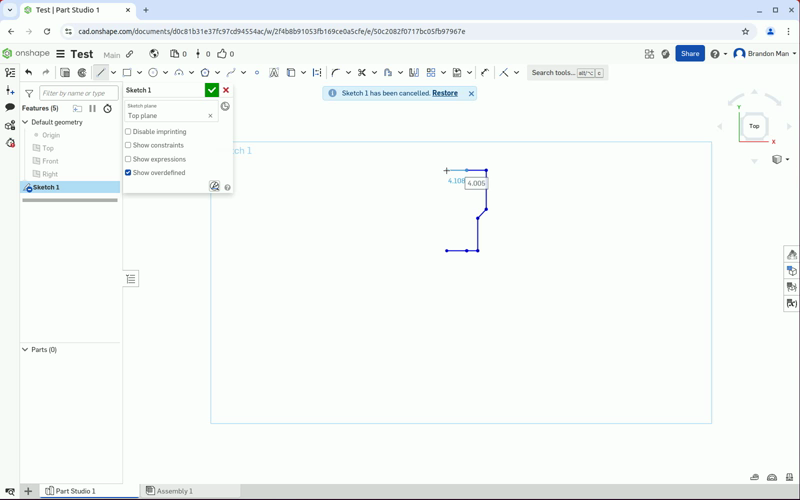
key_down(shift)
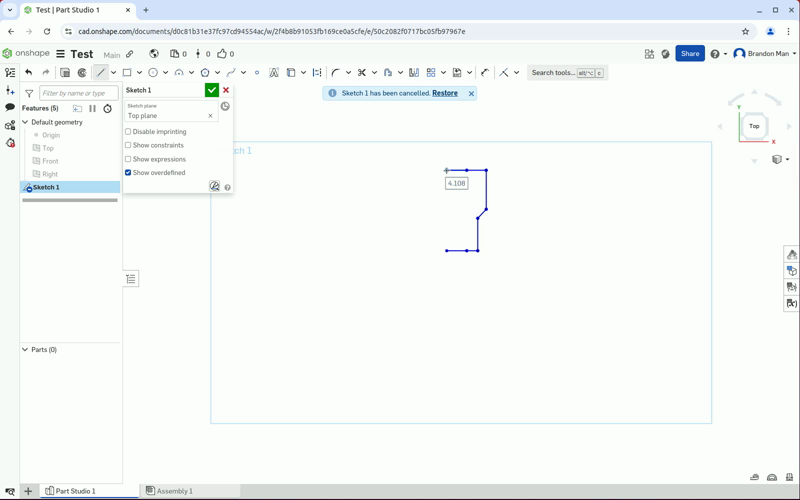
mouse_move(446, 250)
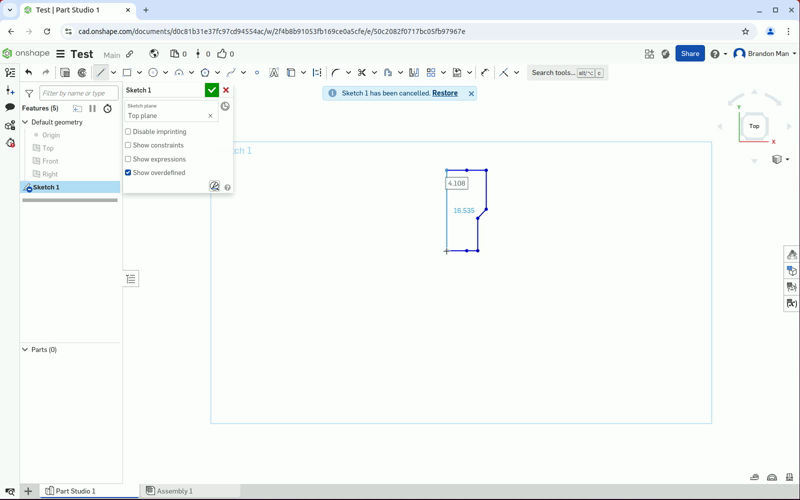
key_up(shift)
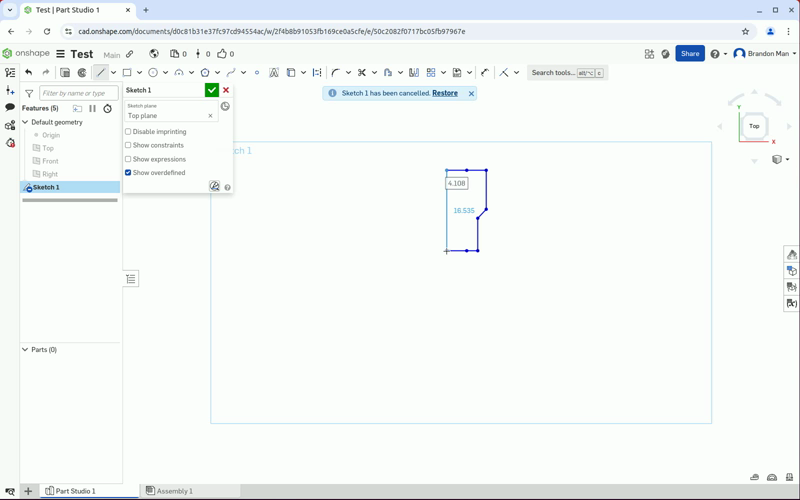
click(446, 250)
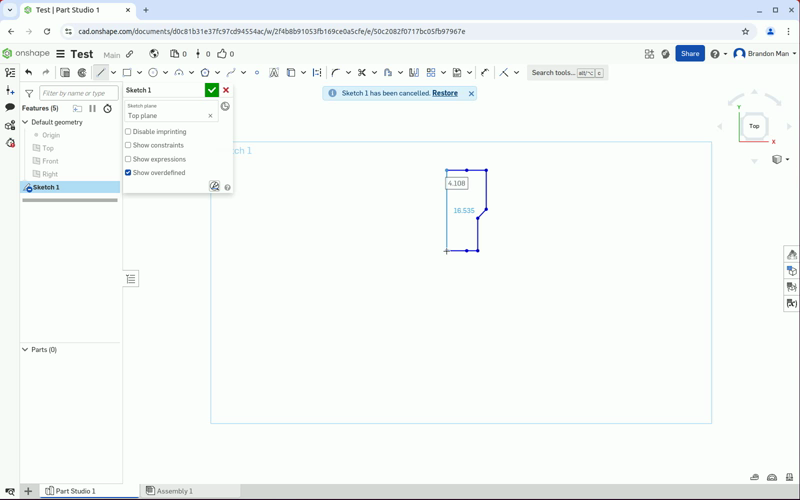
key(esc)
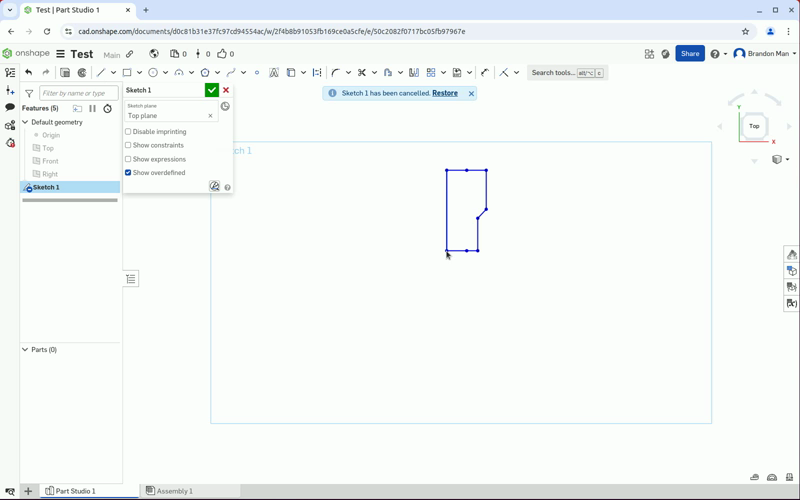
mouse_move(455, 217)
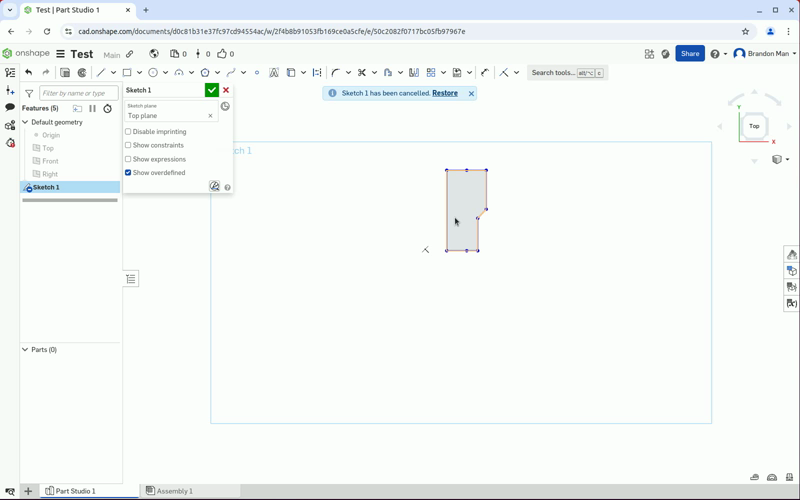
click(455, 217)
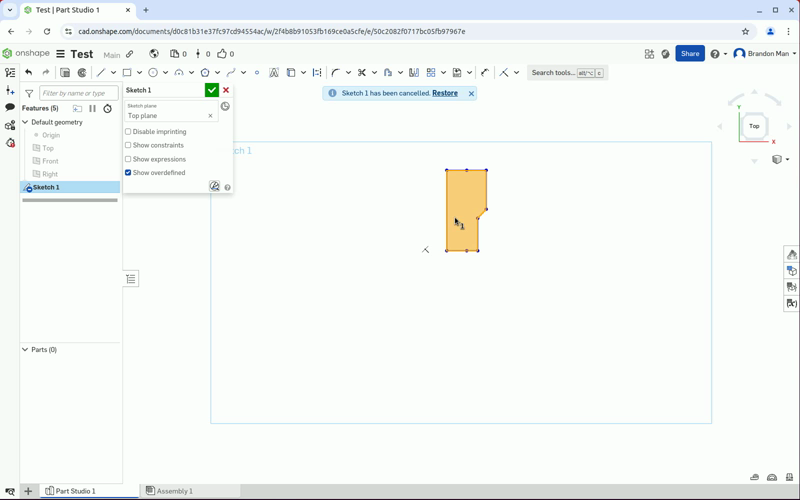
mouse_move(73, 352)
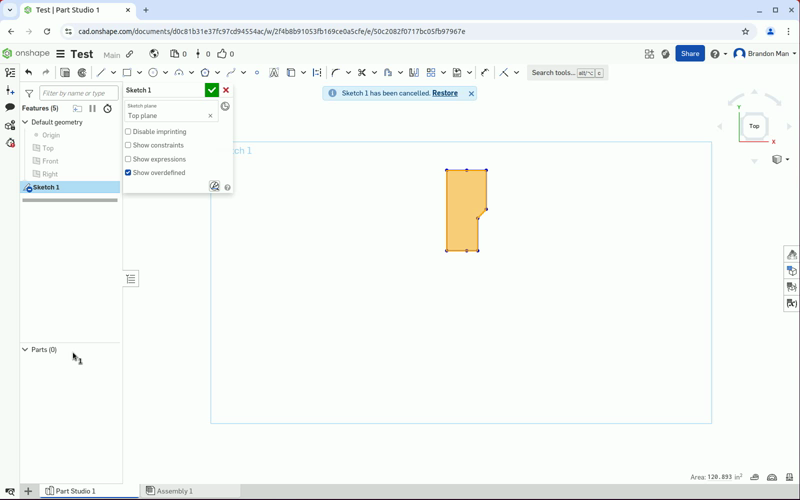
key(shift+y)
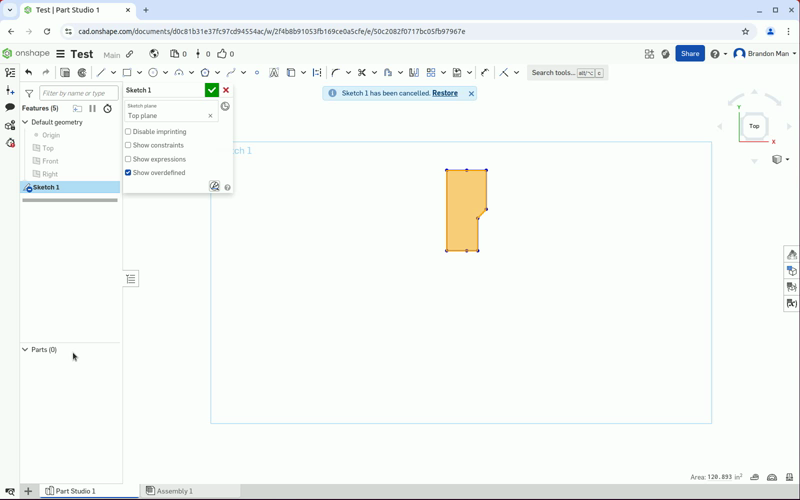
key(shift+e)
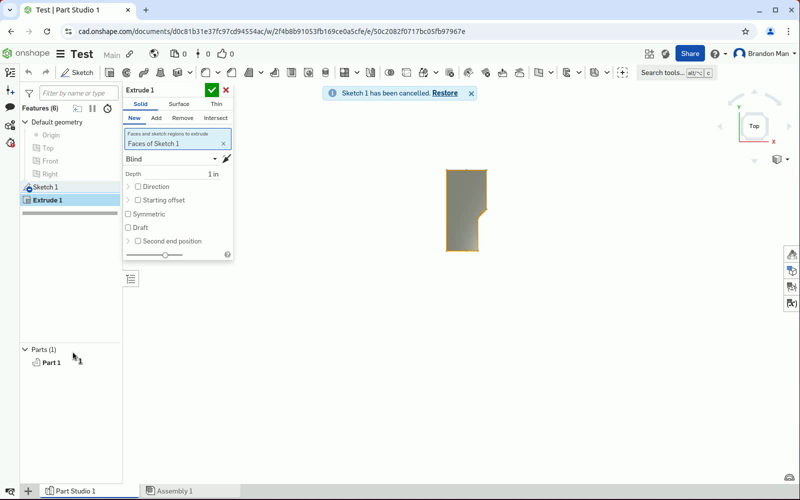
mouse_move(143, 106)
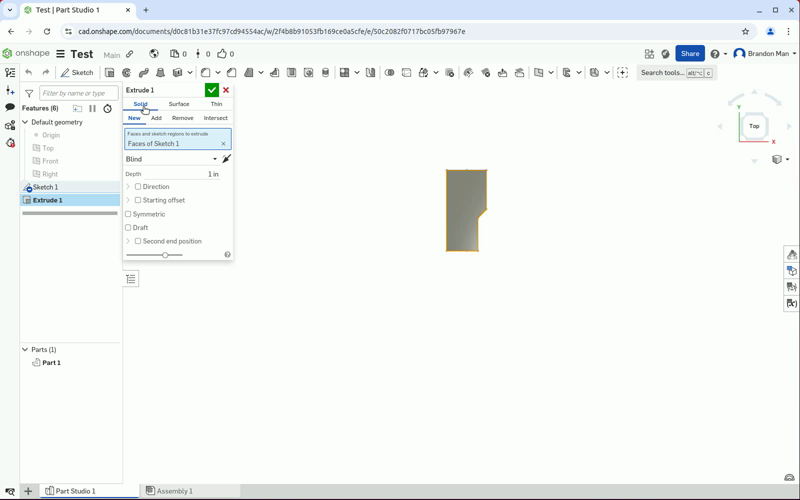
click(143, 106)
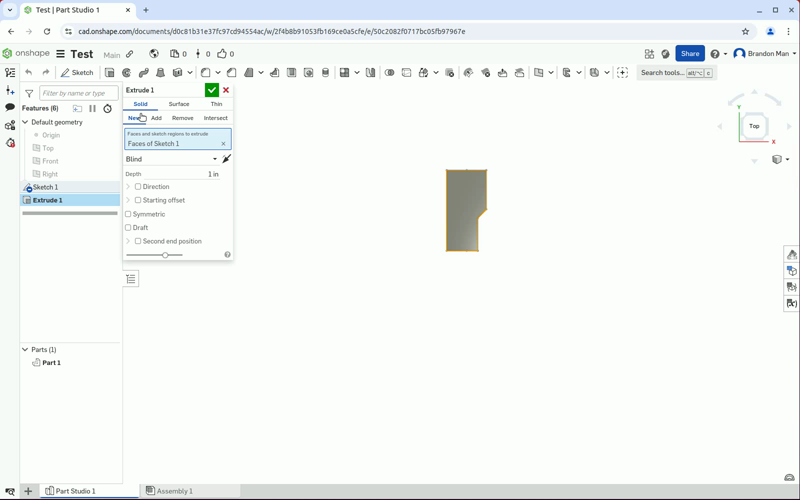
mouse_move(137, 120)
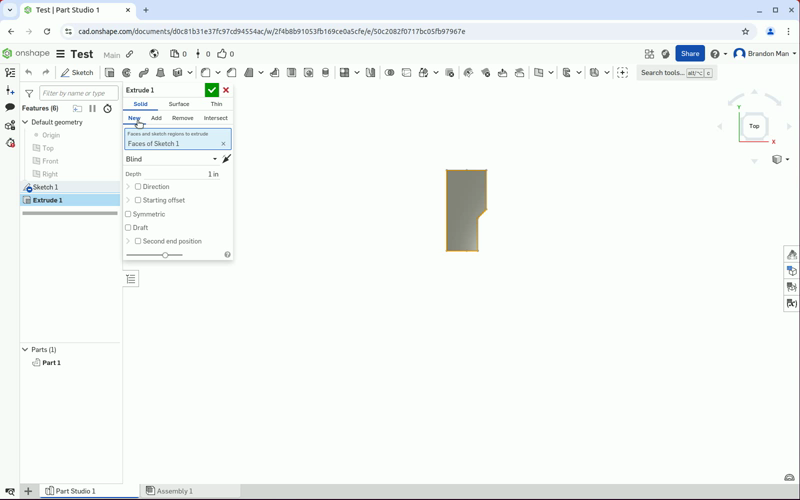
click(137, 120)
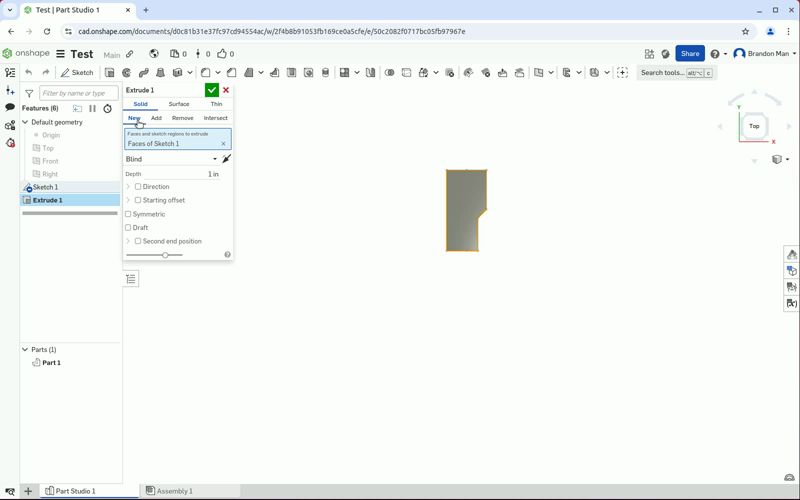
key(tab, 4)
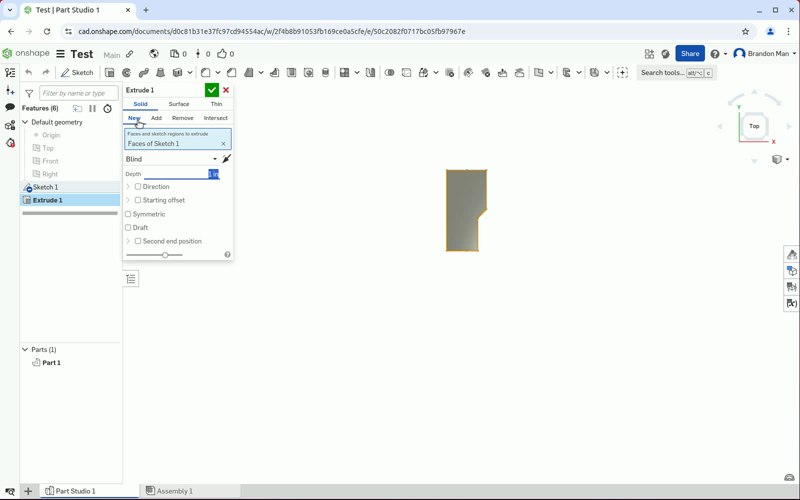
text(1.685)
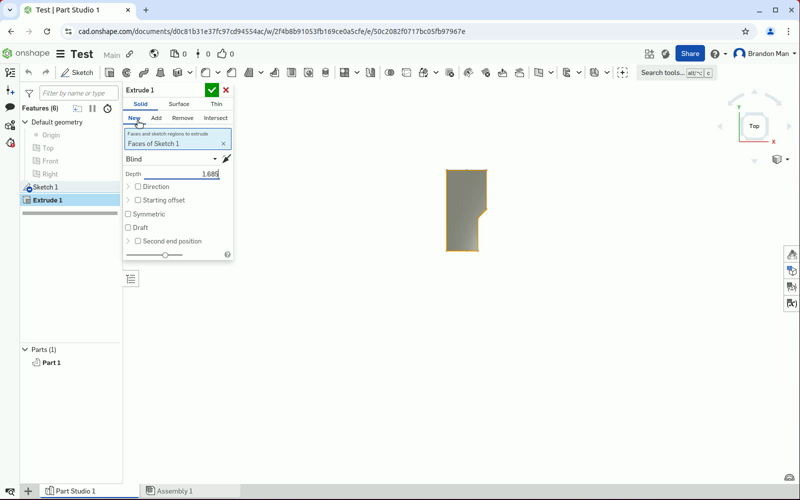
key(enter)
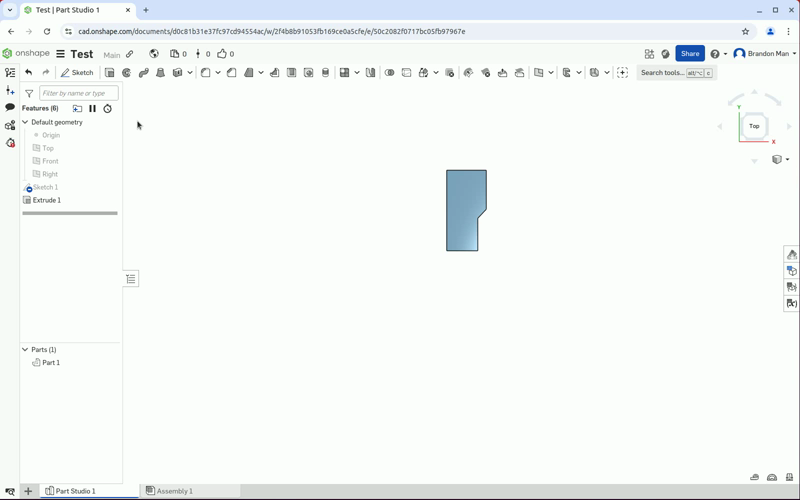
key(shift+h)
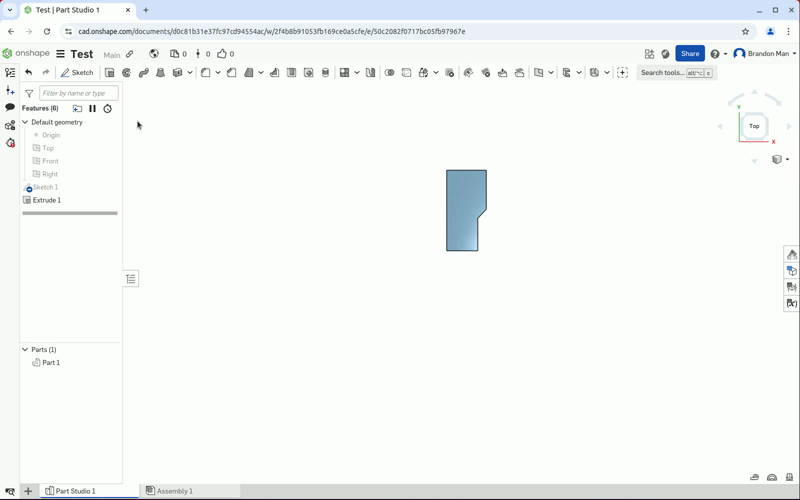
key(shift+h)
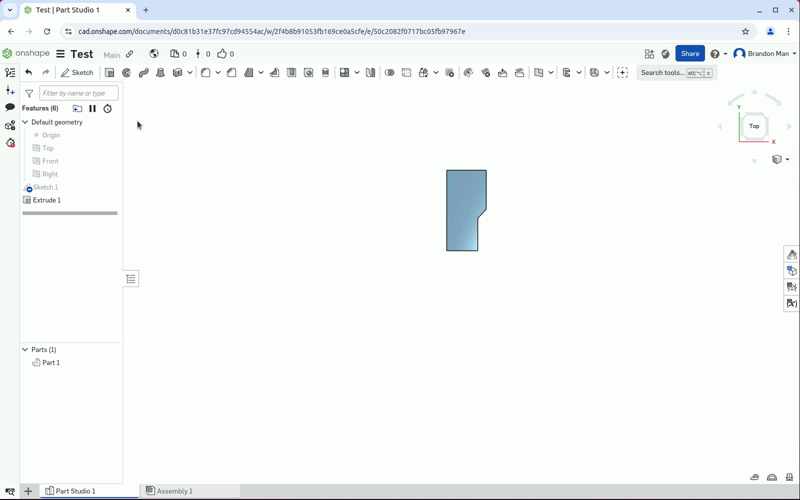
mouse_move(73, 189)
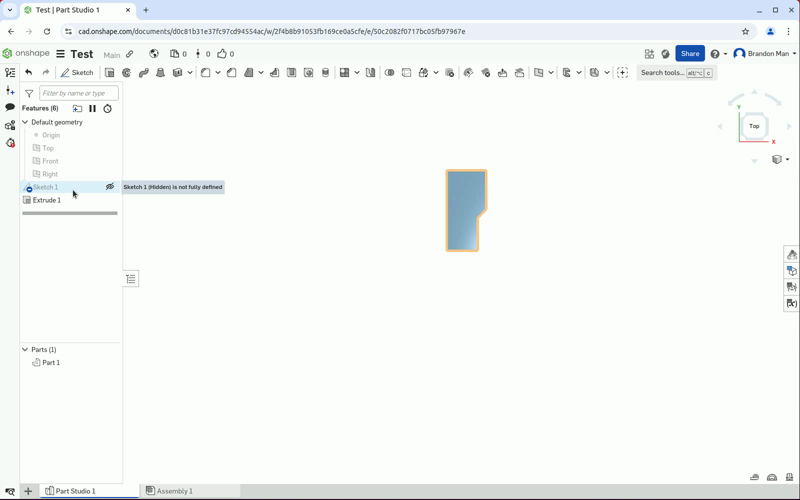
click(73, 189)
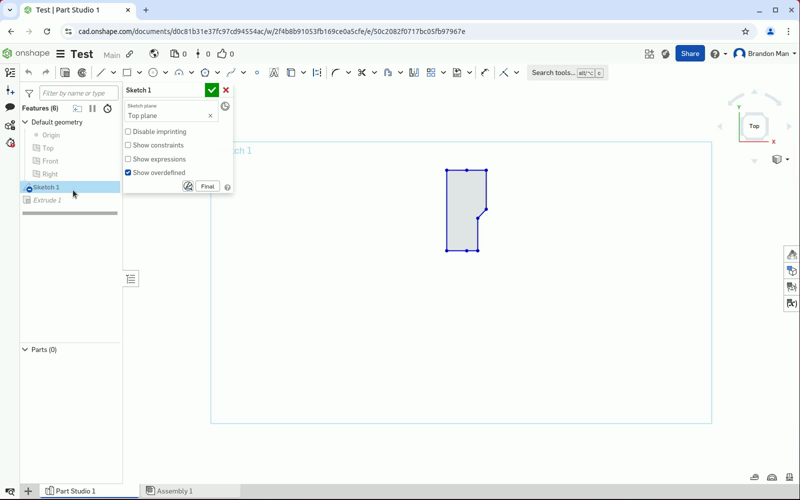
mouse_move(229, 92)
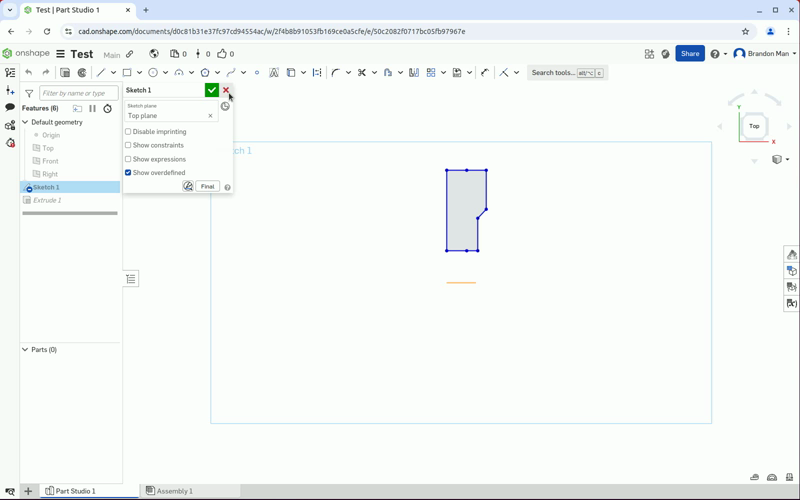
click(229, 92)
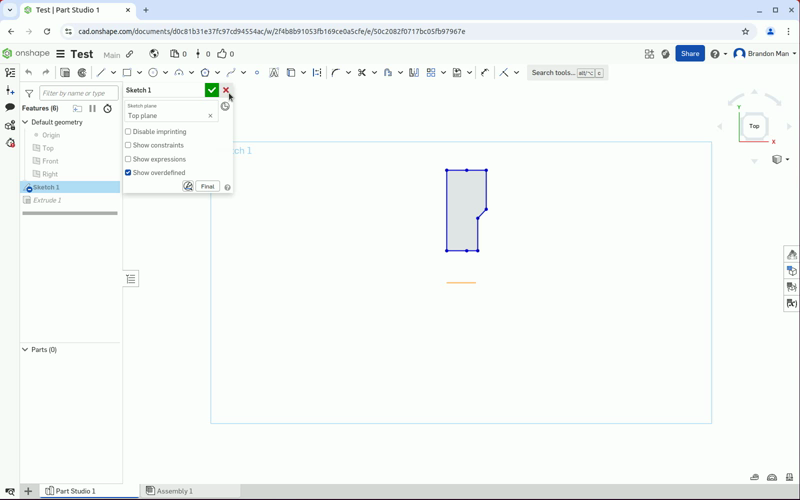
key(shift+s)
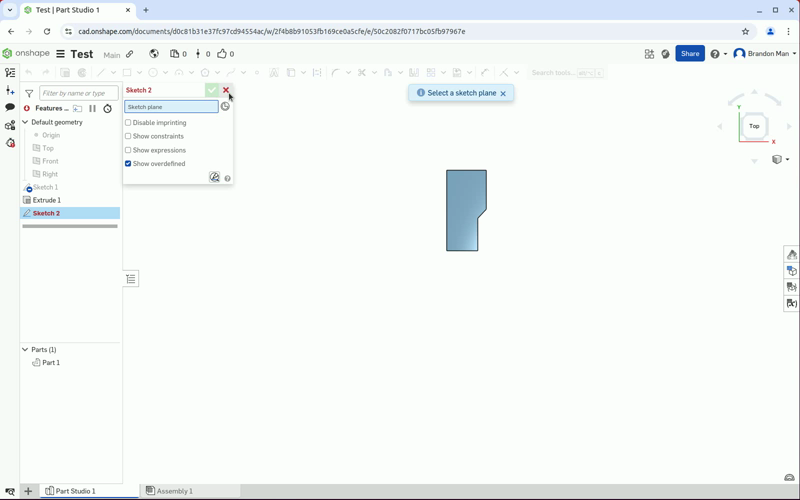
mouse_move(73, 150)
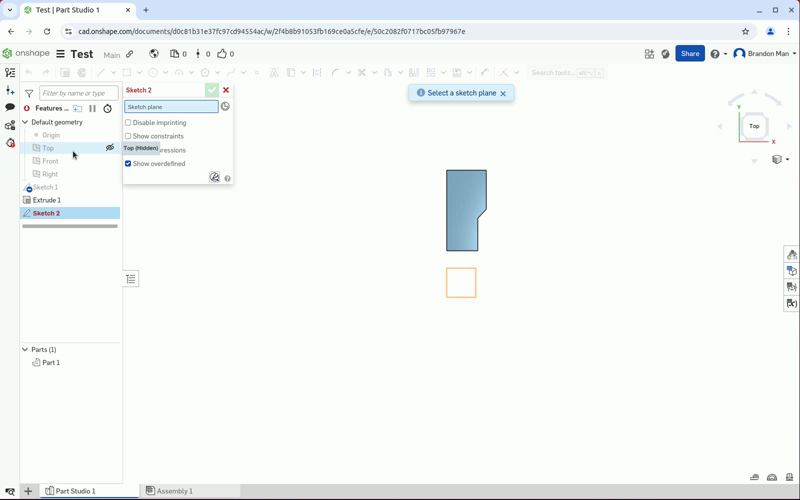
click(73, 150)
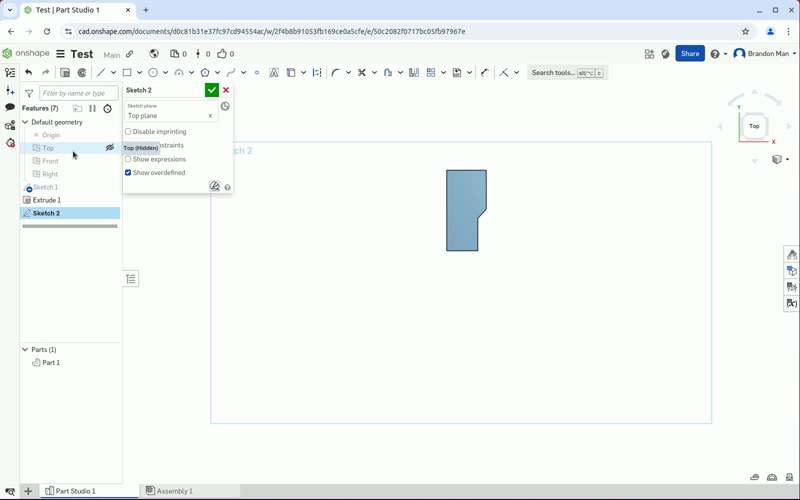
mouse_move(73, 352)
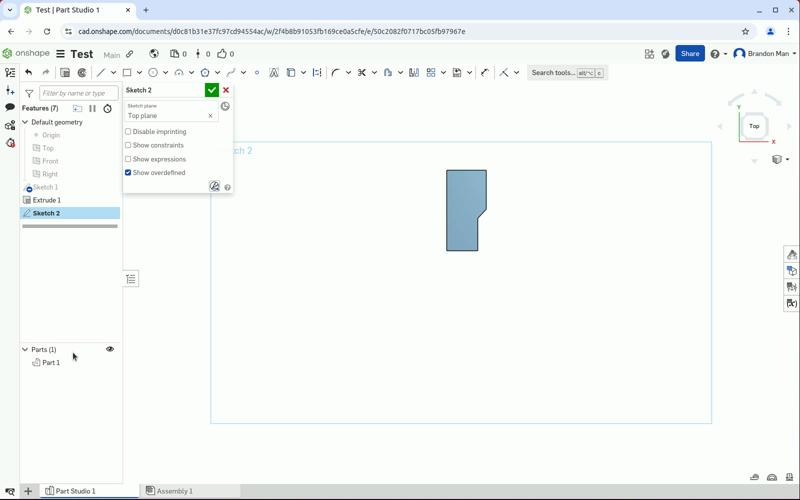
key(y)
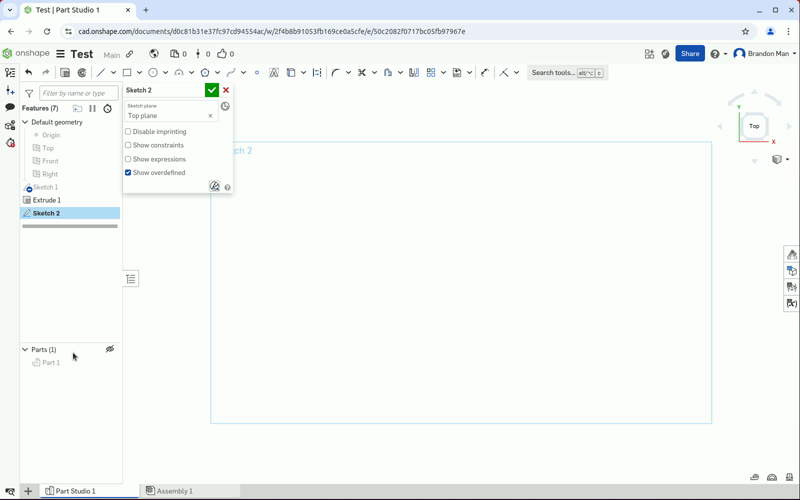
key(l)
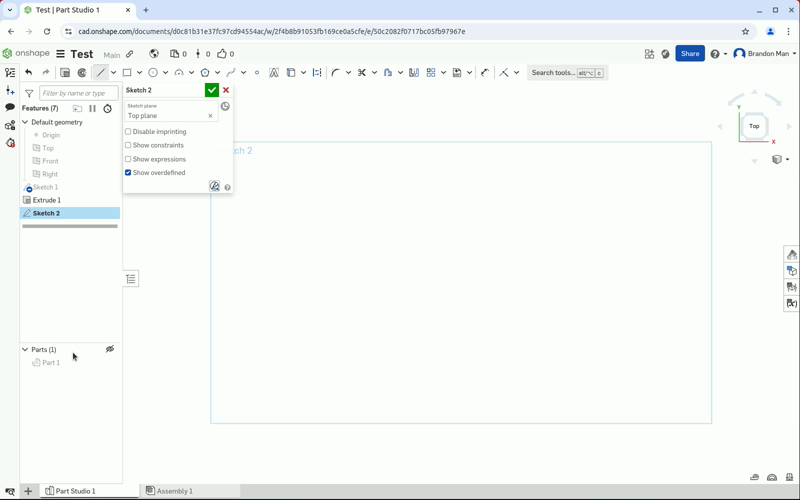
key_down(shift)
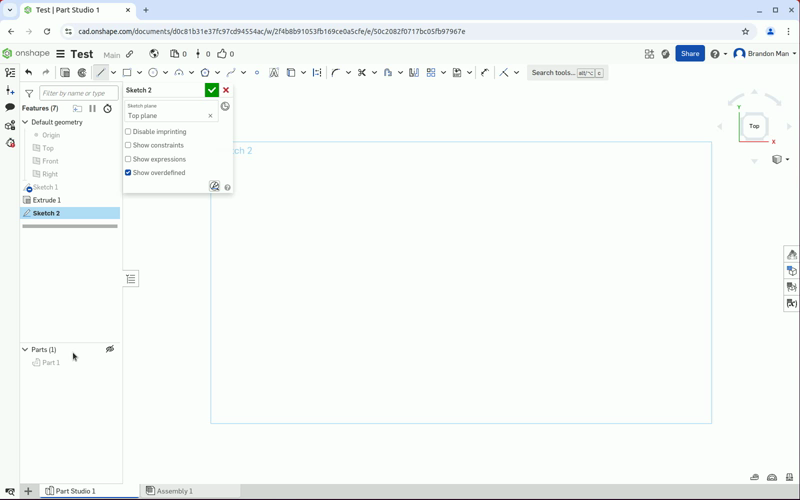
mouse_move(446, 250)
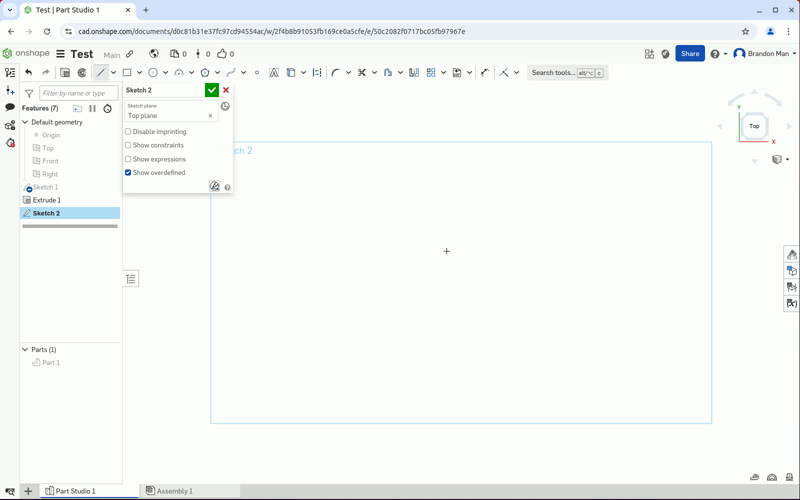
click(446, 250)
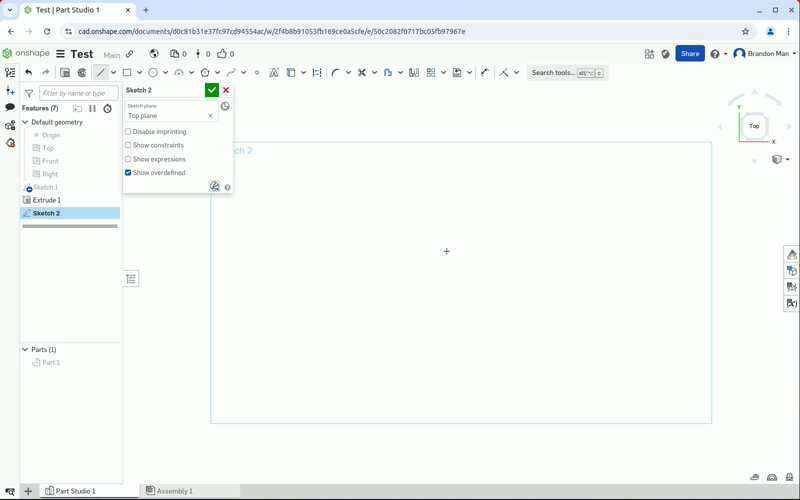
key_up(shift)
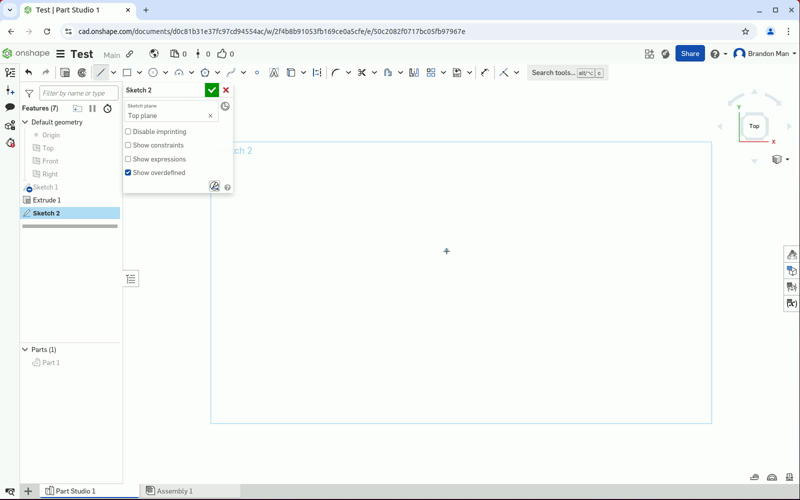
key_down(shift)
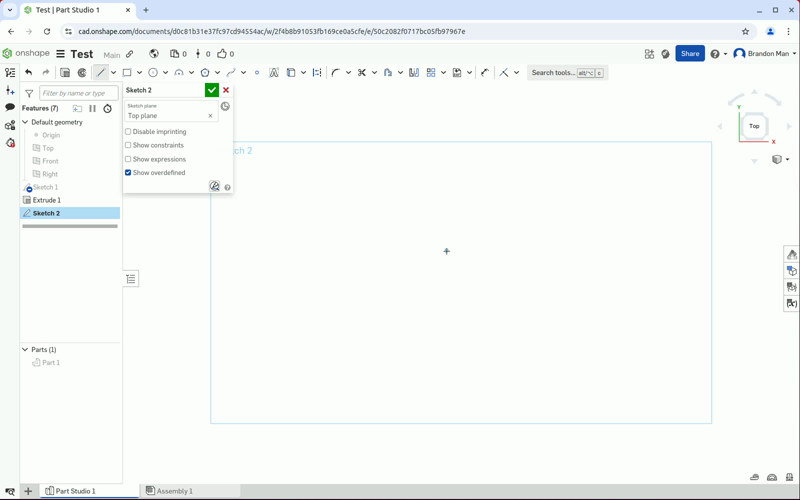
mouse_move(476, 250)
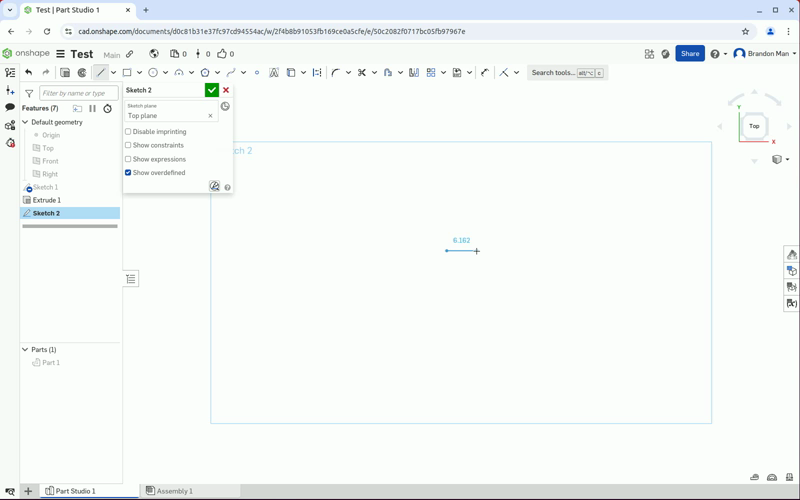
mouse_move(466, 250)
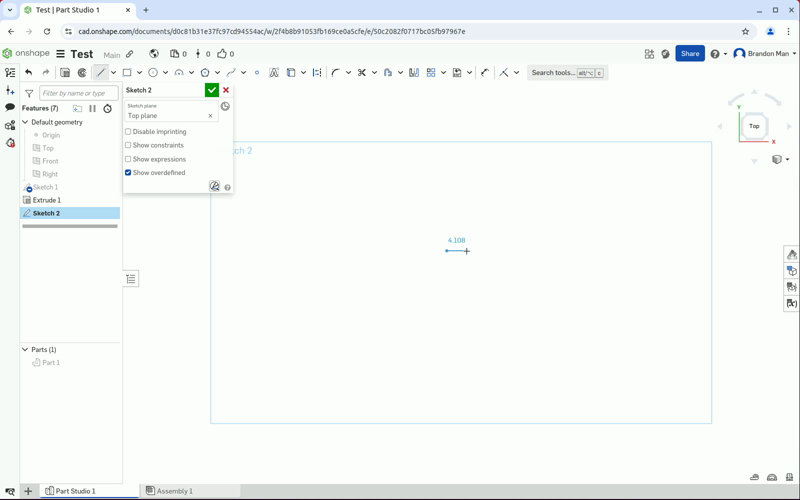
click(466, 250)
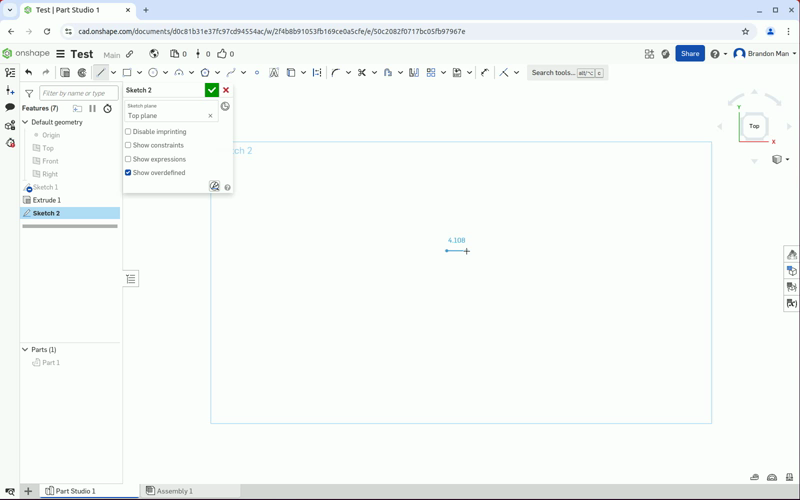
key_up(shift)
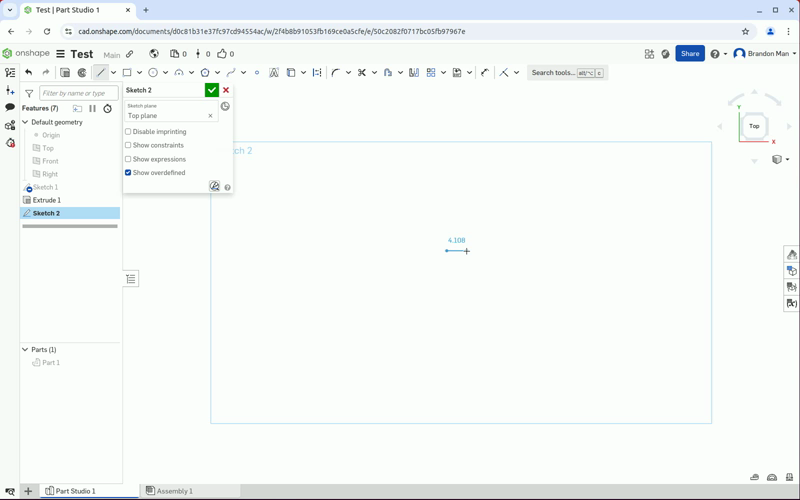
key_down(shift)
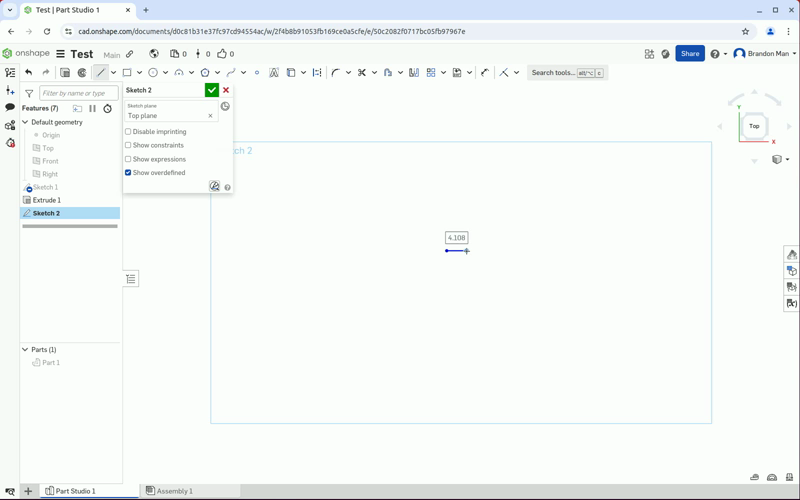
mouse_move(496, 250)
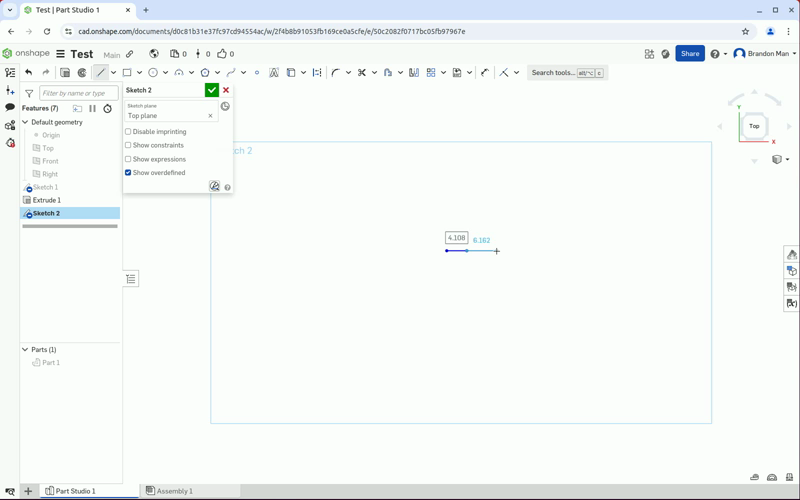
mouse_move(477, 250)
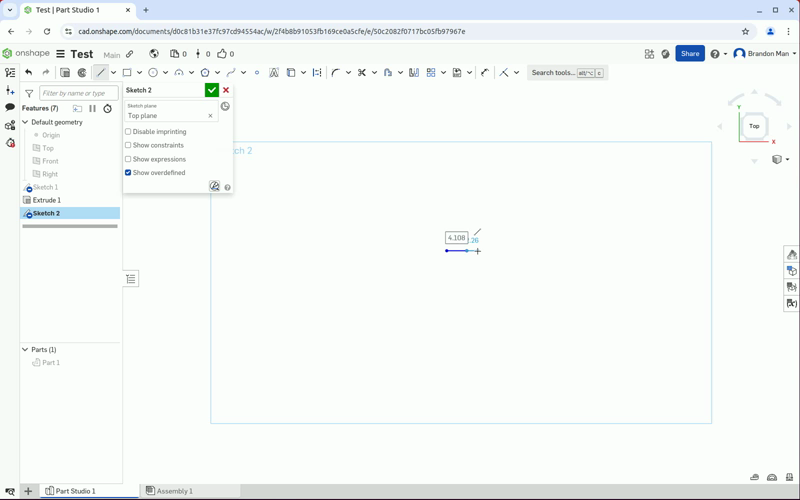
click(477, 250)
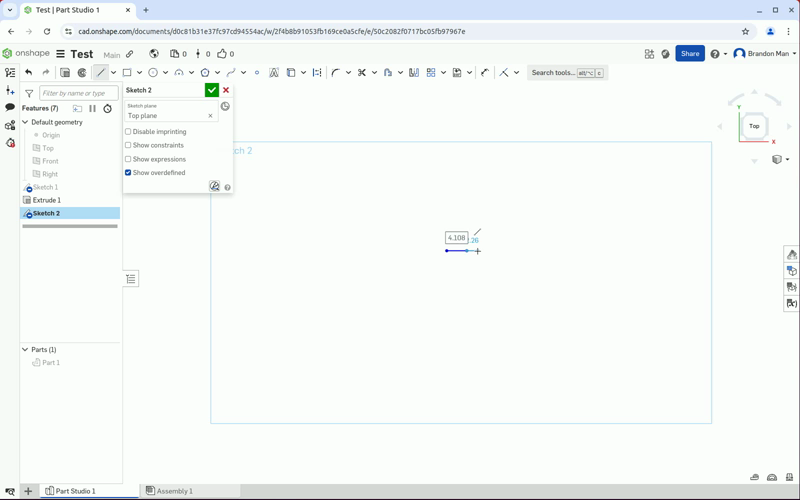
key_up(shift)
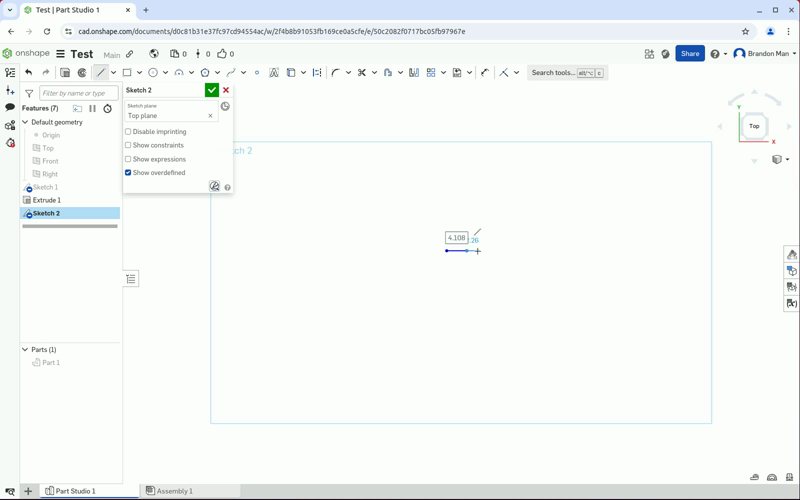
key_down(shift)
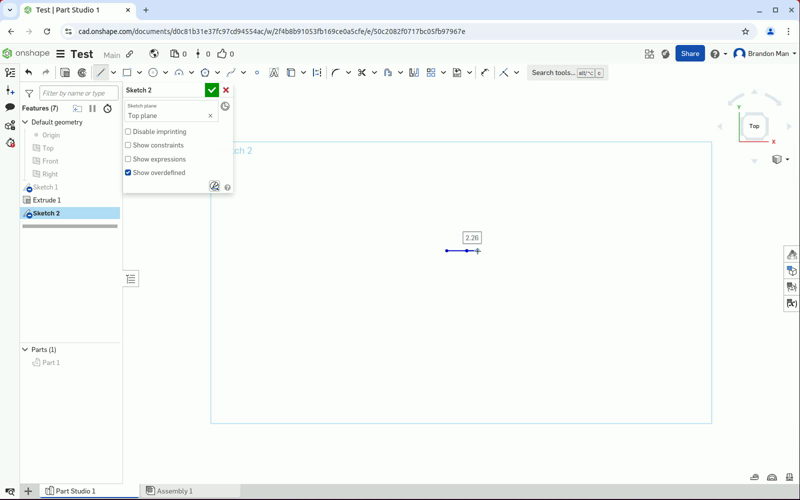
mouse_move(507, 250)
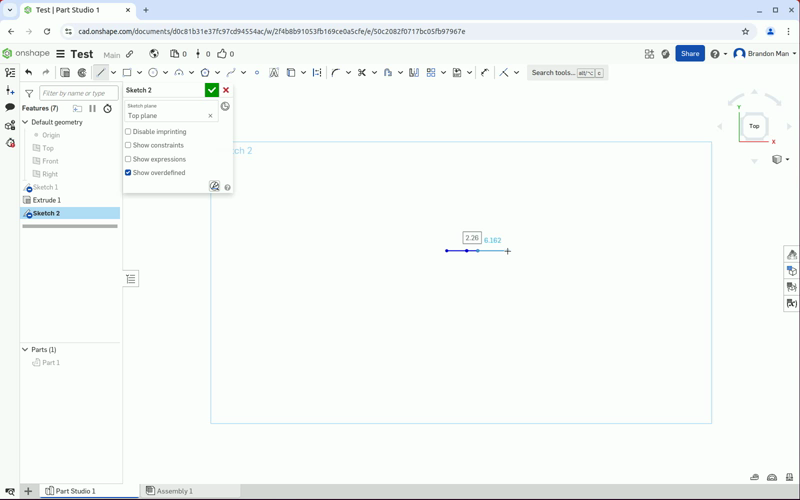
mouse_move(477, 218)
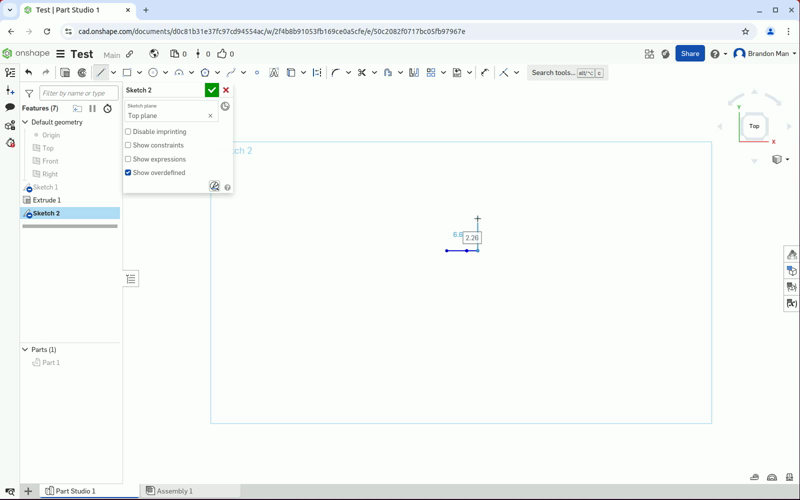
click(477, 218)
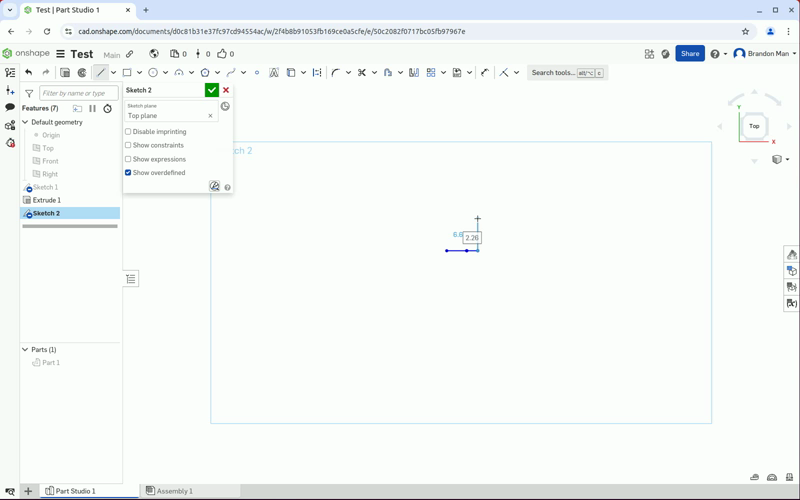
key_up(shift)
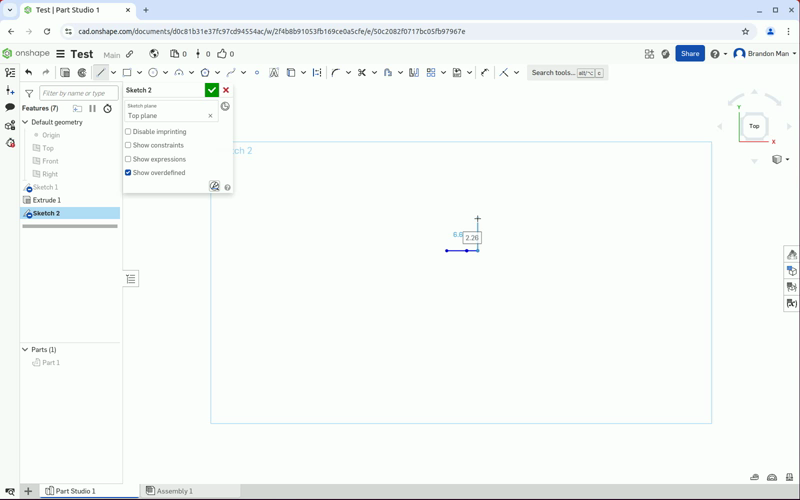
key_down(shift)
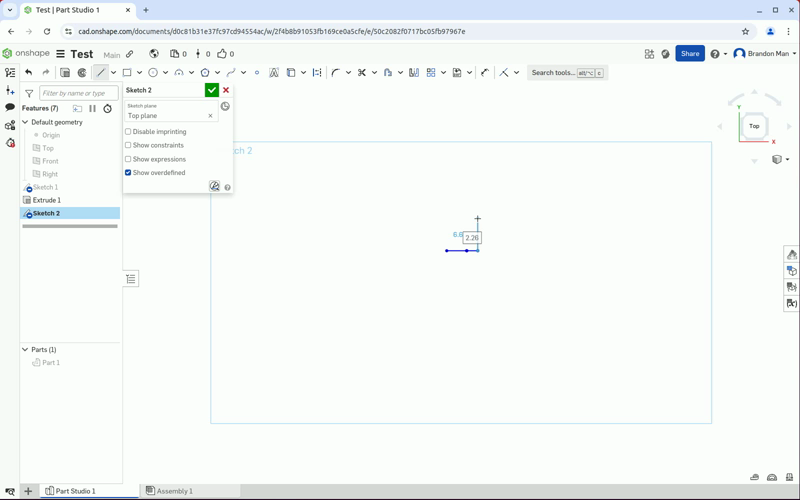
mouse_move(507, 218)
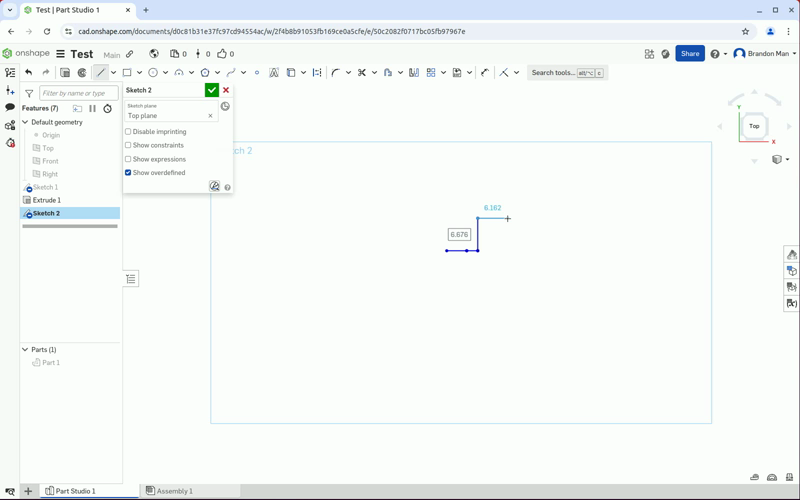
mouse_move(486, 209)
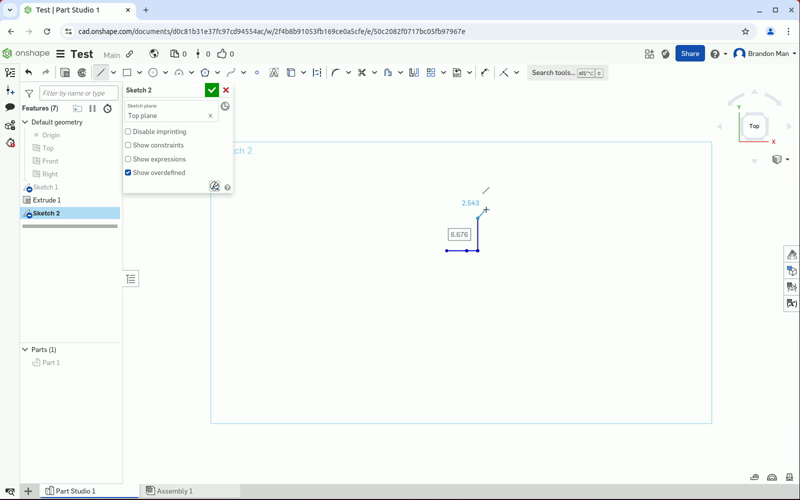
click(486, 209)
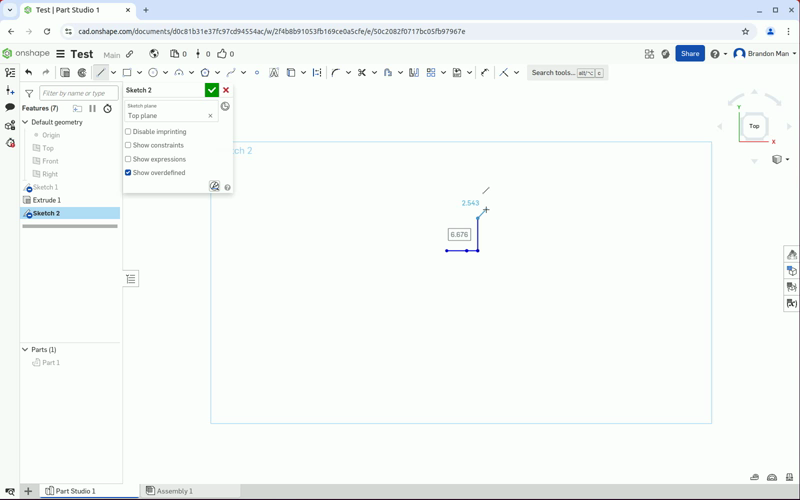
key_up(shift)
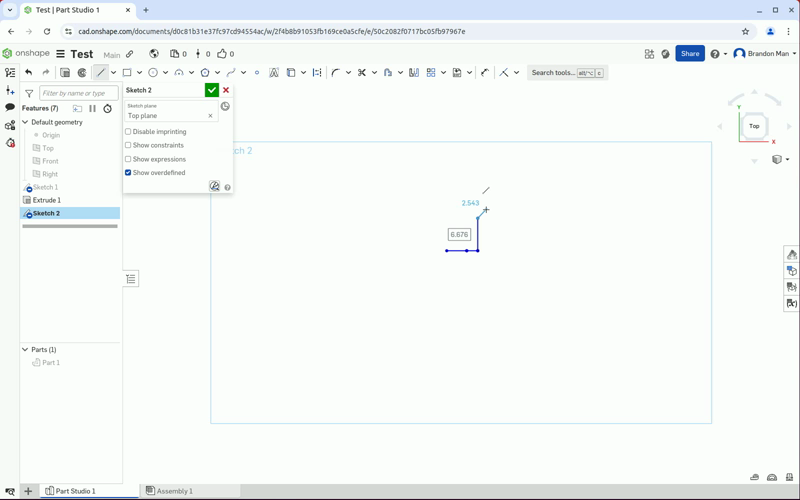
key_down(shift)
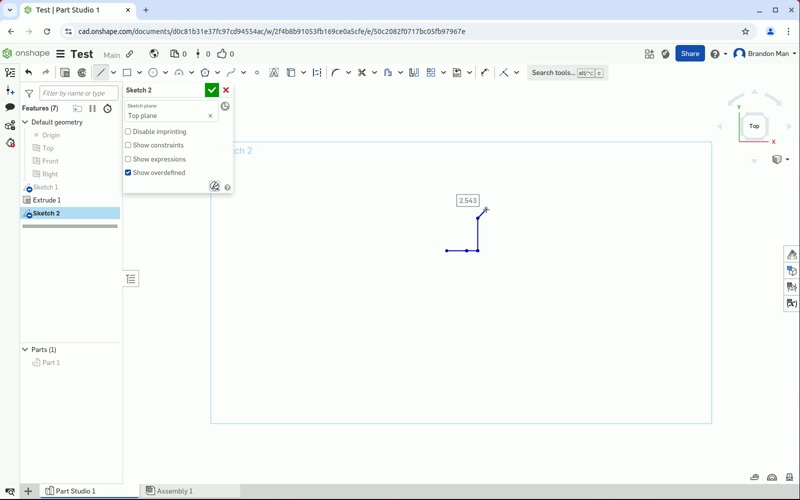
mouse_move(516, 209)
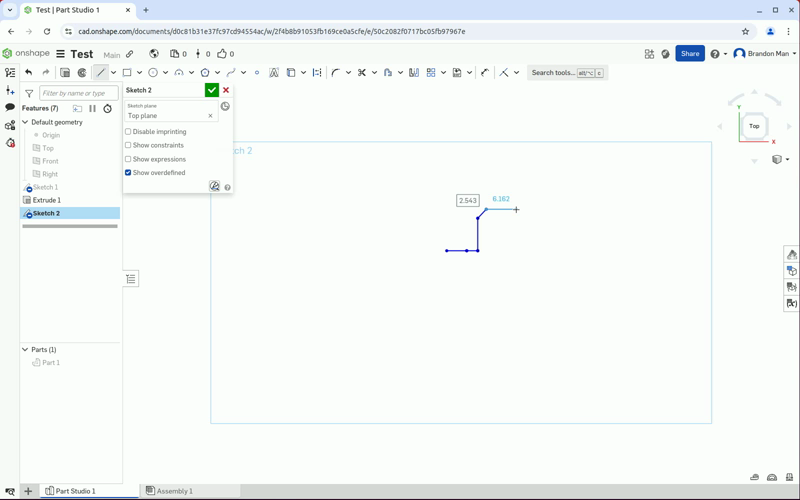
mouse_move(486, 170)
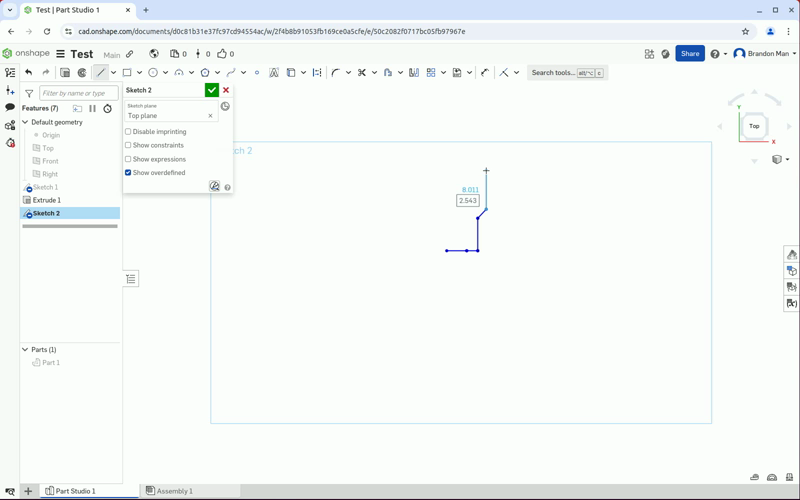
click(486, 170)
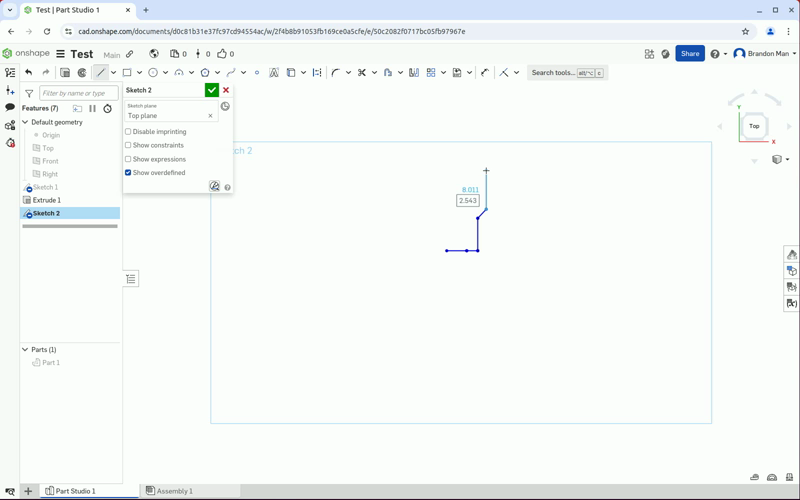
key_up(shift)
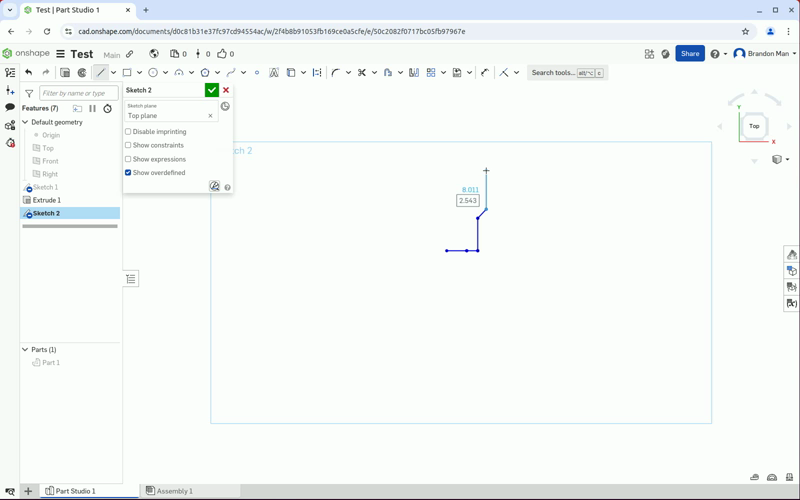
key_down(shift)
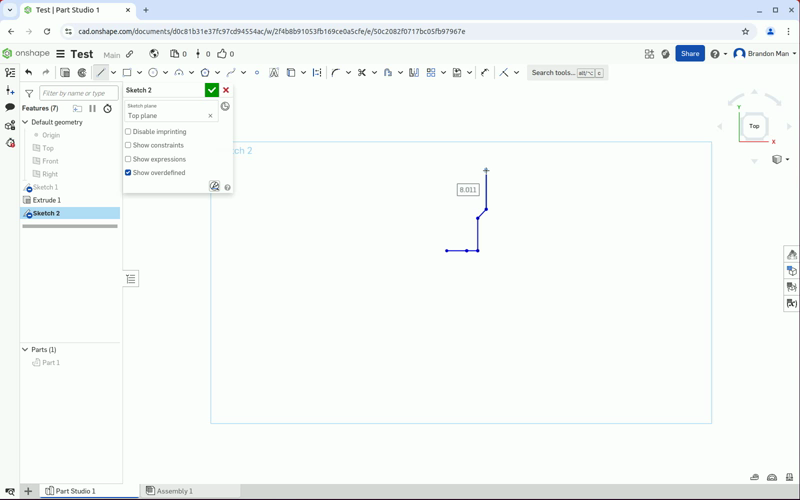
mouse_move(516, 170)
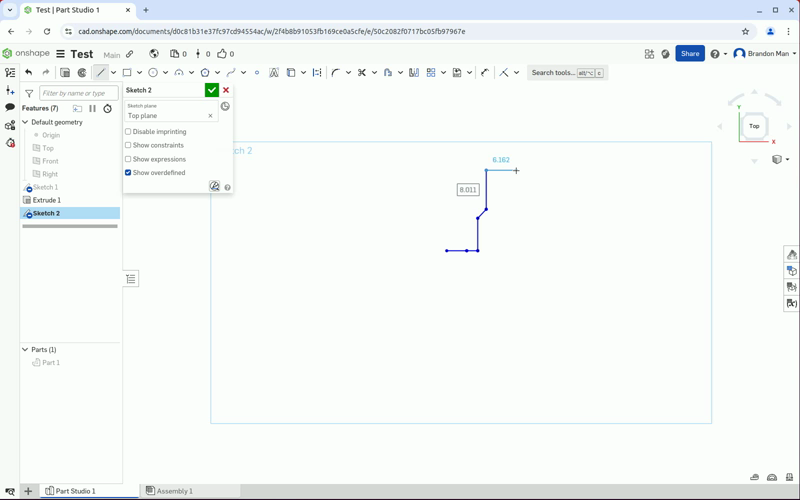
mouse_move(466, 170)
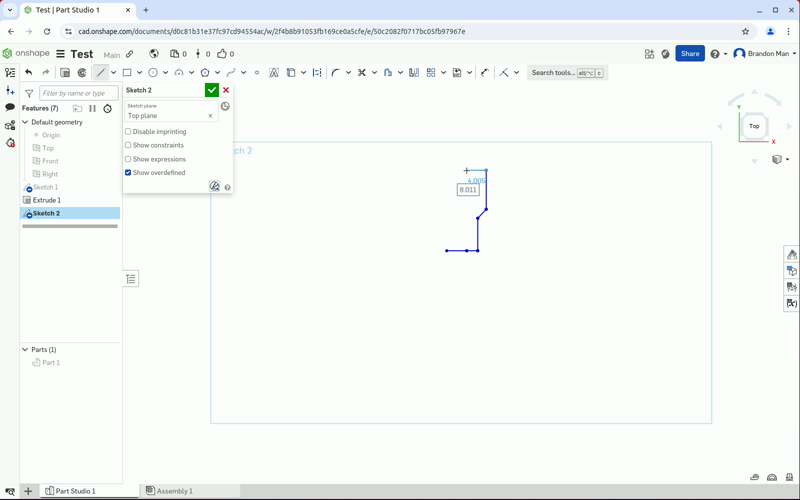
click(466, 170)
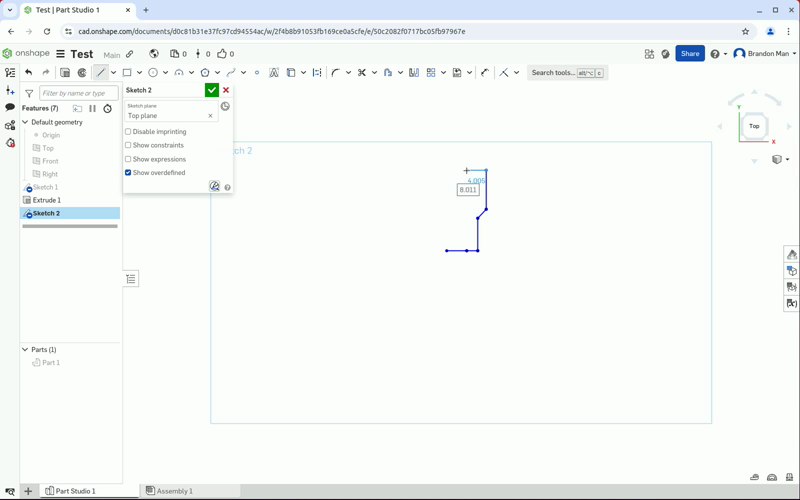
key_up(shift)
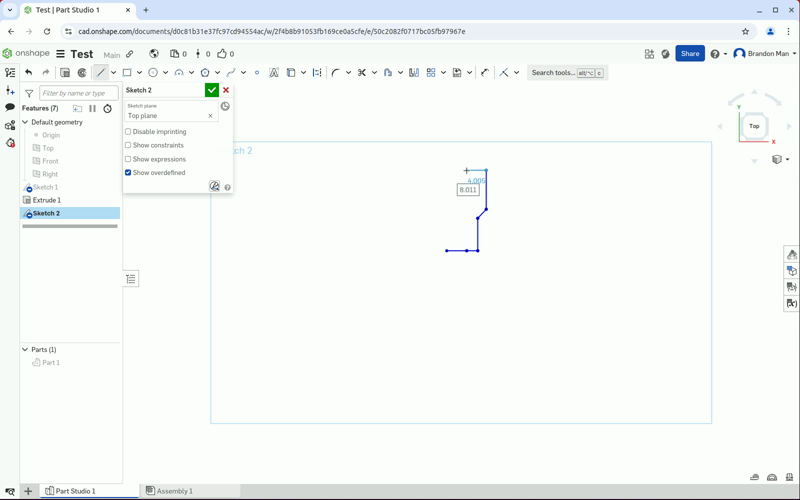
key_down(shift)
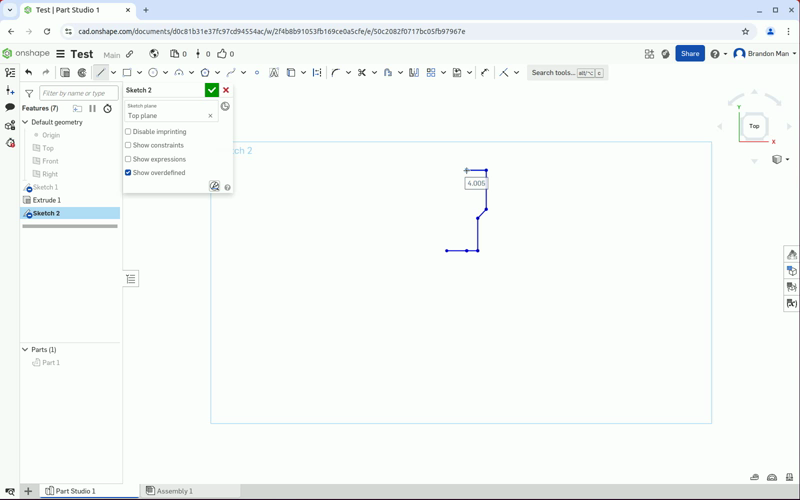
mouse_move(496, 170)
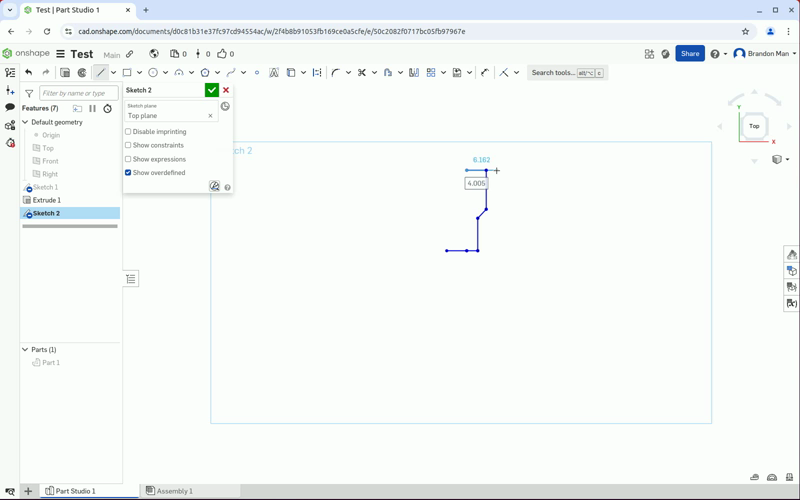
mouse_move(446, 170)
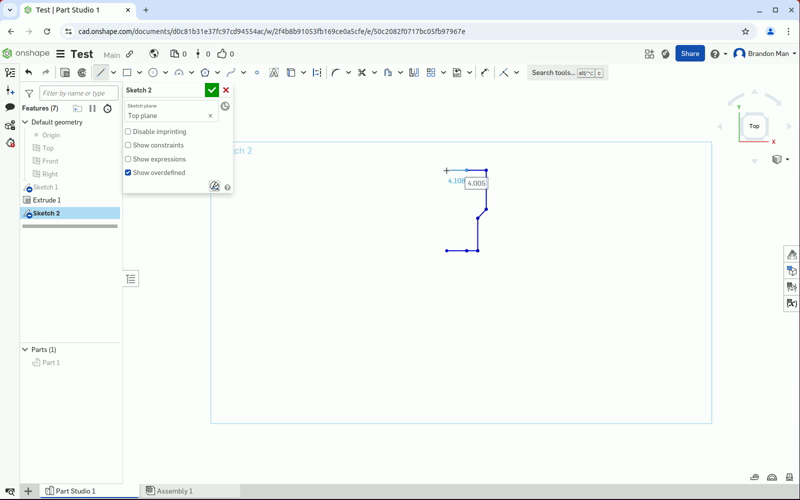
click(446, 170)
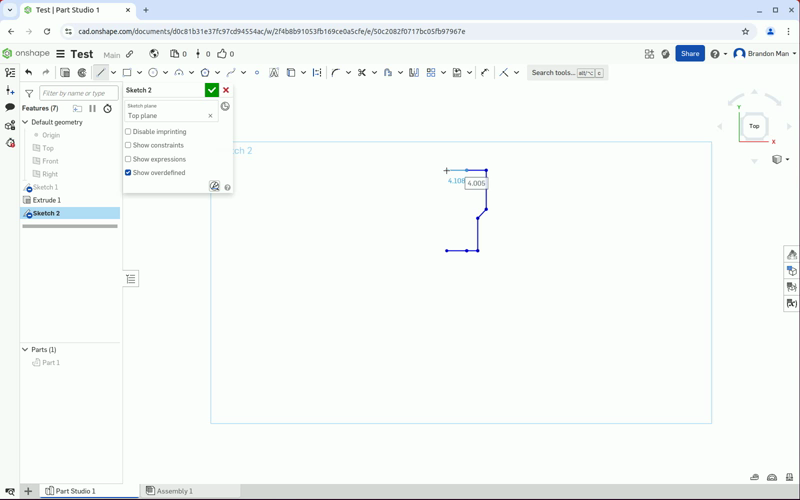
key_up(shift)
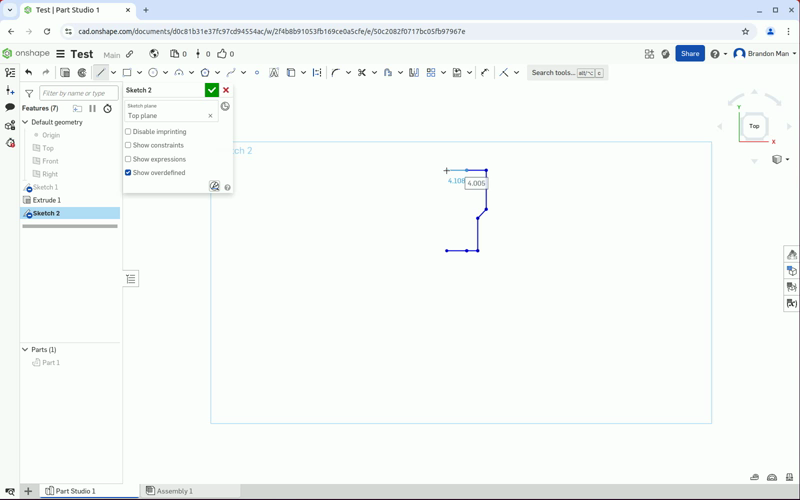
key_down(shift)
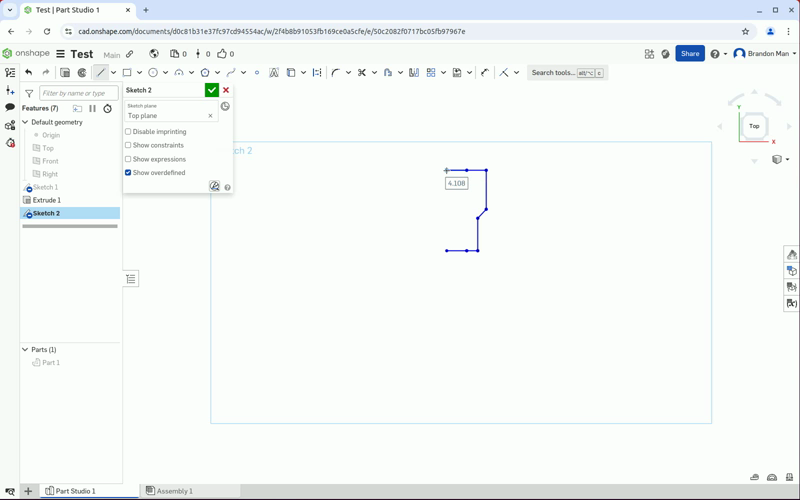
mouse_move(446, 250)
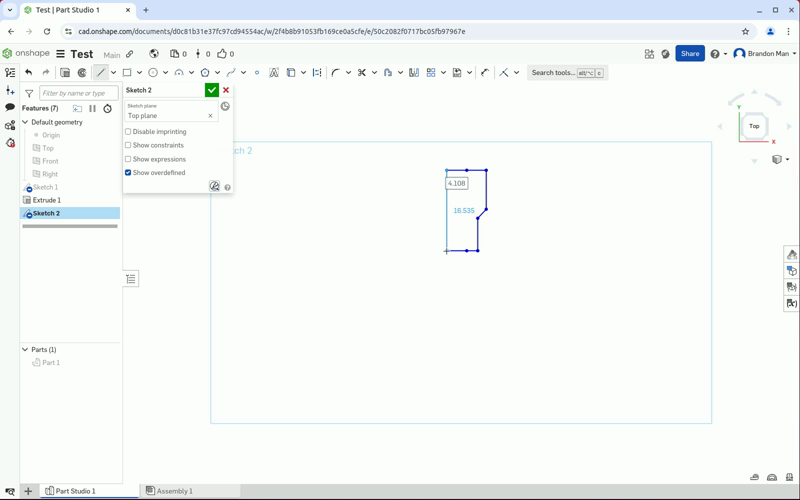
key_up(shift)
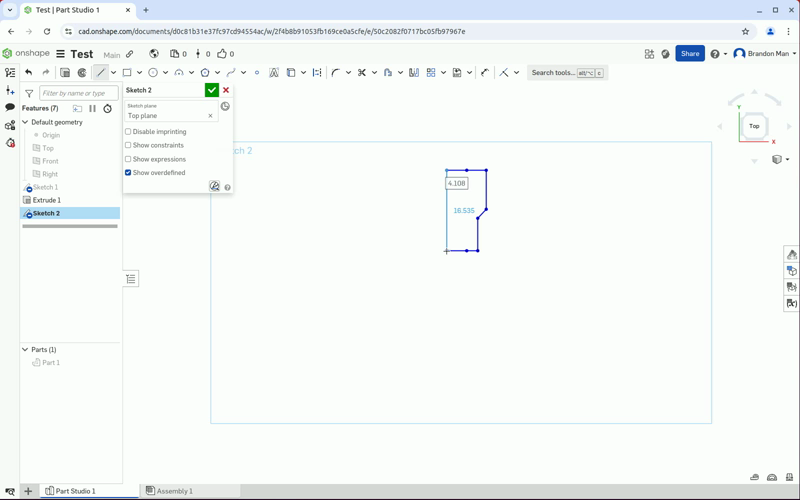
click(446, 250)
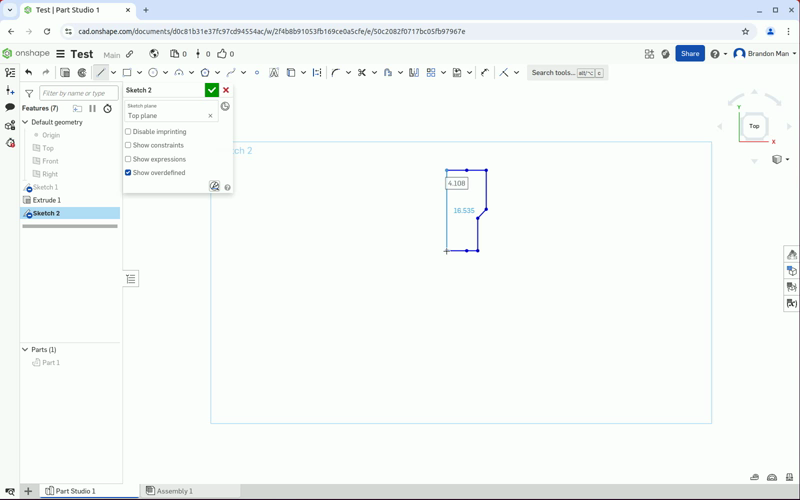
key(esc)
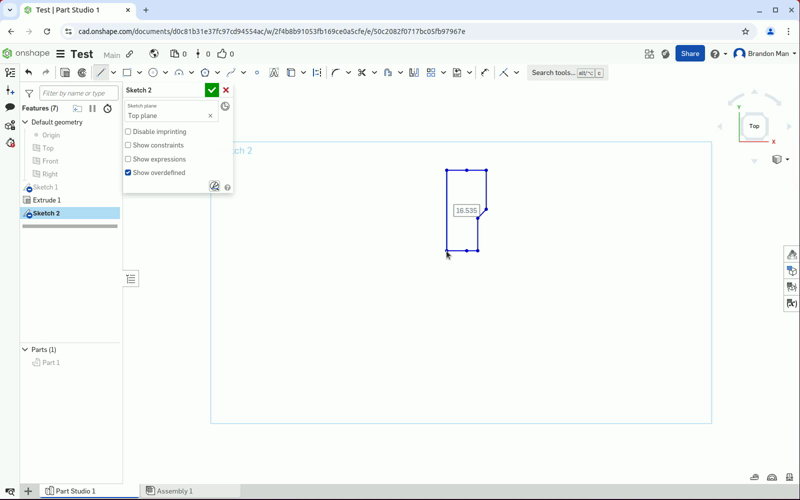
mouse_move(466, 229)
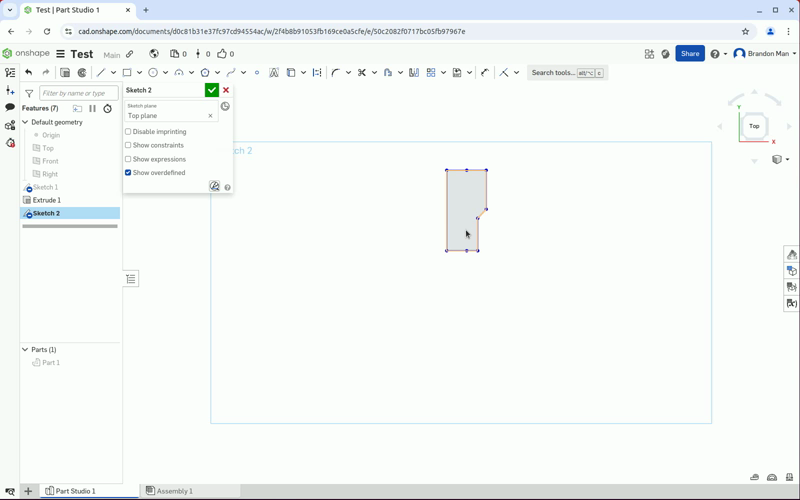
click(466, 229)
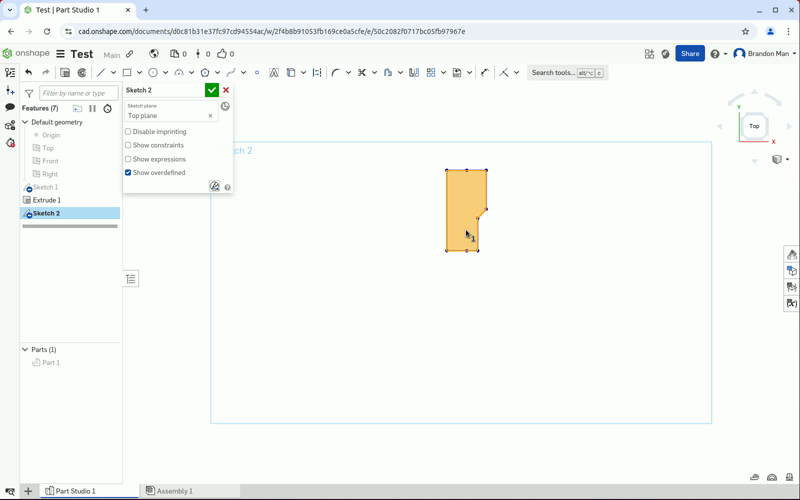
mouse_move(73, 352)
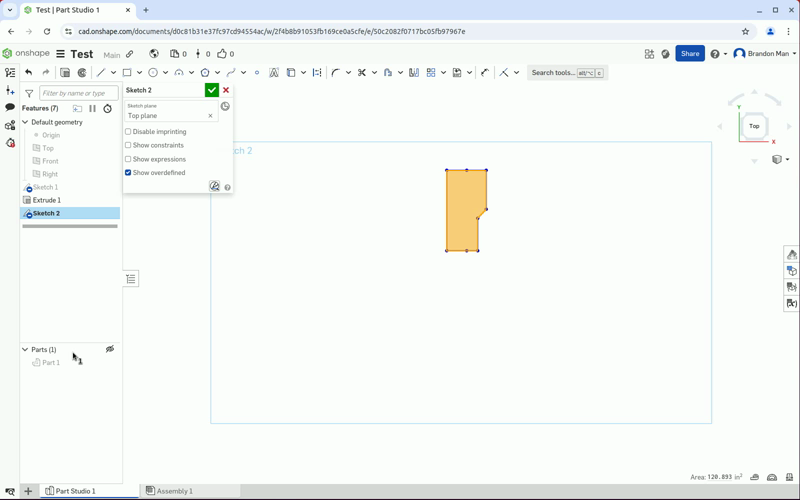
key(shift+y)
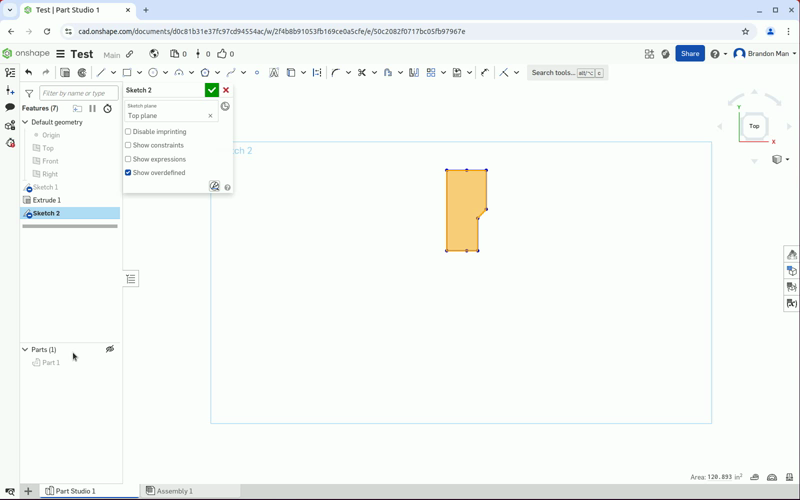
key(shift+e)
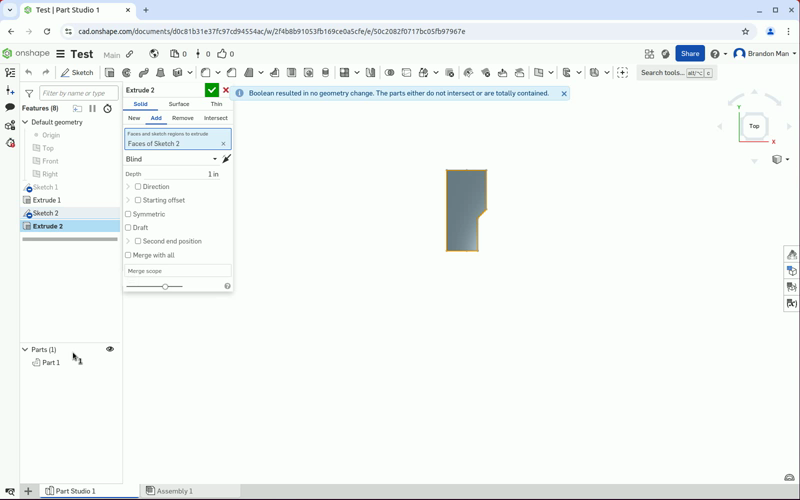
mouse_move(143, 106)
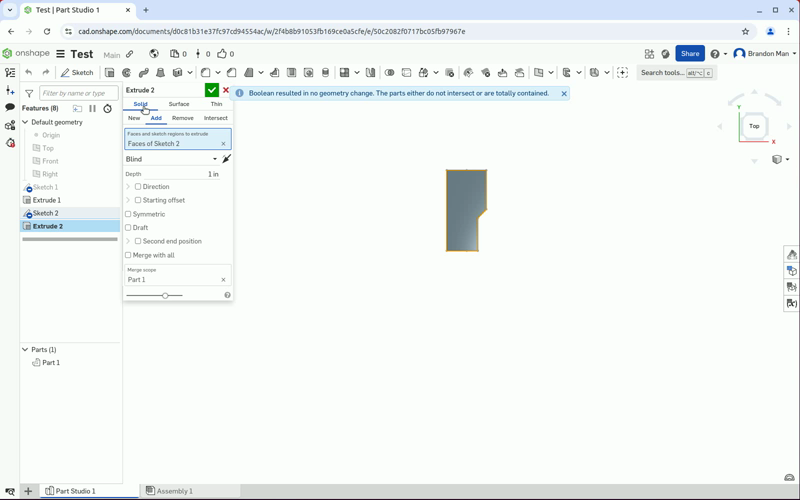
click(143, 106)
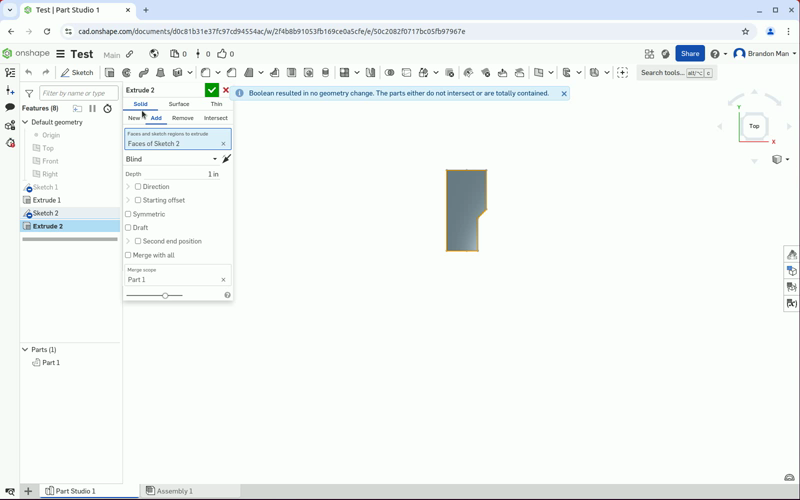
mouse_move(137, 120)
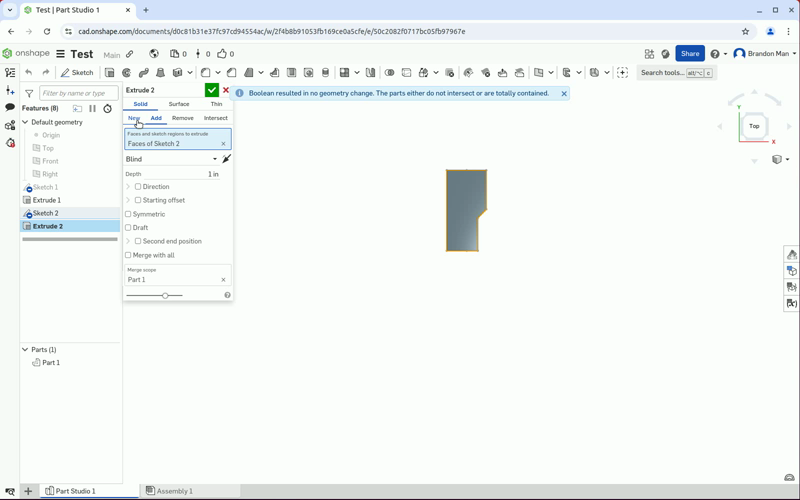
click(137, 120)
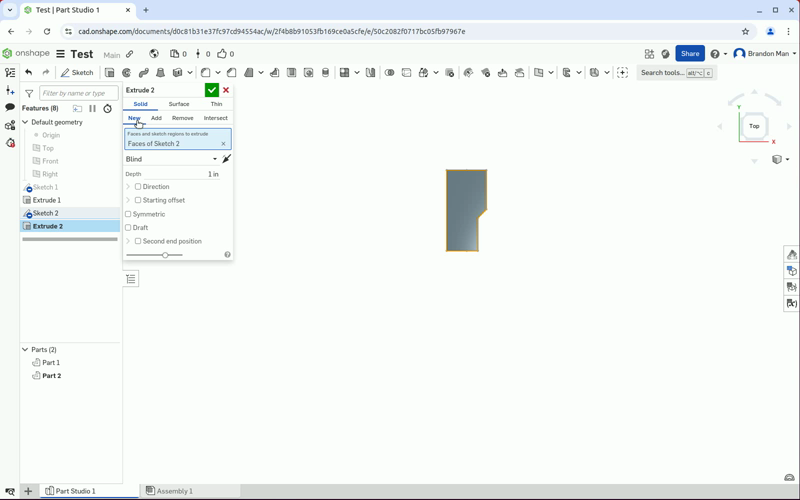
key(tab, 4)
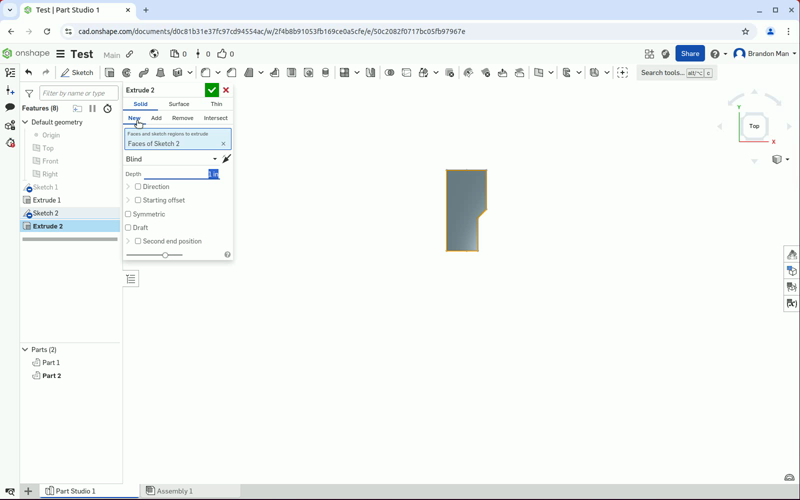
text(1.204)
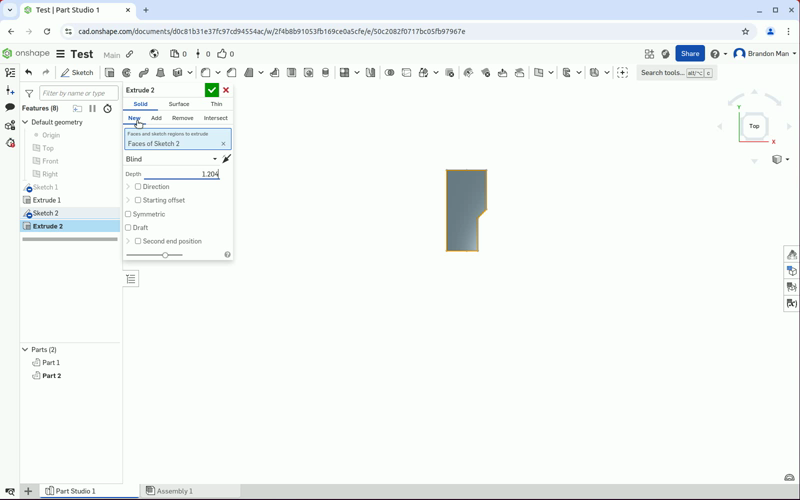
key(enter)
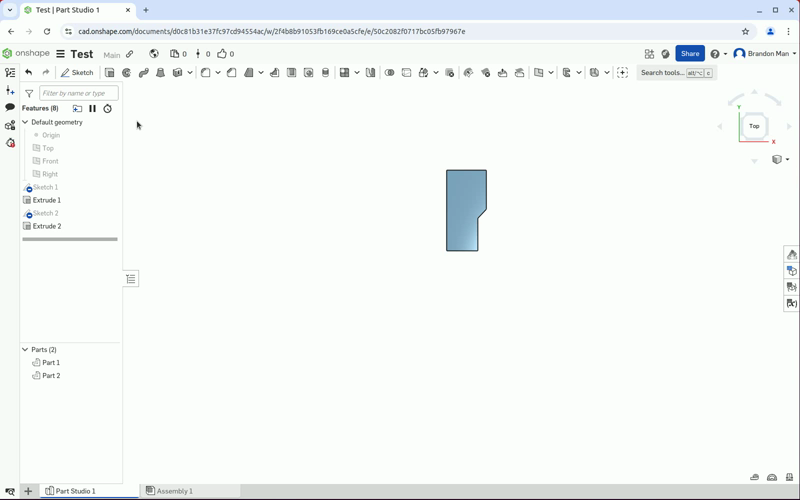
key(shift+h)
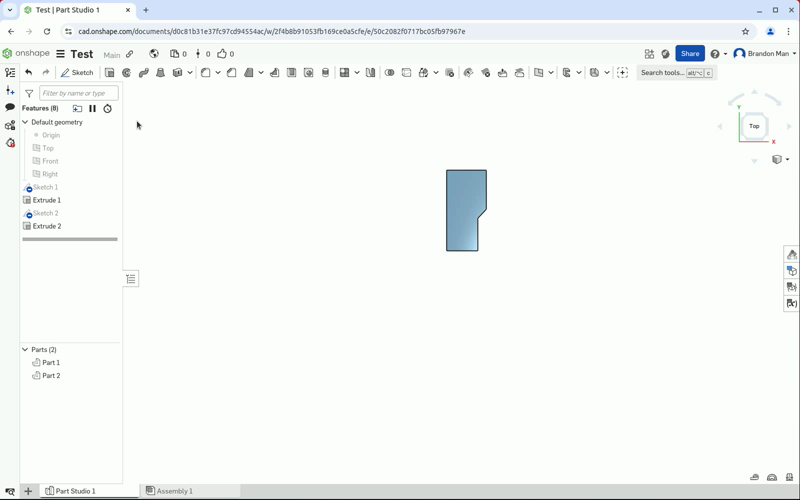
key(shift+h)
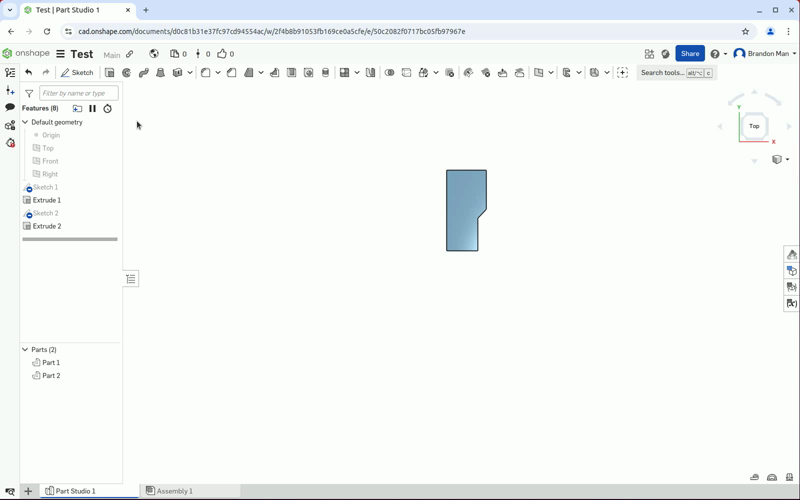
mouse_move(73, 189)
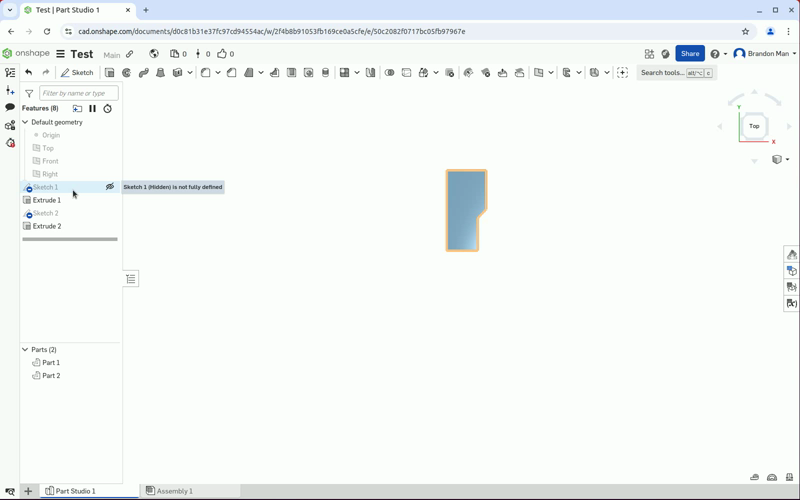
click(73, 189)
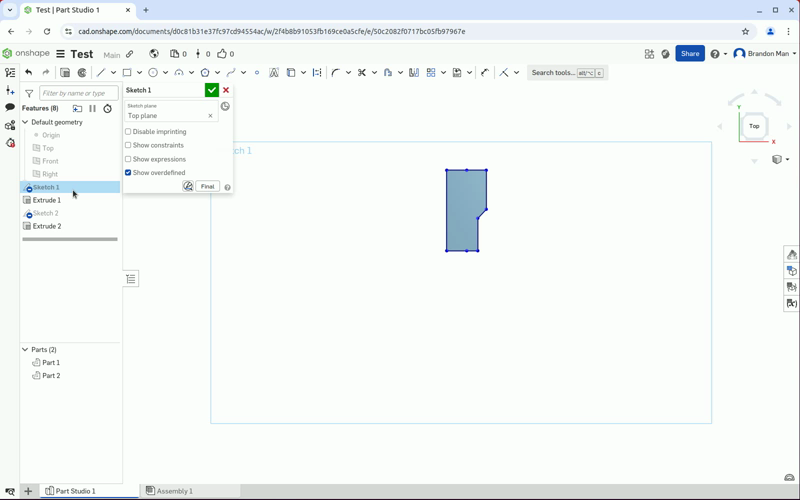
mouse_move(229, 92)
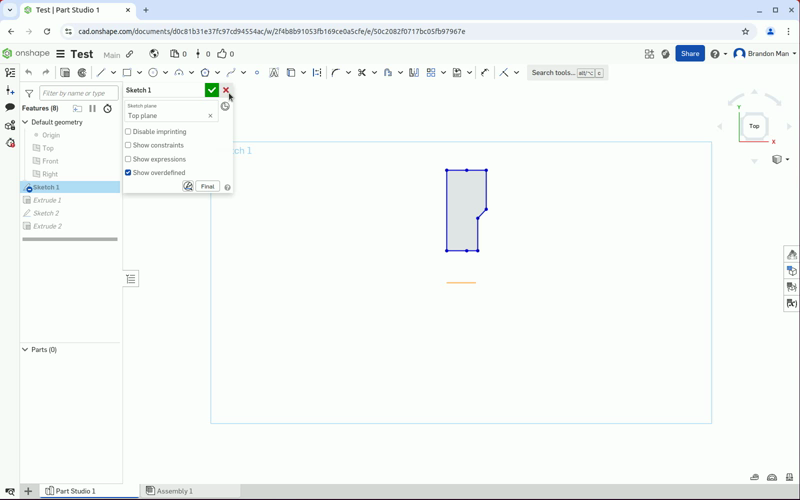
click(229, 92)
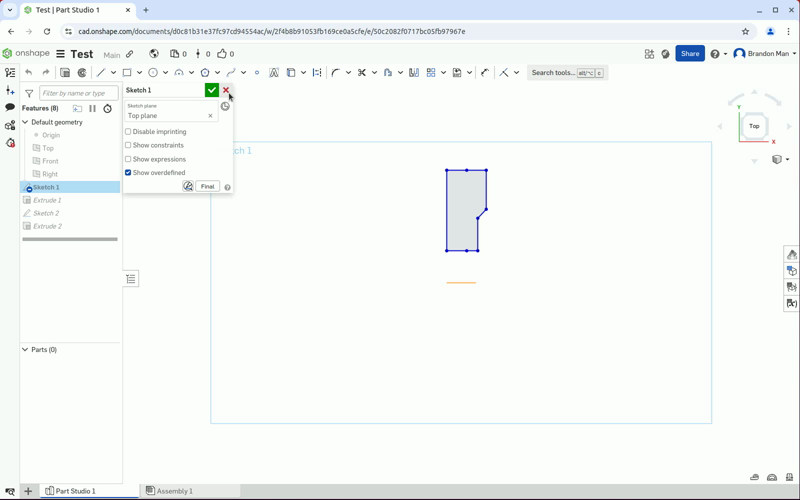
key(shift+s)
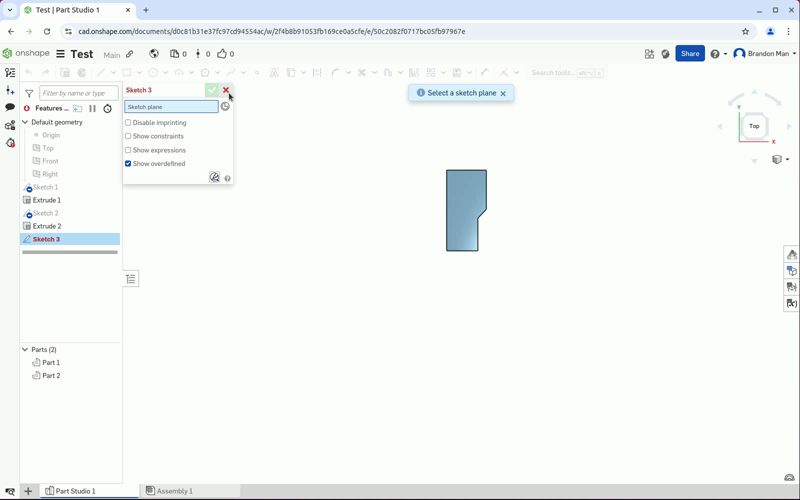
mouse_move(73, 150)
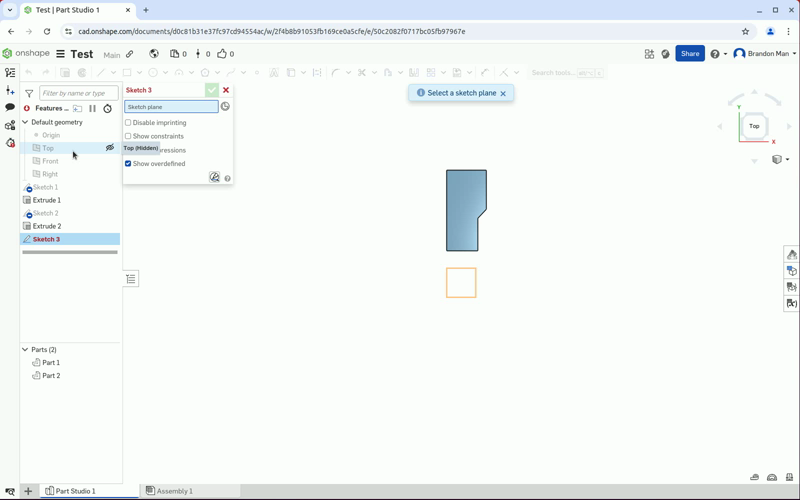
click(73, 150)
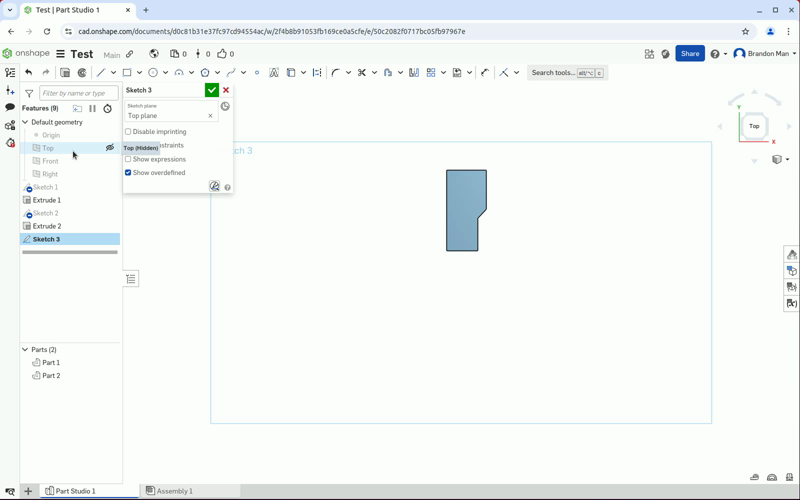
mouse_move(73, 352)
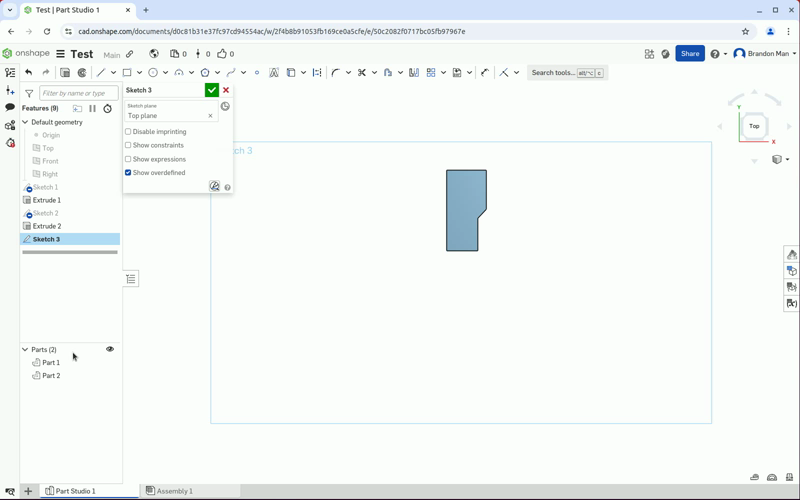
key(y)
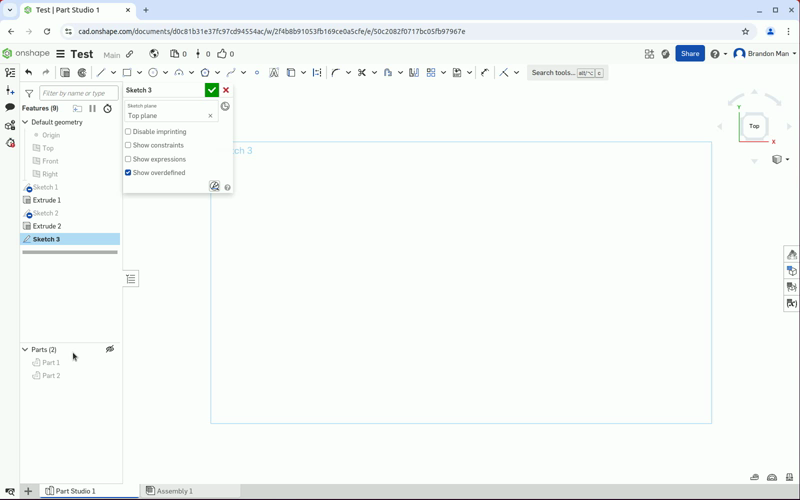
key(l)
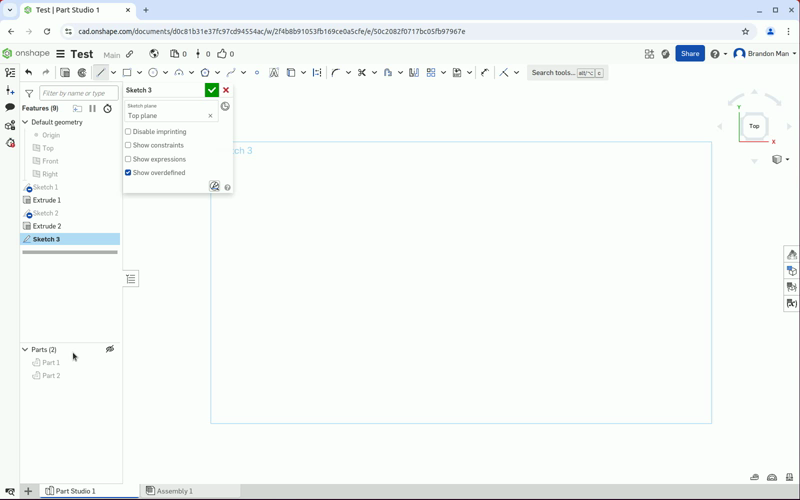
key_down(shift)
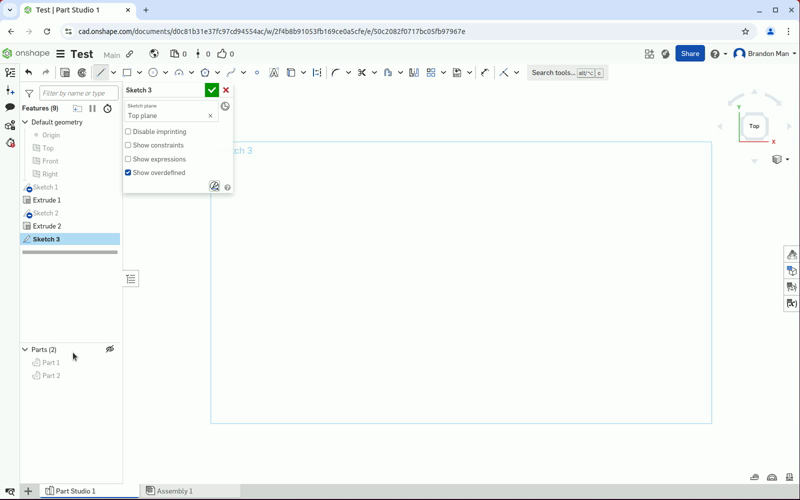
mouse_move(446, 250)
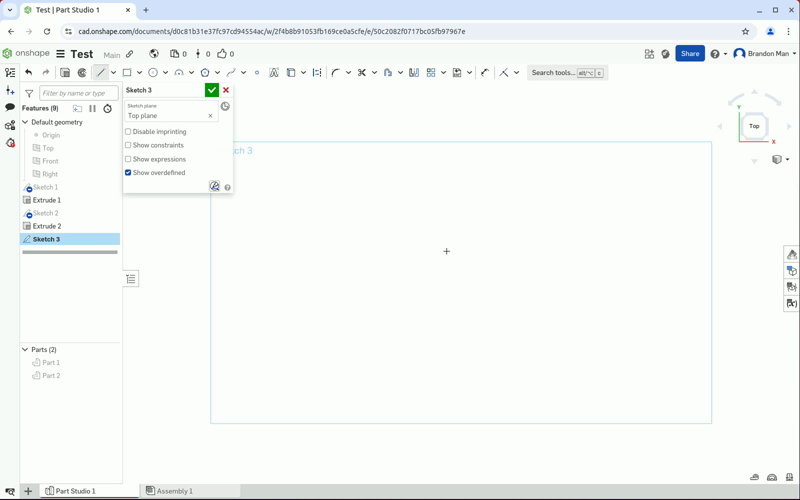
click(446, 250)
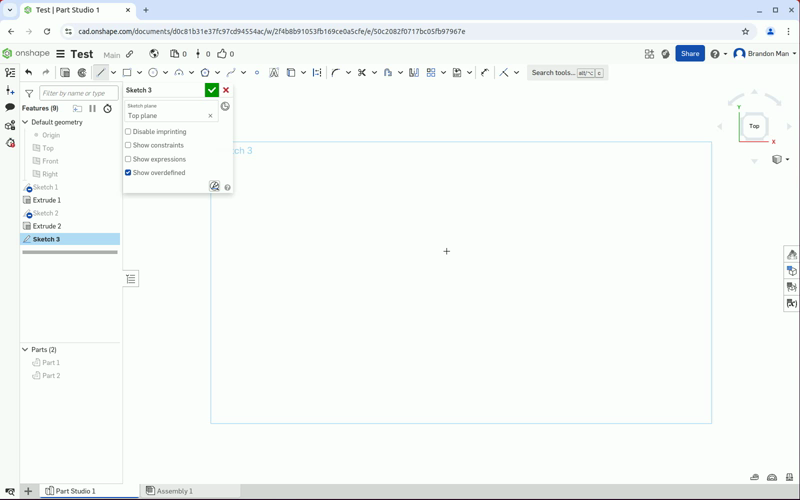
key_up(shift)
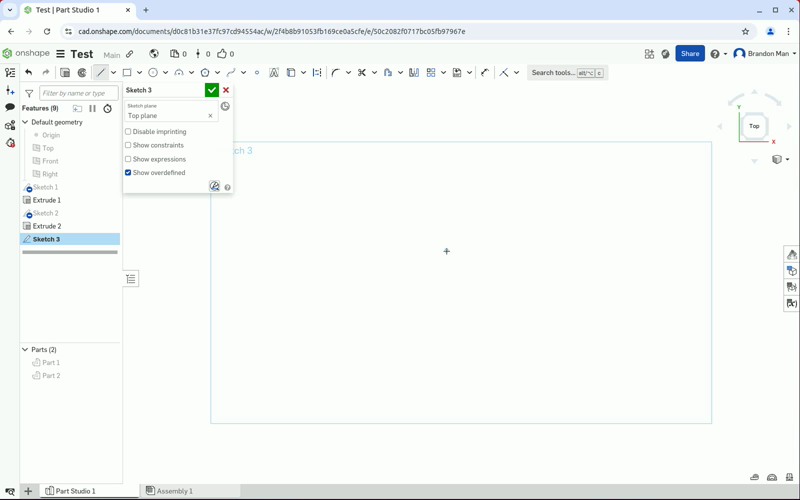
key_down(shift)
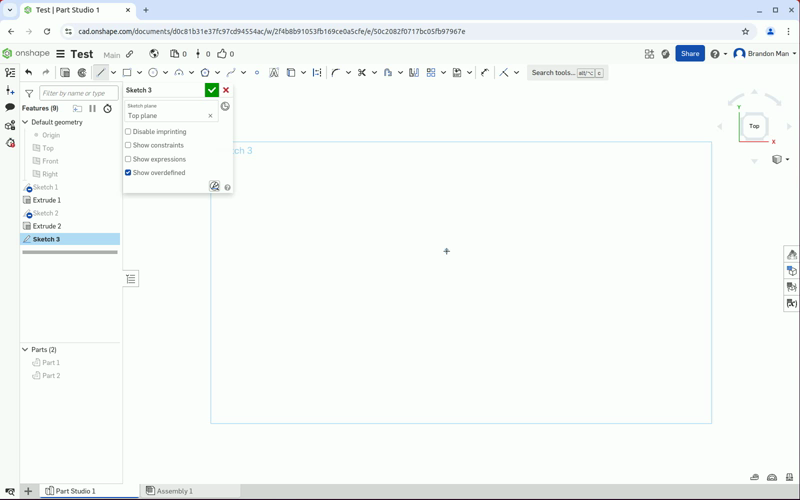
mouse_move(476, 250)
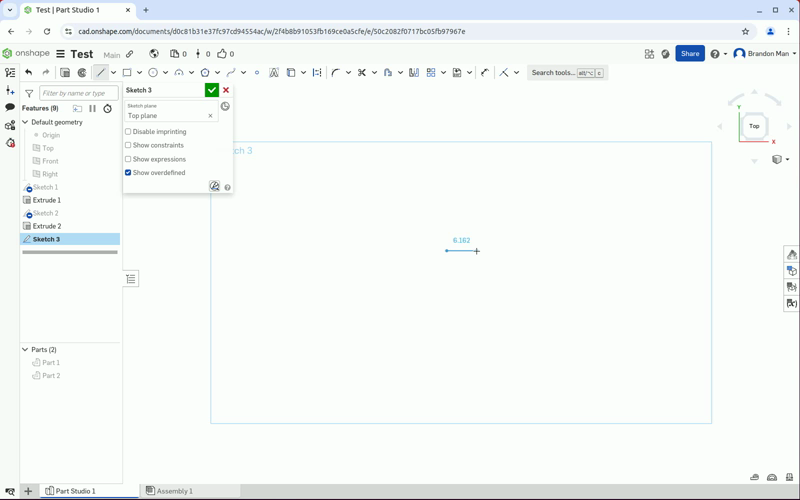
mouse_move(466, 250)
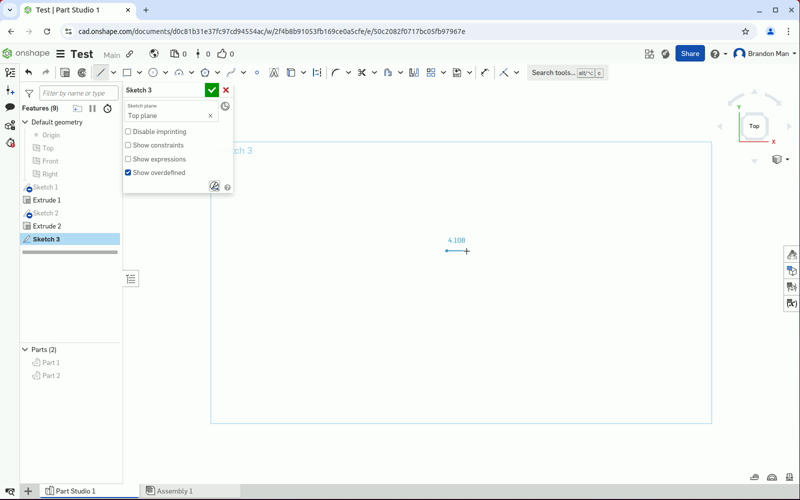
click(466, 250)
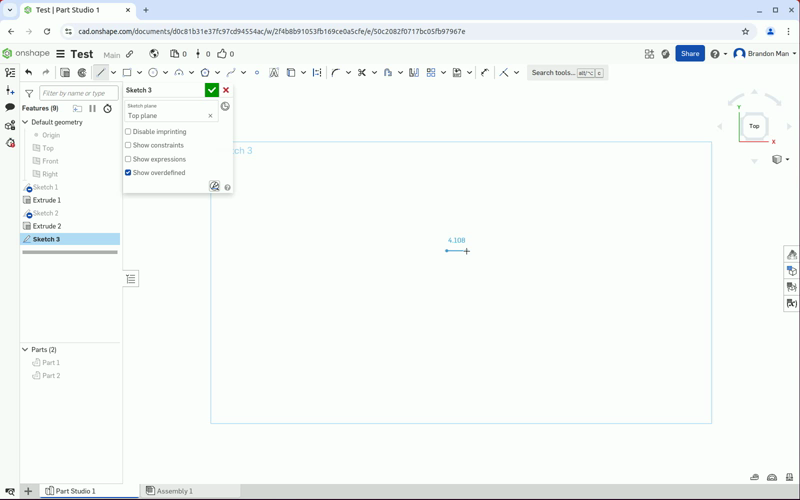
key_up(shift)
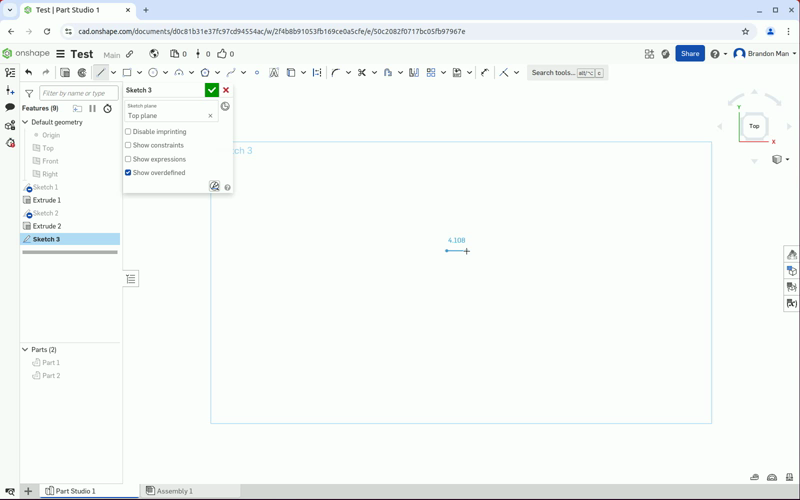
key_down(shift)
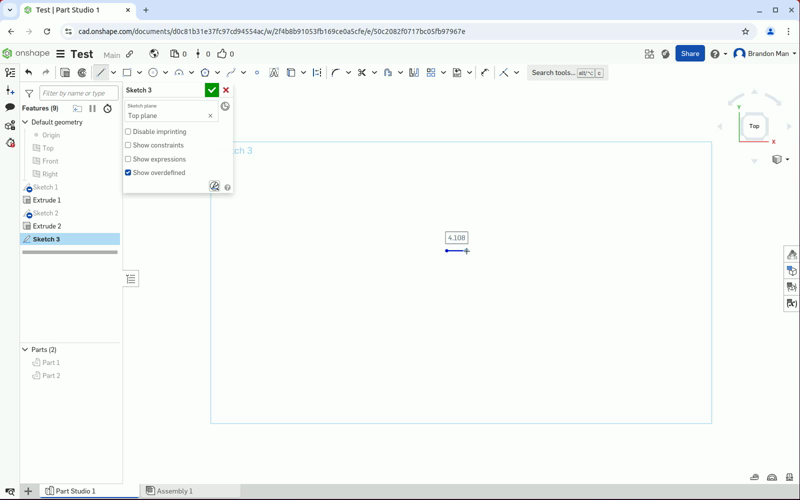
mouse_move(496, 250)
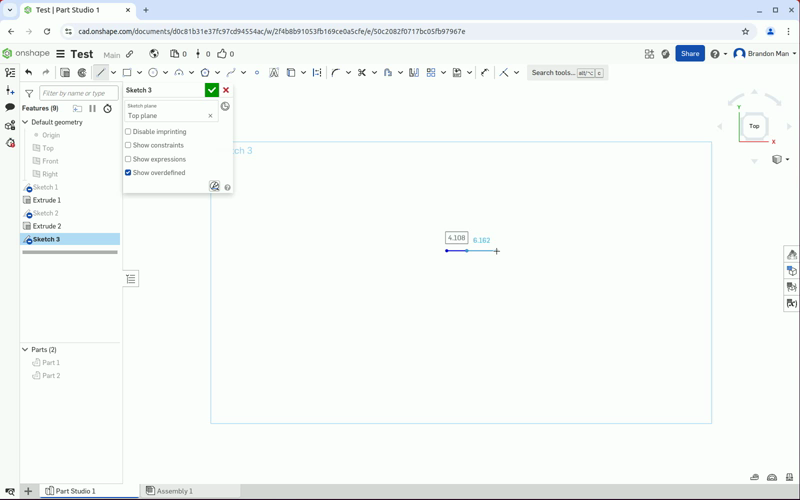
mouse_move(477, 250)
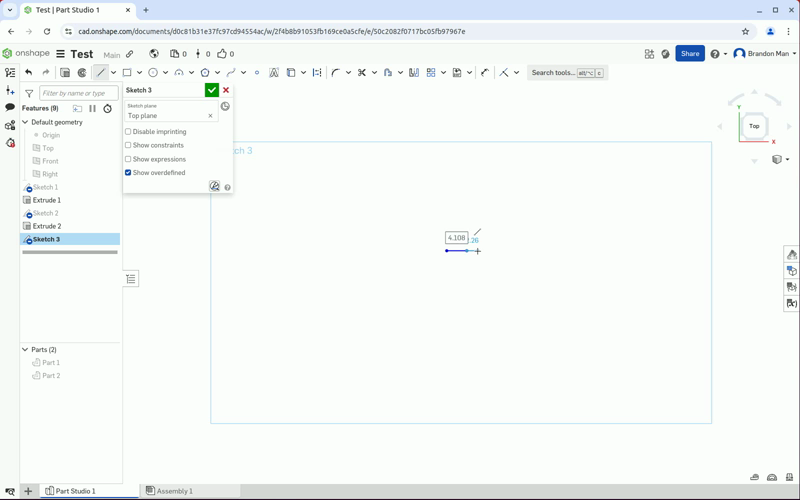
click(477, 250)
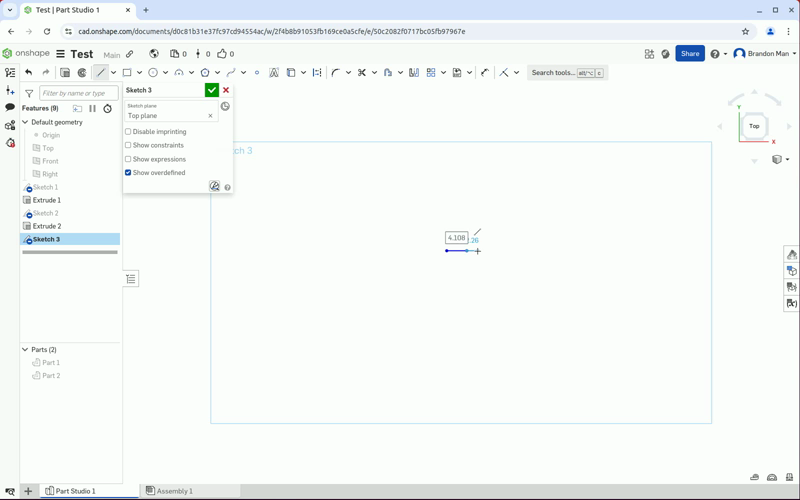
key_up(shift)
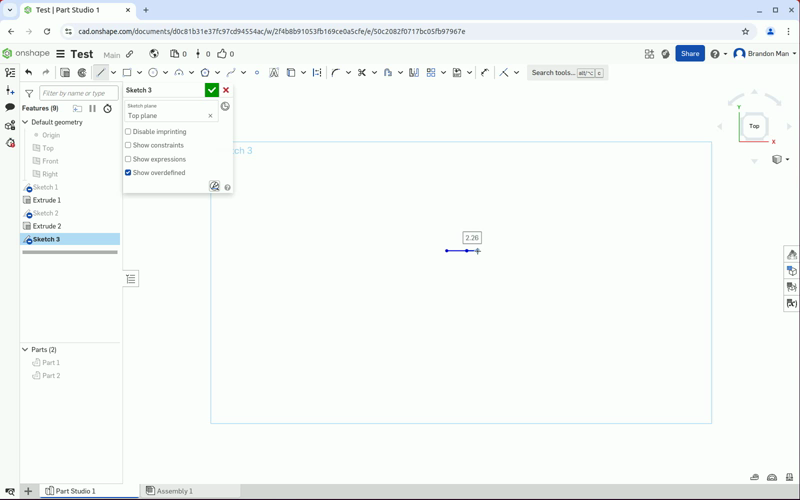
key_down(shift)
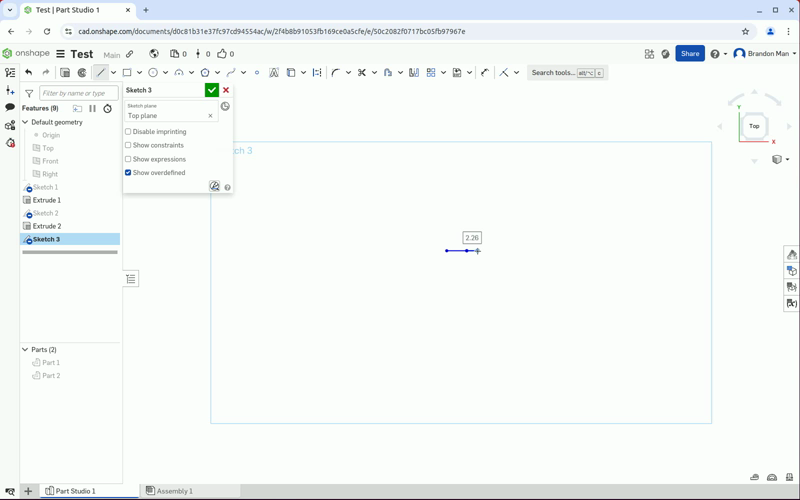
mouse_move(507, 250)
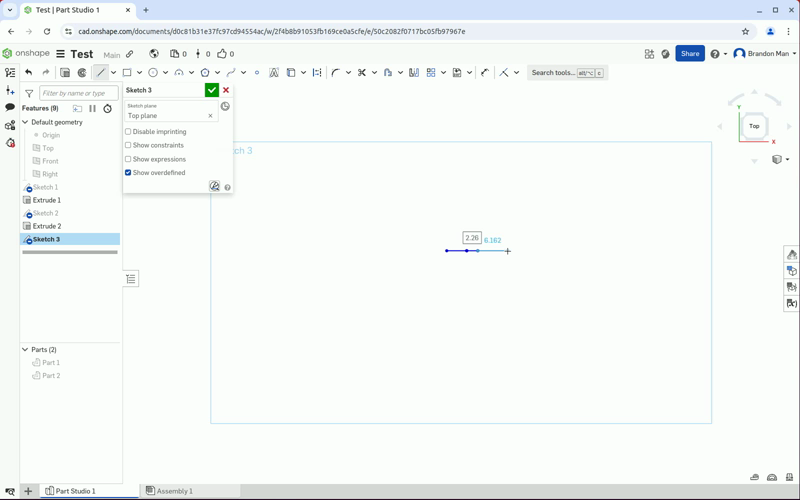
mouse_move(477, 218)
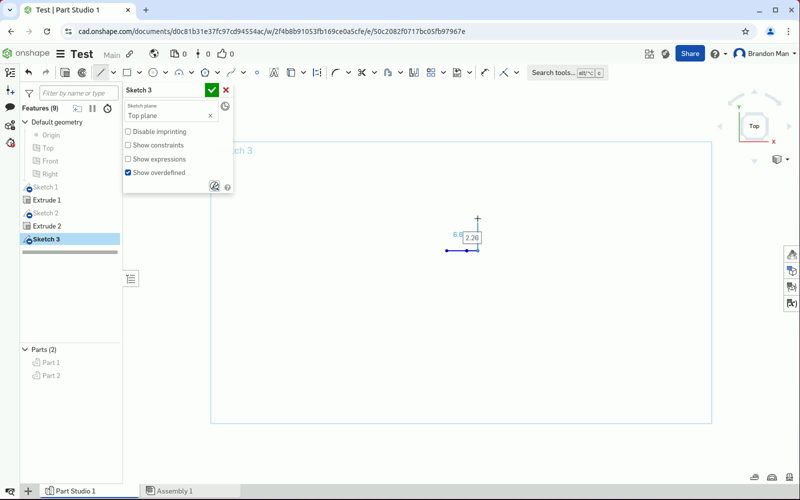
click(477, 218)
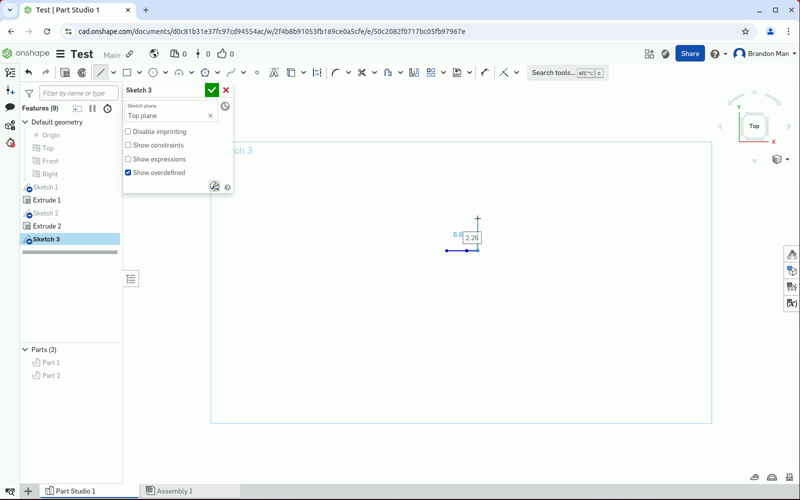
key_up(shift)
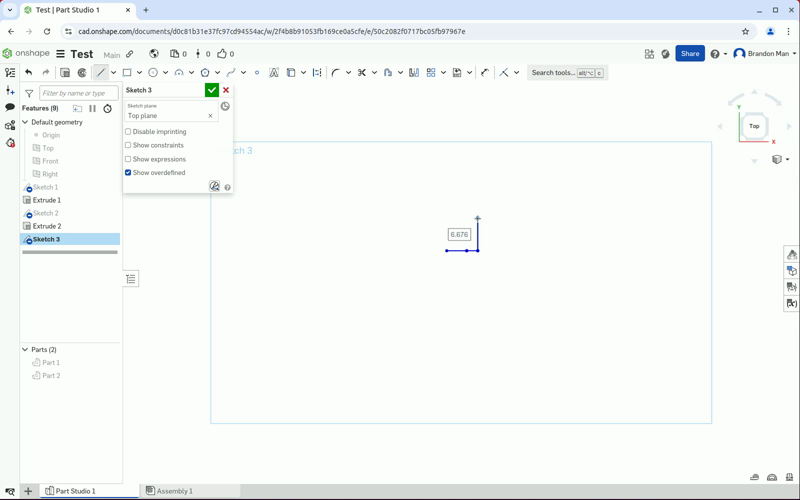
key_down(shift)
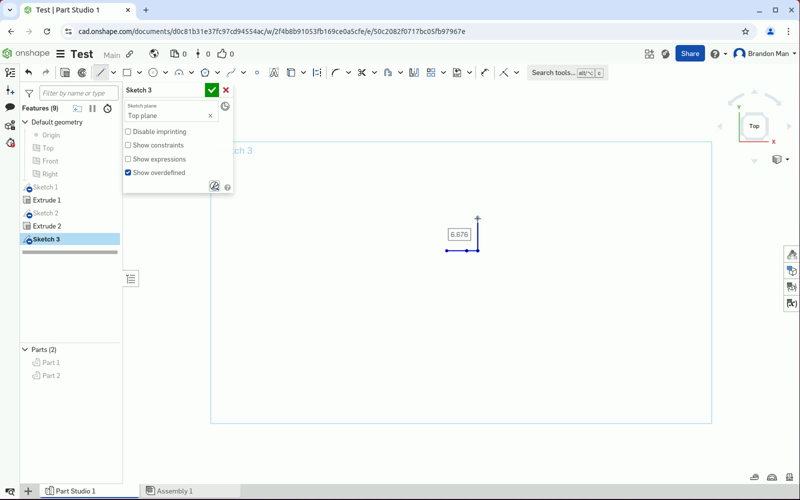
mouse_move(507, 218)
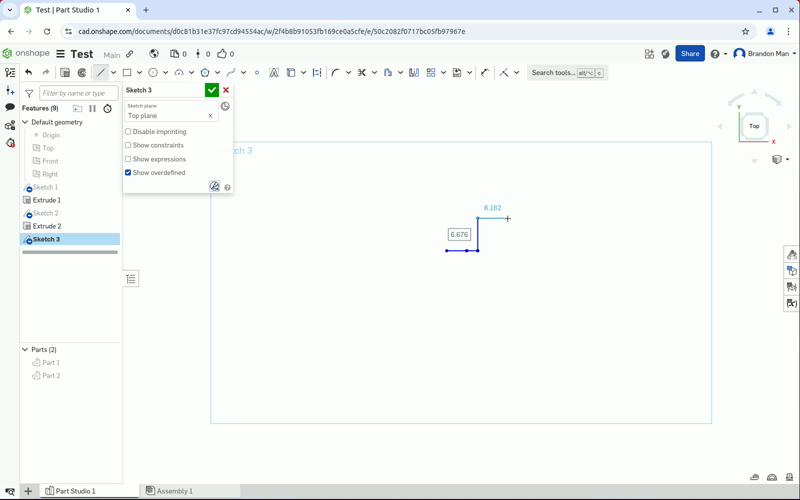
mouse_move(486, 209)
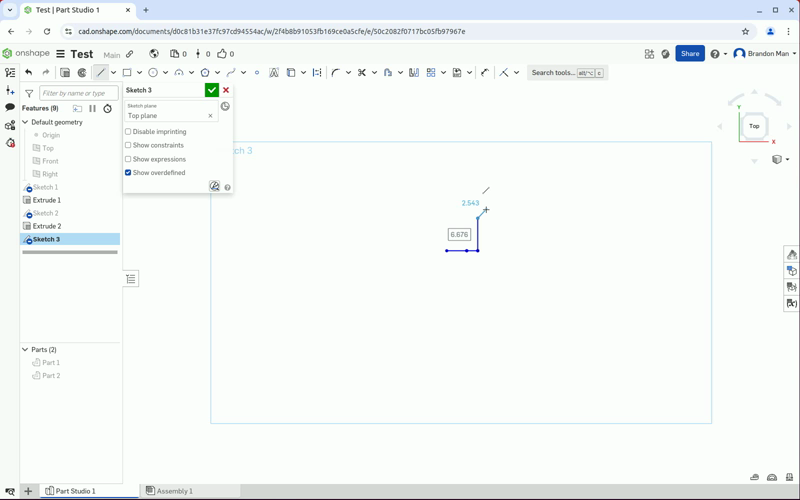
click(486, 209)
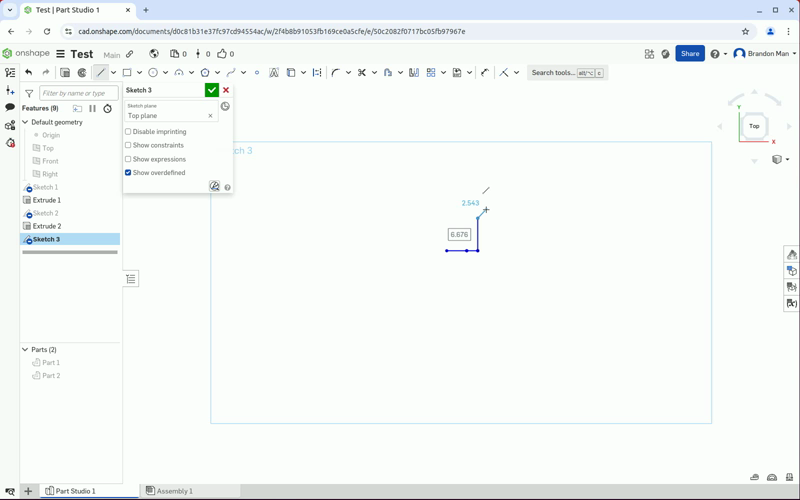
key_up(shift)
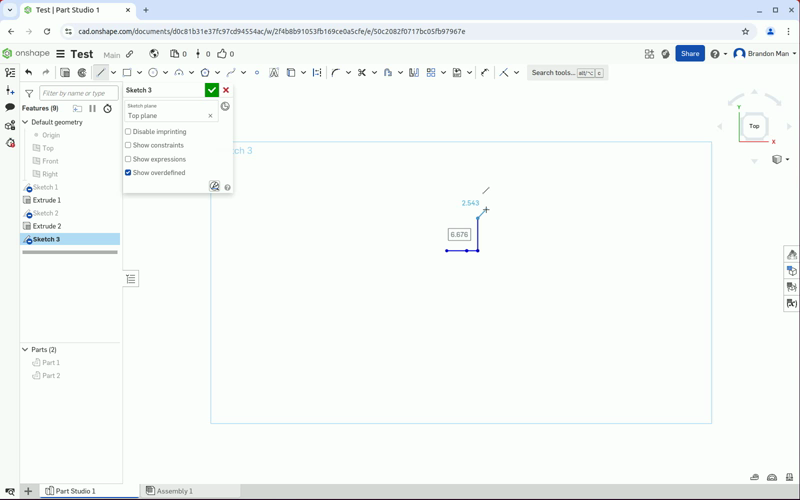
key_down(shift)
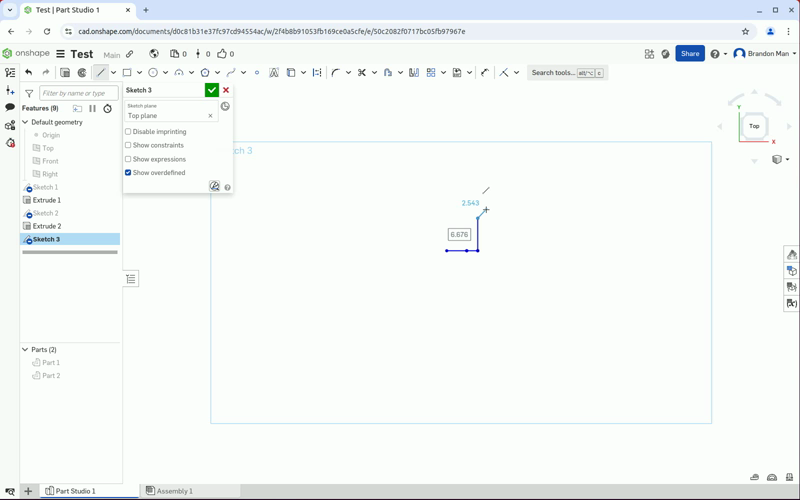
mouse_move(516, 209)
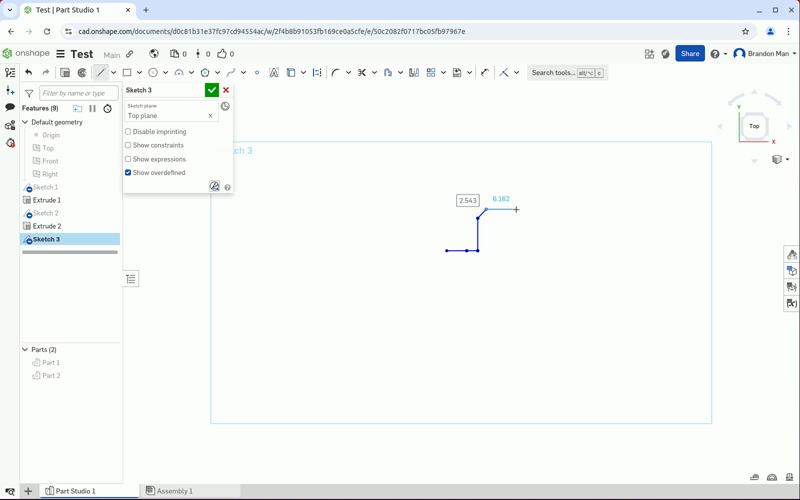
mouse_move(486, 170)
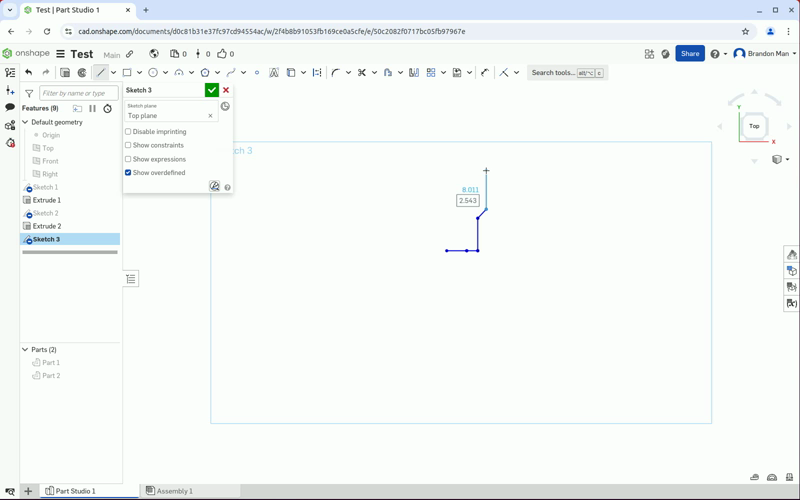
click(486, 170)
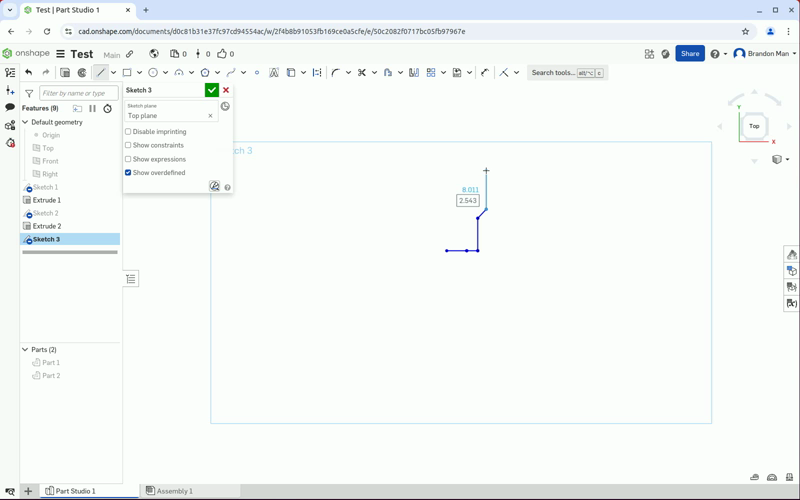
key_up(shift)
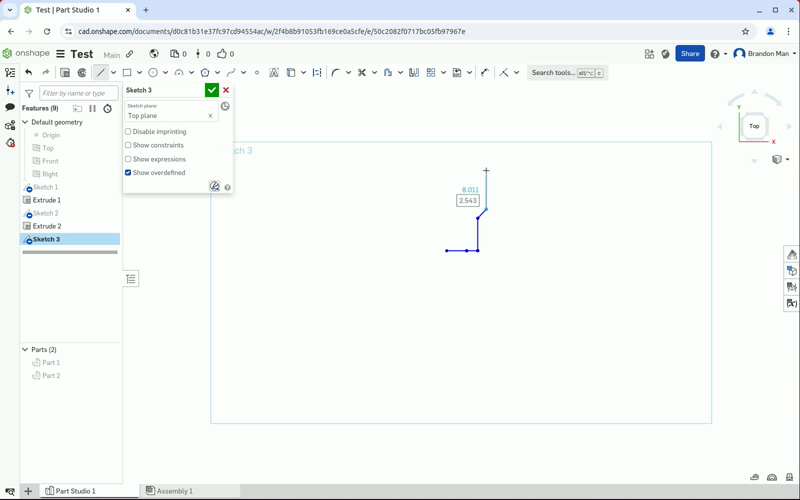
key_down(shift)
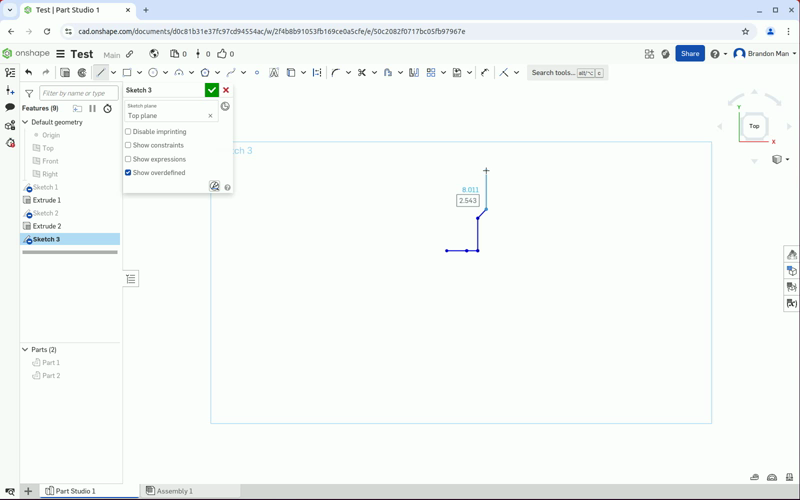
mouse_move(516, 170)
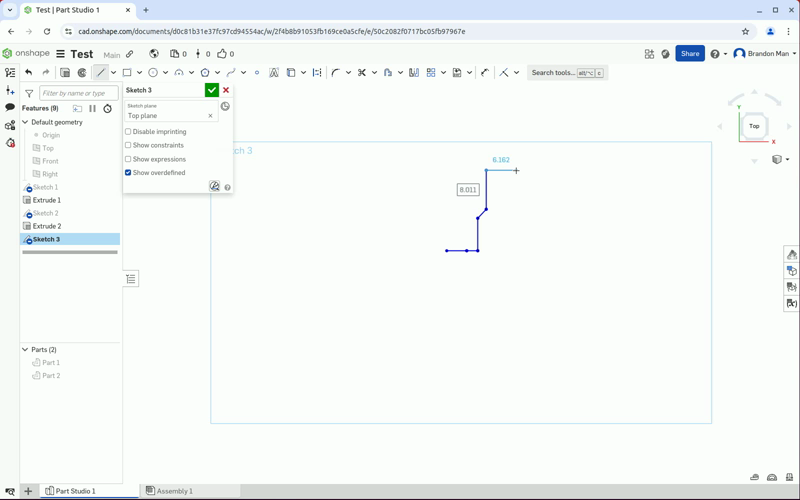
mouse_move(466, 170)
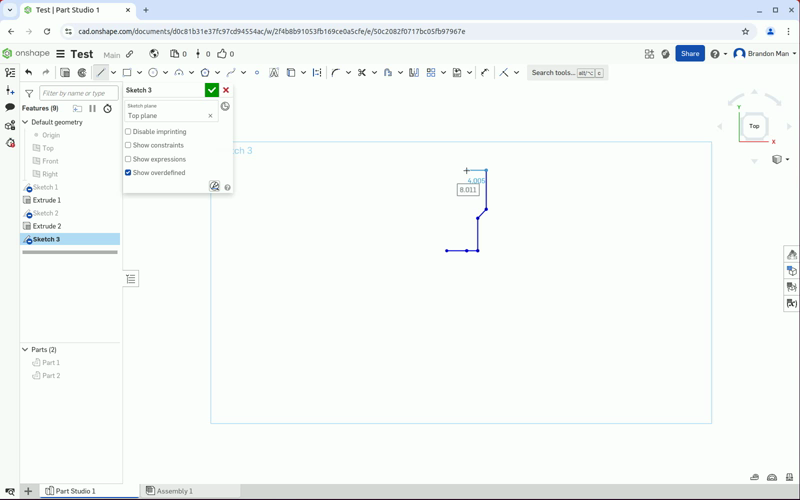
click(466, 170)
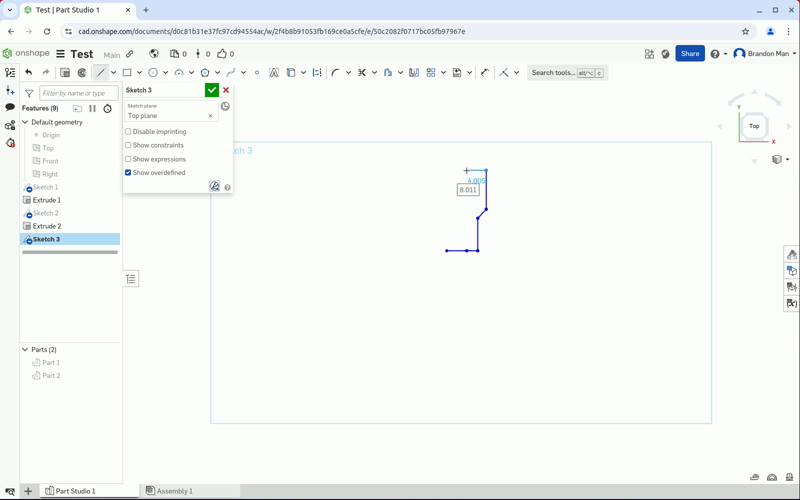
key_up(shift)
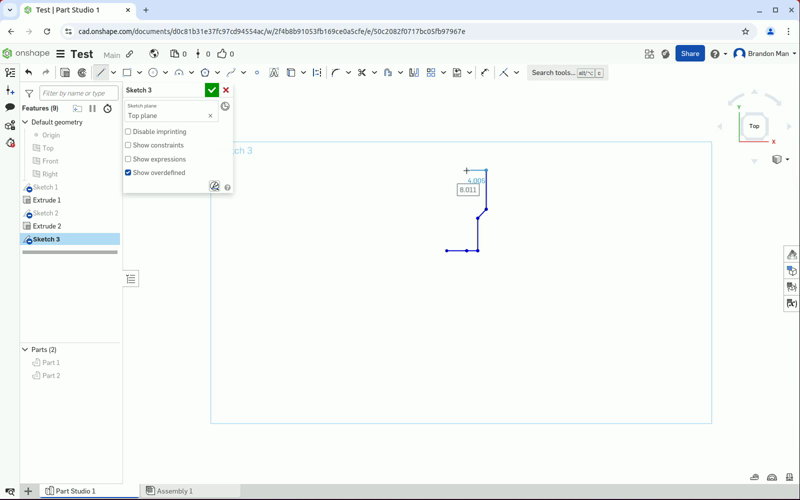
key_down(shift)
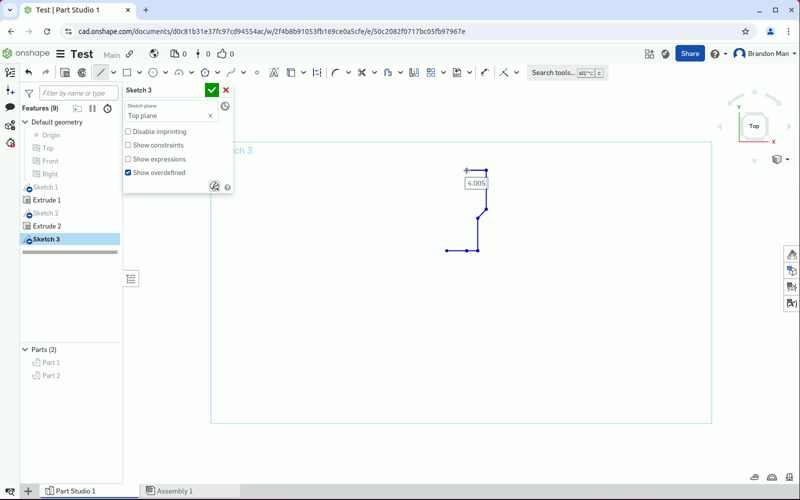
mouse_move(496, 170)
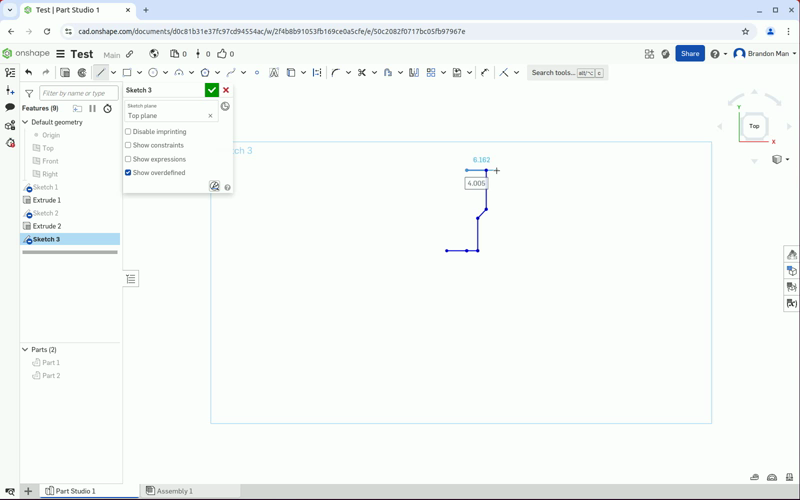
mouse_move(446, 170)
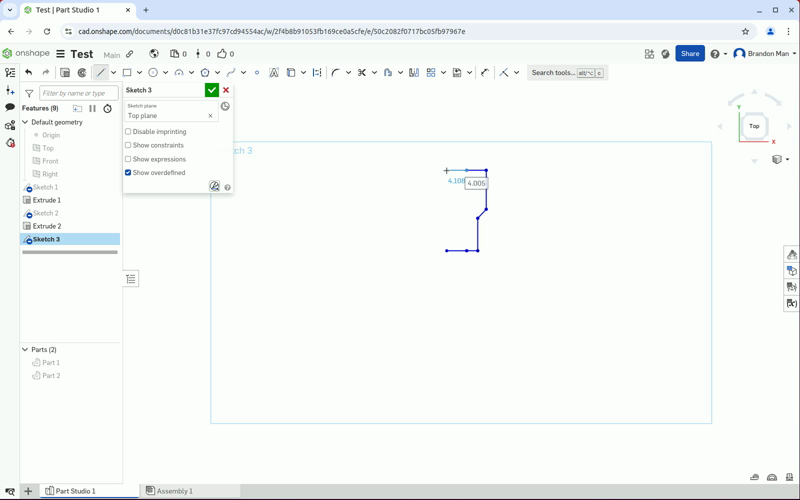
click(446, 170)
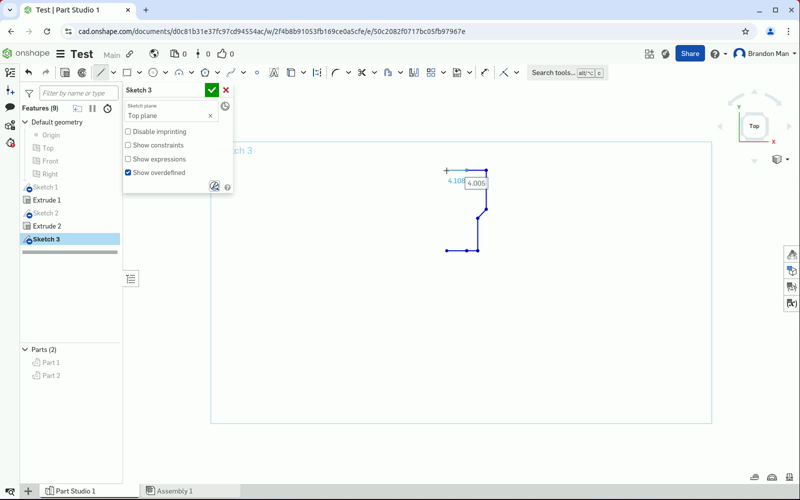
key_up(shift)
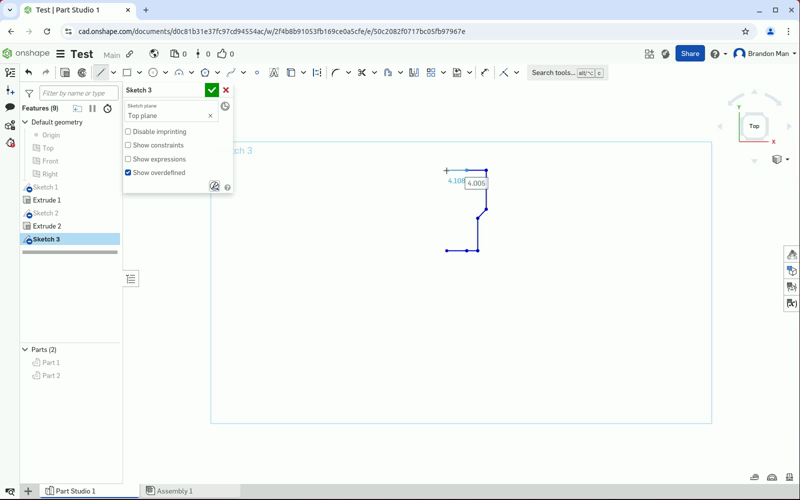
key_down(shift)
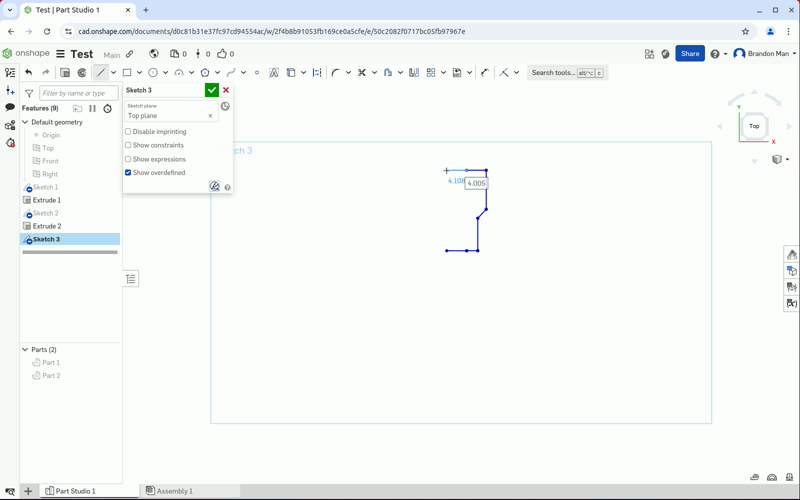
mouse_move(446, 250)
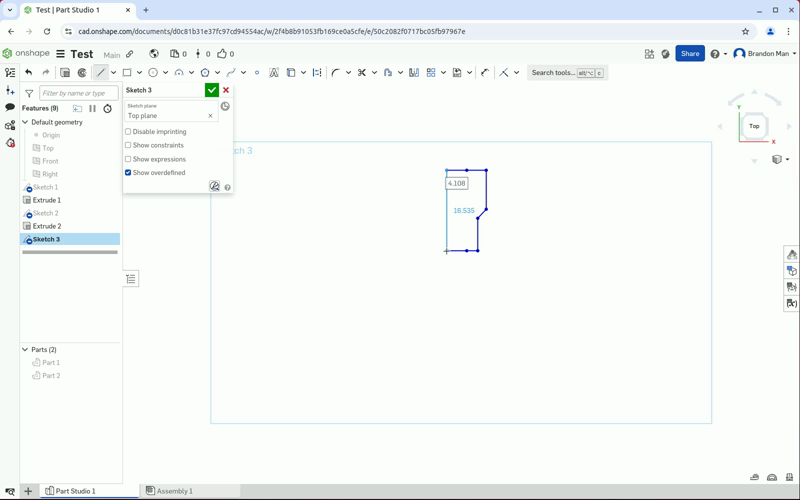
key_up(shift)
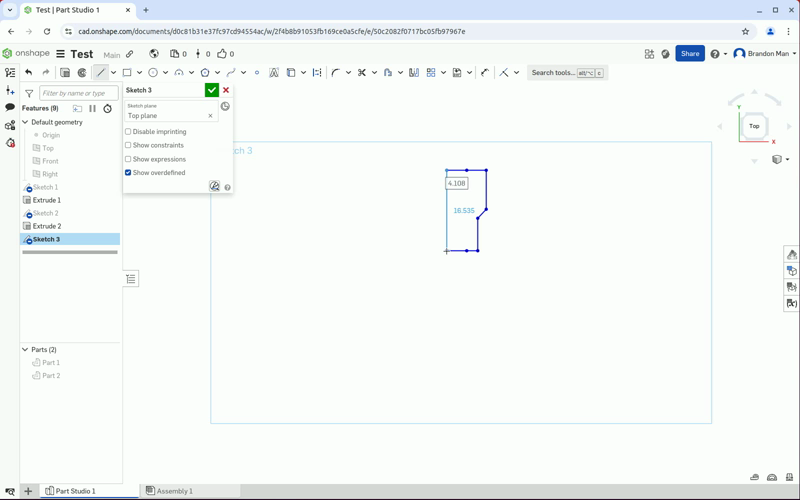
click(446, 250)
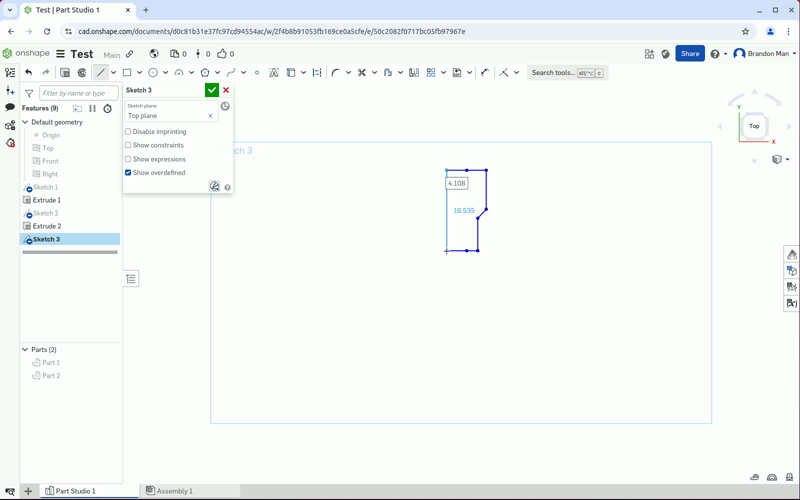
key(esc)
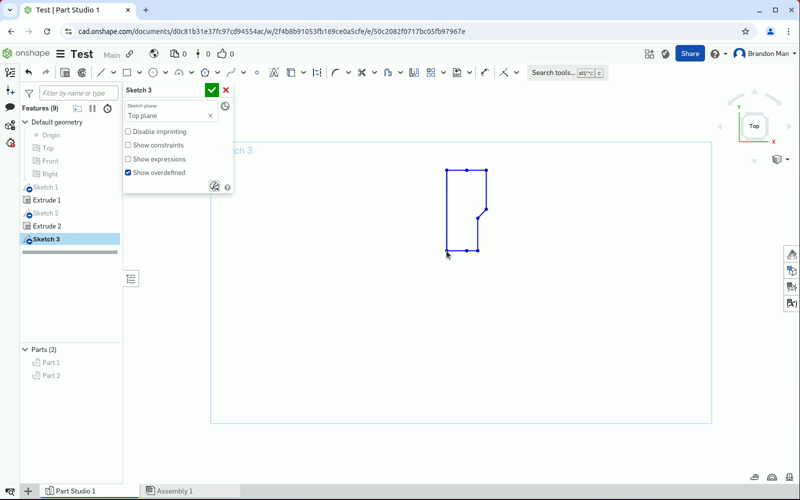
mouse_move(474, 202)
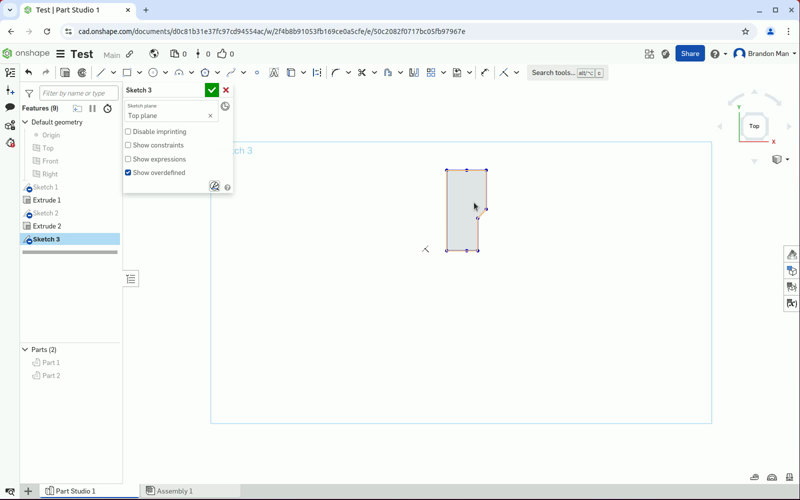
click(474, 202)
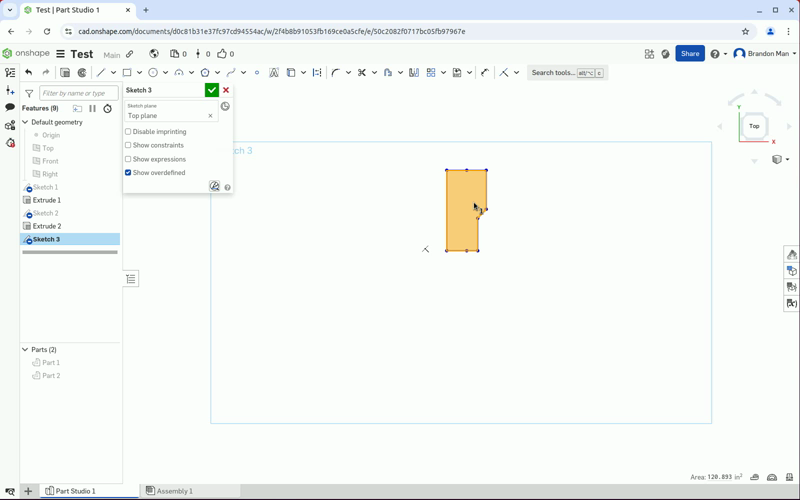
mouse_move(73, 352)
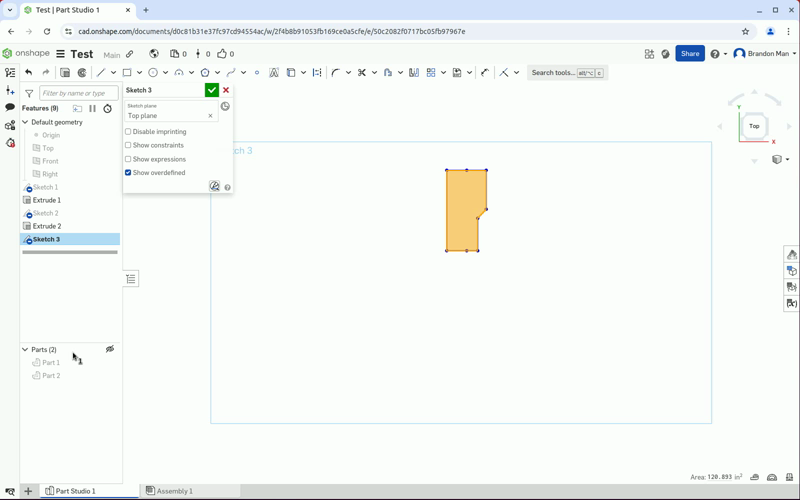
key(shift+y)
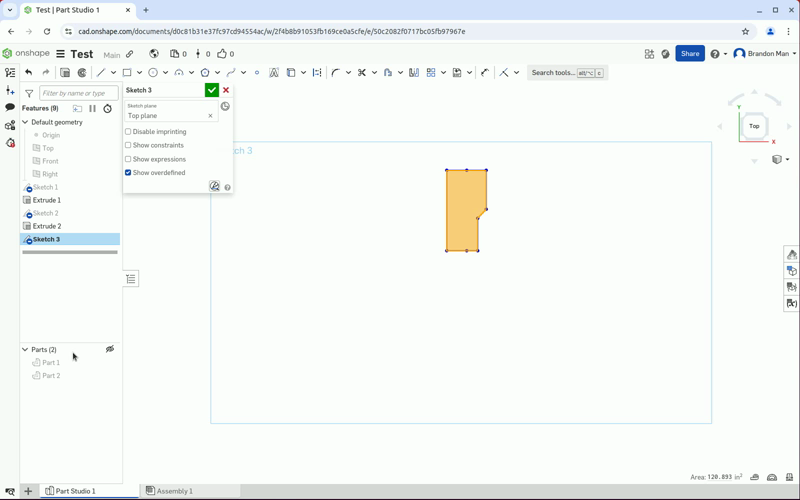
key(shift+e)
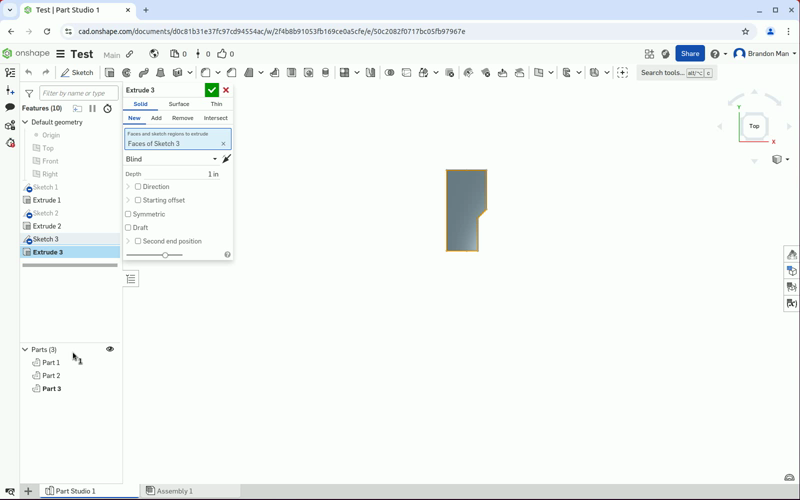
mouse_move(143, 106)
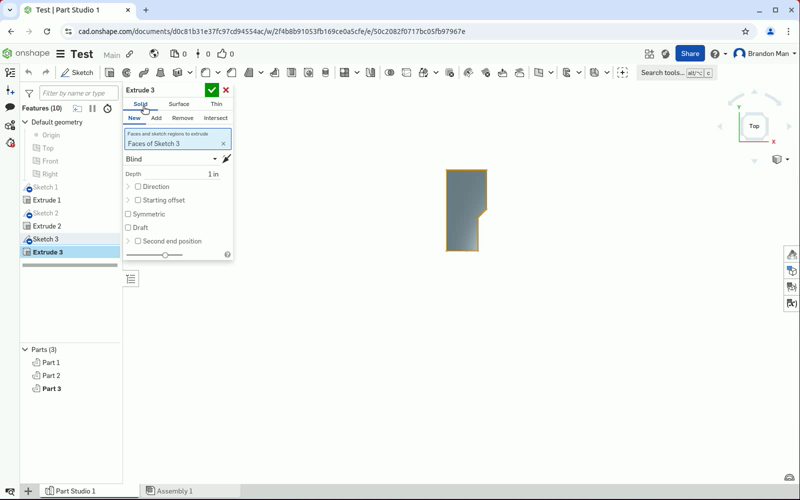
click(143, 106)
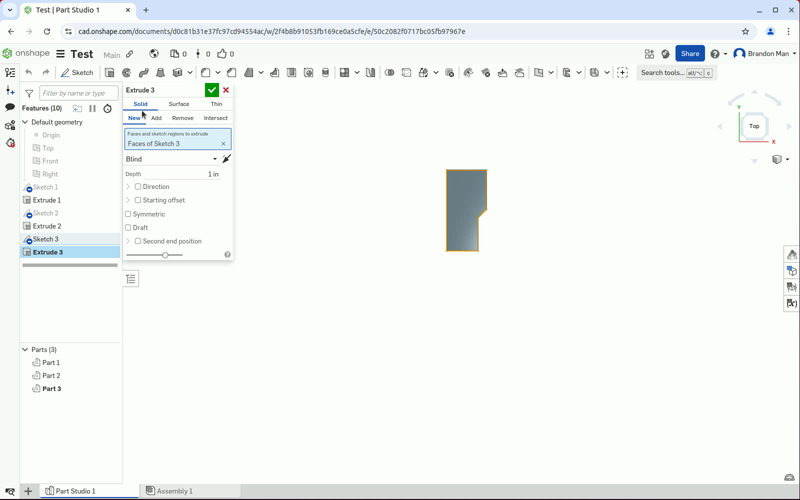
mouse_move(137, 120)
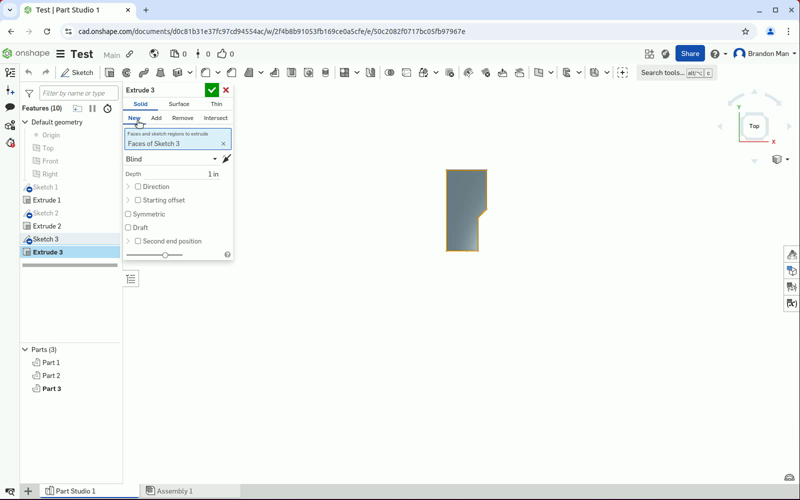
click(137, 120)
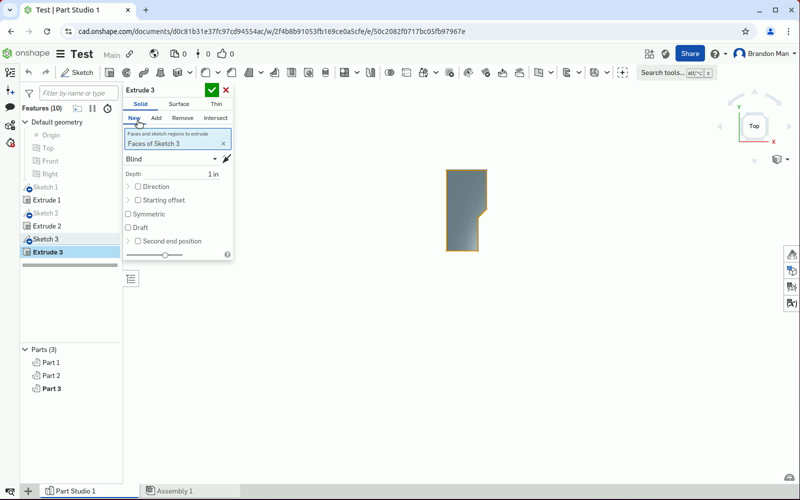
key(tab, 4)
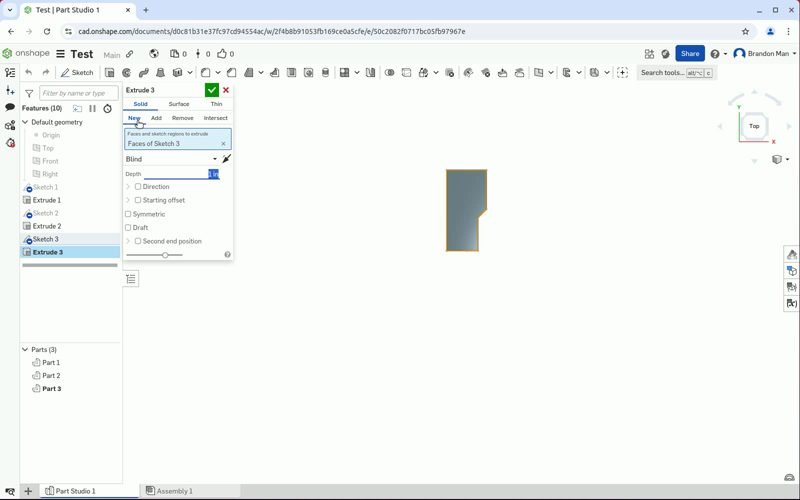
text(1.204)
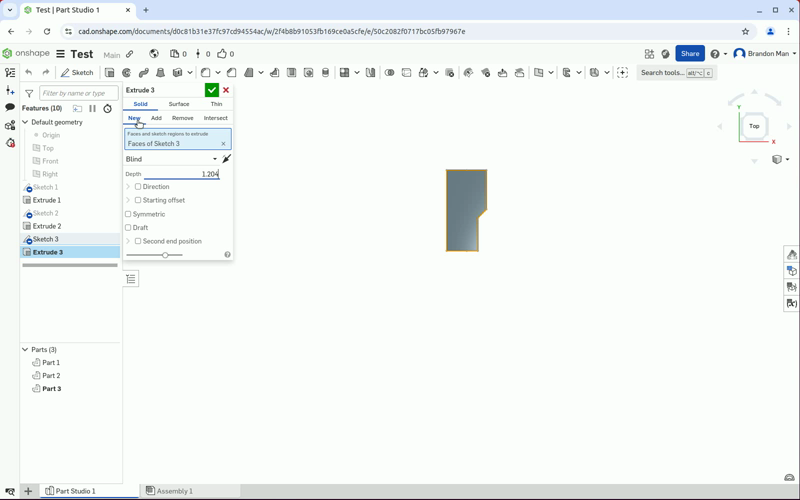
key(enter)
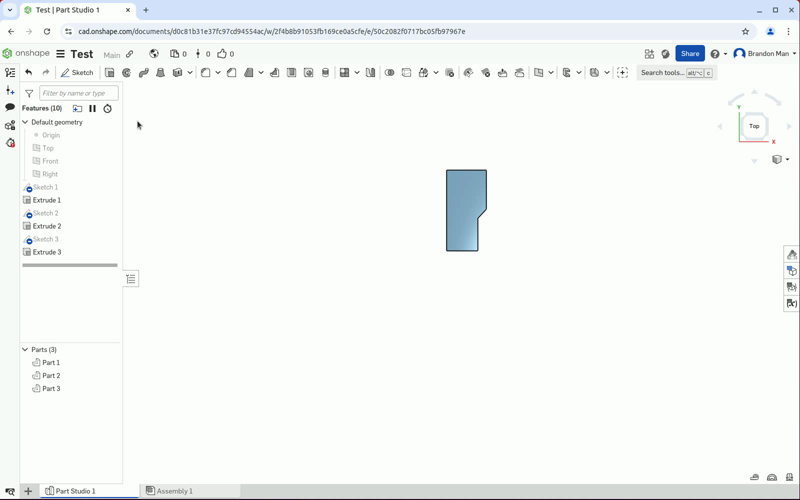
key(shift+h)
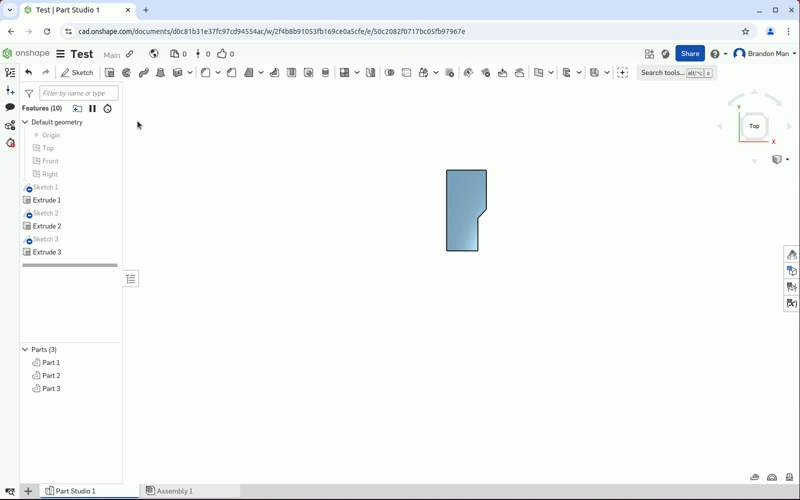
key(shift+h)
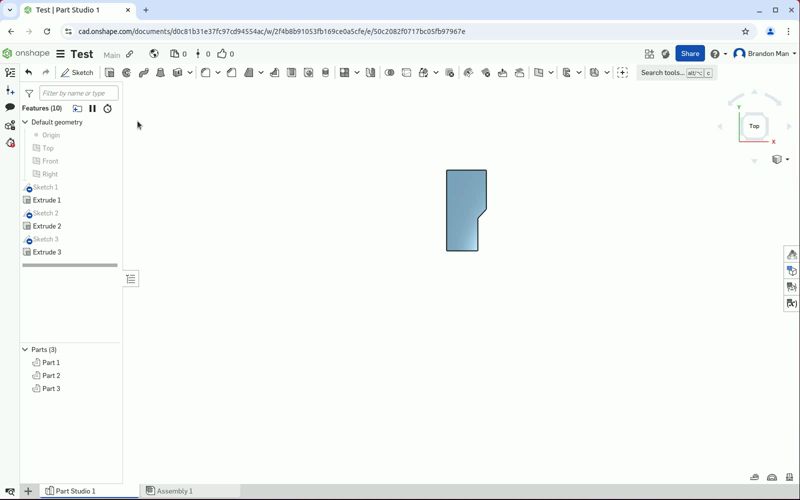
mouse_move(73, 189)
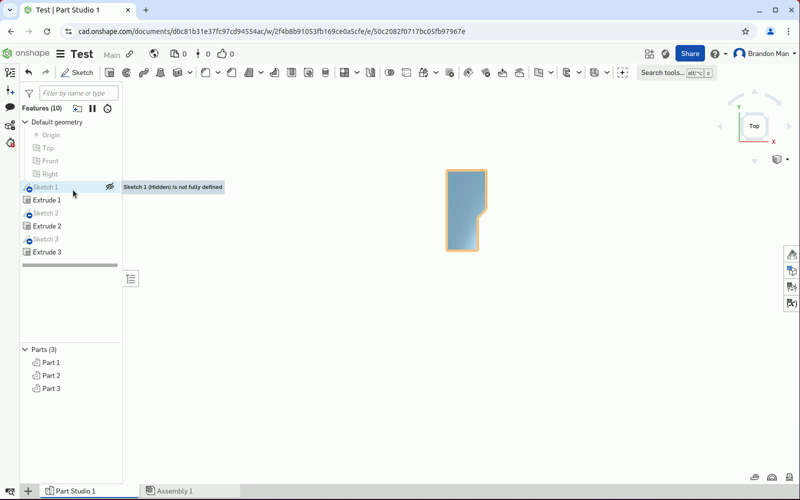
click(73, 189)
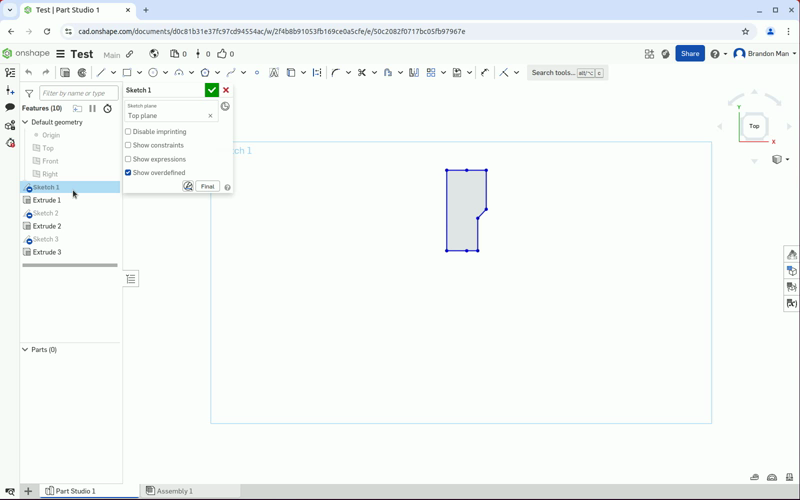
mouse_move(229, 92)
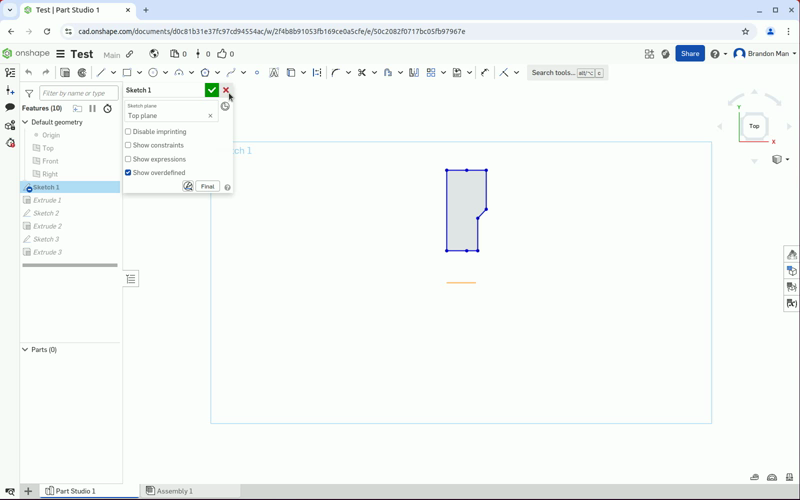
click(229, 92)
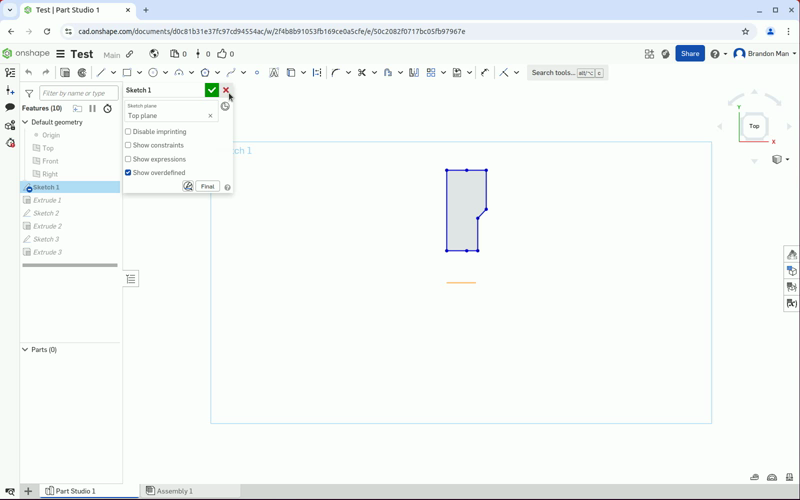
key(shift+s)
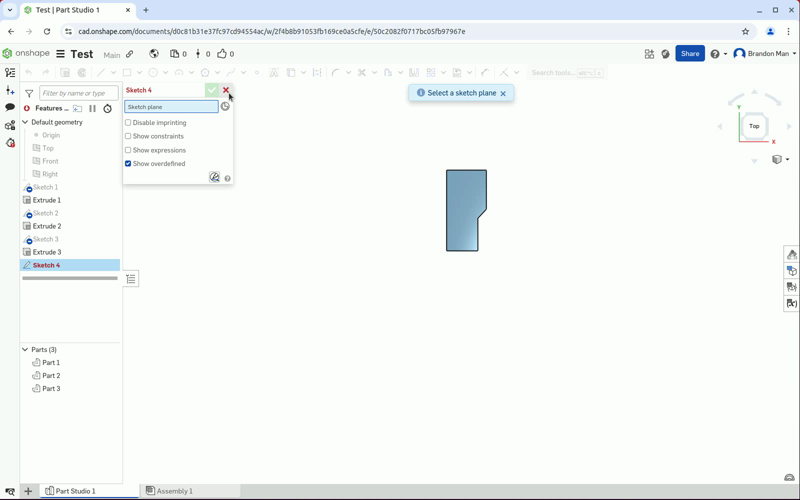
mouse_move(73, 150)
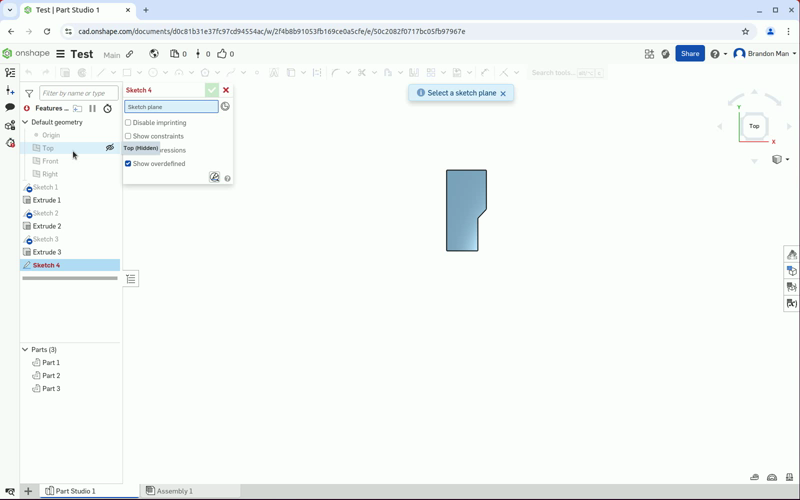
click(73, 150)
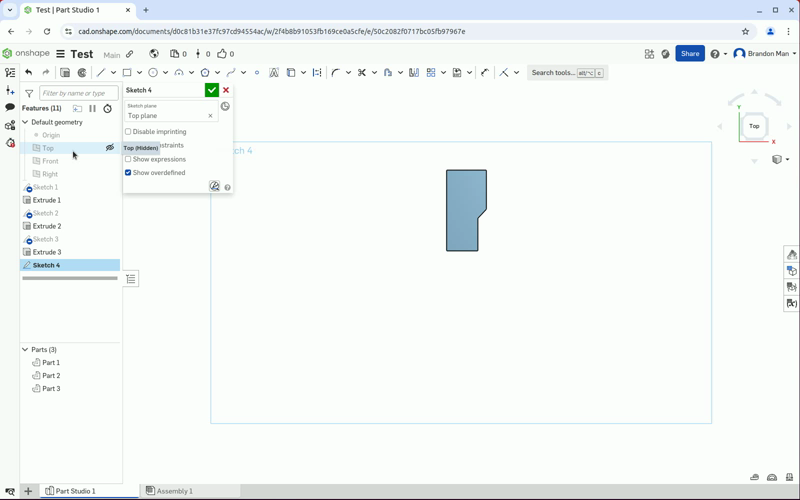
mouse_move(73, 352)
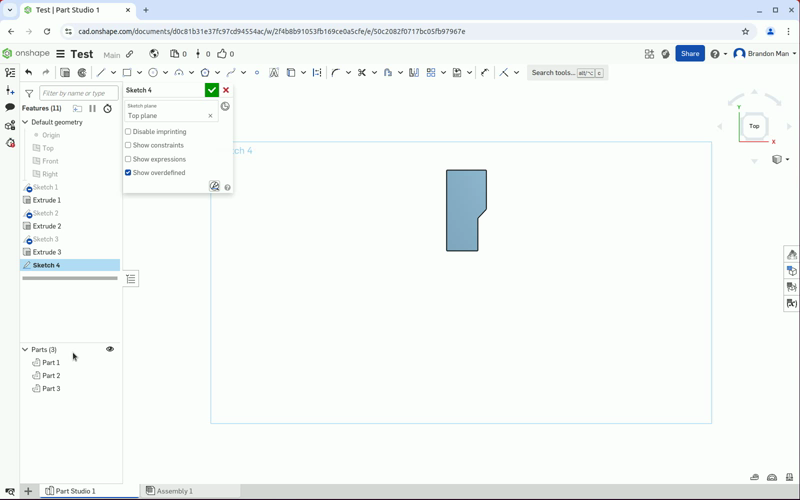
key(y)
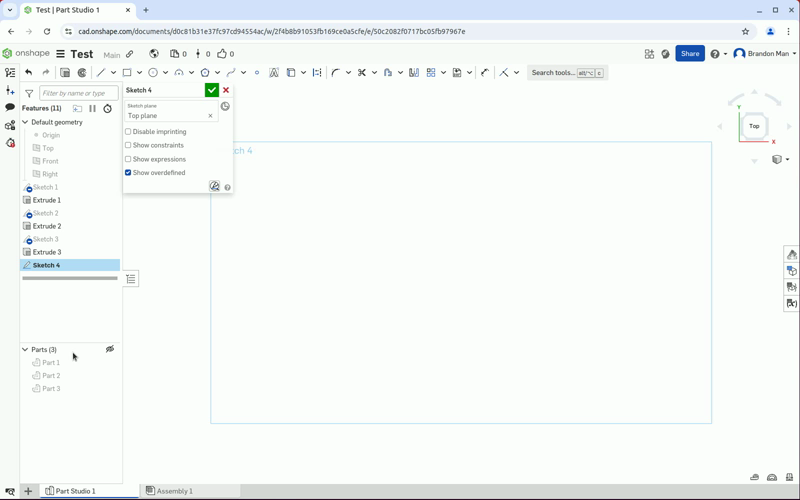
key(c)
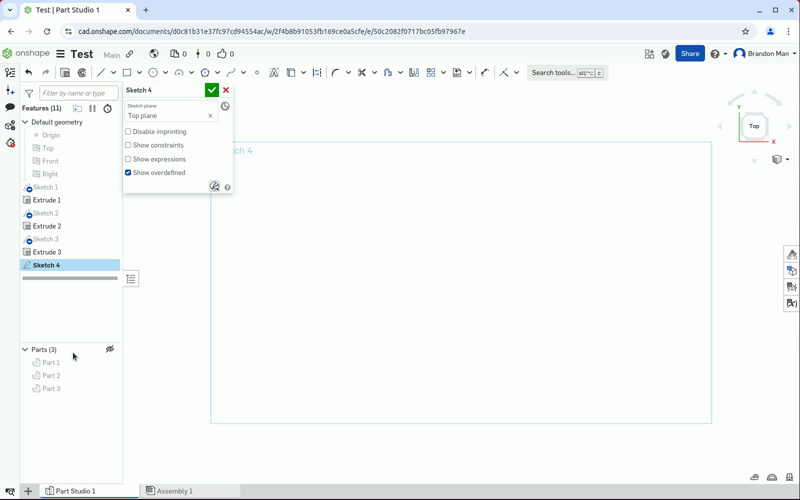
key_down(shift)
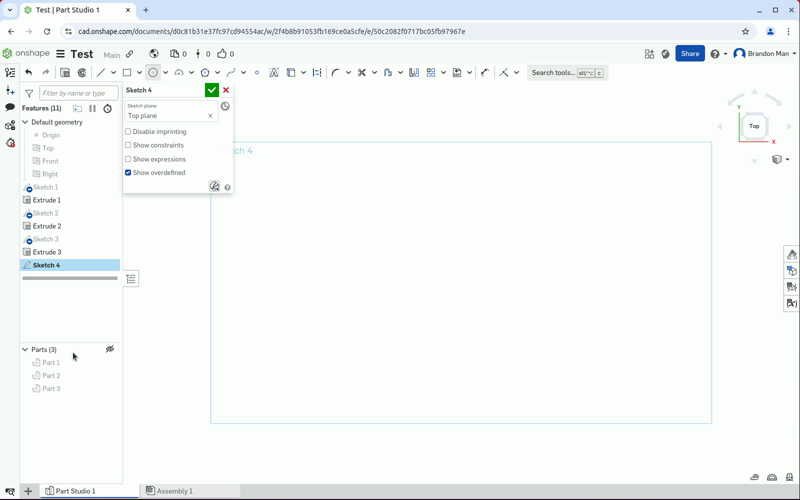
mouse_move(477, 209)
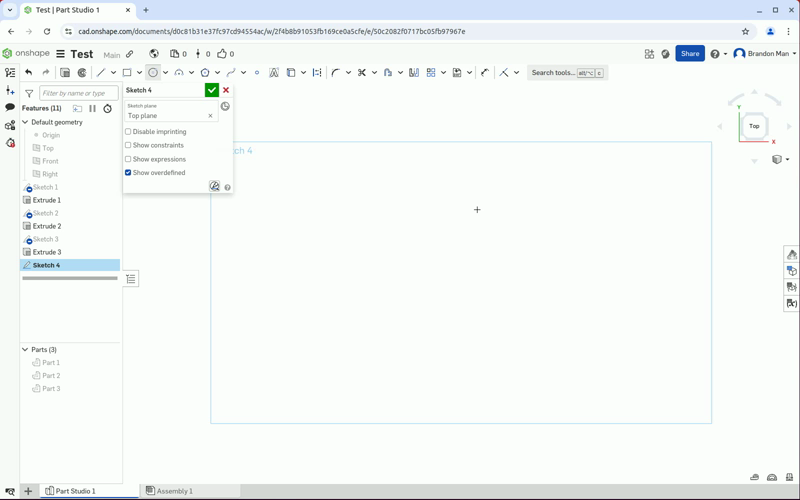
click(477, 209)
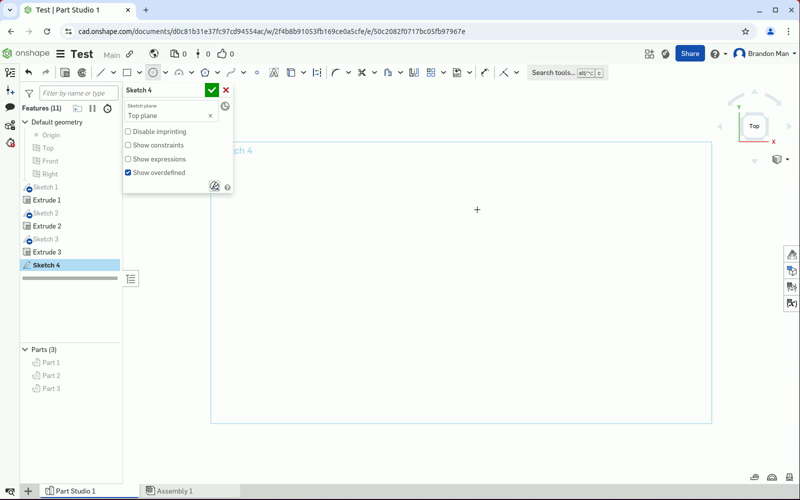
key_up(shift)
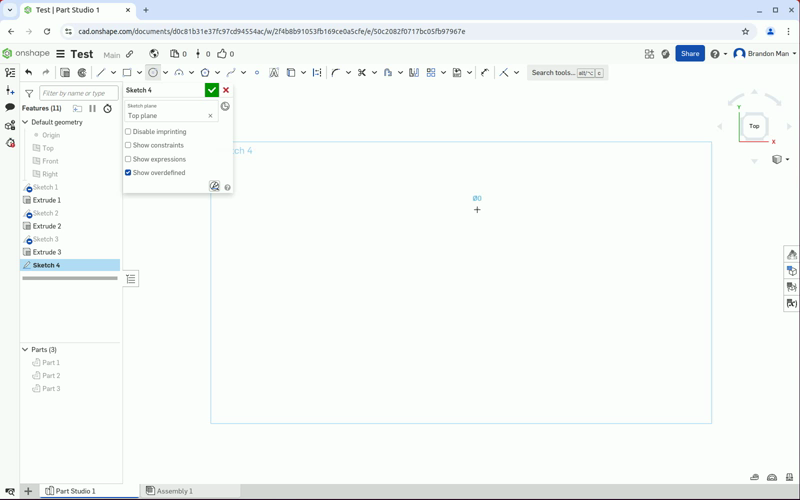
mouse_move(483, 209)
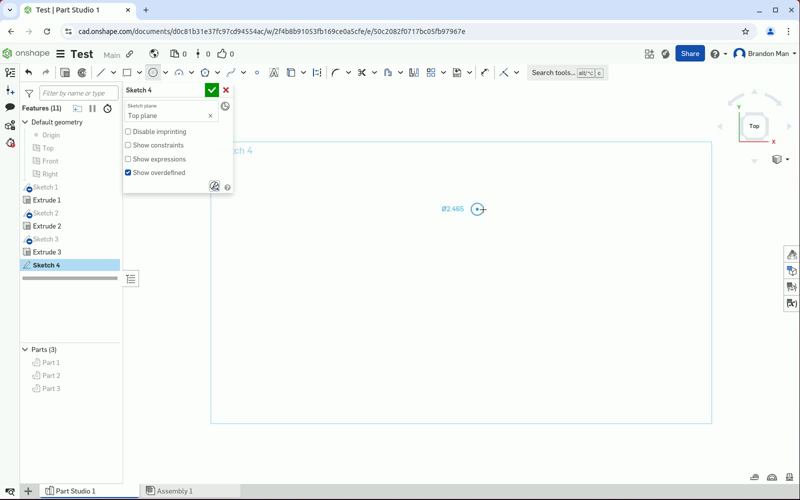
click(483, 209)
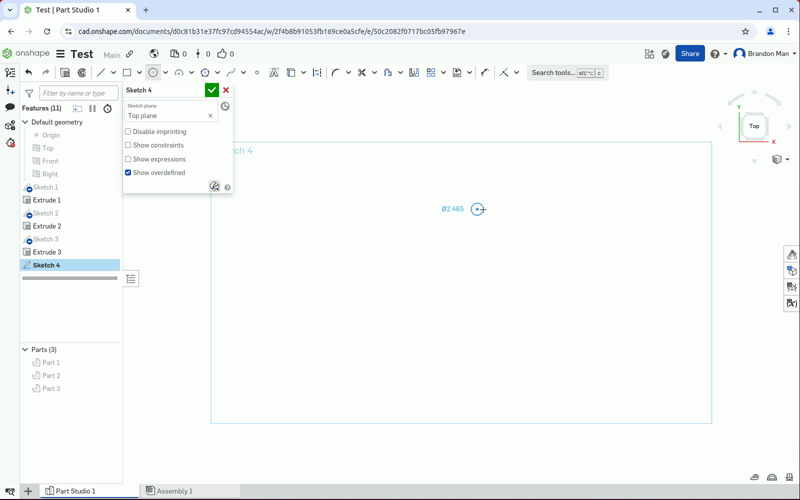
key(esc)
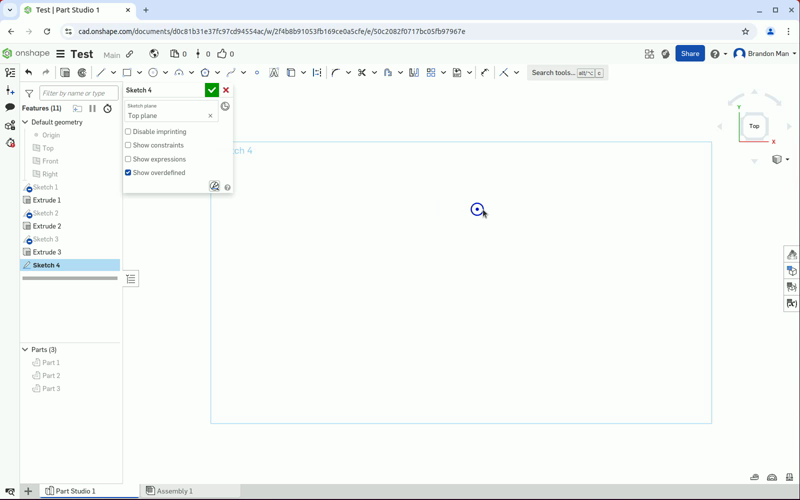
mouse_move(474, 205)
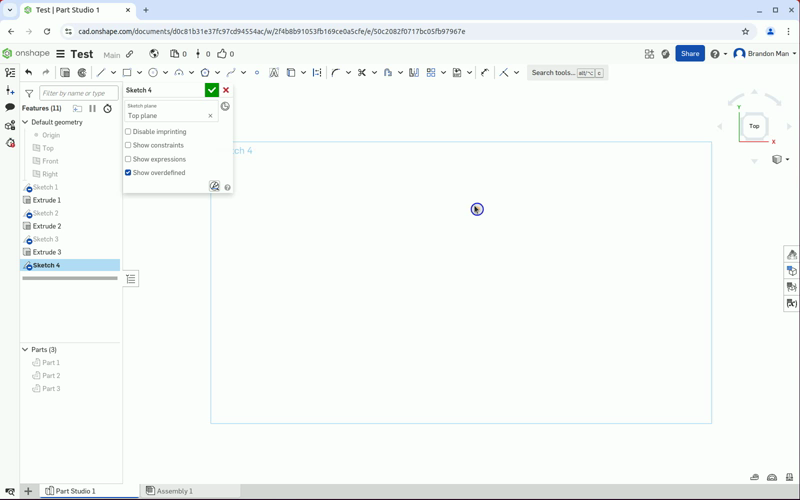
scroll(6)
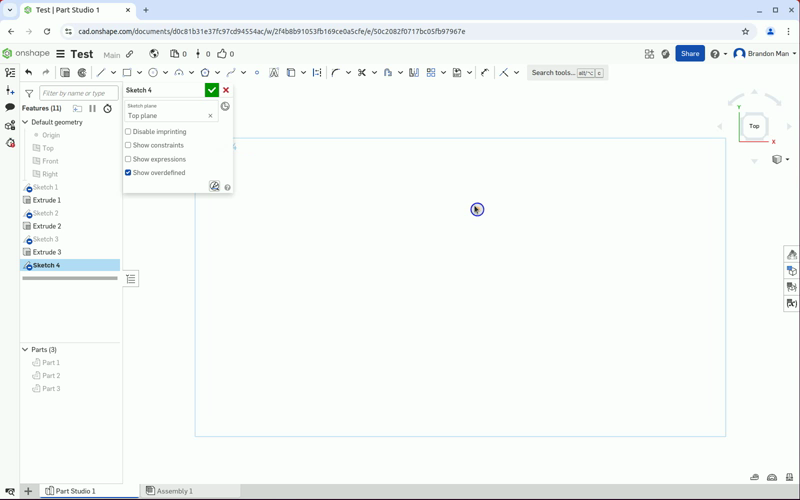
scroll(6)
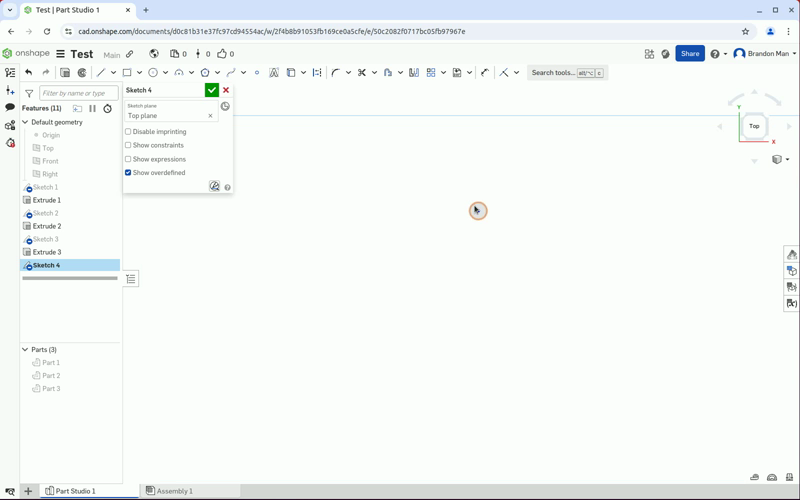
scroll(6)
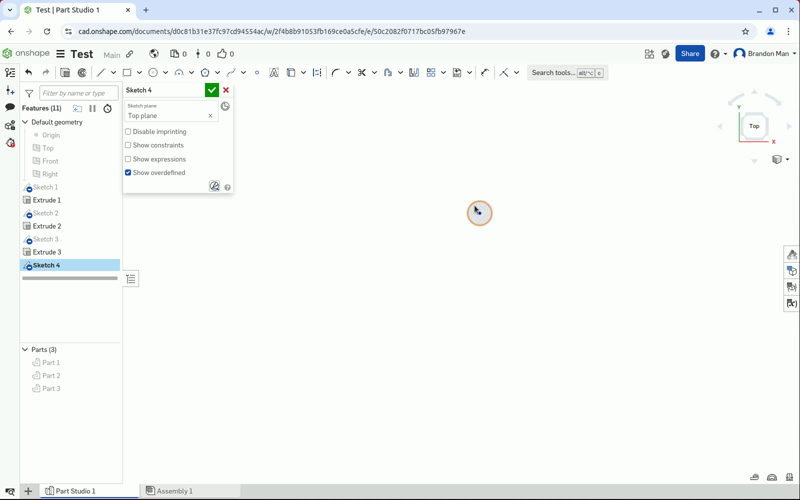
scroll(6)
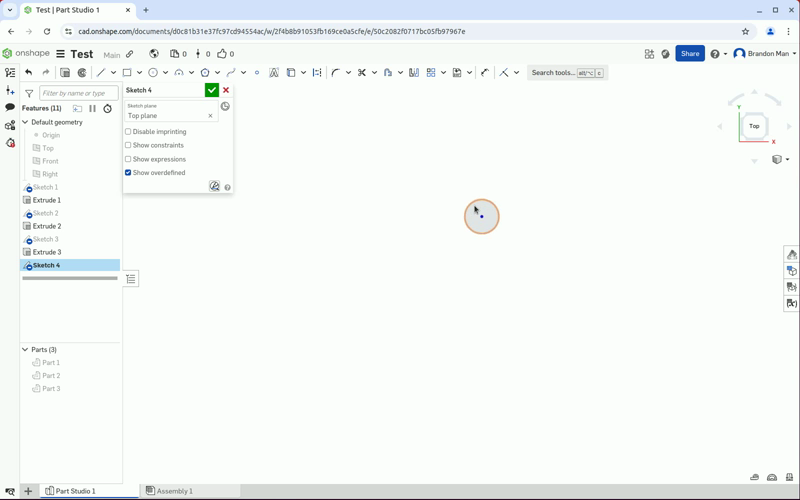
scroll(6)
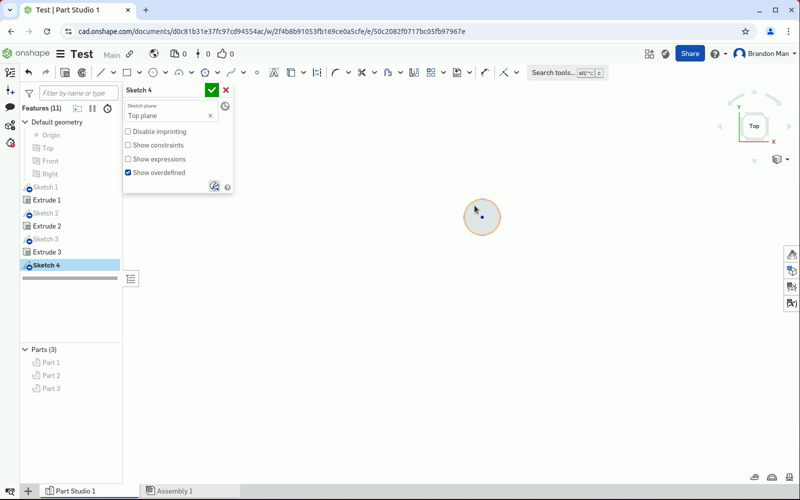
scroll(6)
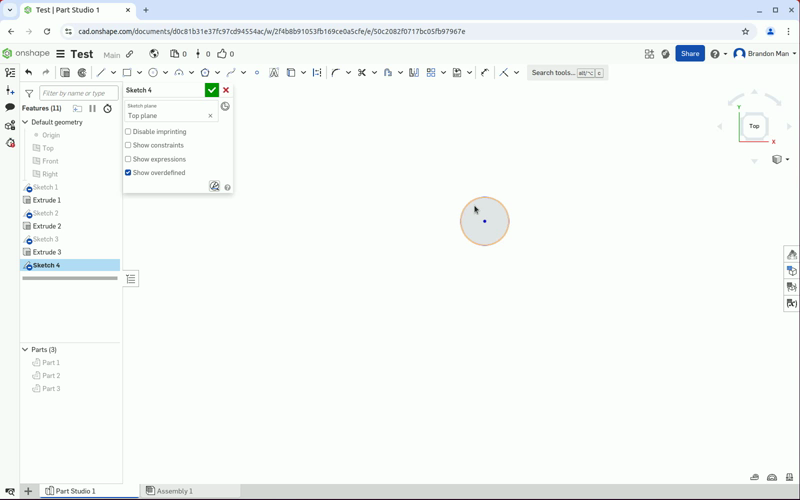
scroll(6)
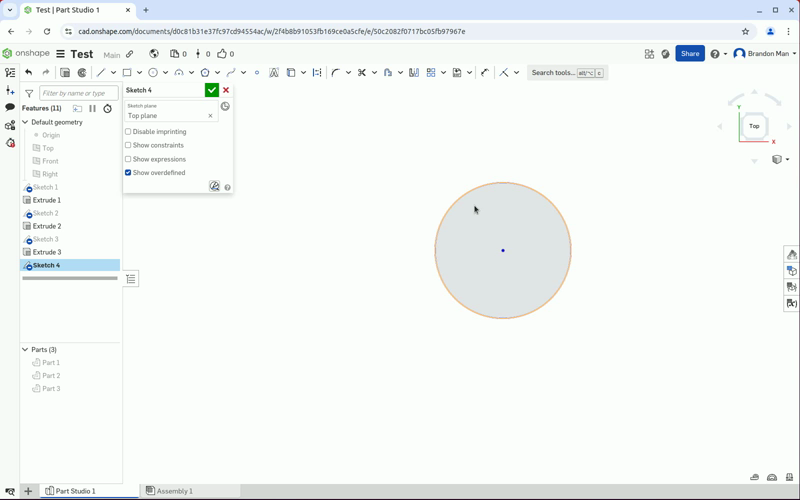
click(474, 205)
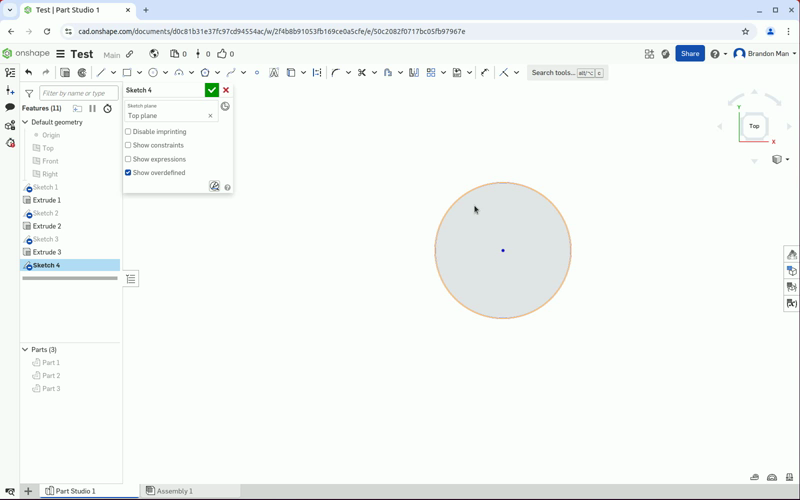
scroll(-6)
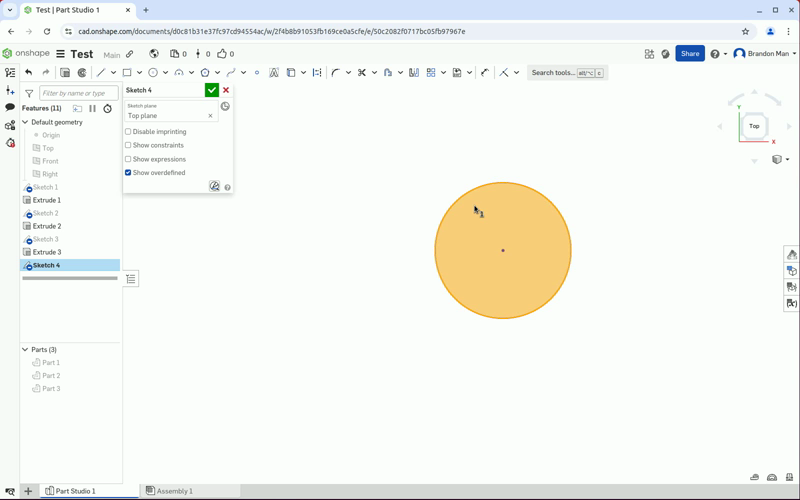
scroll(-6)
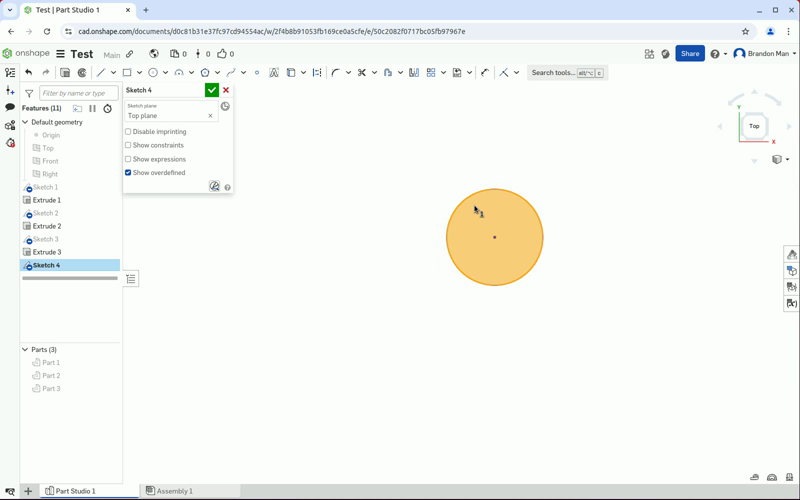
scroll(-6)
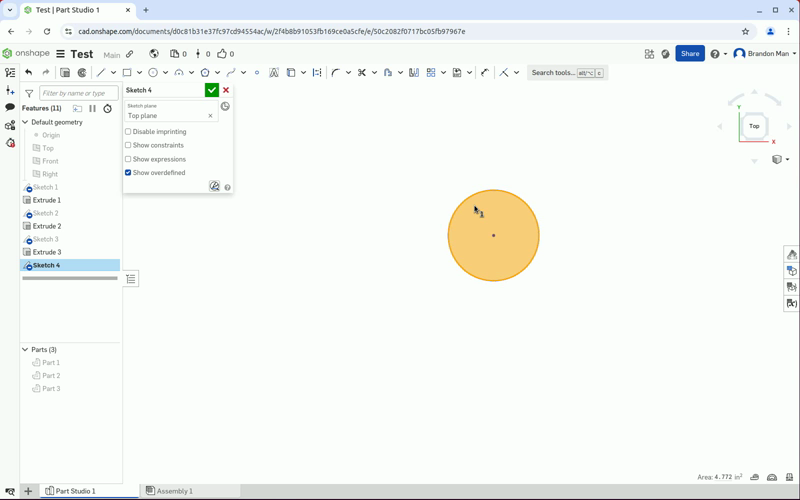
scroll(-6)
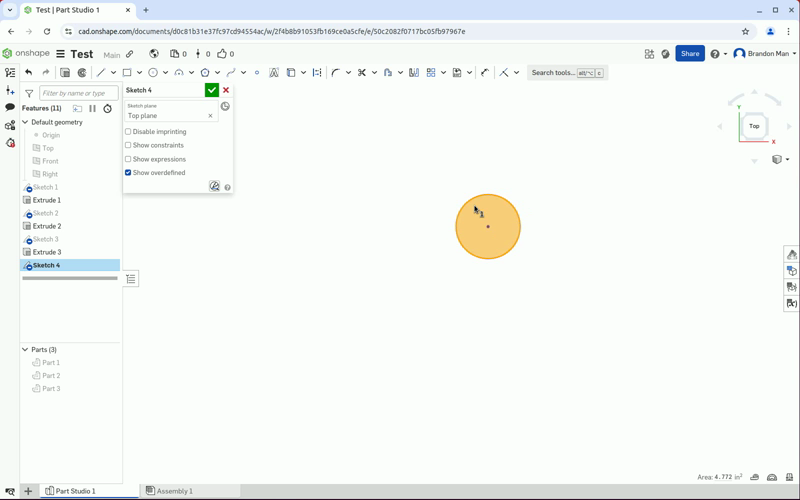
scroll(-6)
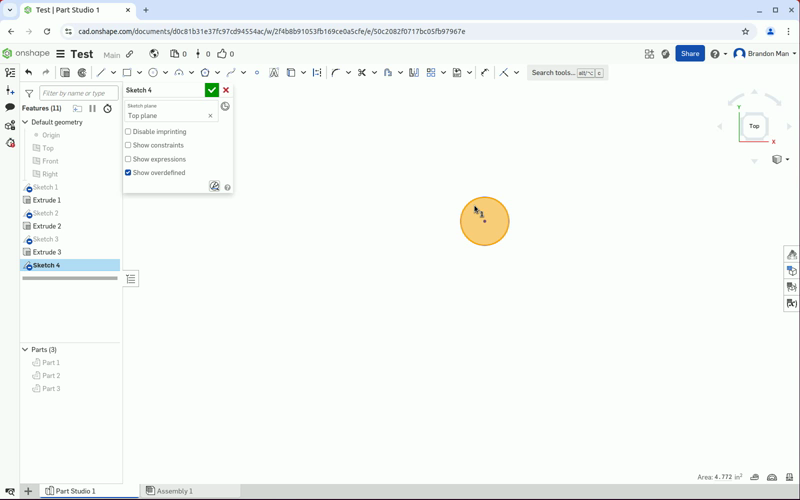
scroll(-6)
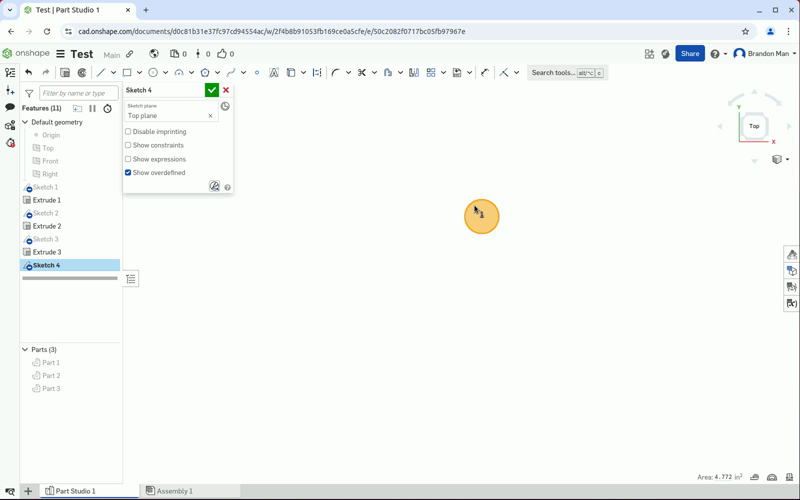
scroll(-6)
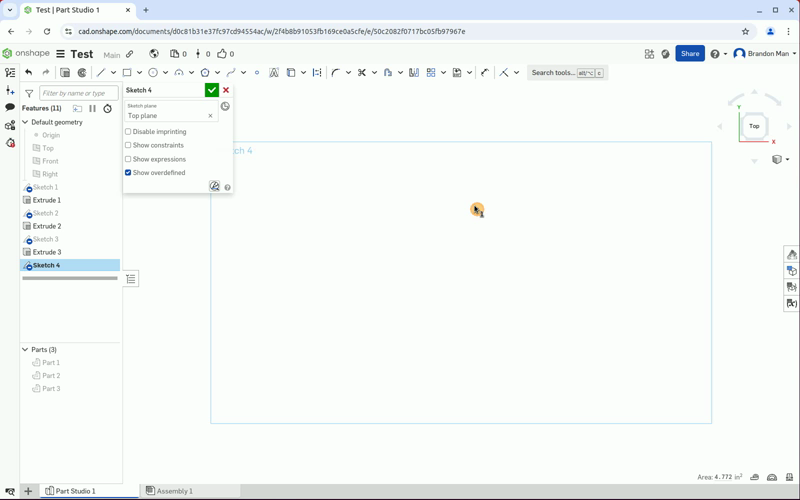
mouse_move(73, 352)
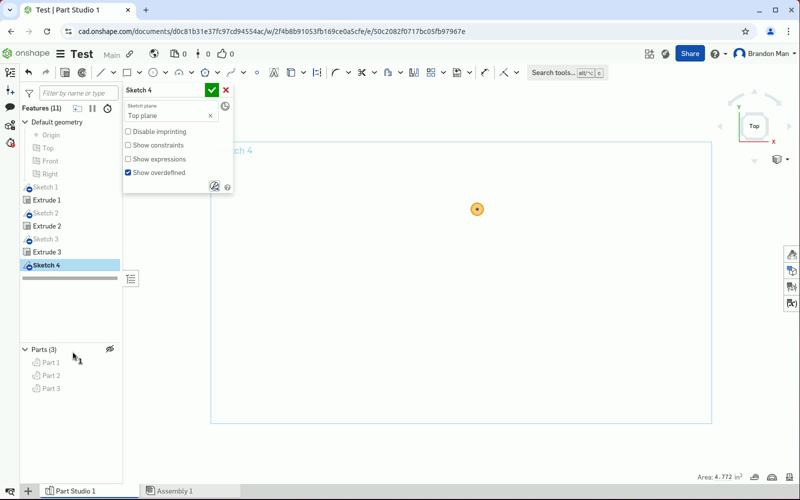
key(shift+y)
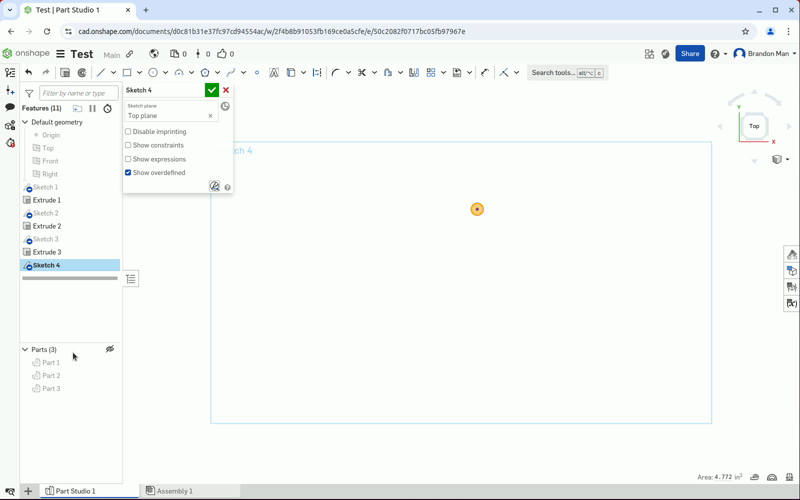
key(shift+e)
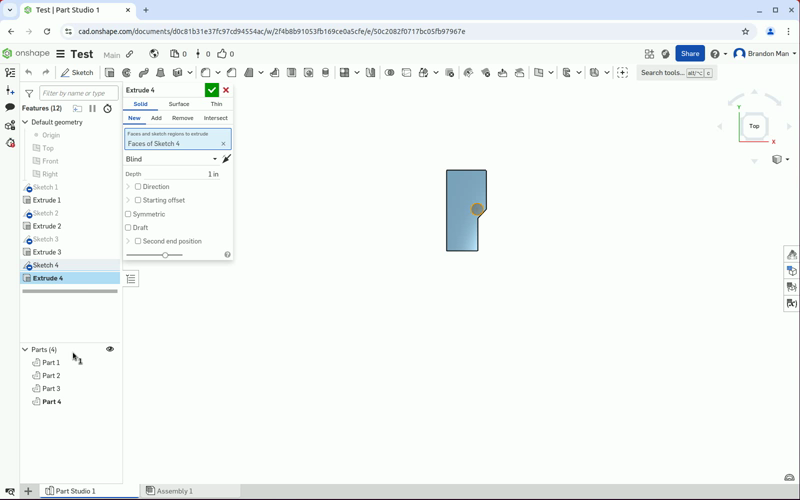
mouse_move(143, 106)
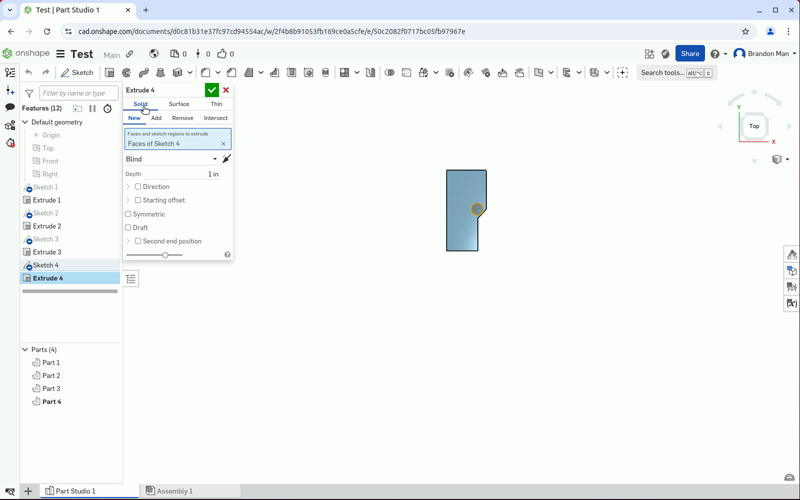
click(143, 106)
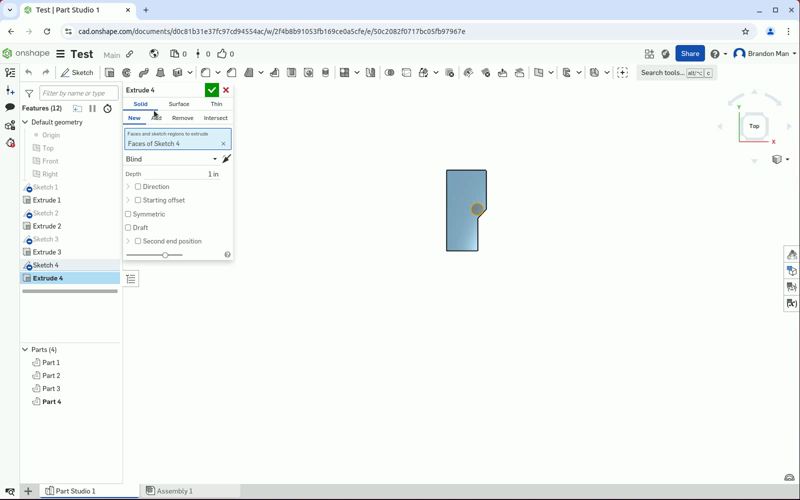
mouse_move(186, 120)
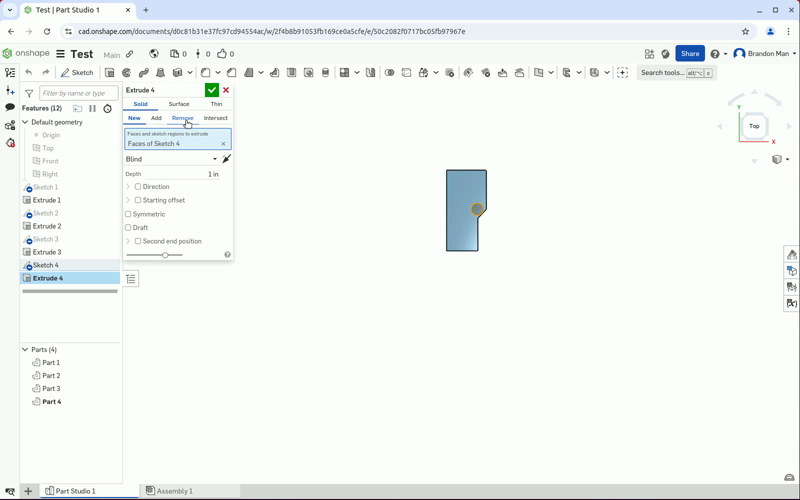
click(186, 120)
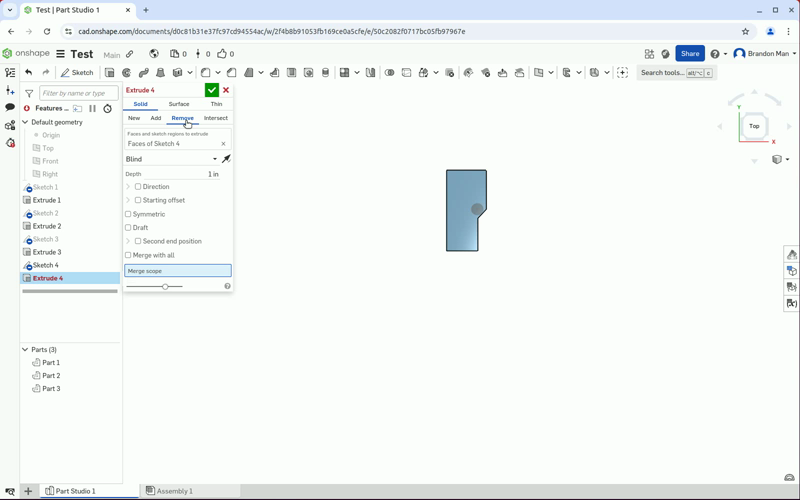
key(tab, 4)
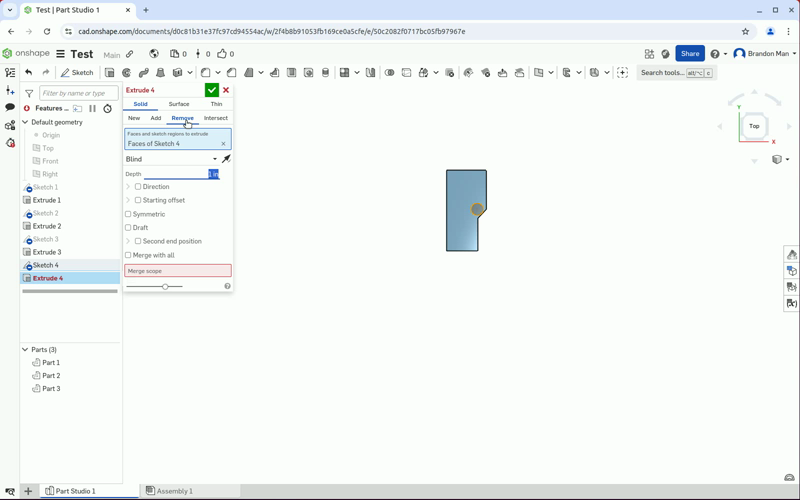
text(-7.943)
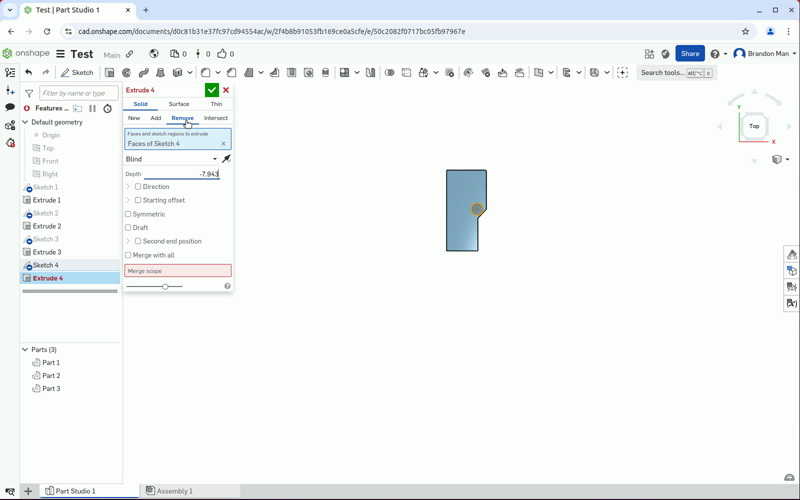
key(tab, 6)
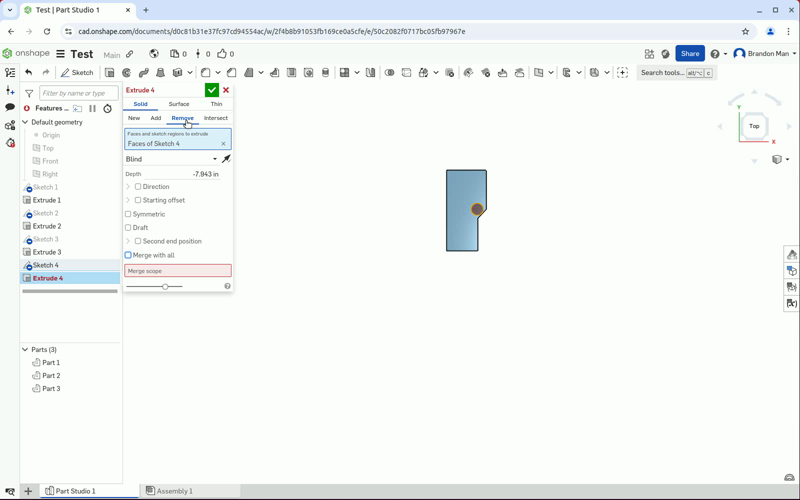
key(space)
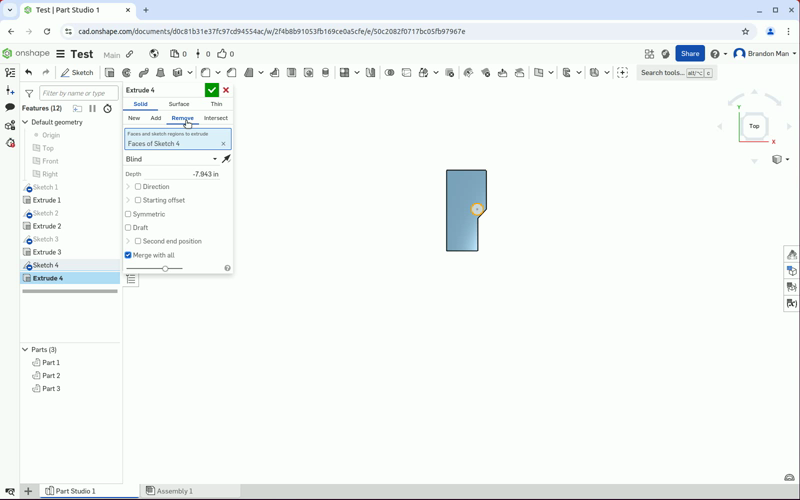
key(enter)
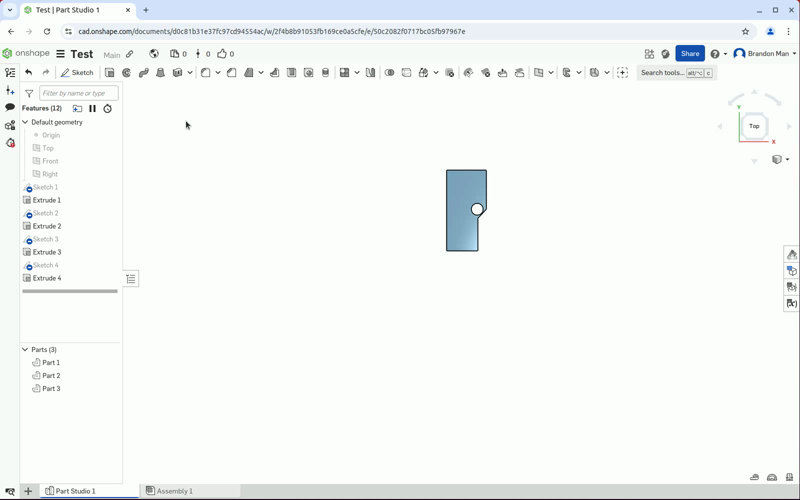
key(shift+h)
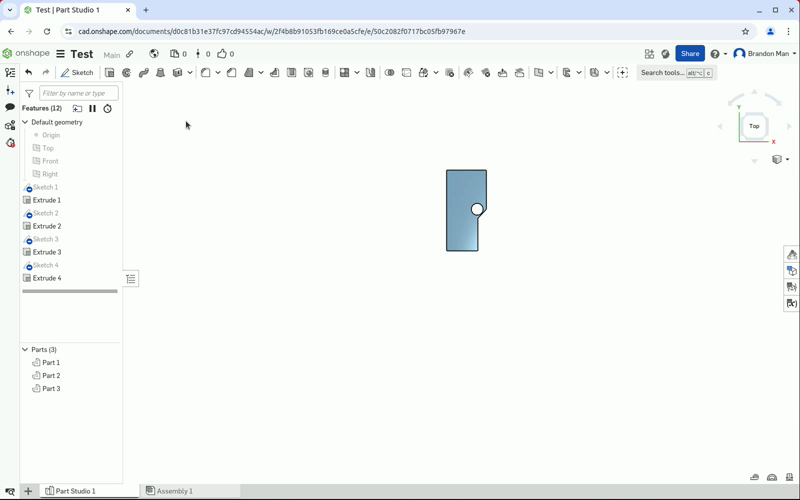
key(shift+h)
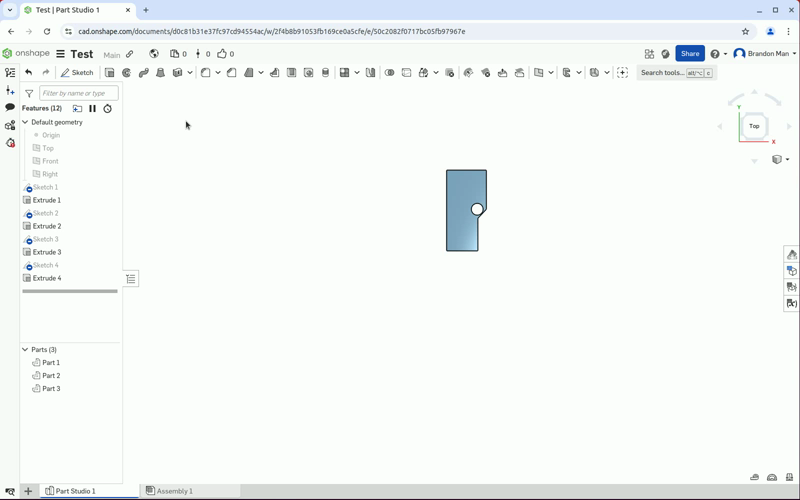
mouse_move(73, 189)
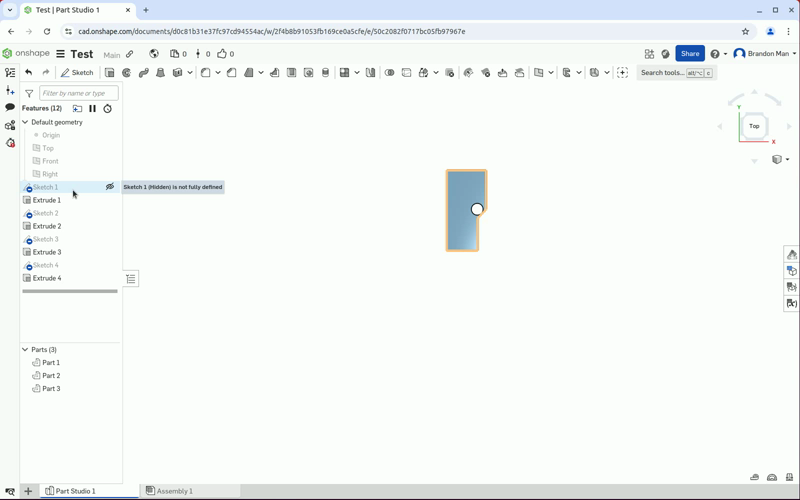
click(73, 189)
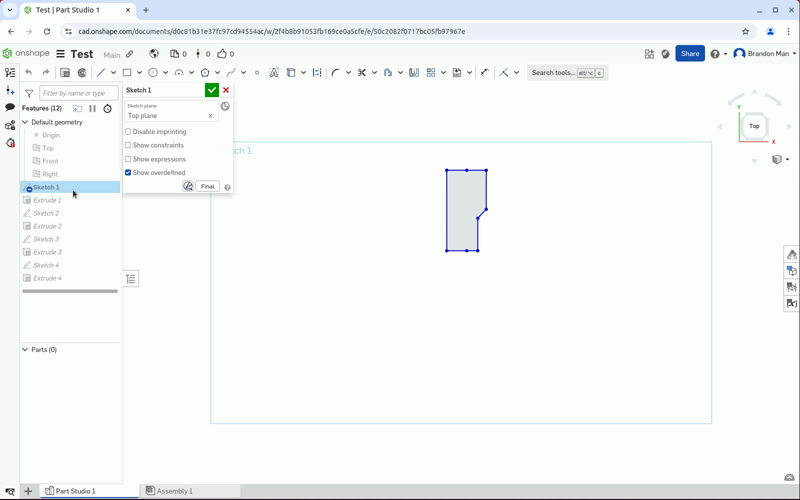
mouse_move(229, 92)
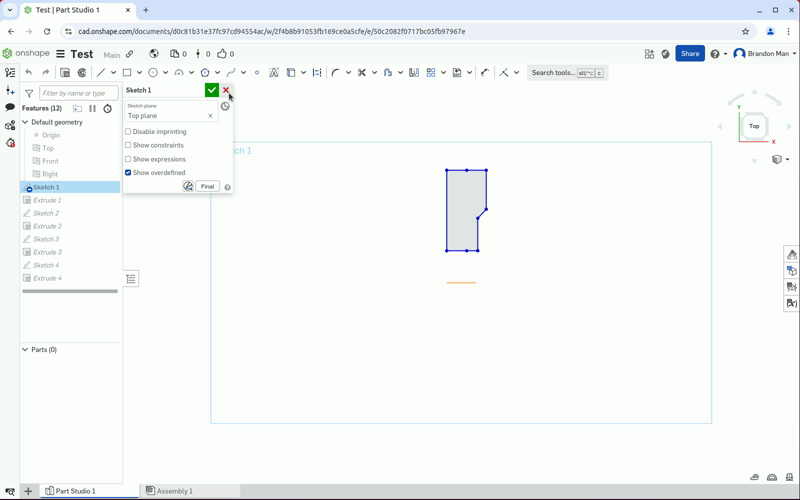
click(229, 92)
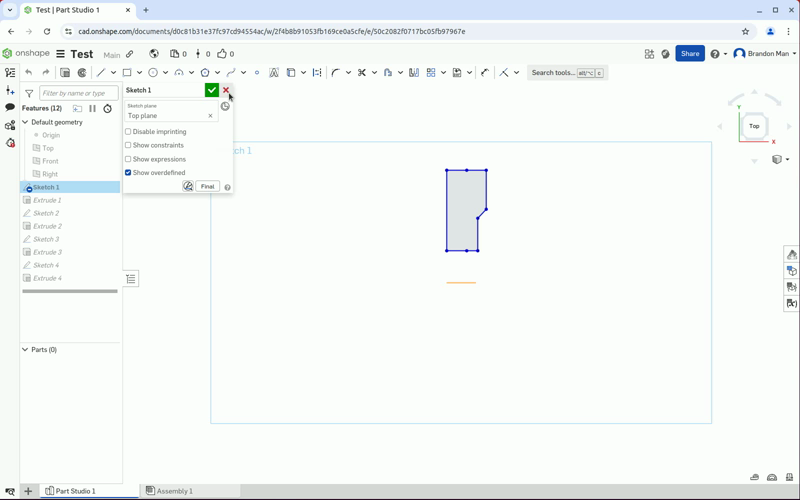
key(shift+s)
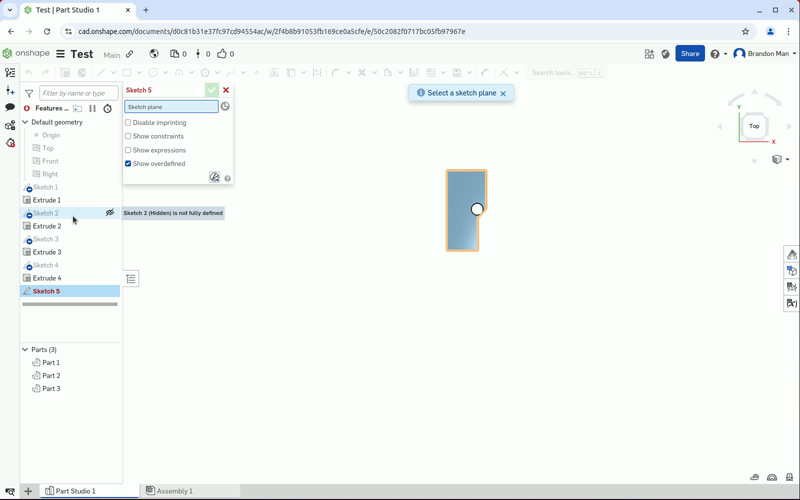
scroll(3)
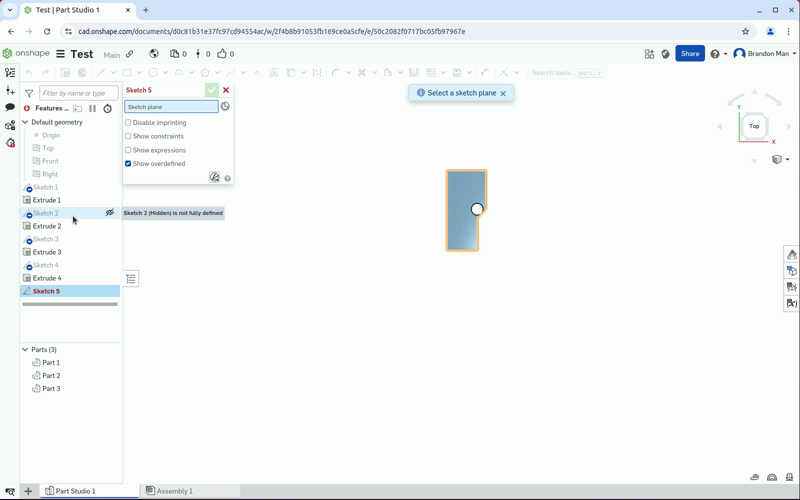
mouse_move(73, 150)
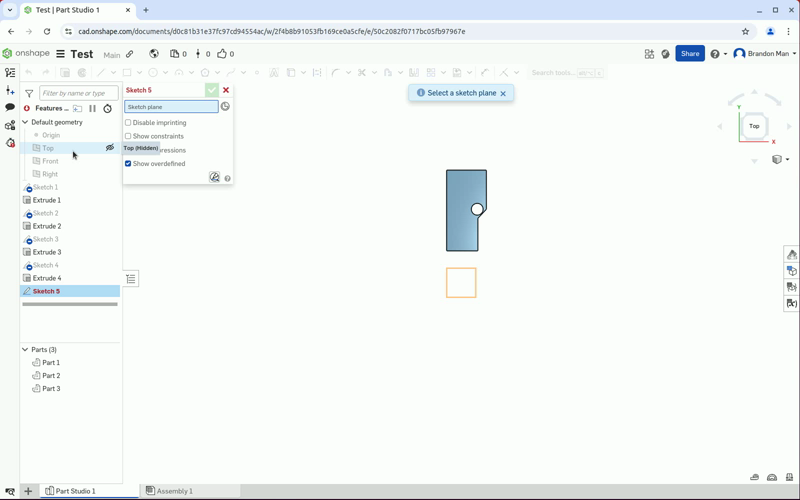
click(73, 150)
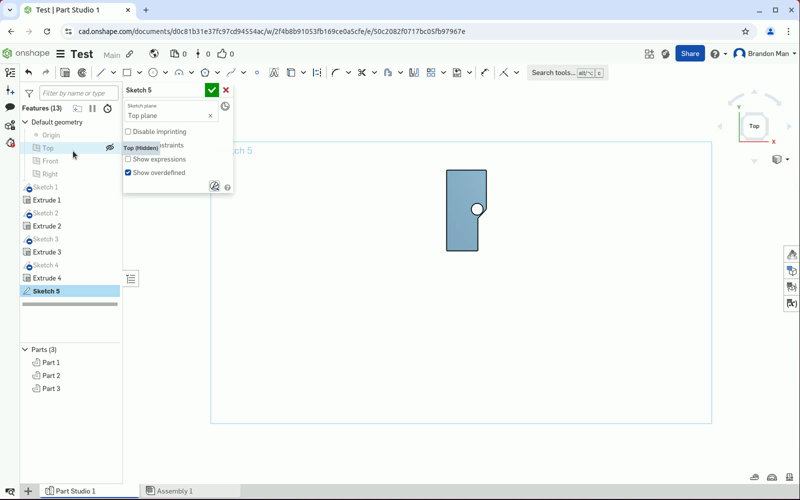
mouse_move(73, 352)
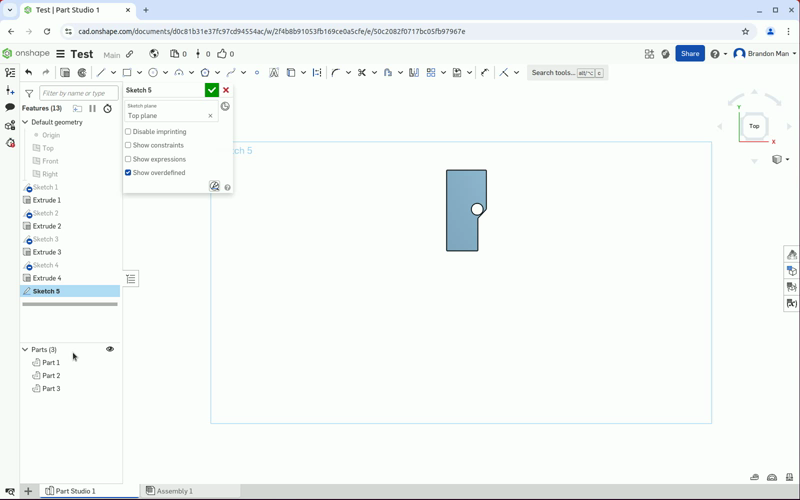
key(y)
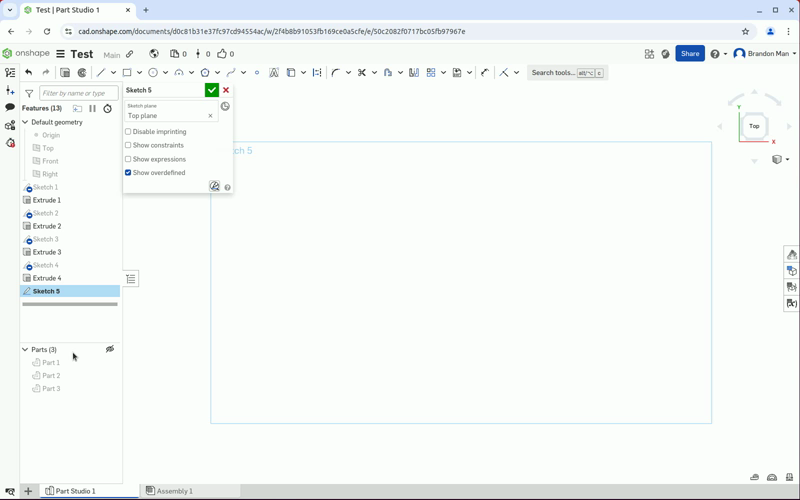
key(c)
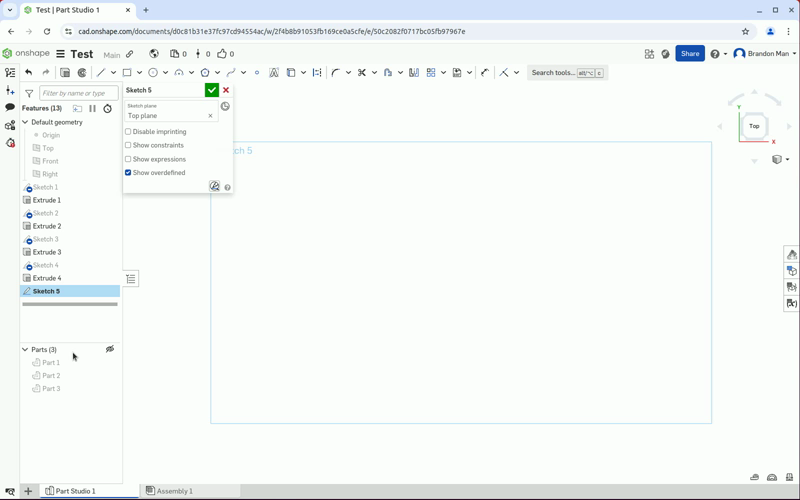
key_down(shift)
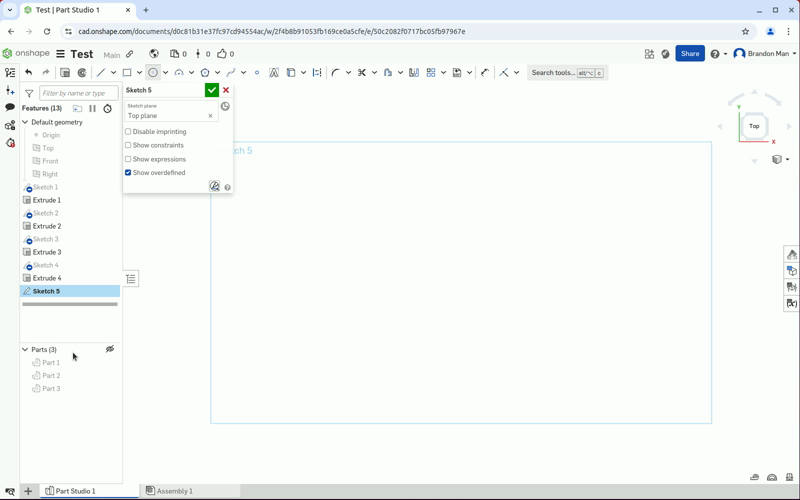
mouse_move(479, 177)
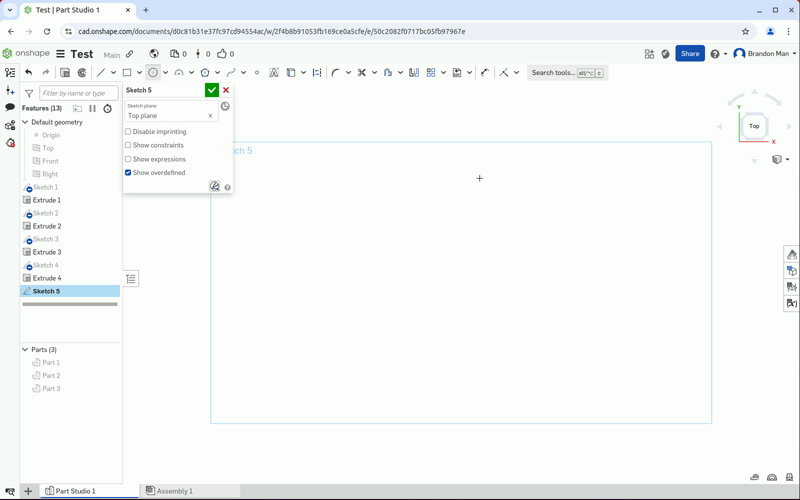
click(479, 177)
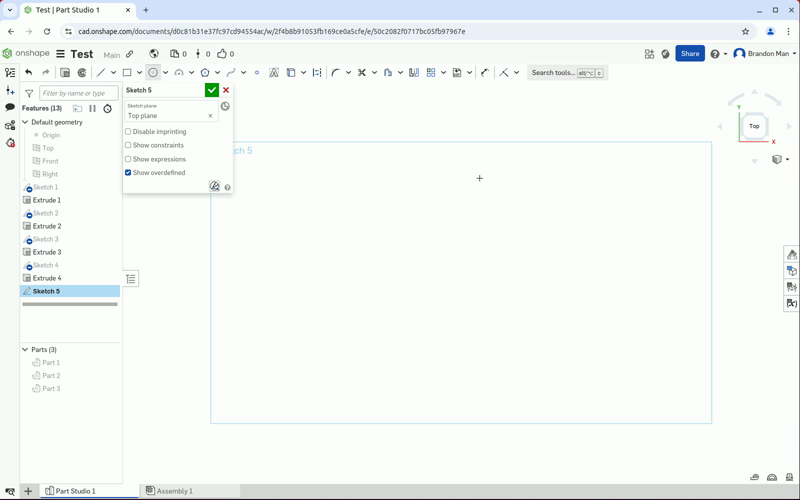
key_up(shift)
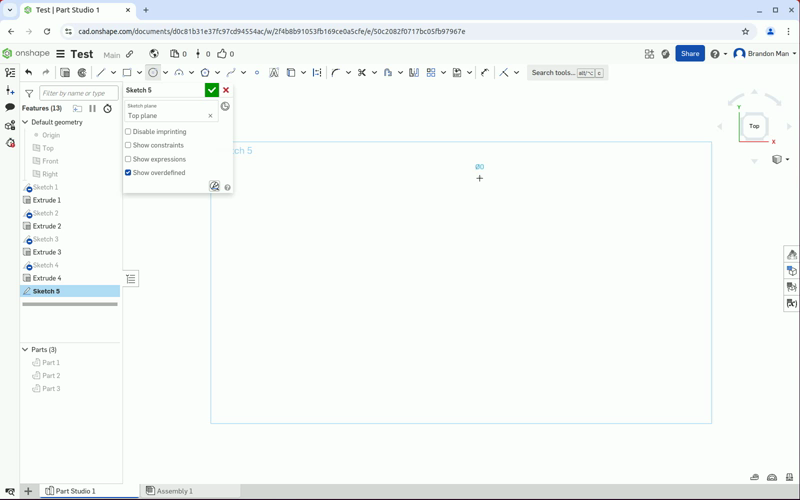
mouse_move(485, 177)
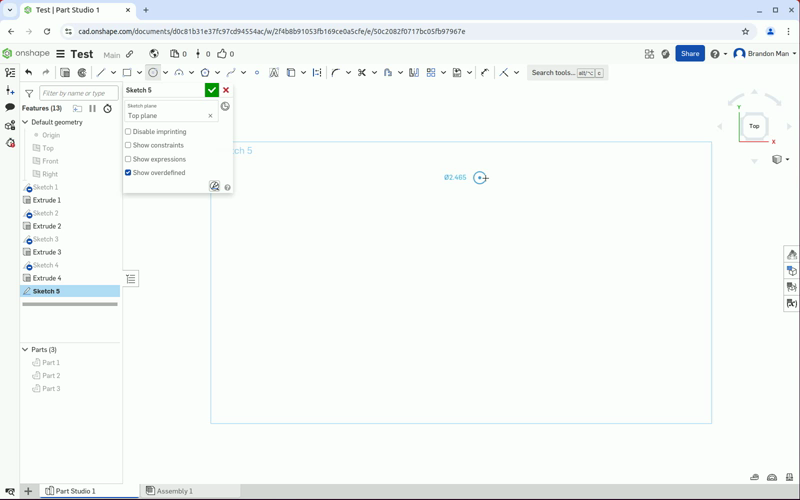
click(485, 177)
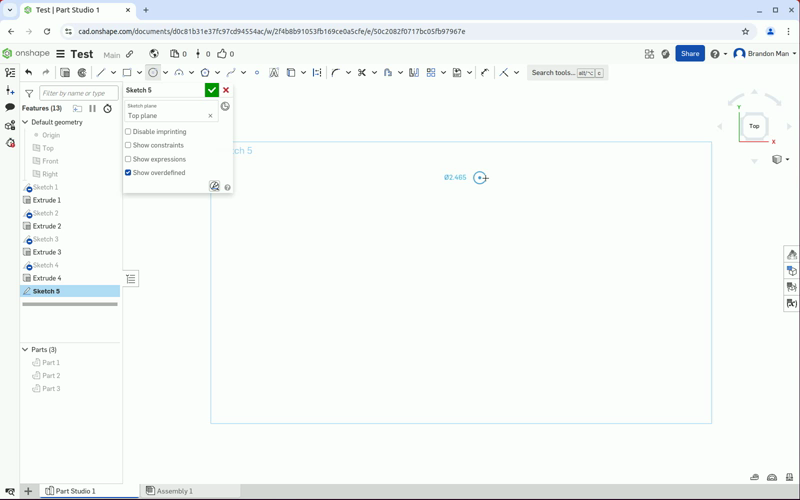
key(esc)
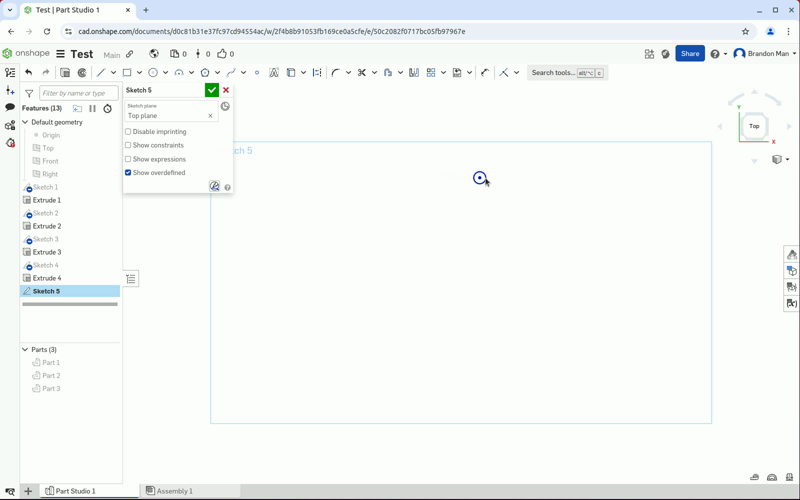
mouse_move(480, 178)
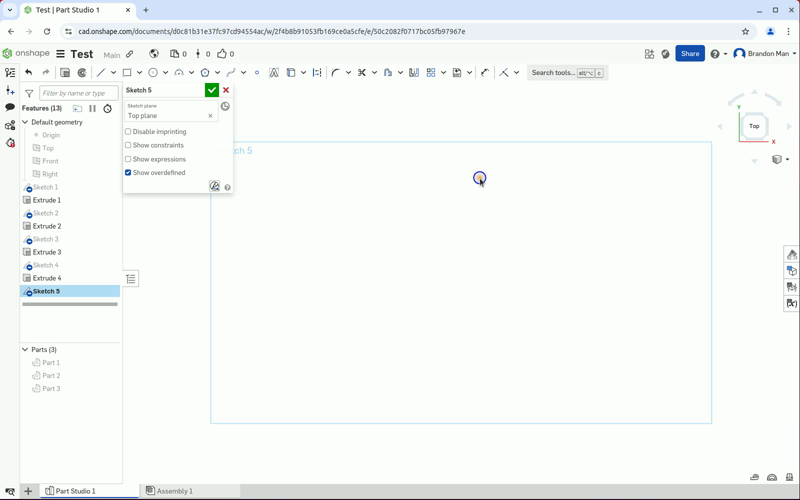
scroll(6)
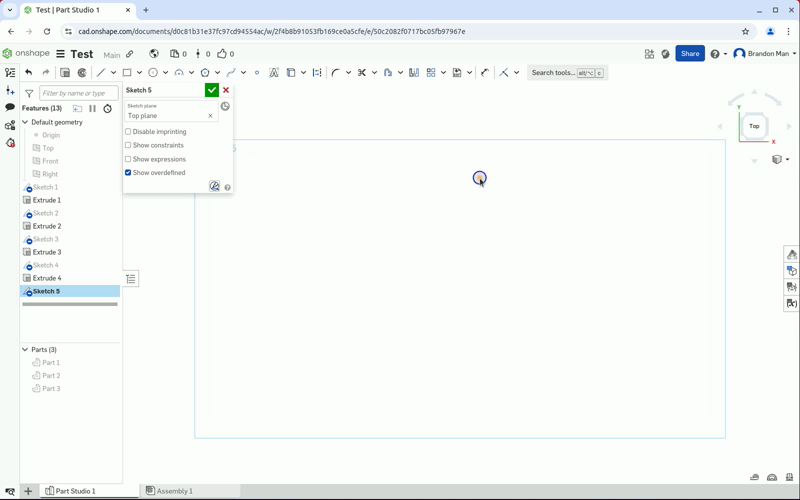
scroll(6)
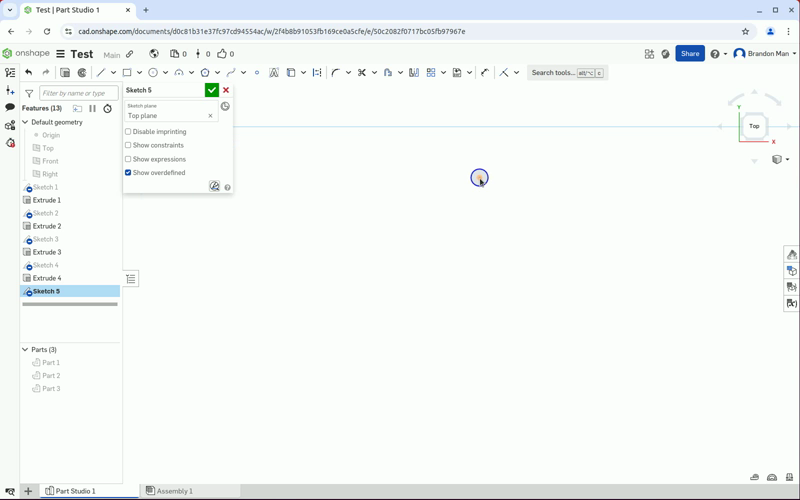
scroll(6)
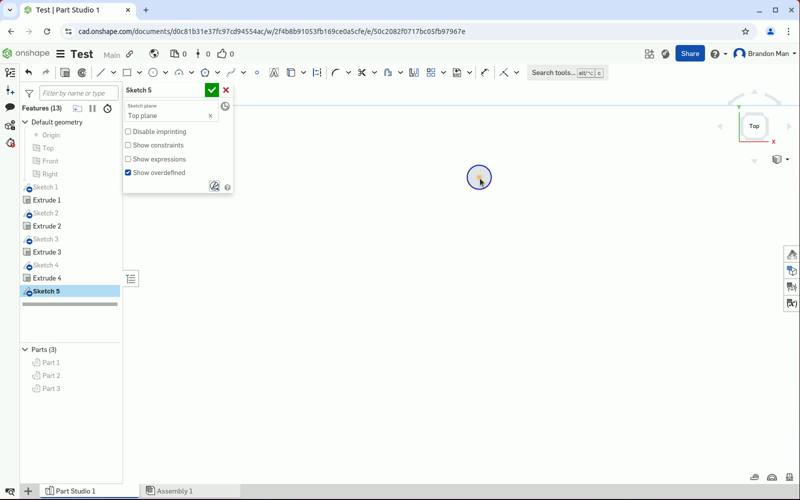
scroll(6)
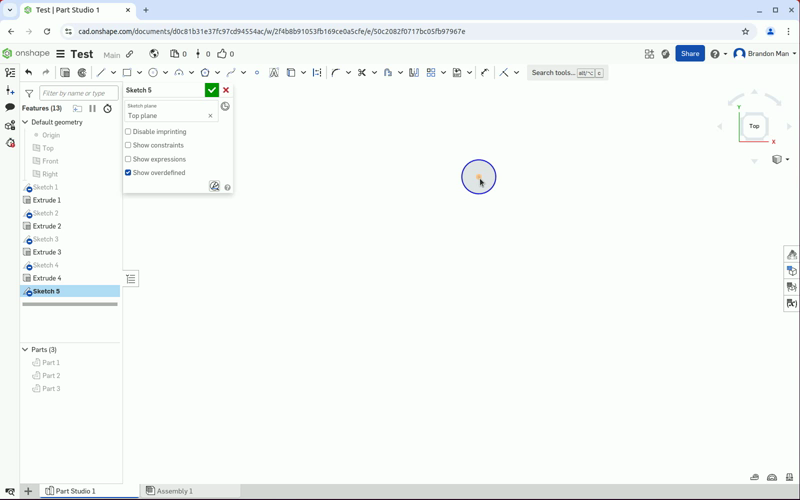
scroll(6)
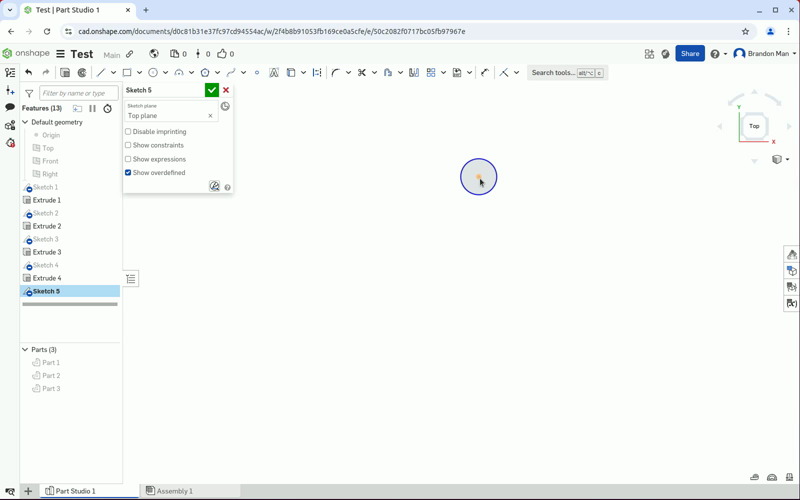
scroll(6)
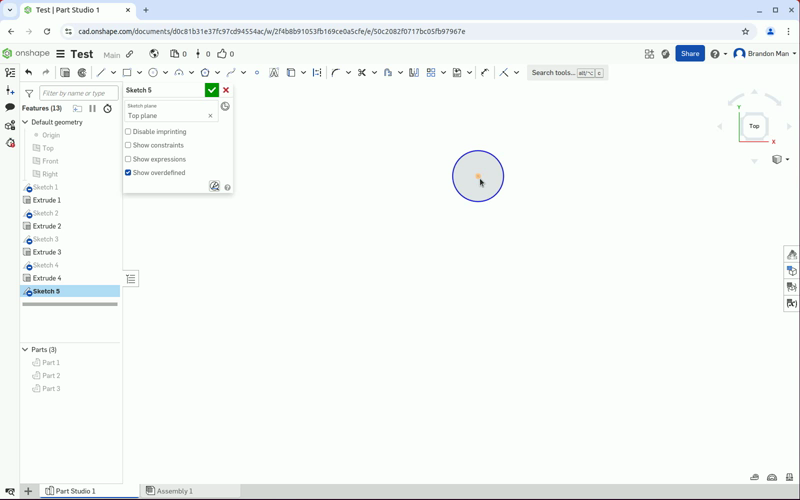
scroll(6)
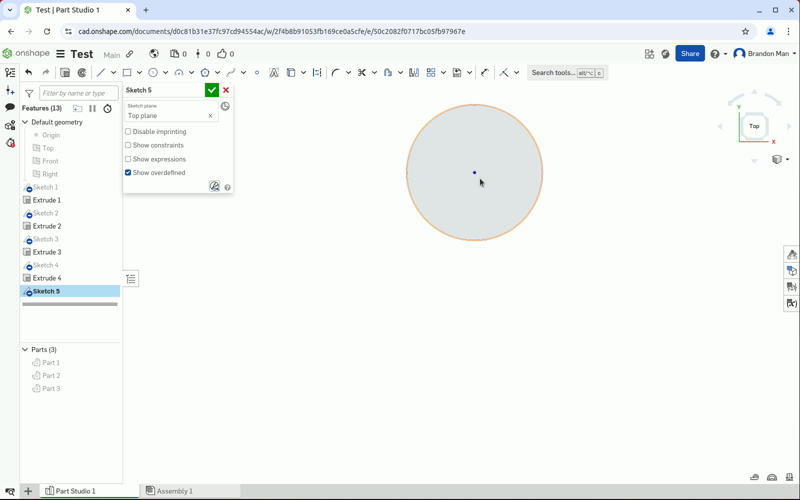
click(480, 178)
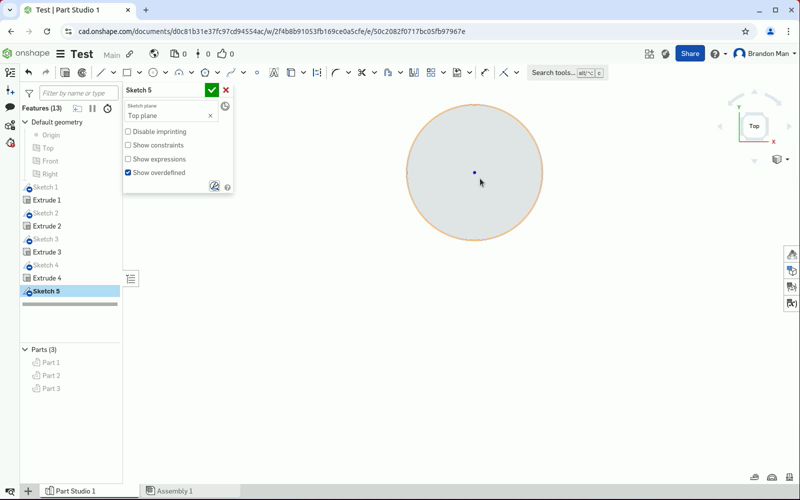
scroll(-6)
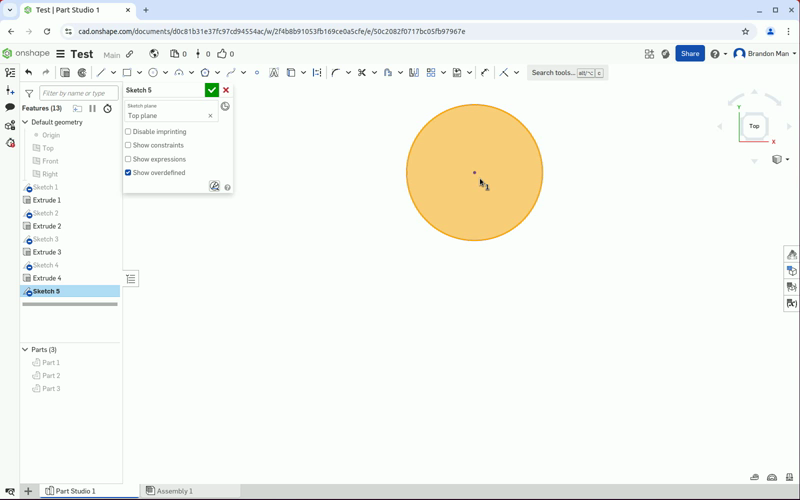
scroll(-6)
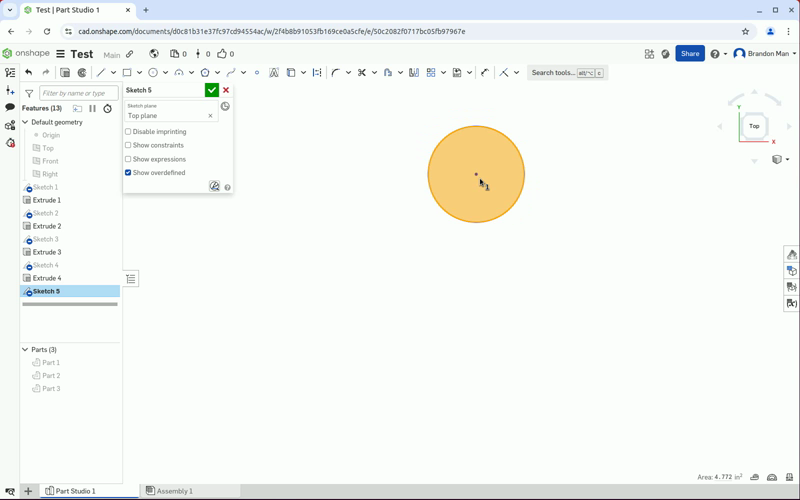
scroll(-6)
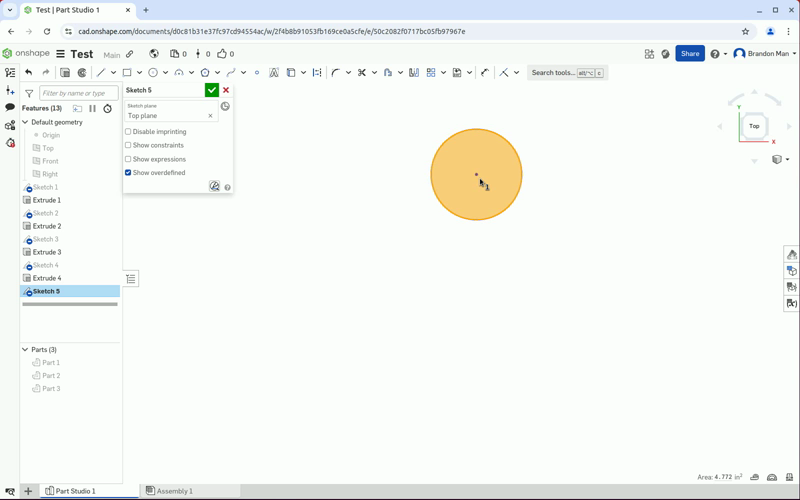
scroll(-6)
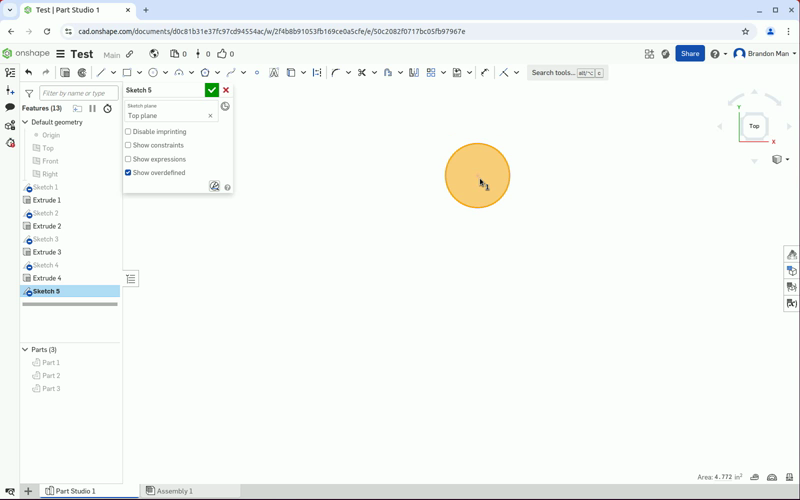
scroll(-6)
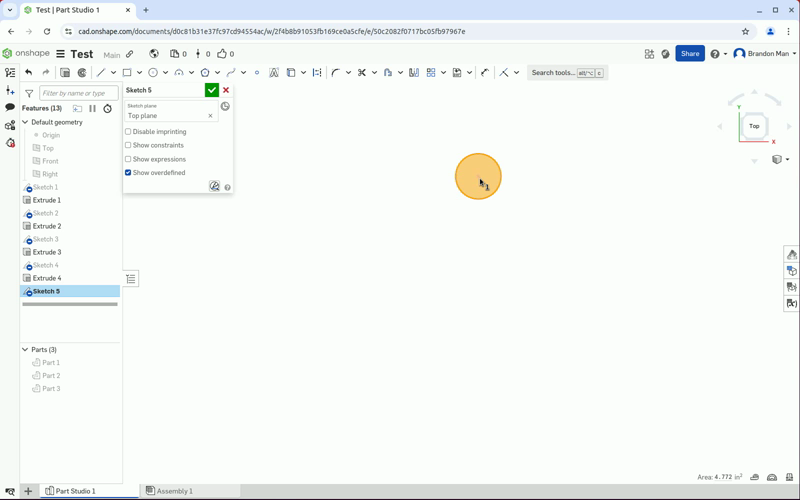
scroll(-6)
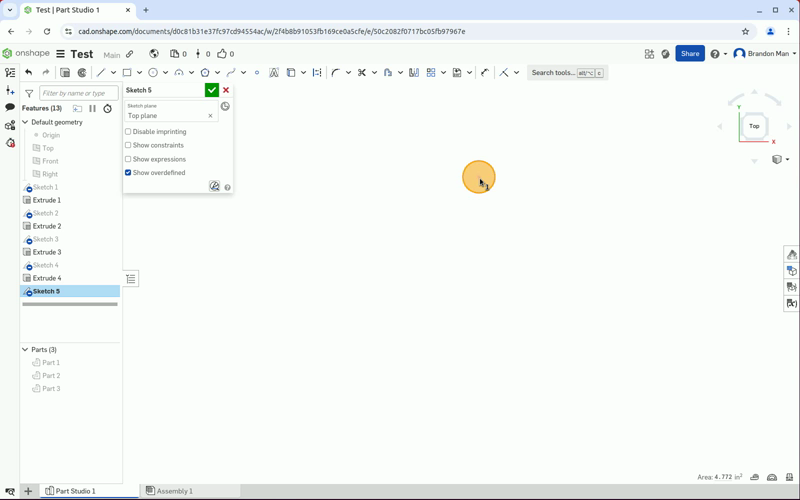
scroll(-6)
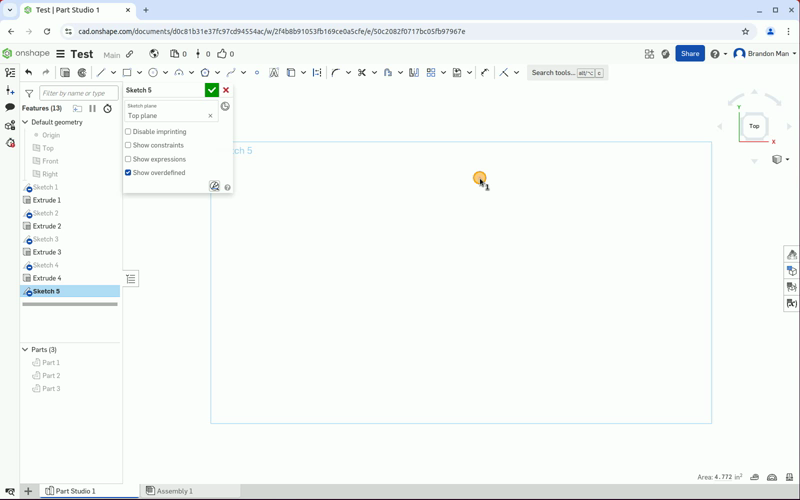
mouse_move(73, 352)
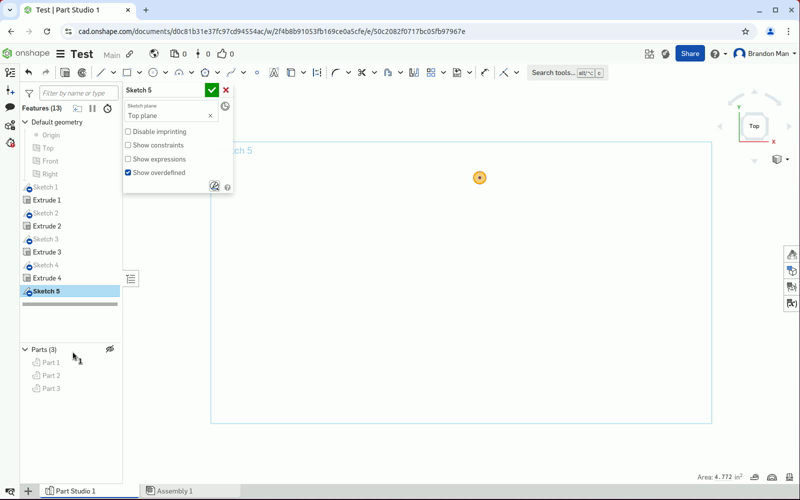
key(shift+y)
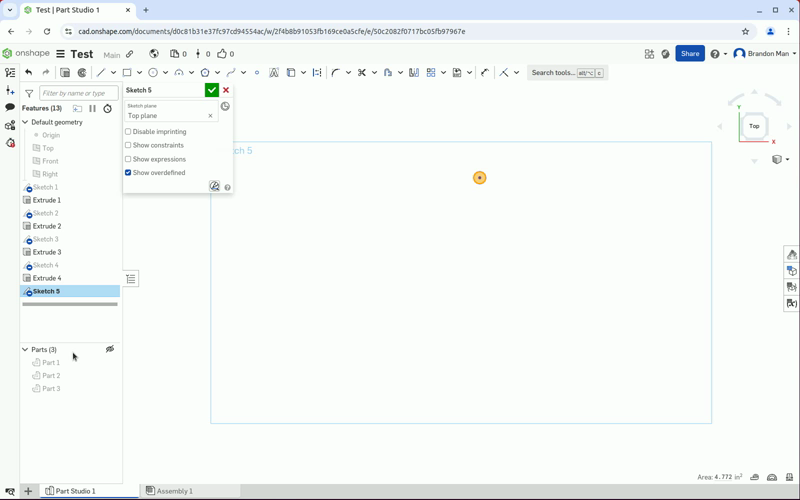
key(shift+e)
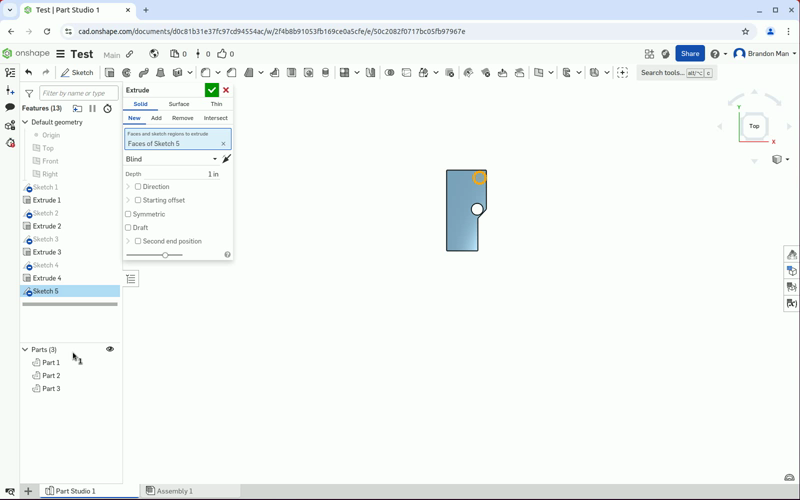
mouse_move(143, 106)
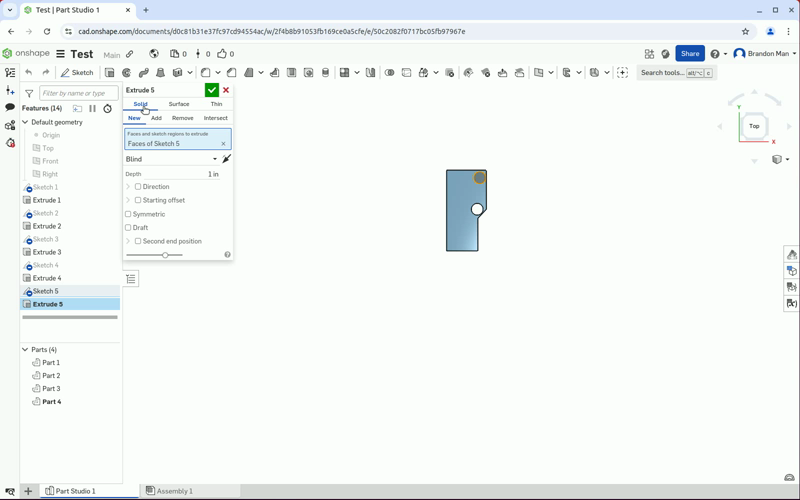
click(143, 106)
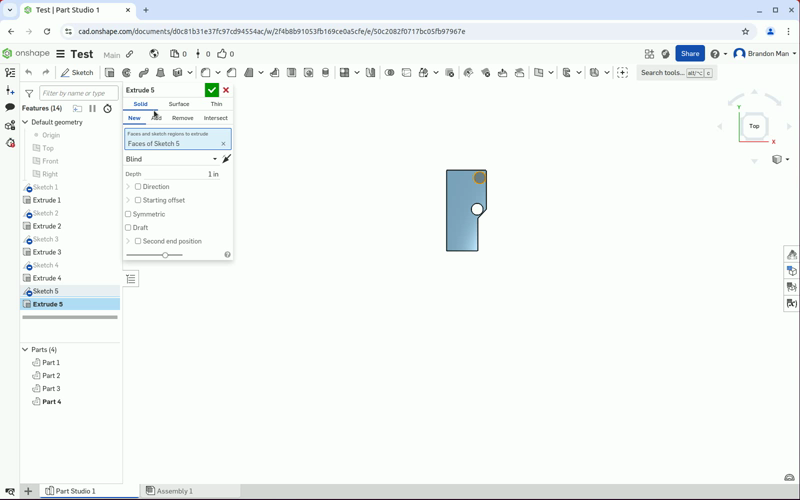
mouse_move(186, 120)
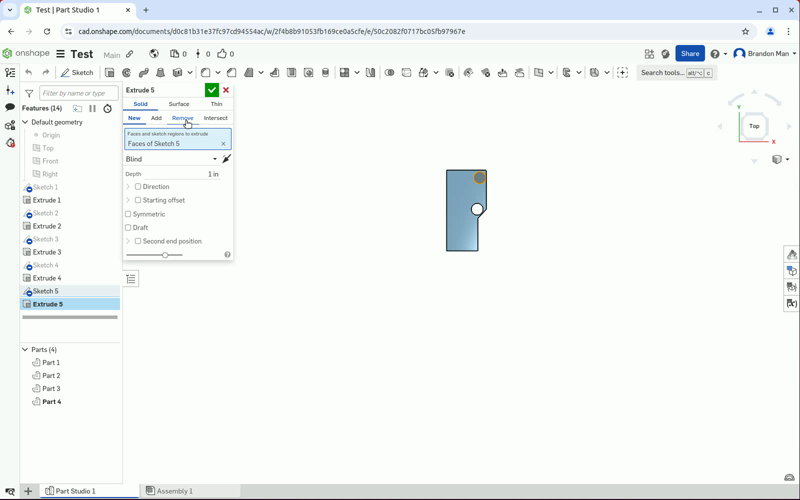
click(186, 120)
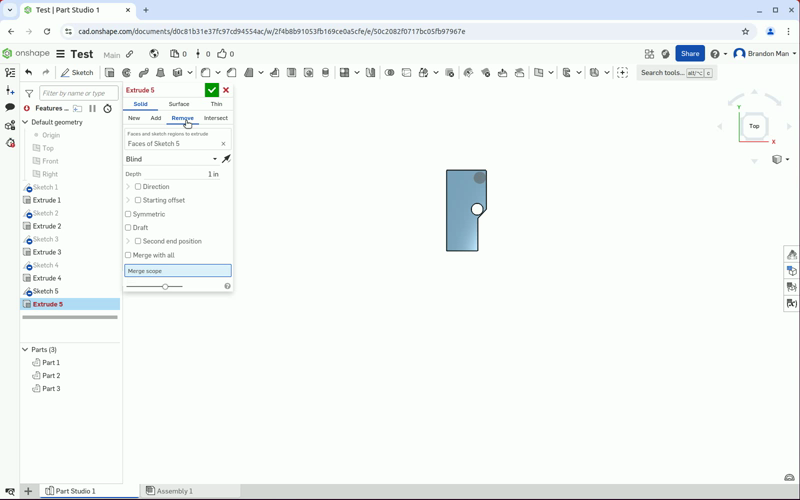
key(tab, 4)
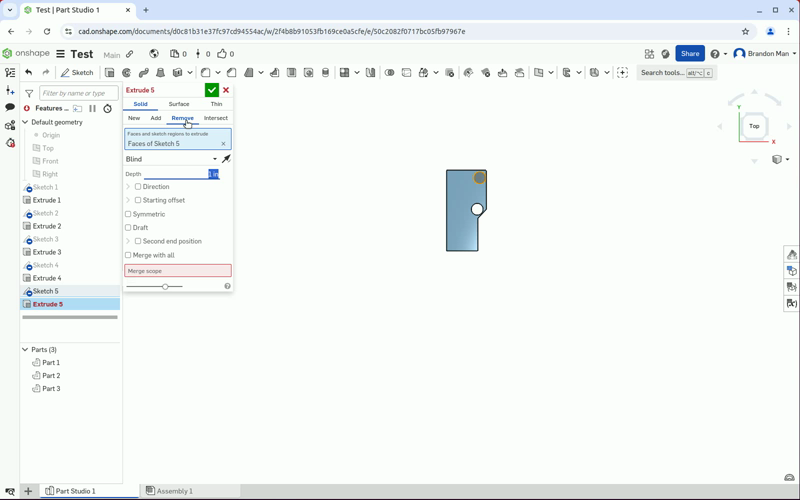
text(-7.943)
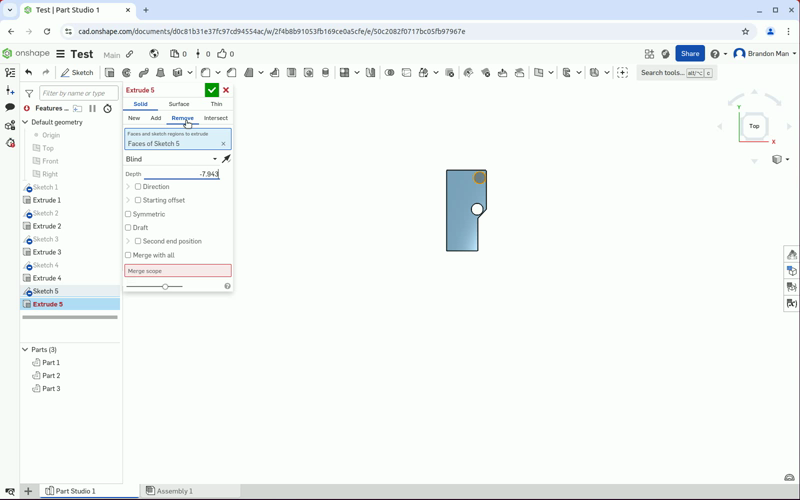
key(tab, 6)
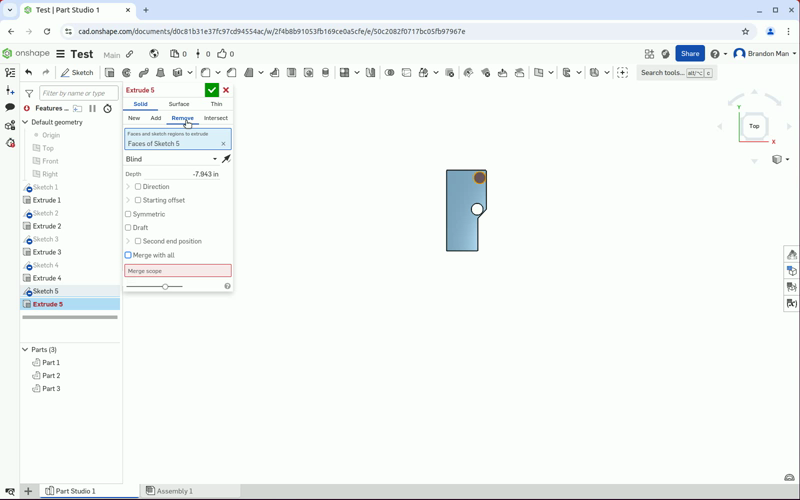
key(space)
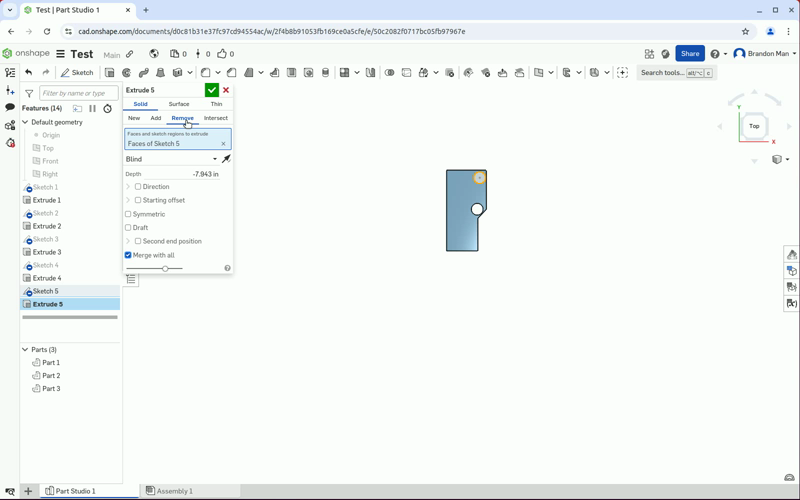
key(enter)
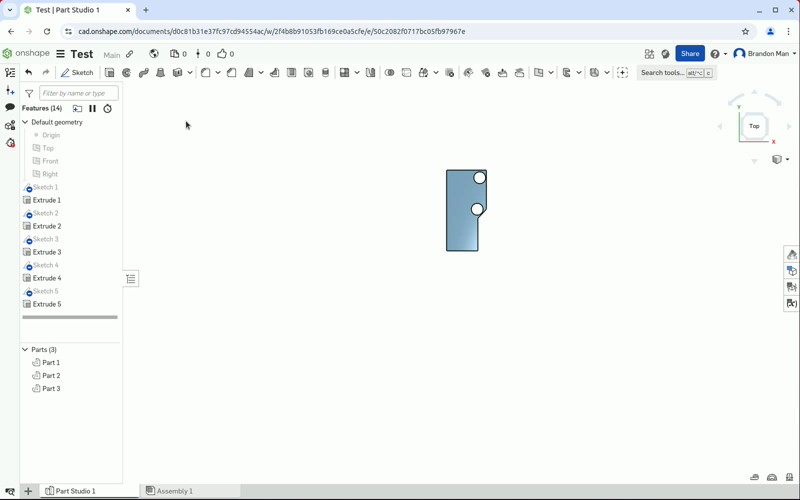
key(shift+h)
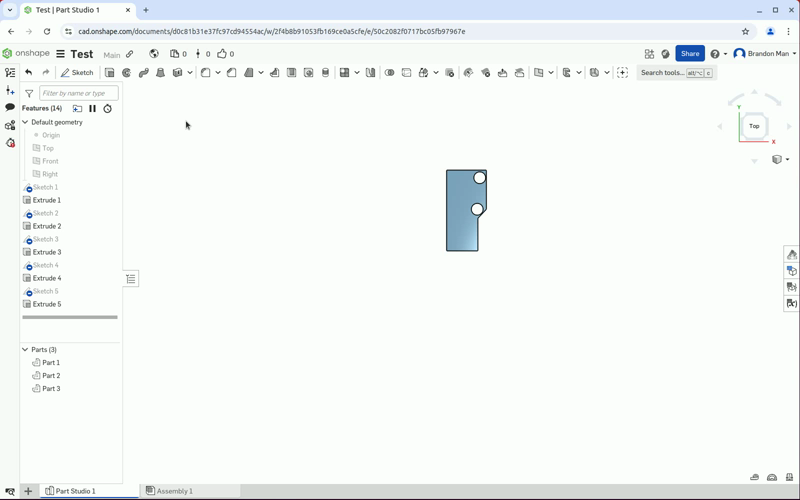
key(shift+h)
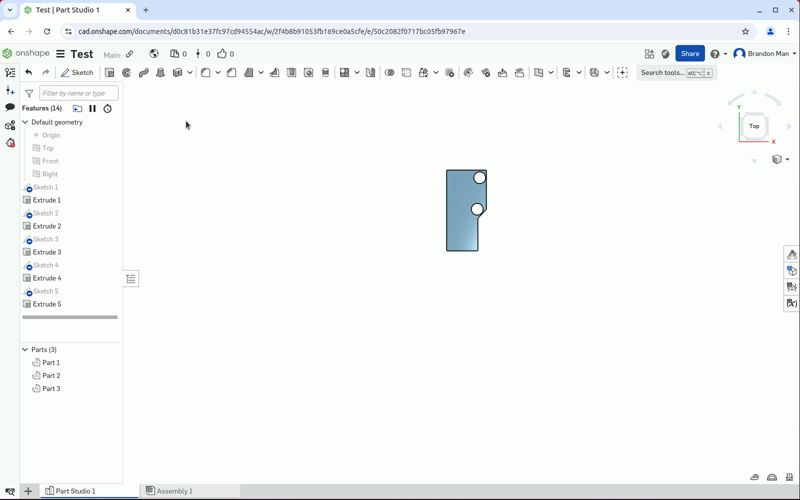
mouse_move(73, 189)
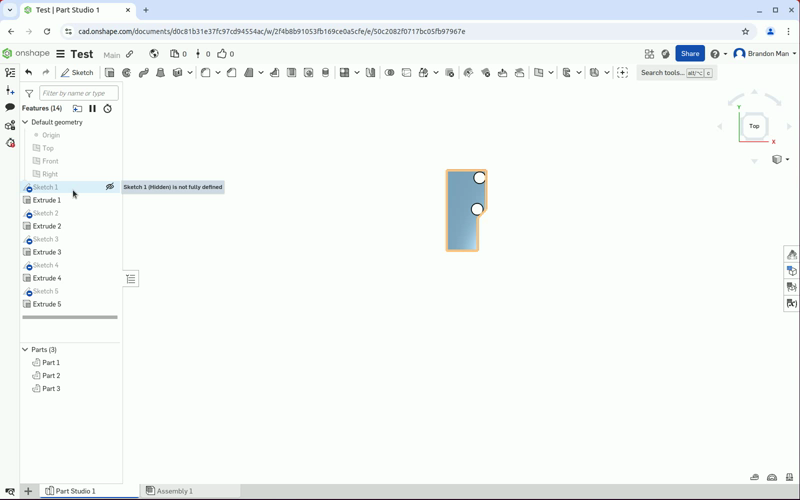
click(73, 189)
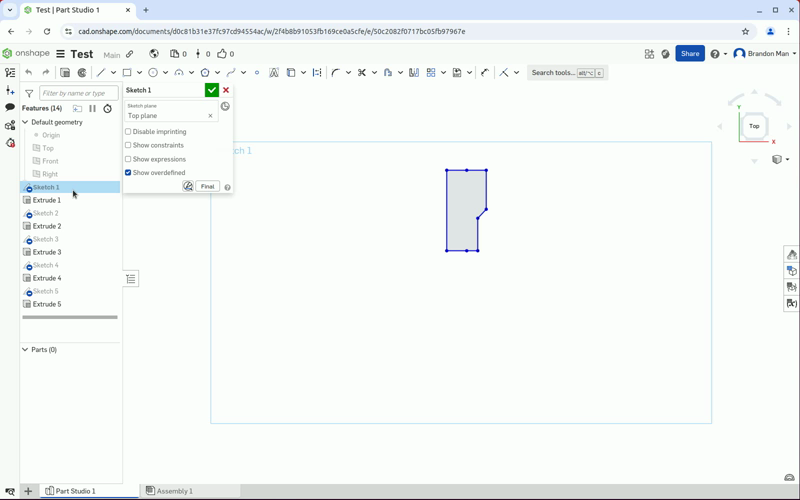
mouse_move(229, 92)
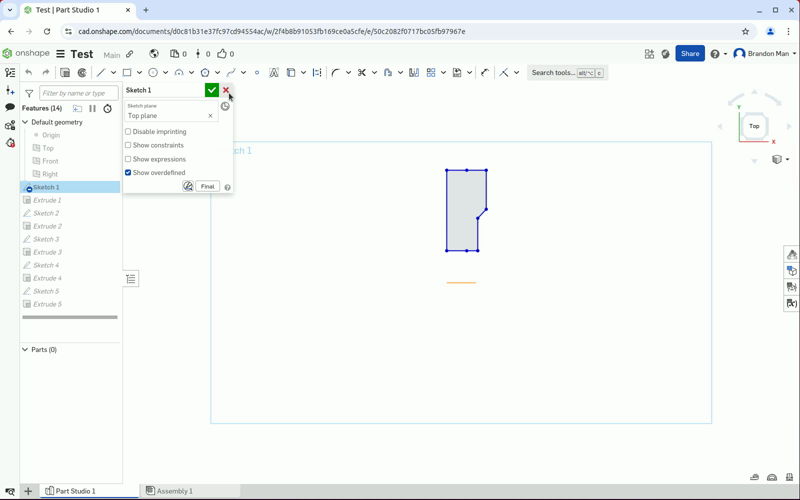
click(229, 92)
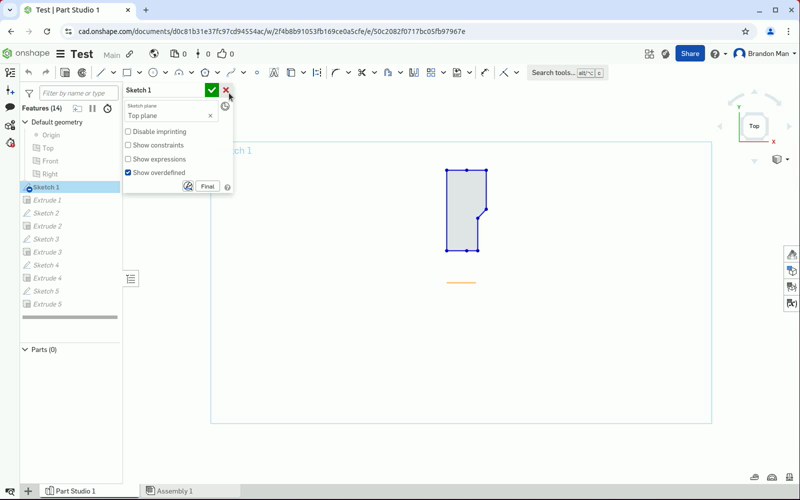
key(shift+s)
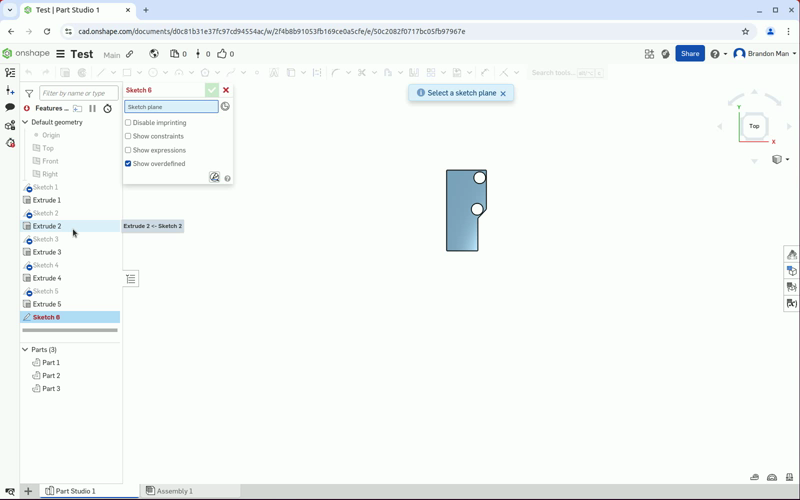
scroll(3)
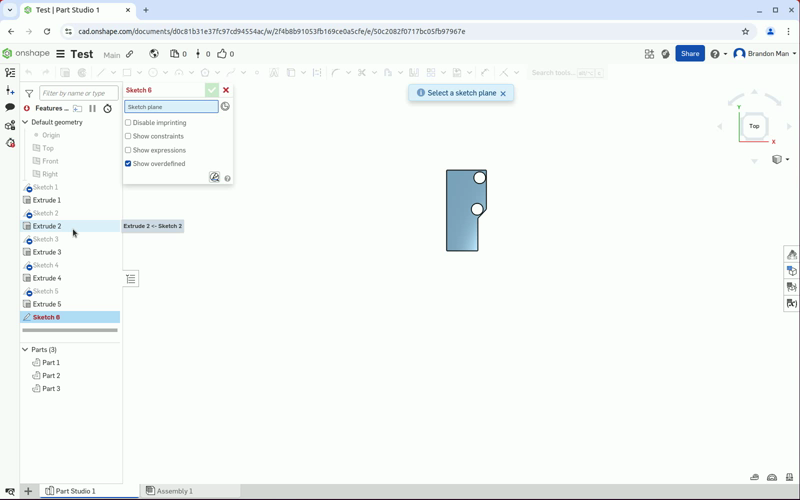
mouse_move(73, 150)
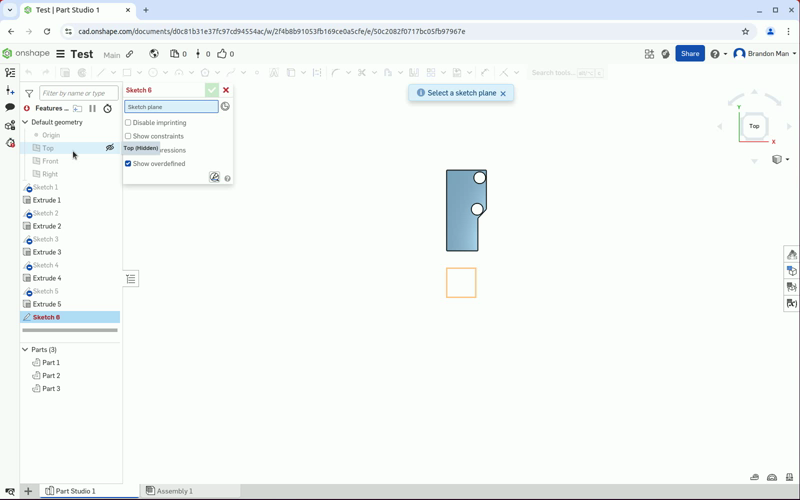
click(73, 150)
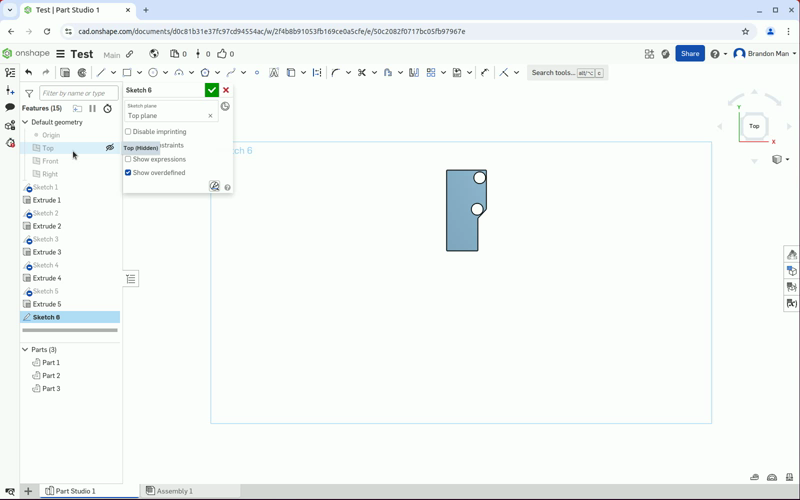
mouse_move(73, 352)
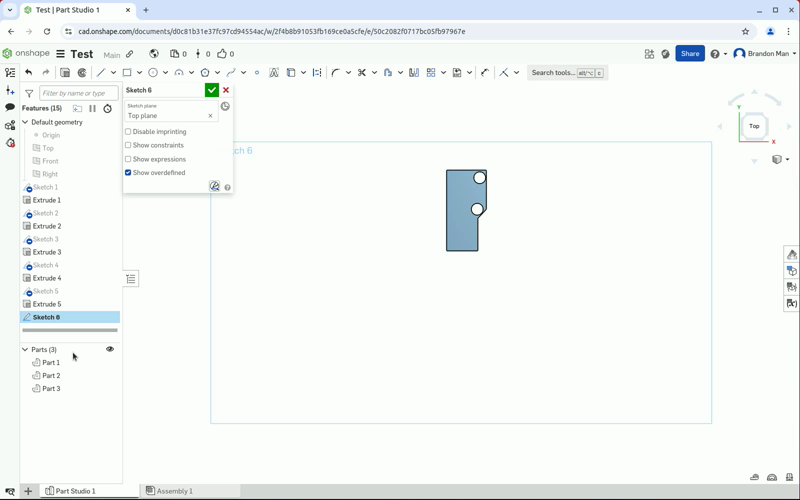
key(y)
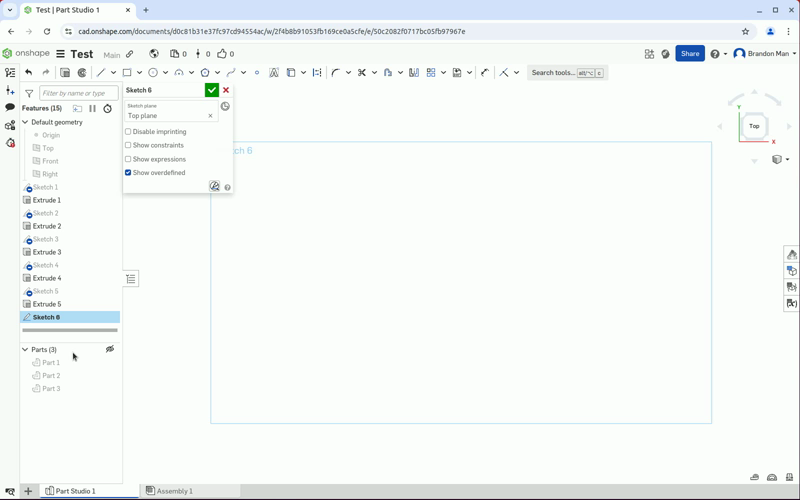
key(c)
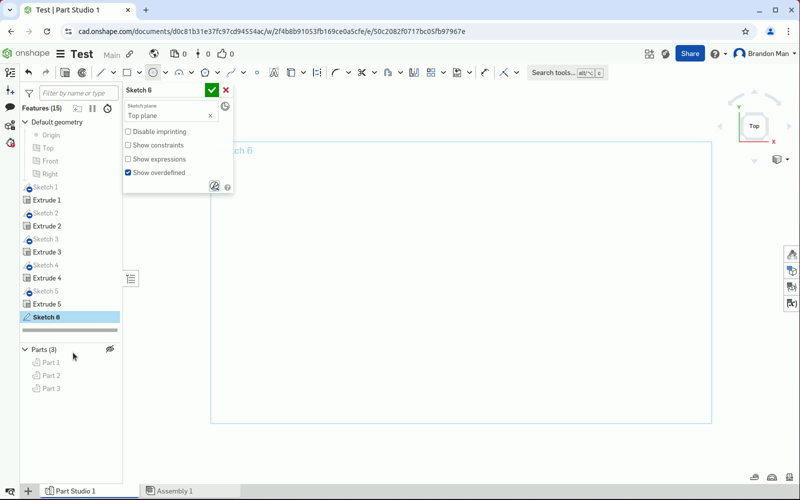
key_down(shift)
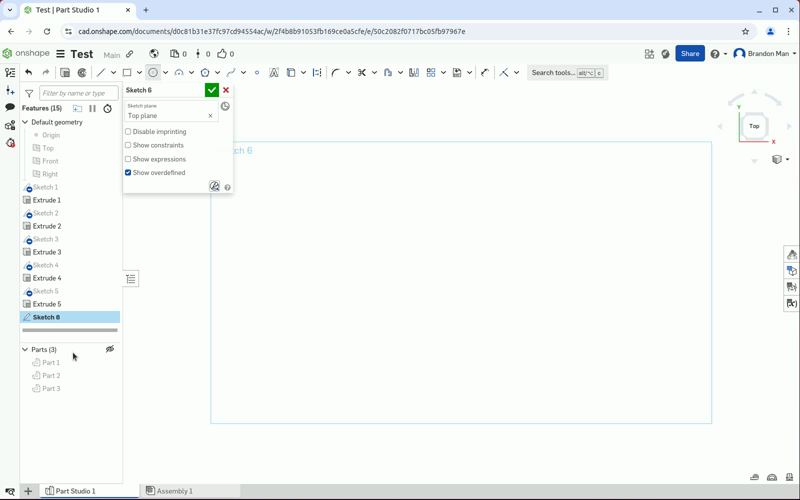
mouse_move(453, 177)
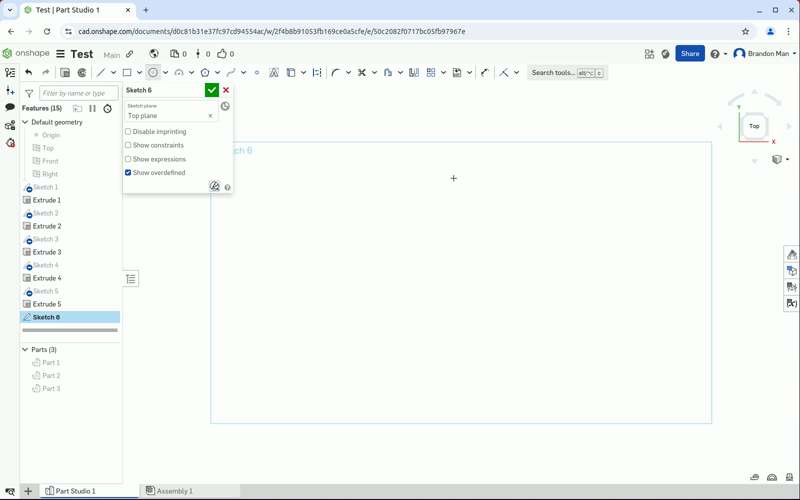
click(453, 177)
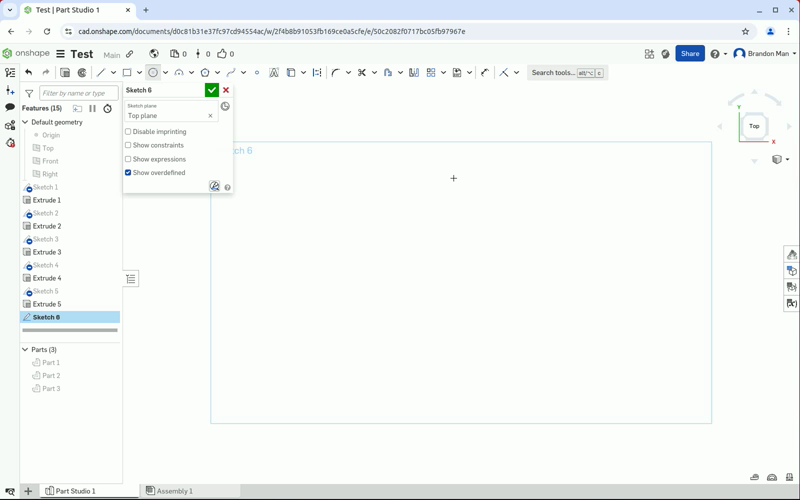
key_up(shift)
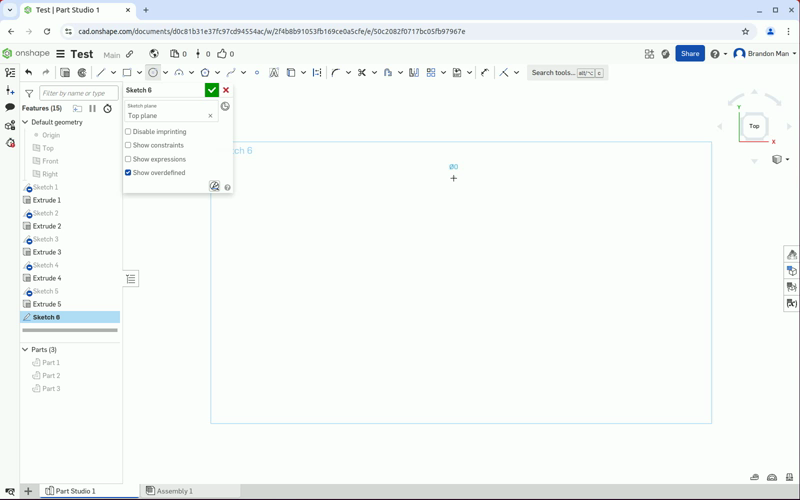
mouse_move(459, 177)
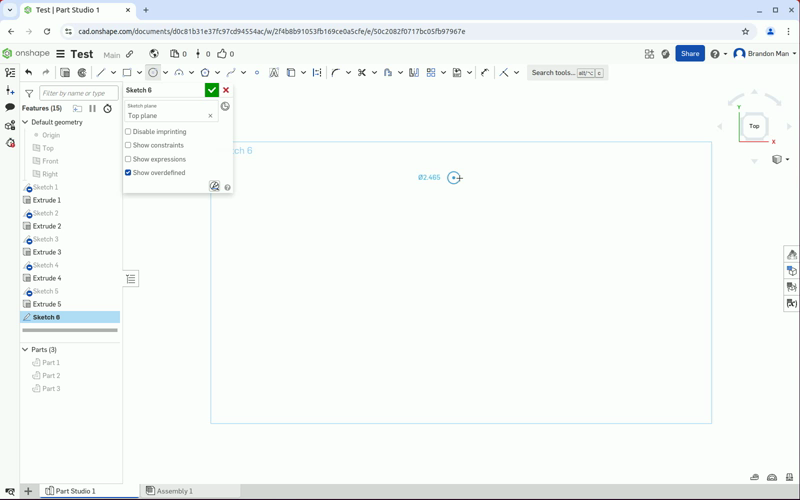
click(459, 177)
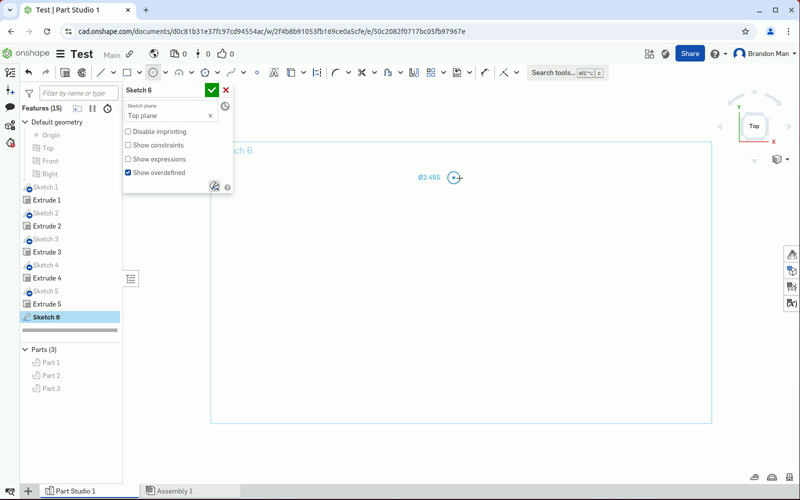
key(esc)
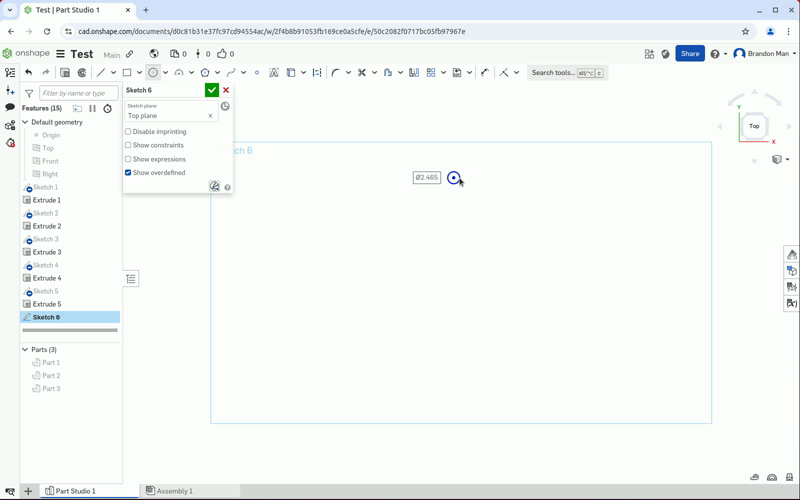
mouse_move(452, 173)
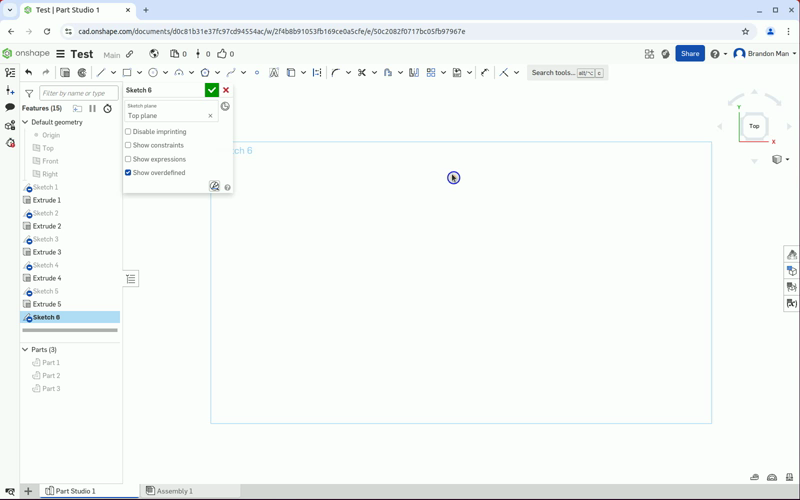
scroll(6)
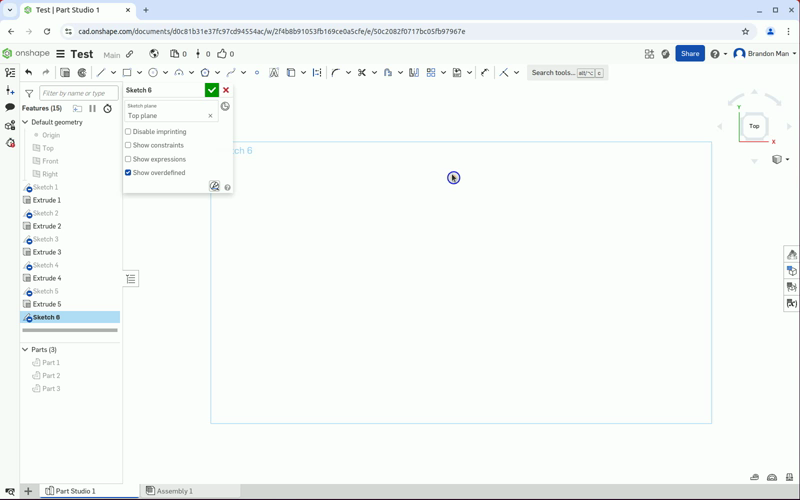
scroll(6)
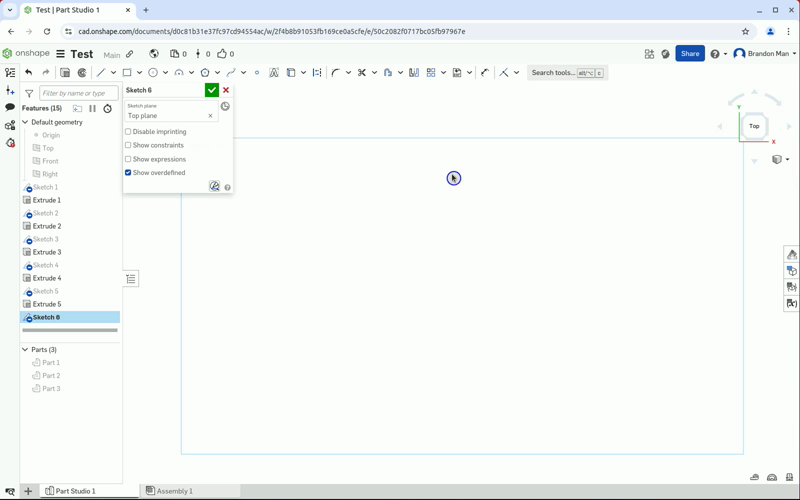
scroll(6)
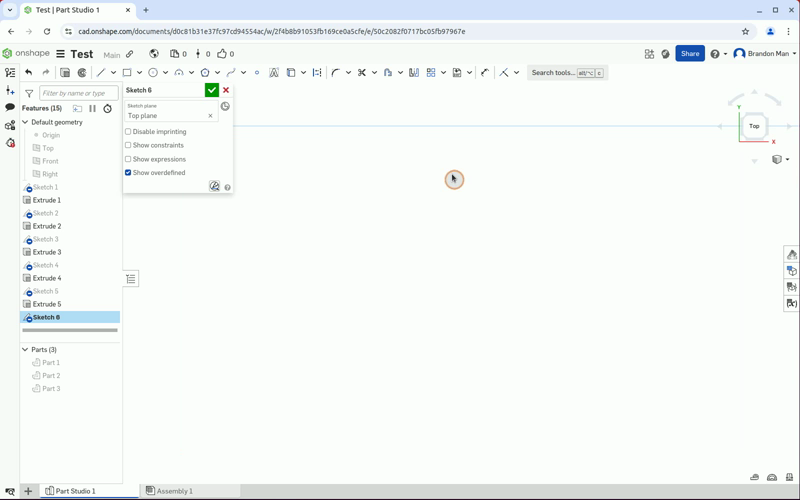
scroll(6)
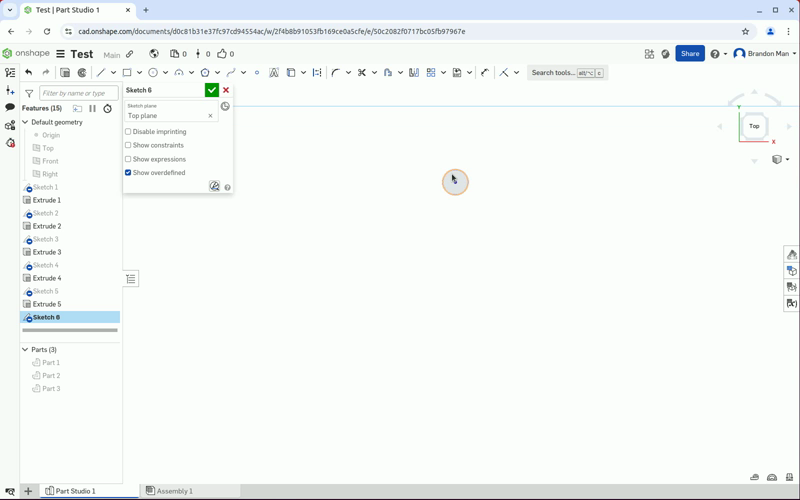
scroll(6)
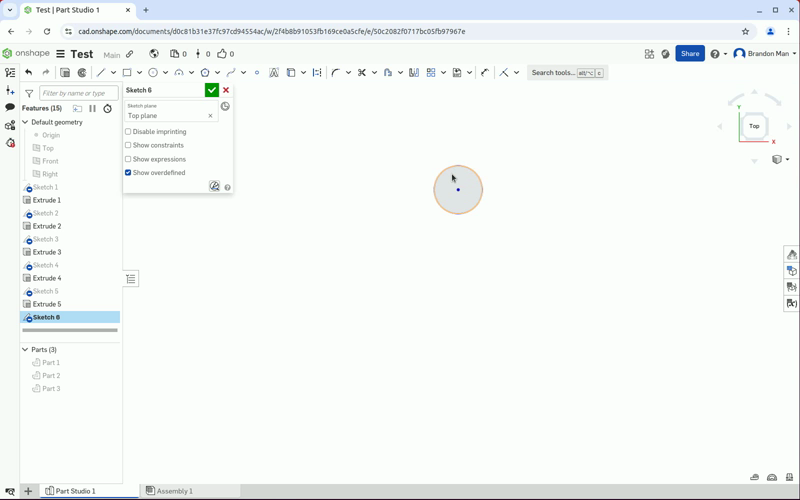
scroll(6)
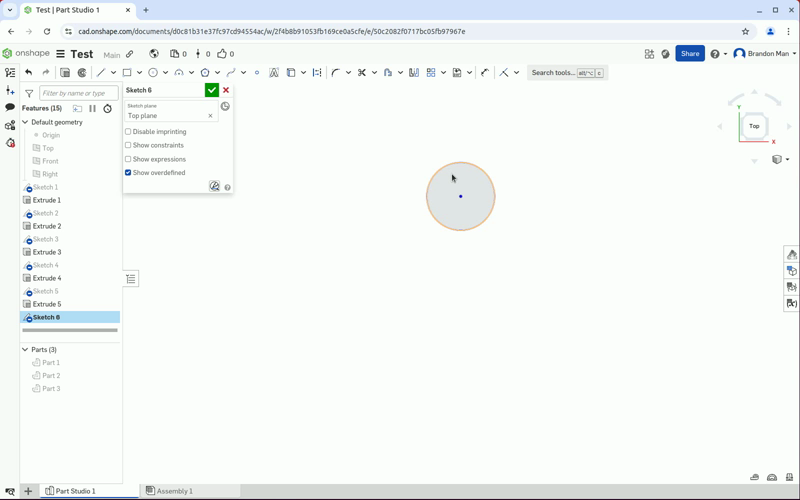
scroll(6)
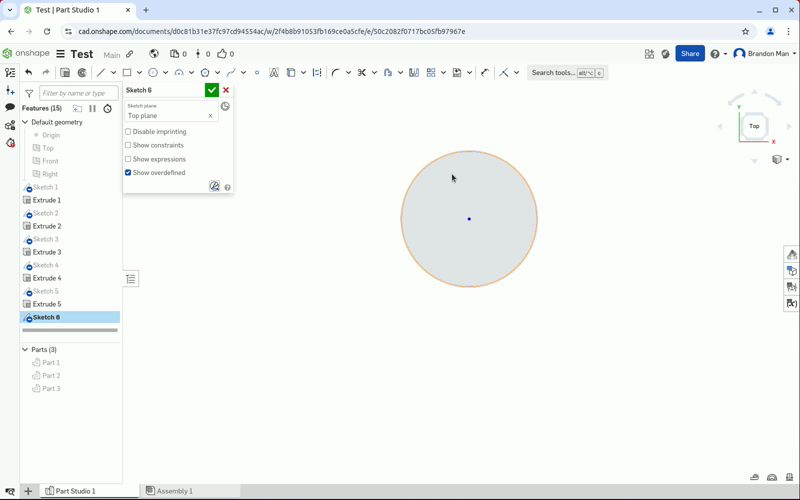
click(452, 173)
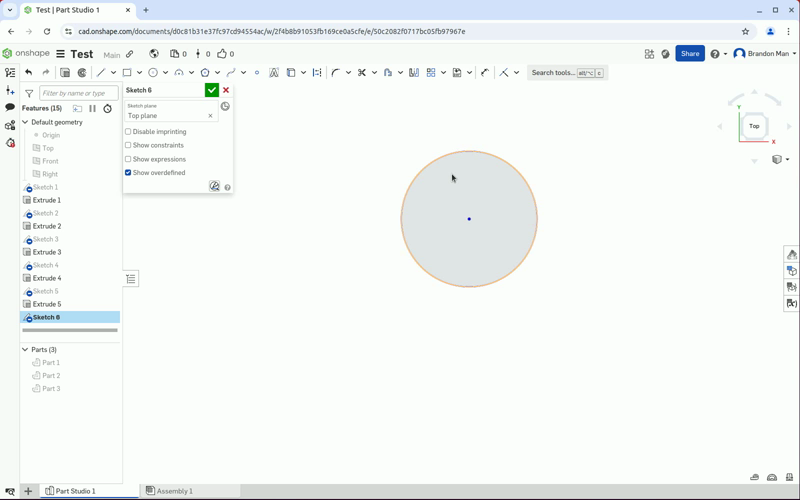
scroll(-6)
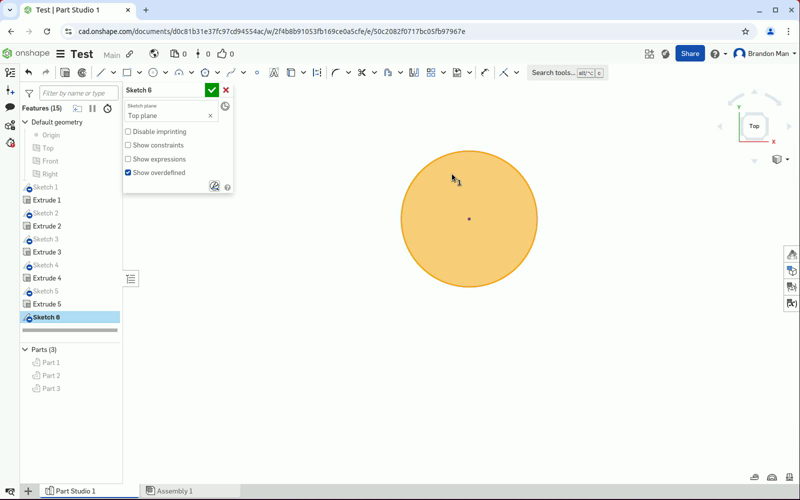
scroll(-6)
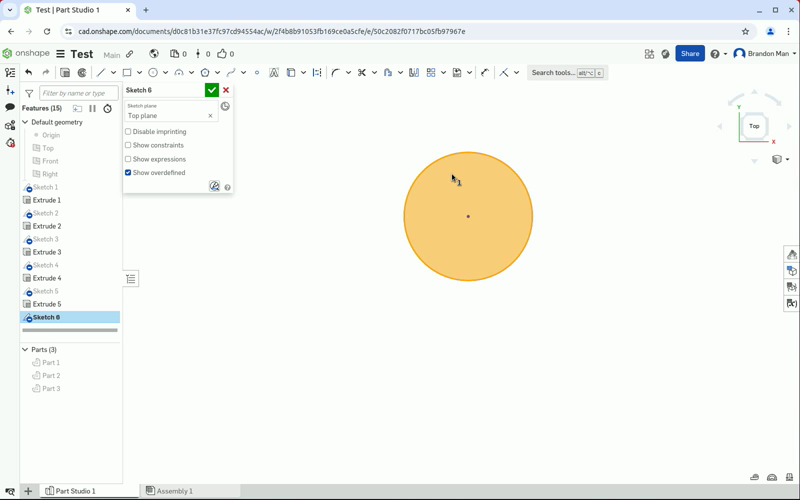
scroll(-6)
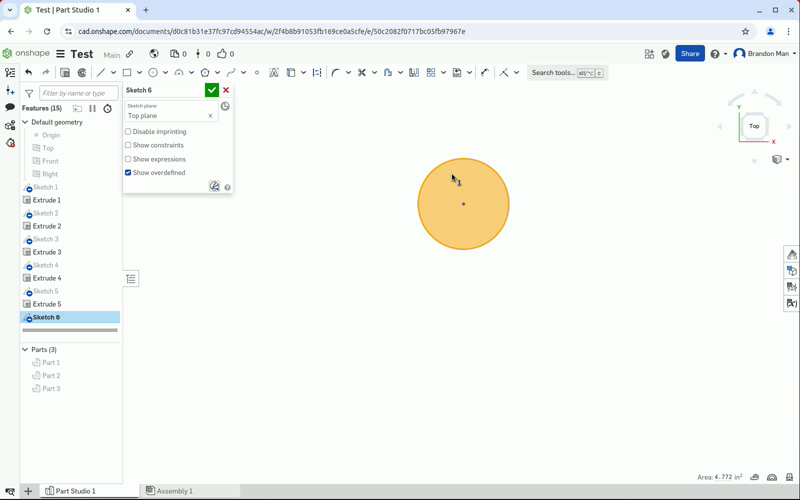
scroll(-6)
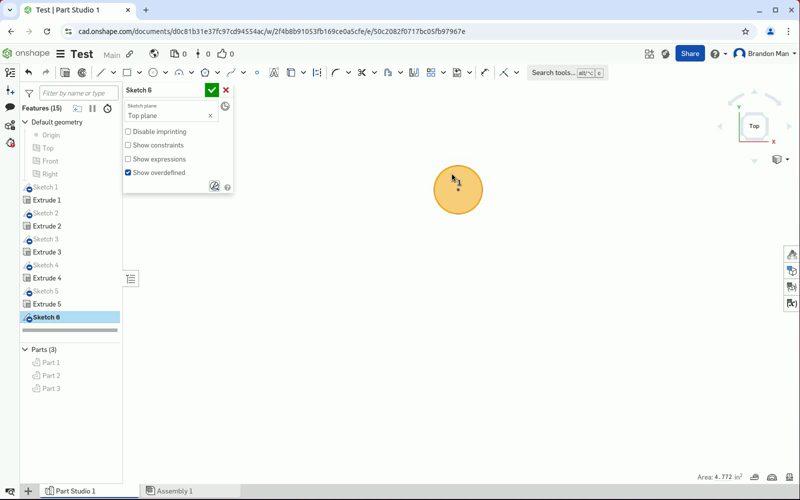
scroll(-6)
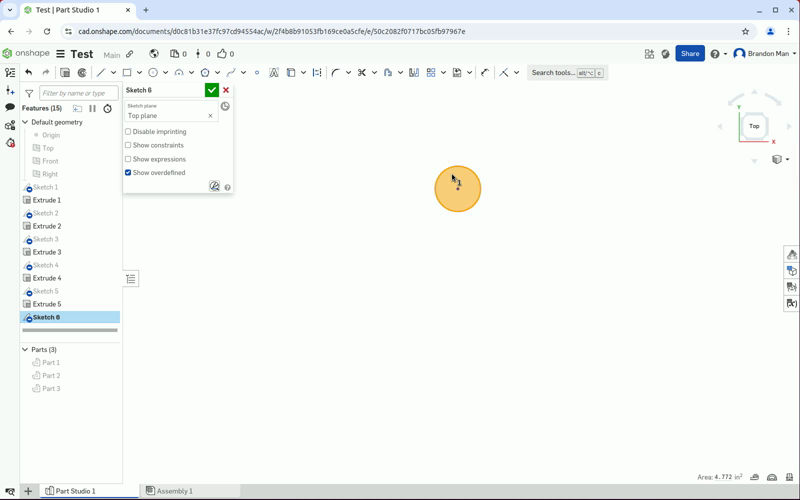
scroll(-6)
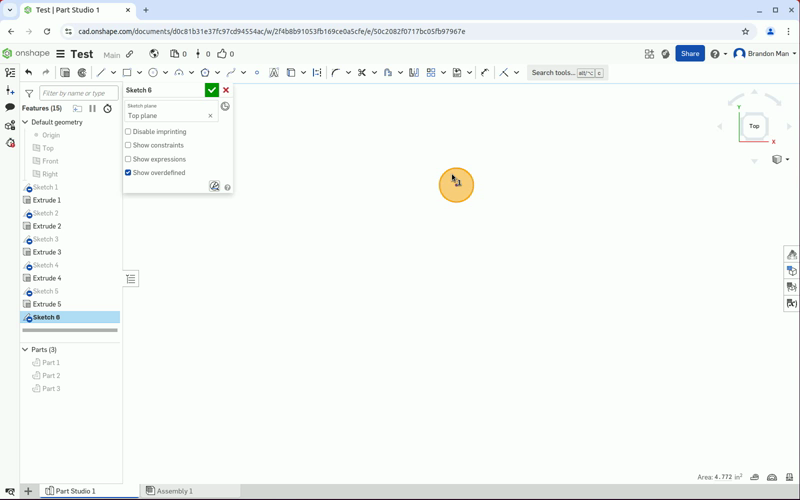
scroll(-6)
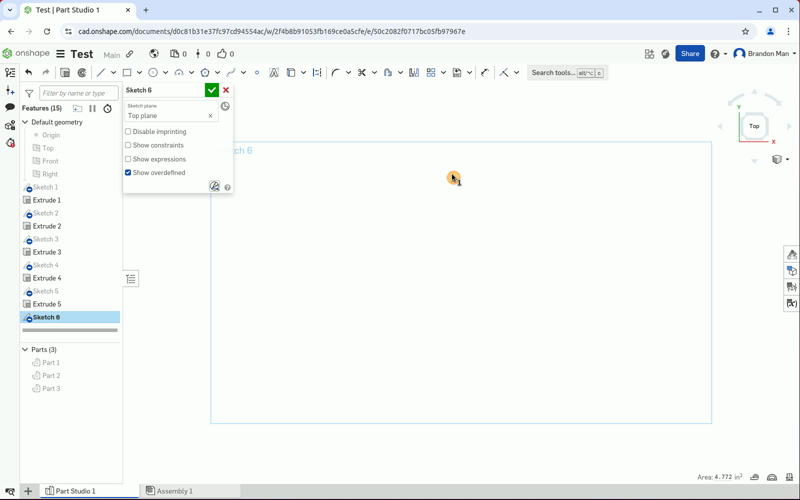
mouse_move(73, 352)
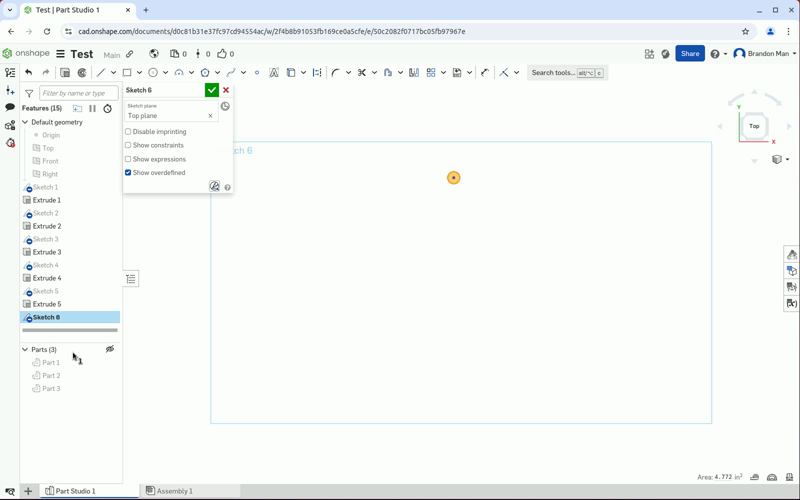
key(shift+y)
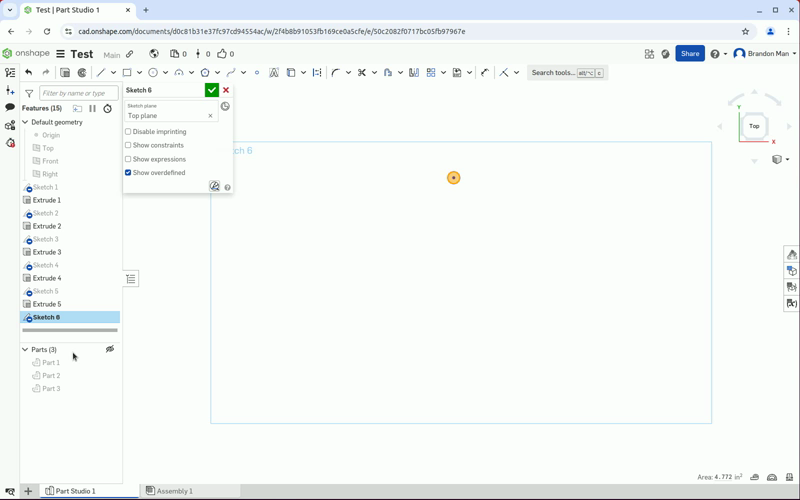
key(shift+e)
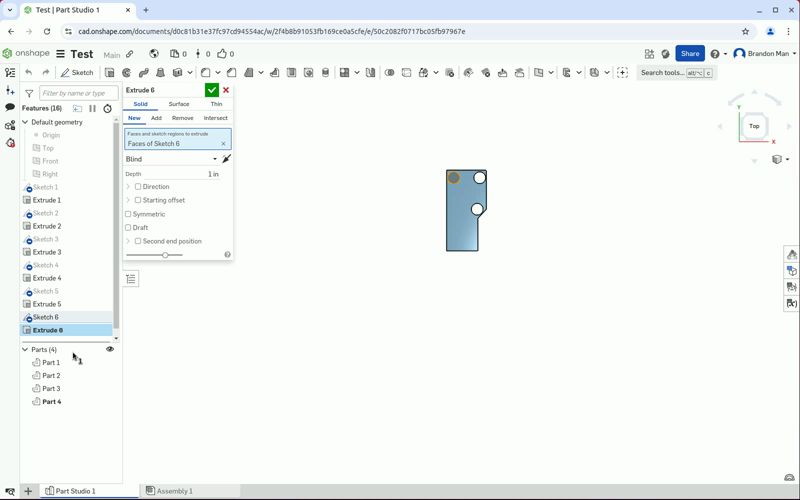
mouse_move(143, 106)
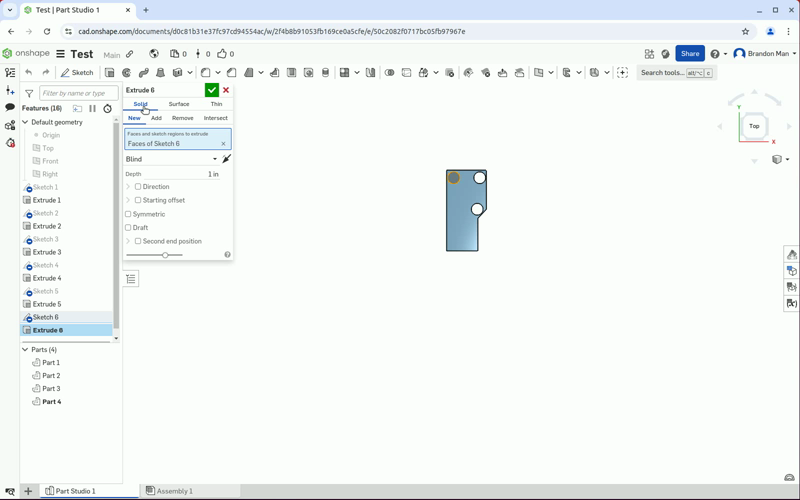
click(143, 106)
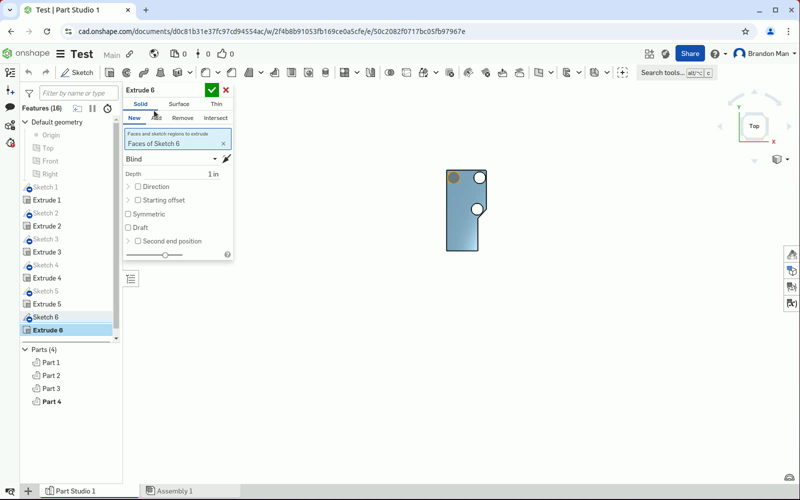
mouse_move(186, 120)
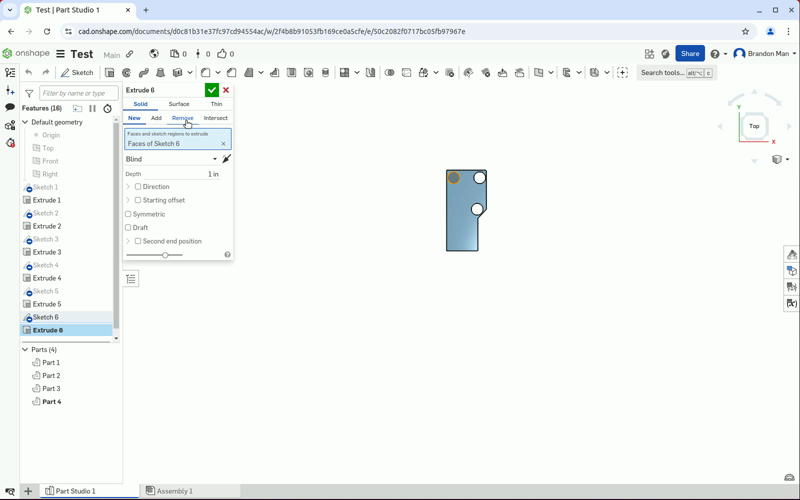
click(186, 120)
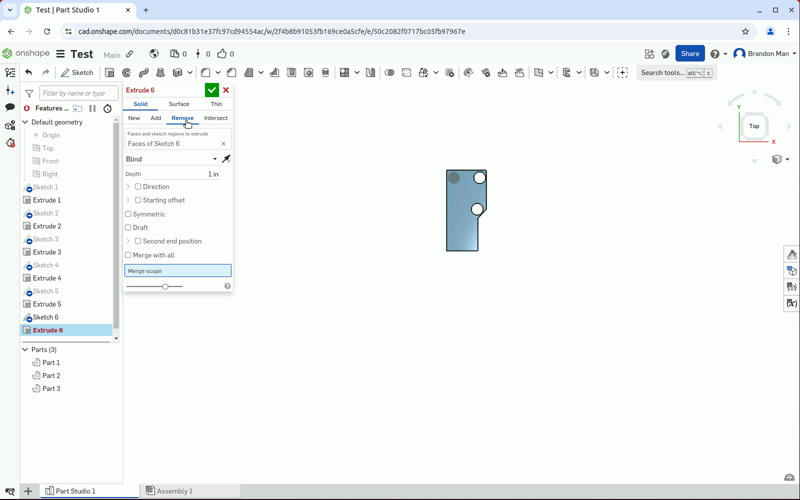
key(tab, 4)
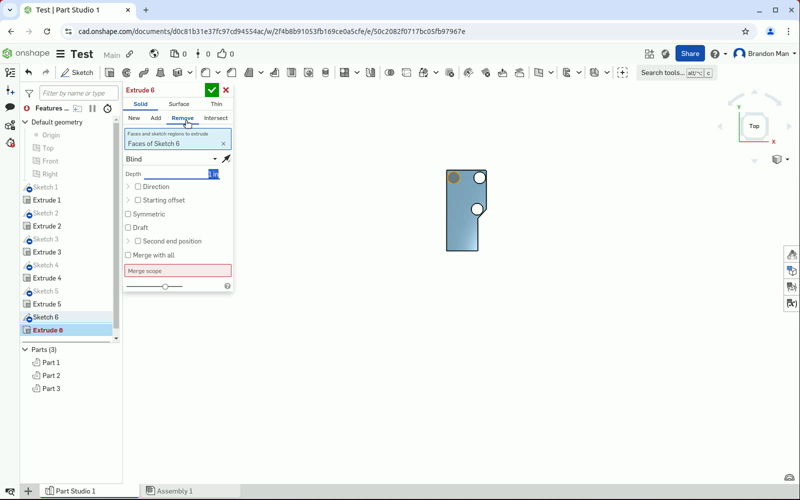
text(-7.943)
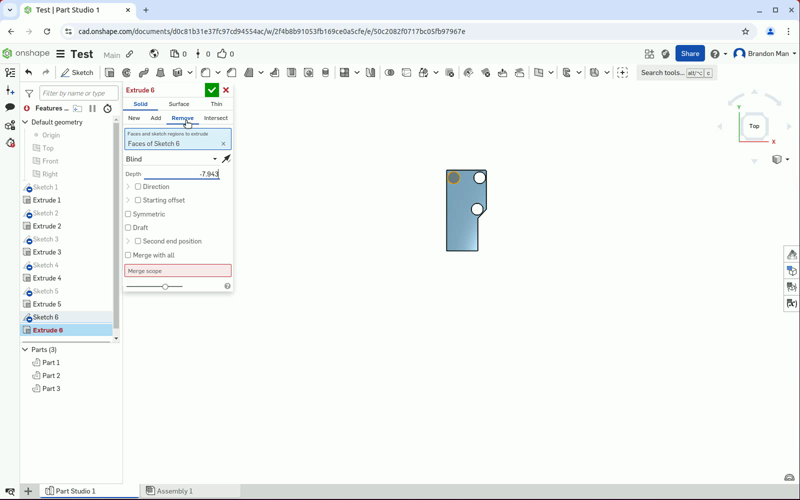
key(tab, 6)
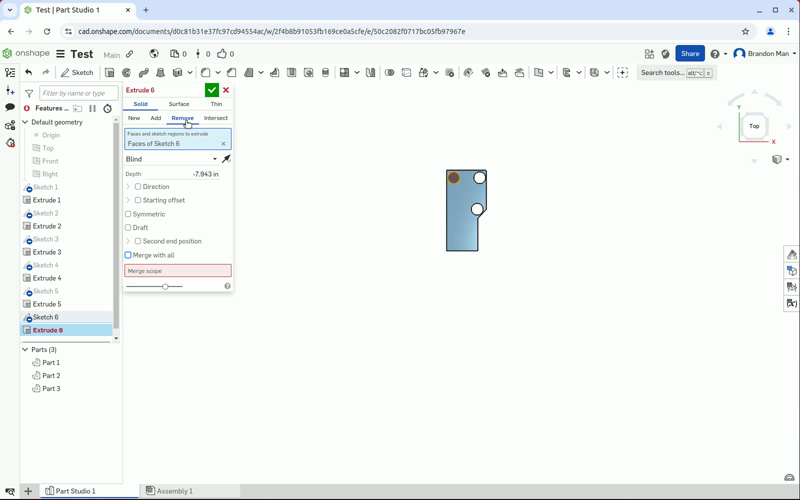
key(space)
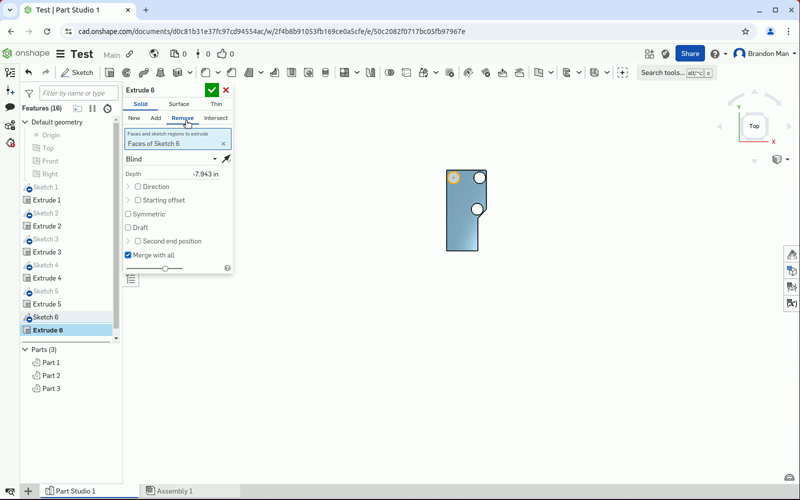
key(enter)
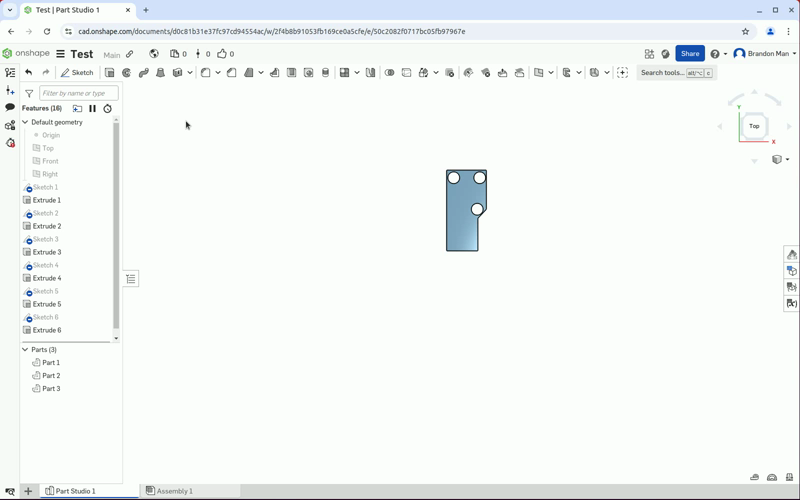
key(shift+h)
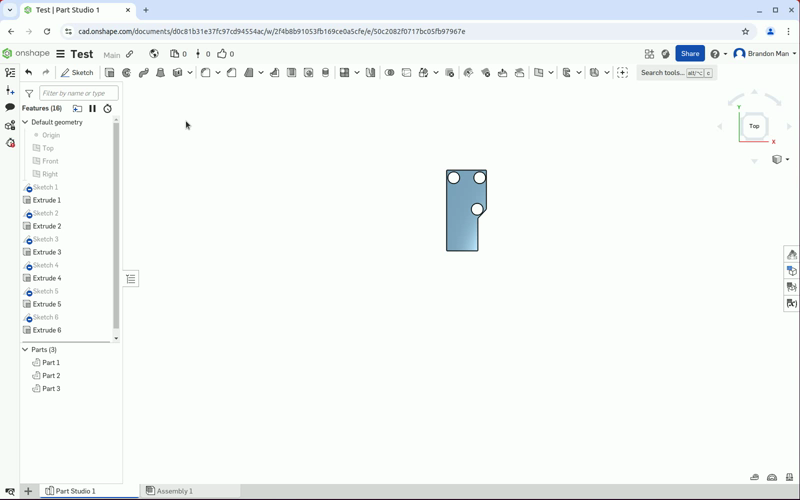
key(shift+h)
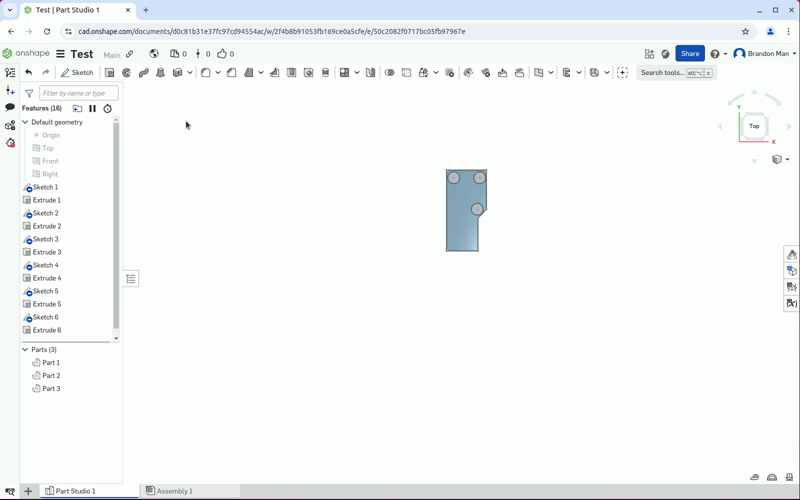
key(shift+7)
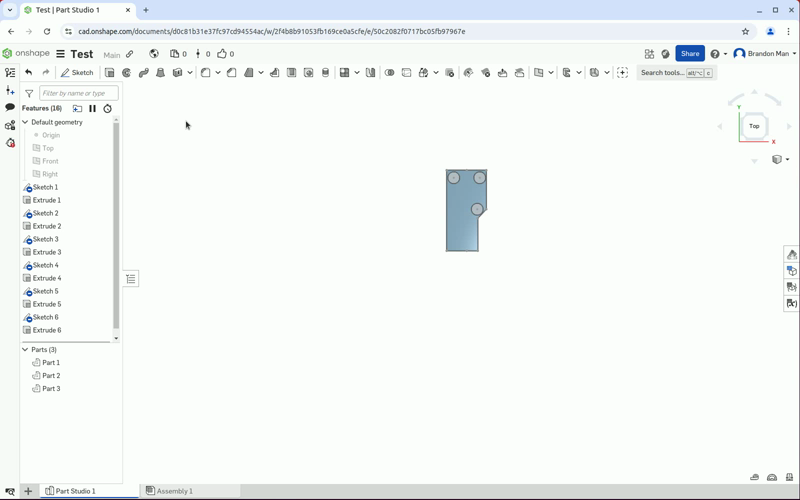
key(up, 3)
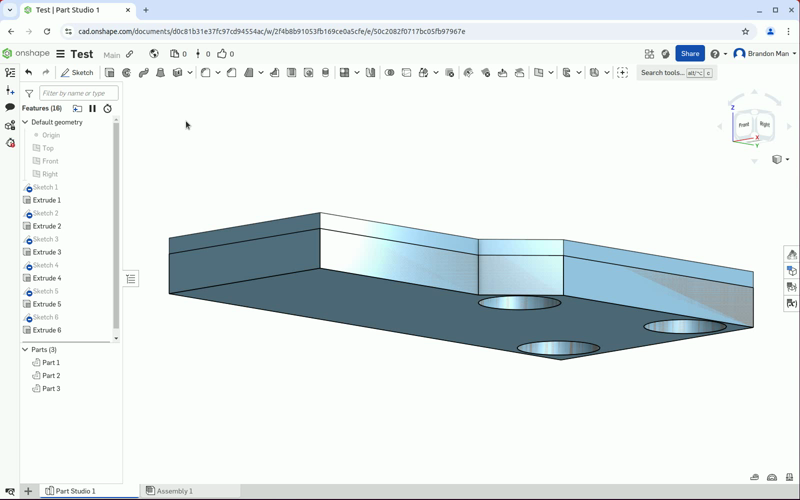
key(left, 3)
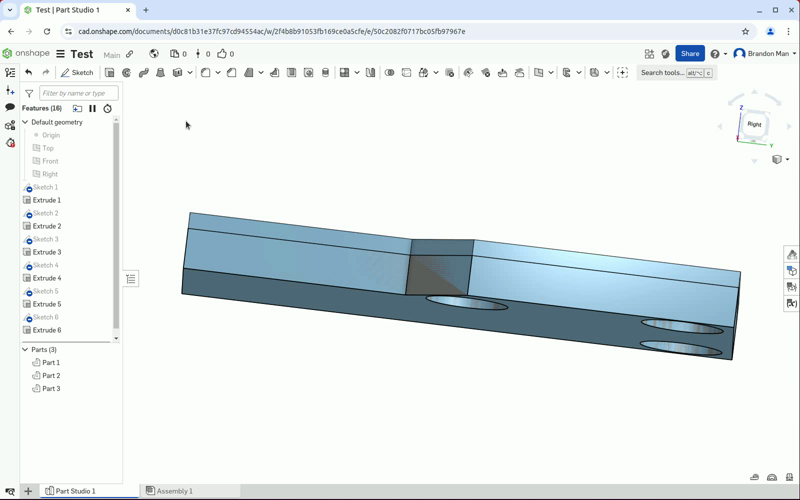
key(right, 3)
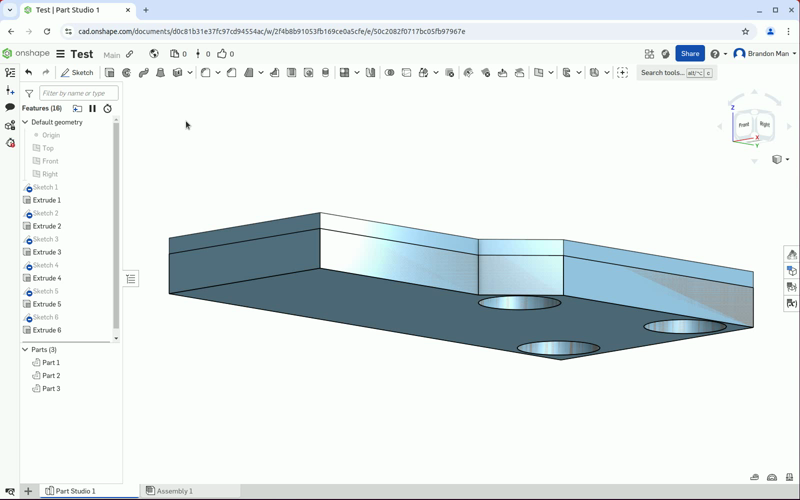
key(down, 3)
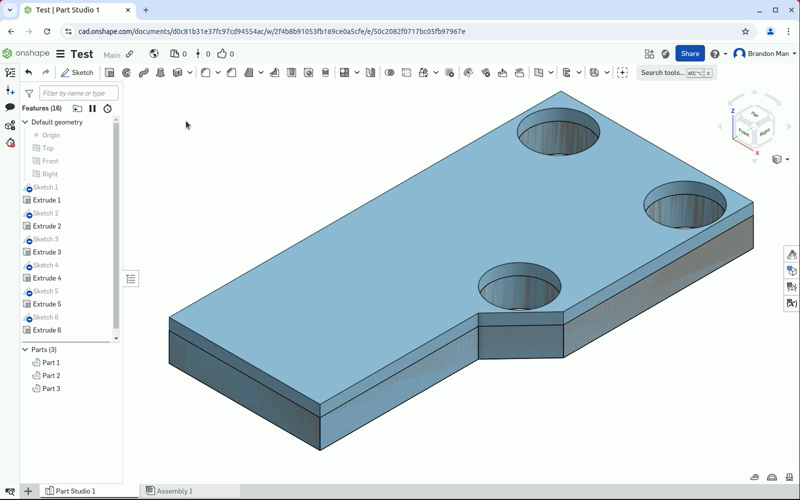
mouse_move(69, 189)
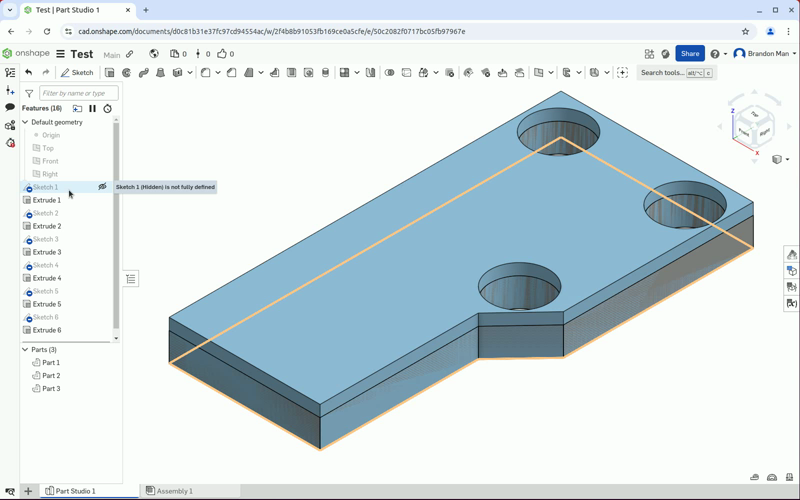
click(69, 189)